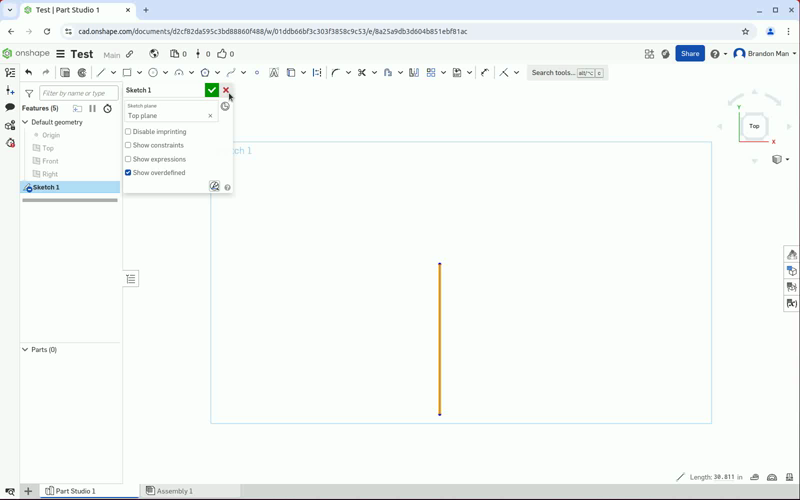
key(shift+h)
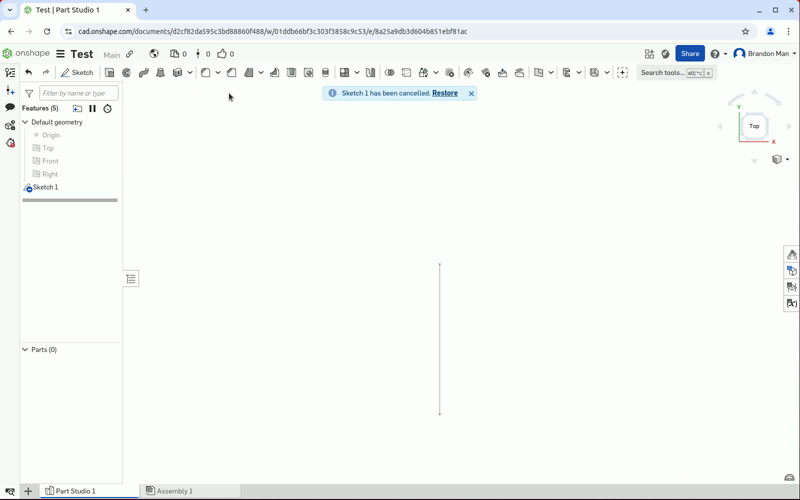
key(shift+s)
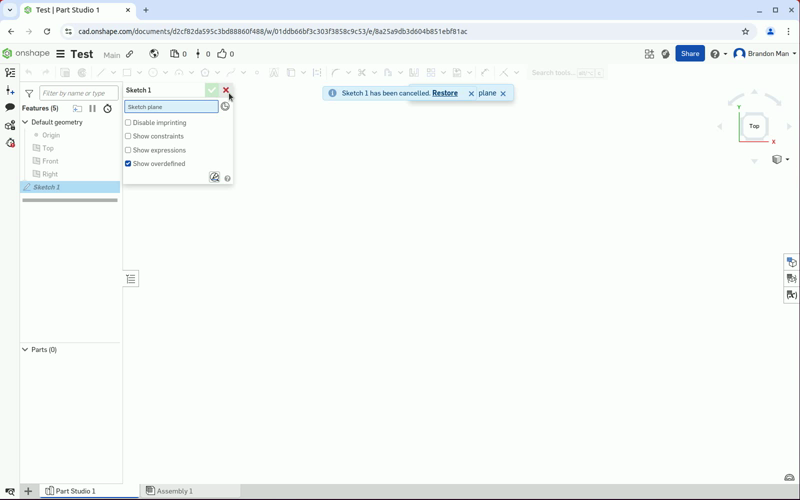
mouse_move(73, 150)
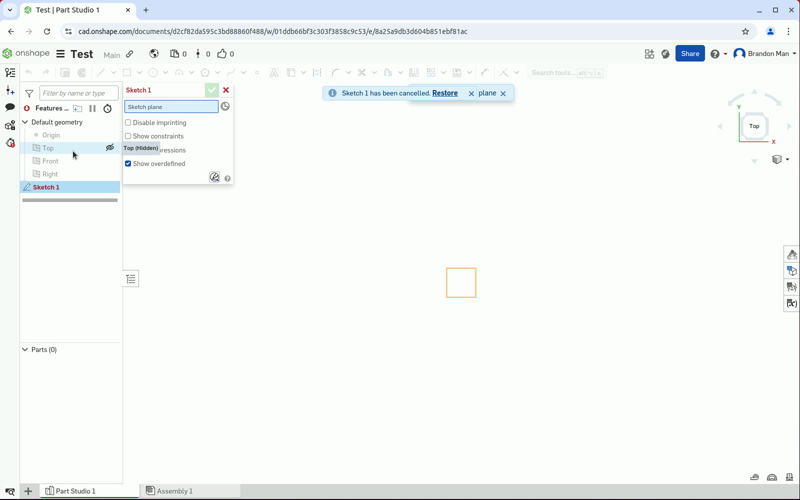
click(73, 150)
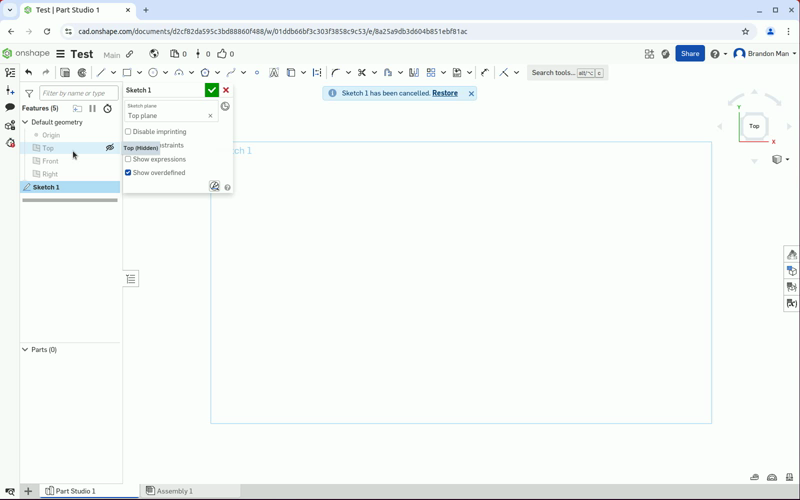
mouse_move(73, 352)
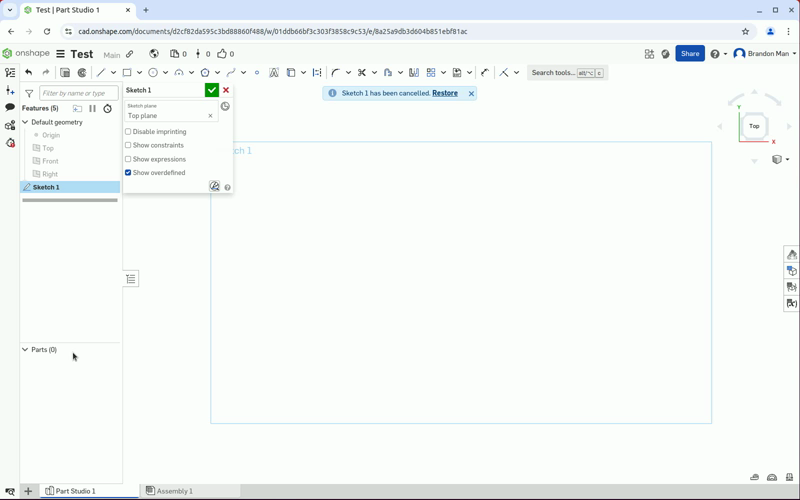
key(y)
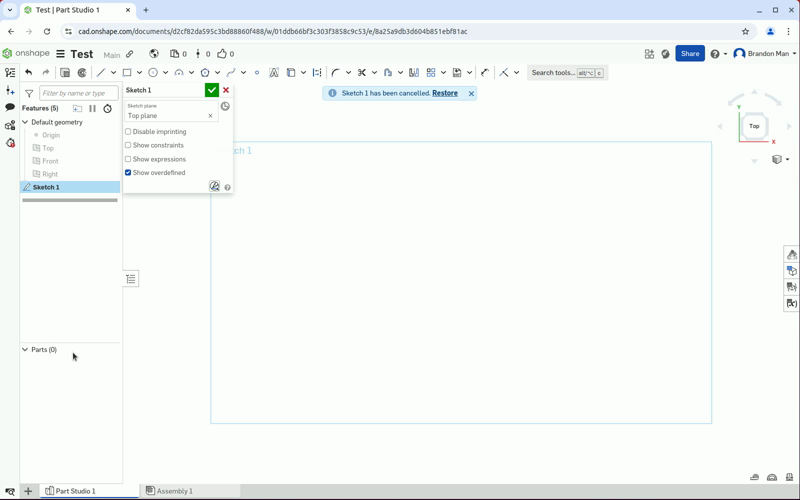
key(l)
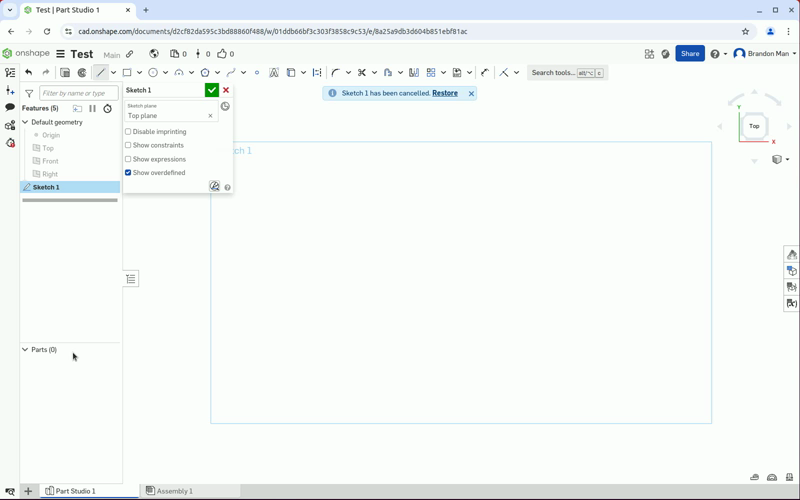
key_down(shift)
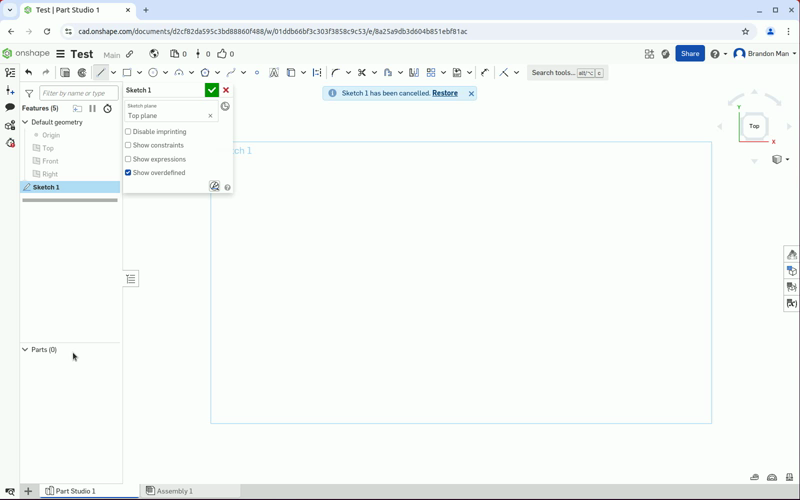
mouse_move(348, 347)
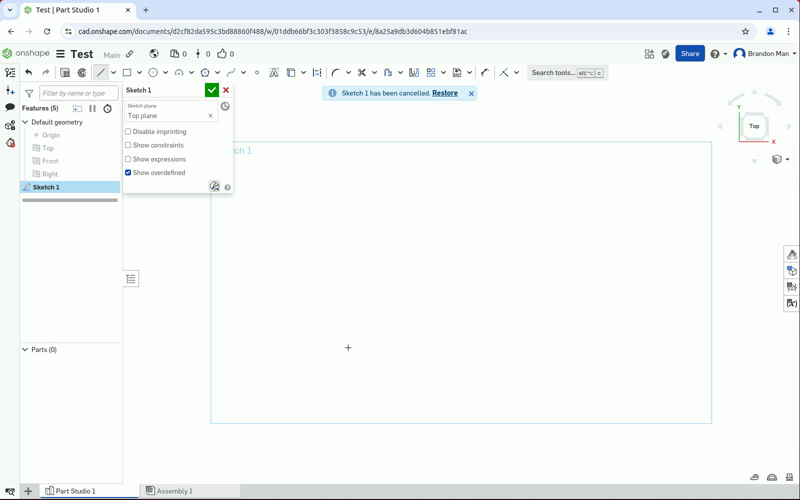
click(348, 347)
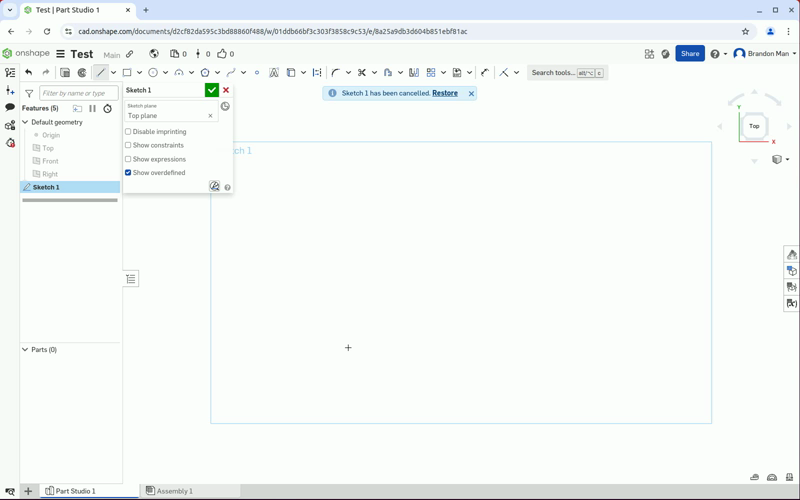
key_up(shift)
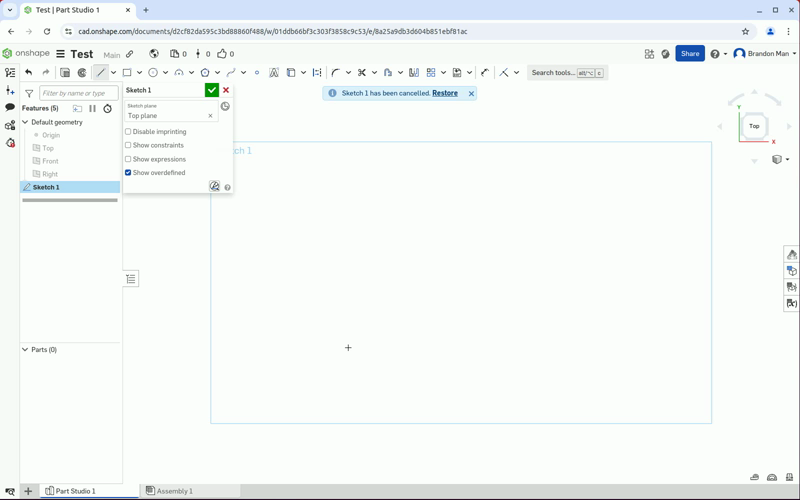
key_down(shift)
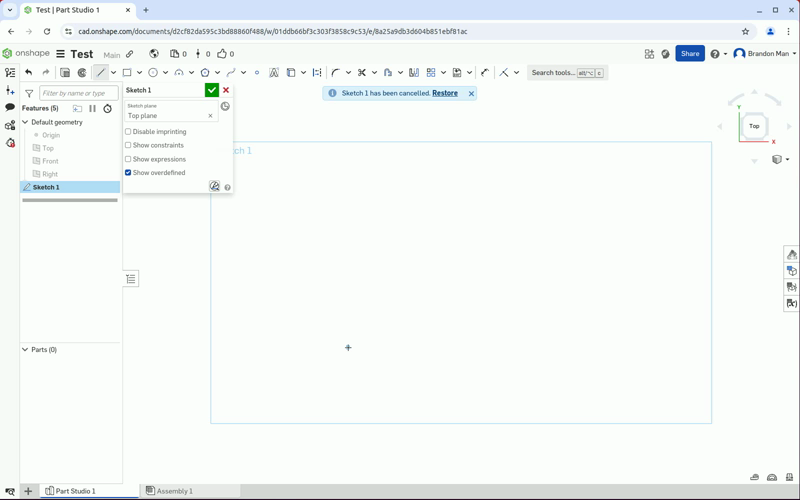
mouse_move(572, 347)
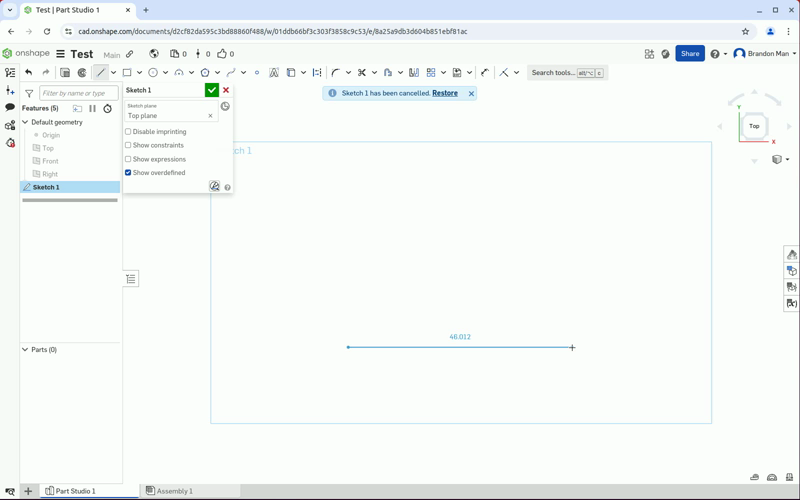
click(572, 347)
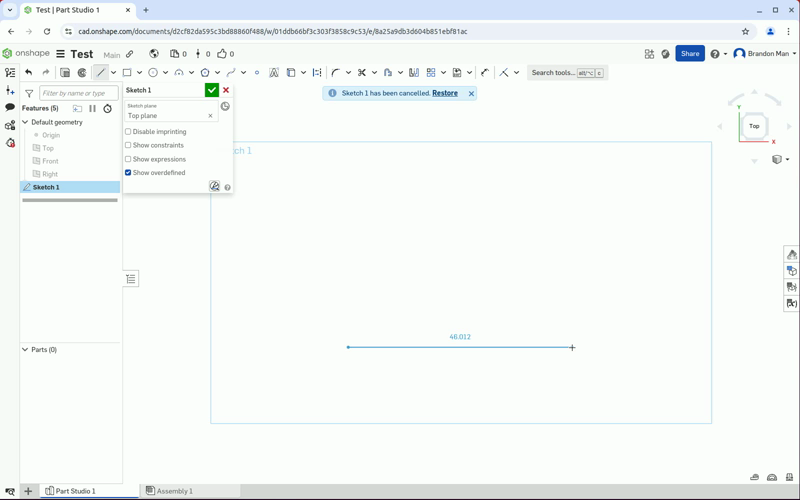
key_up(shift)
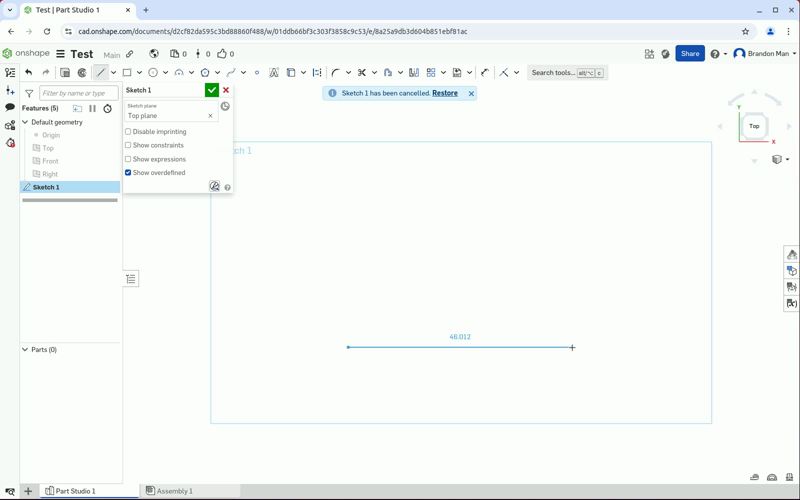
key_down(shift)
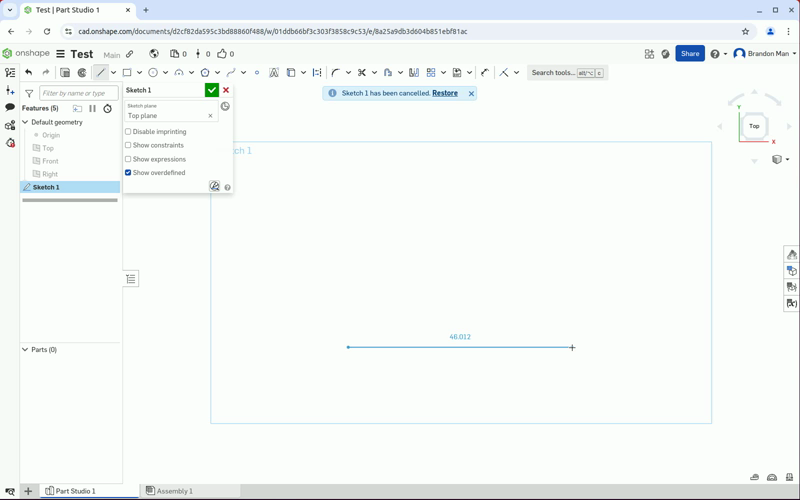
mouse_move(572, 217)
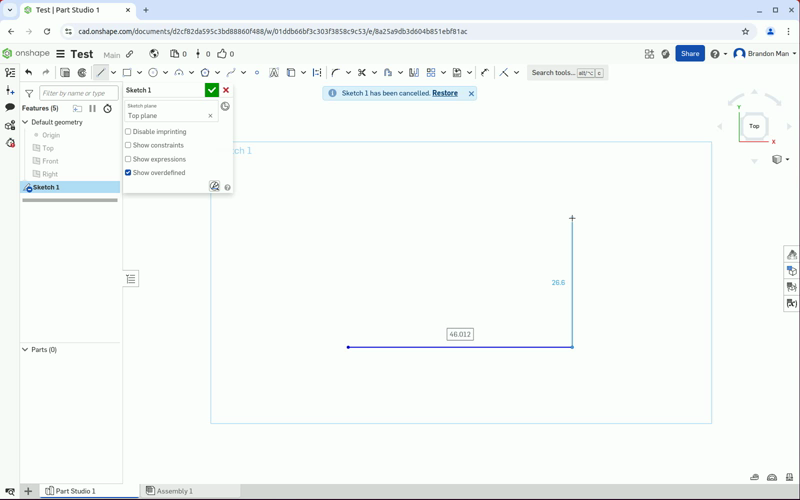
click(572, 217)
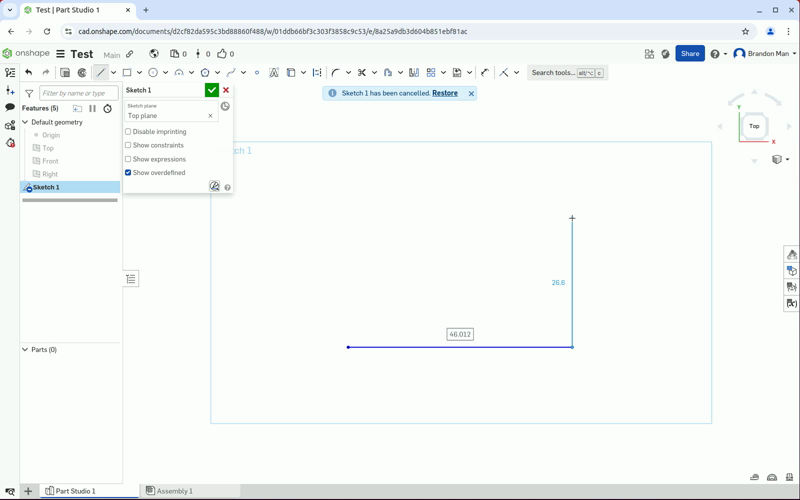
key_up(shift)
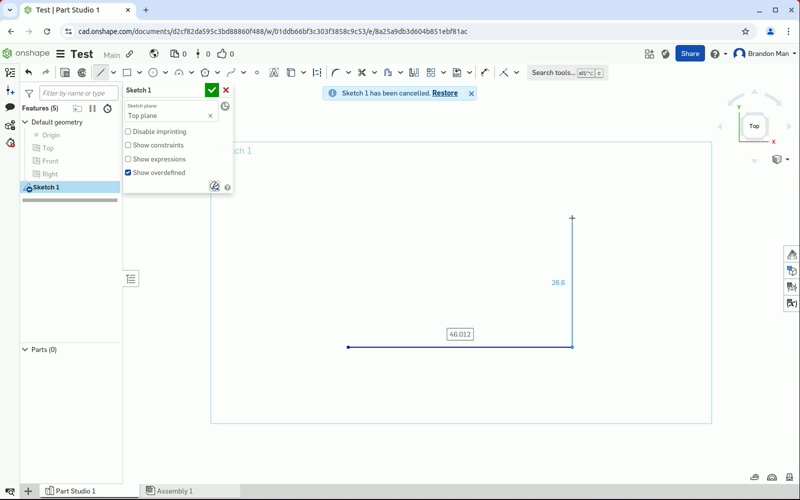
key_down(shift)
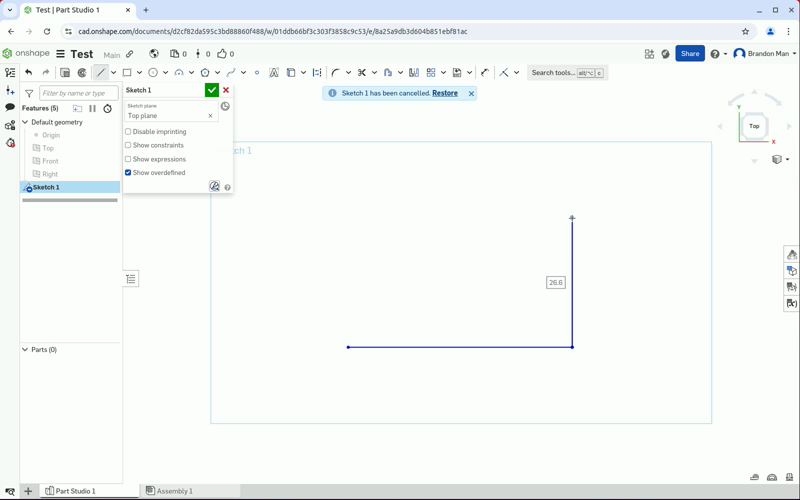
mouse_move(348, 217)
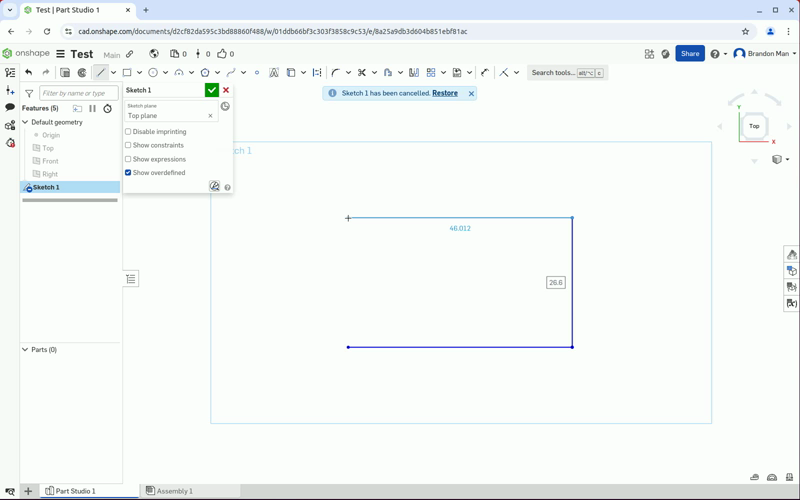
click(348, 217)
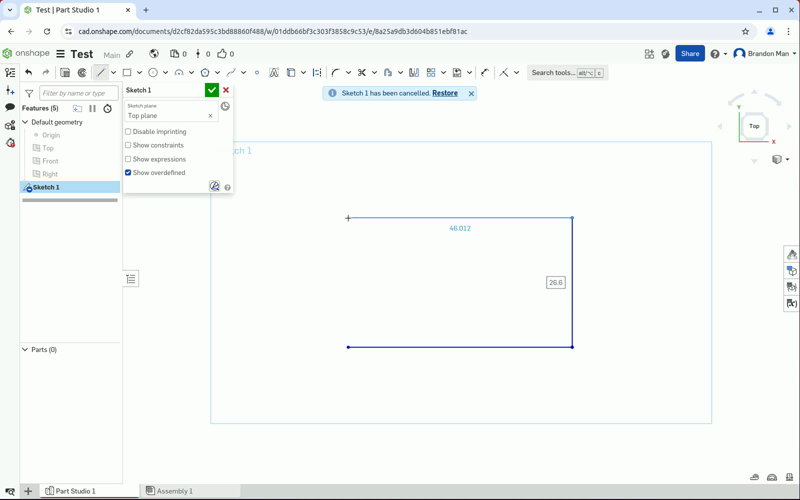
key_up(shift)
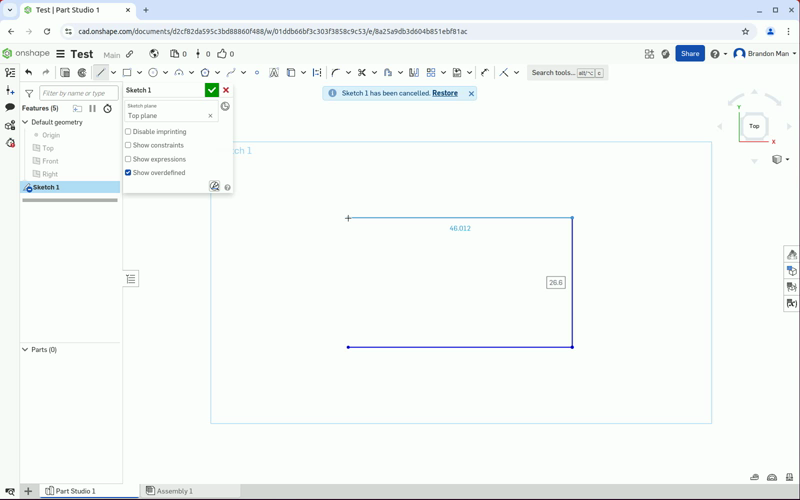
key_down(shift)
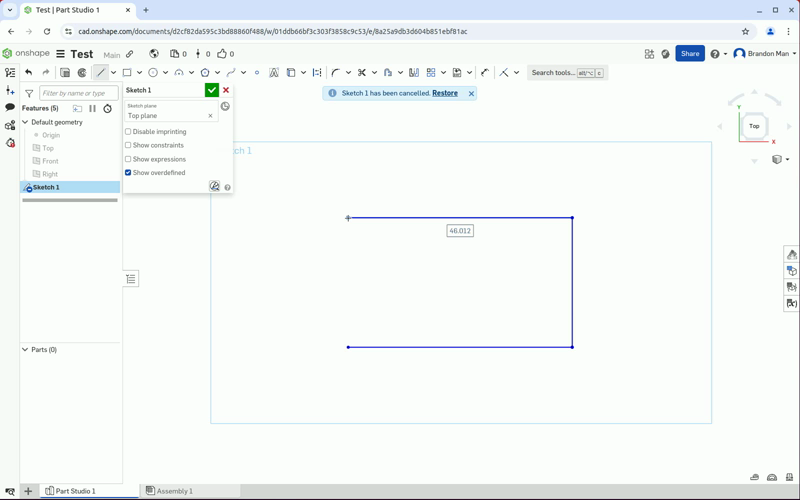
mouse_move(348, 347)
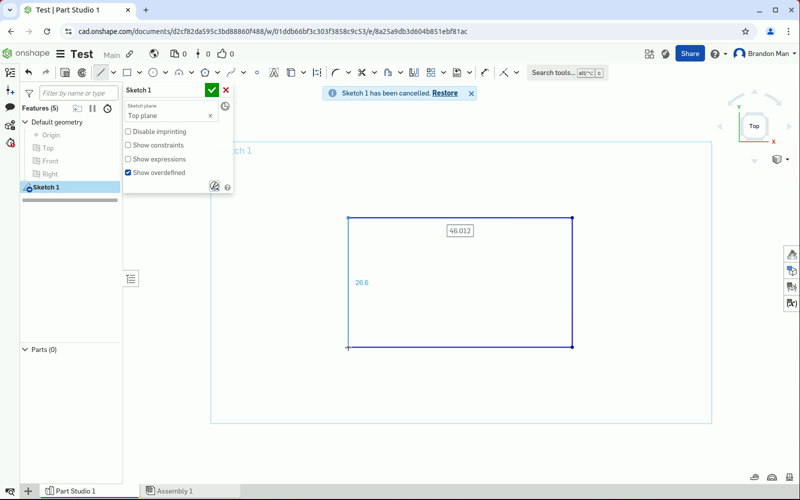
key_up(shift)
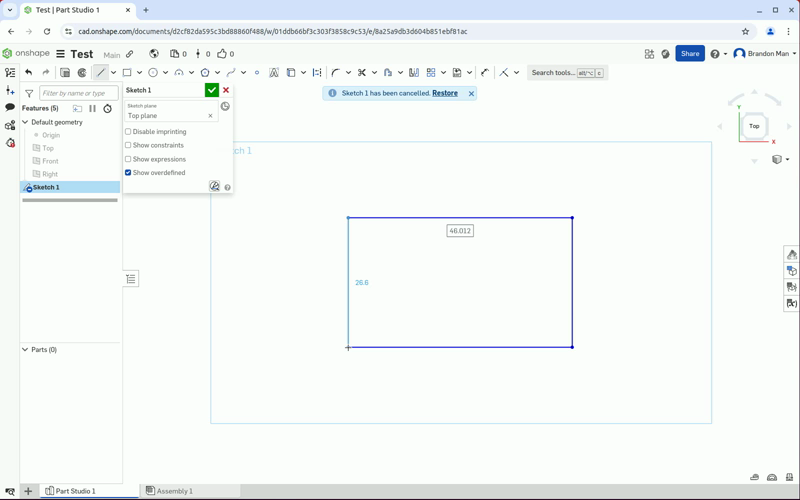
click(348, 347)
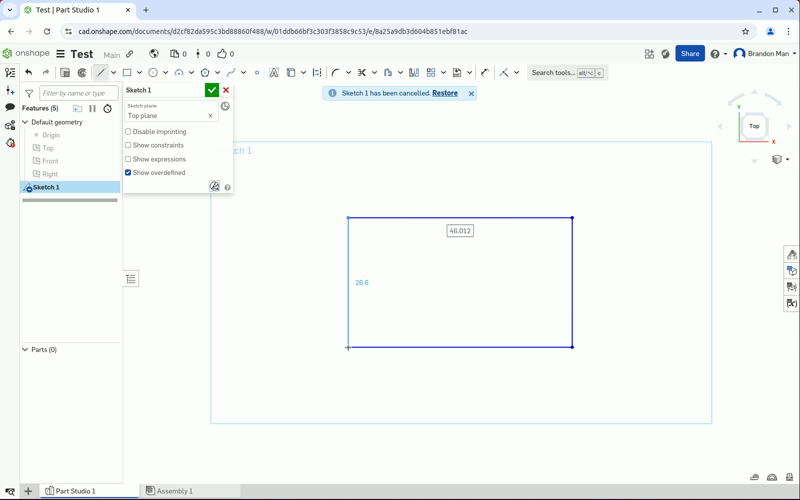
key(esc)
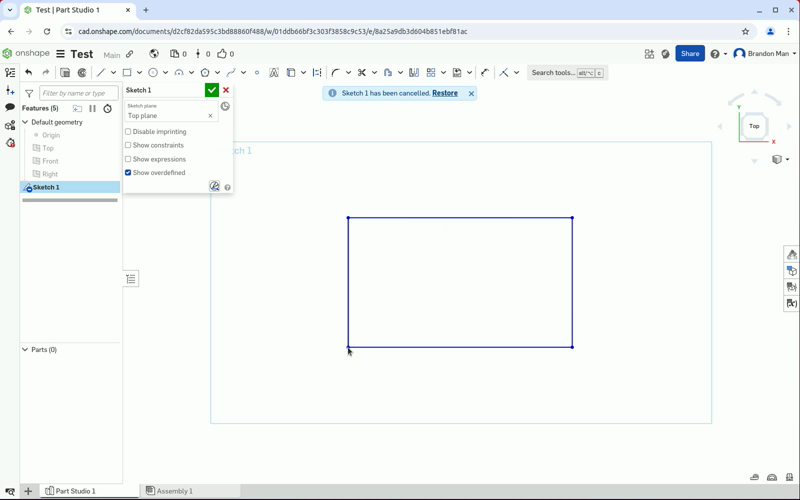
key(c)
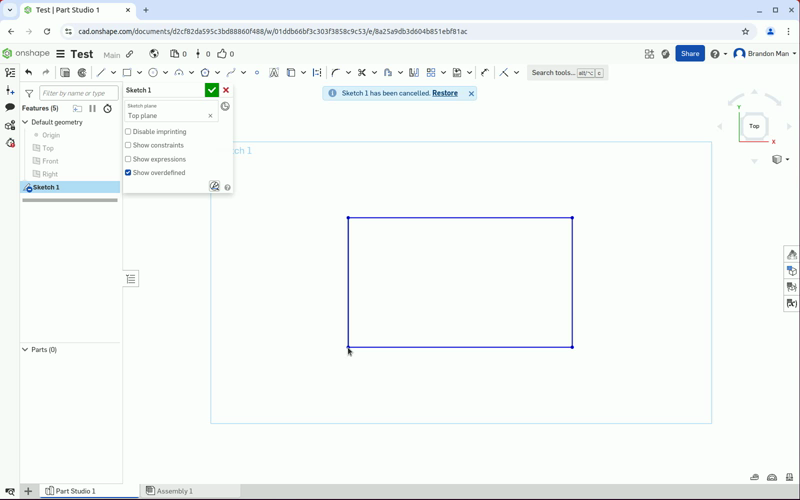
key_down(shift)
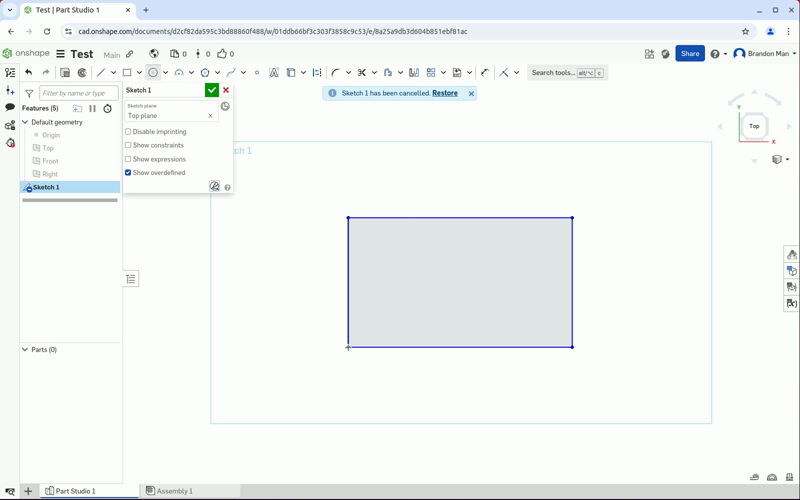
mouse_move(409, 283)
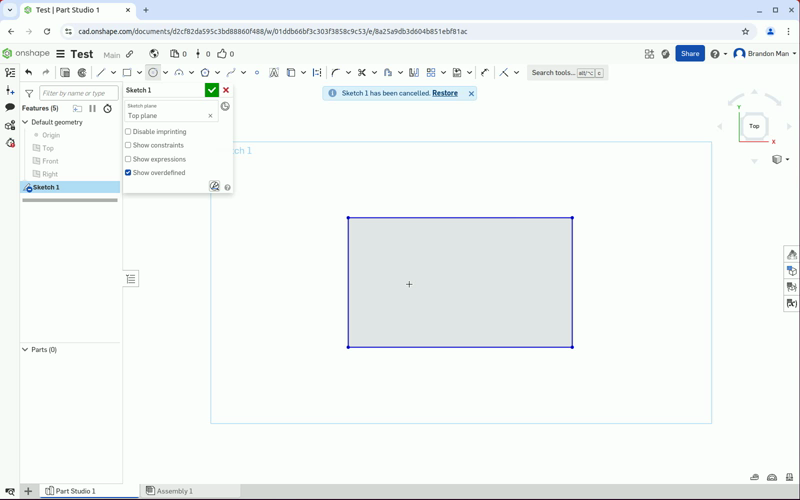
click(409, 283)
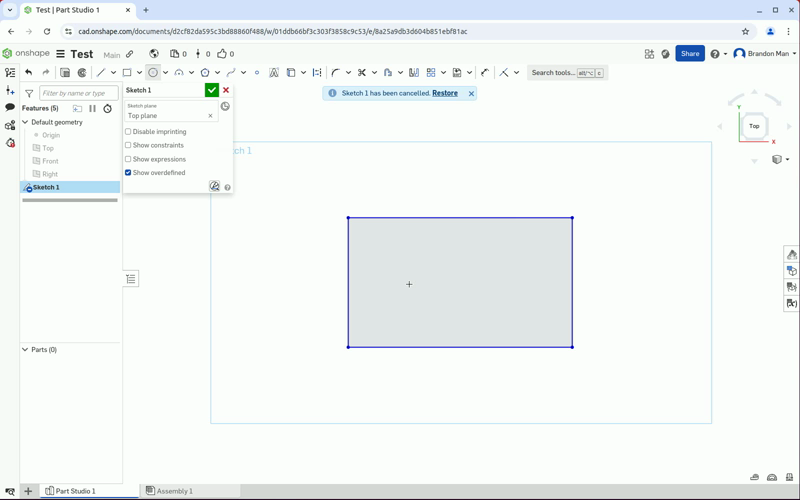
key_up(shift)
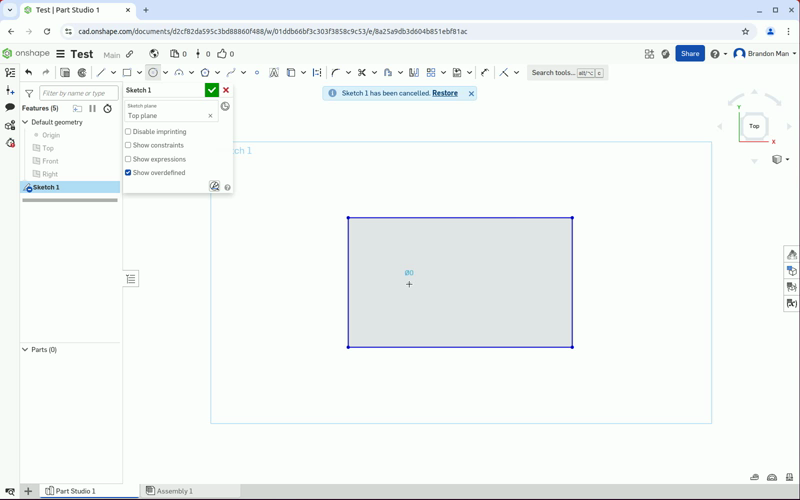
mouse_move(451, 283)
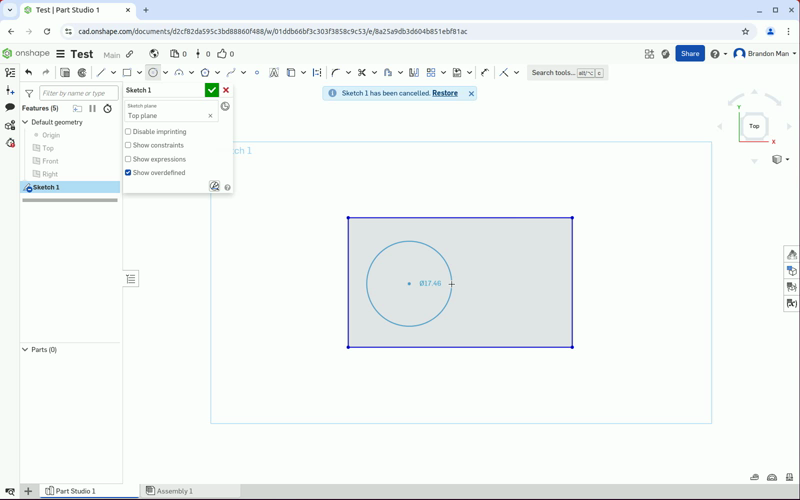
click(451, 283)
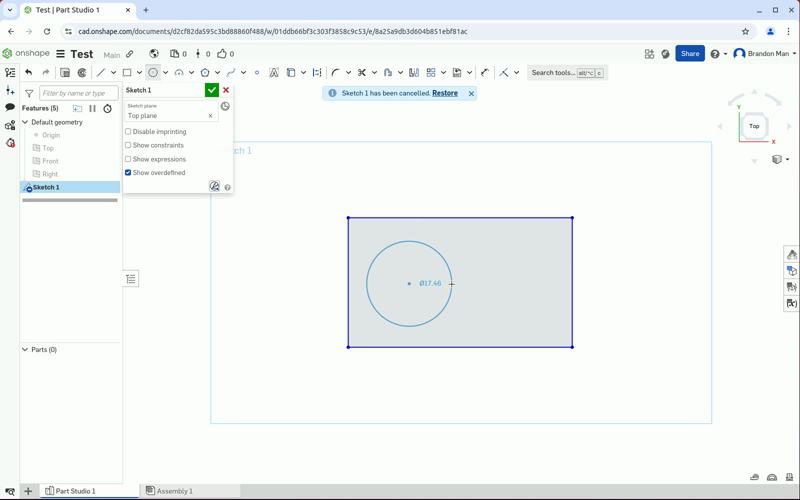
key(esc)
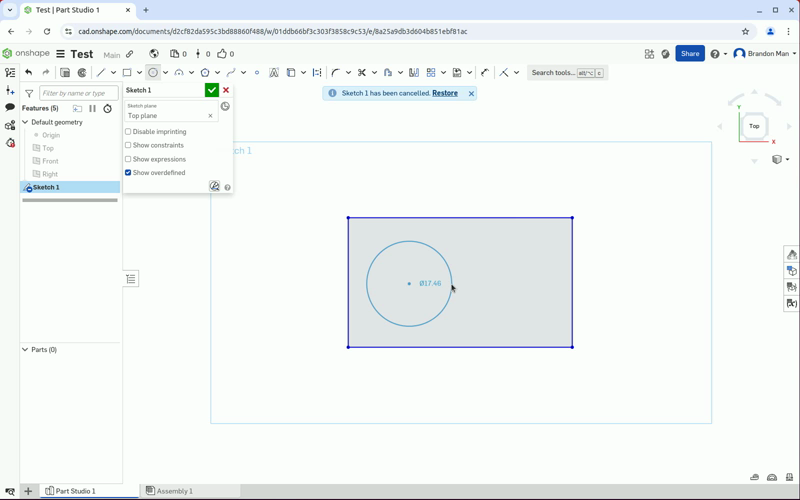
key(c)
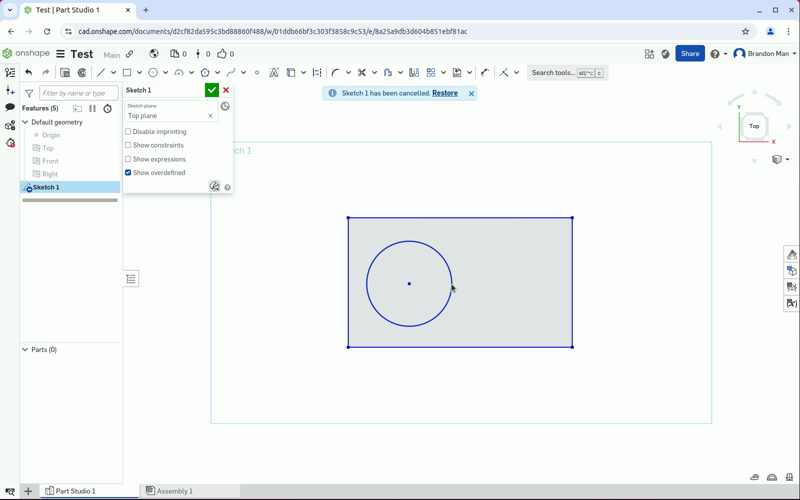
key_down(shift)
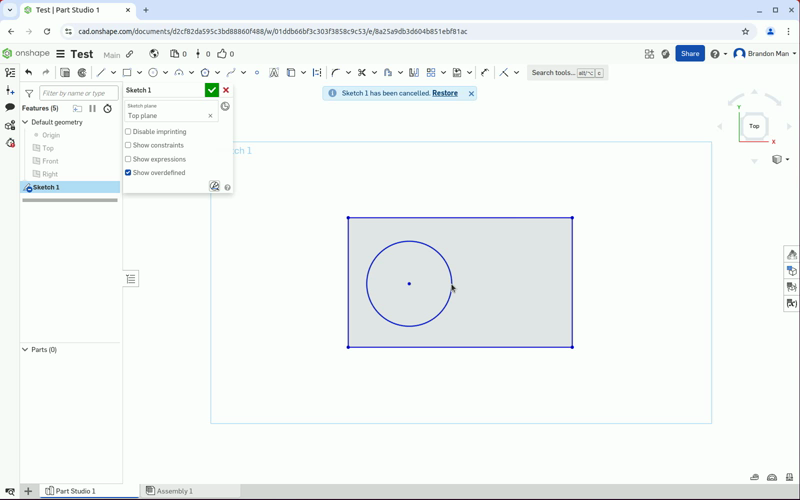
mouse_move(510, 283)
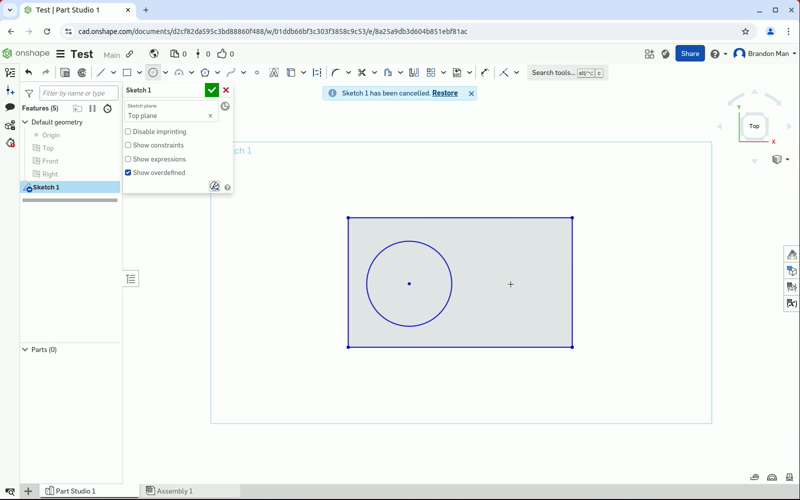
click(510, 283)
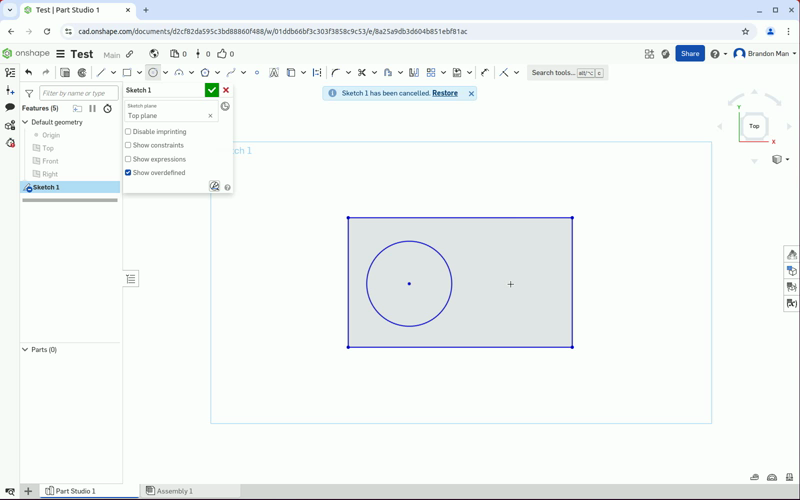
key_up(shift)
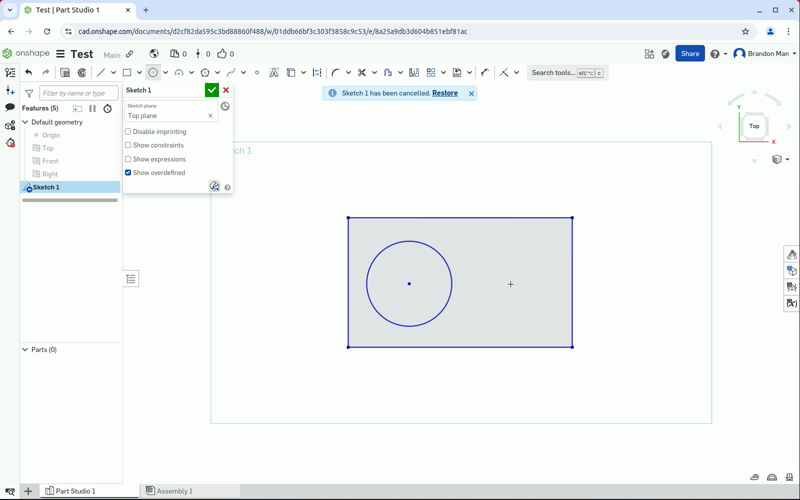
mouse_move(553, 283)
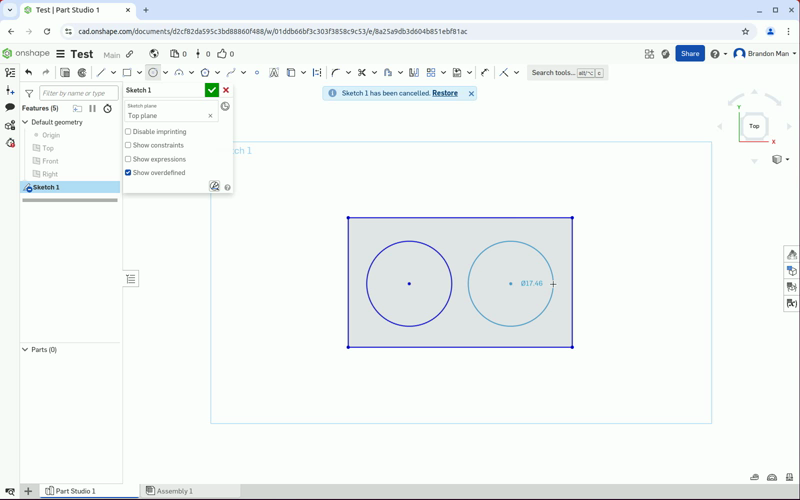
click(553, 283)
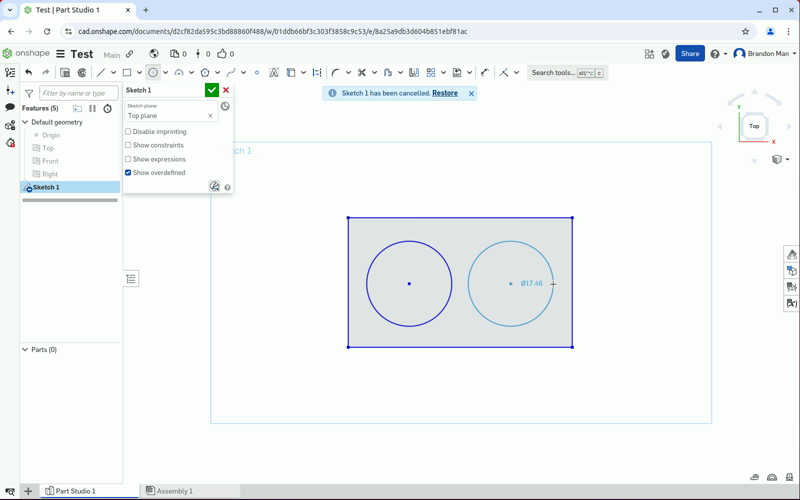
key(esc)
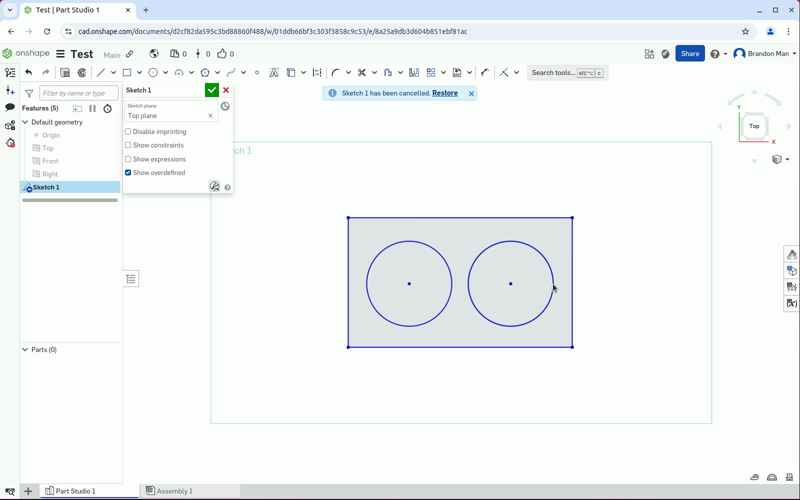
mouse_move(553, 248)
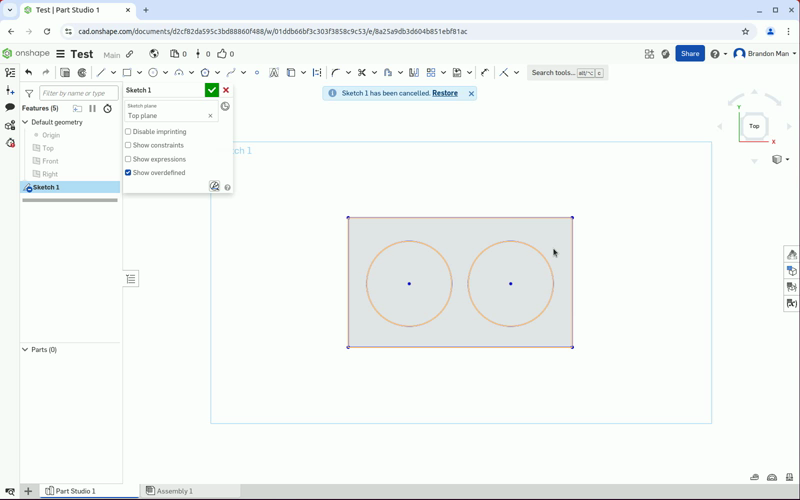
click(553, 248)
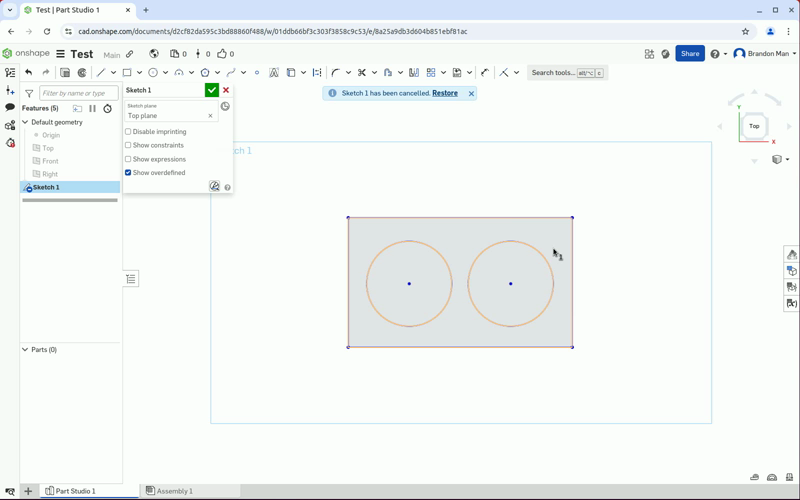
mouse_move(73, 352)
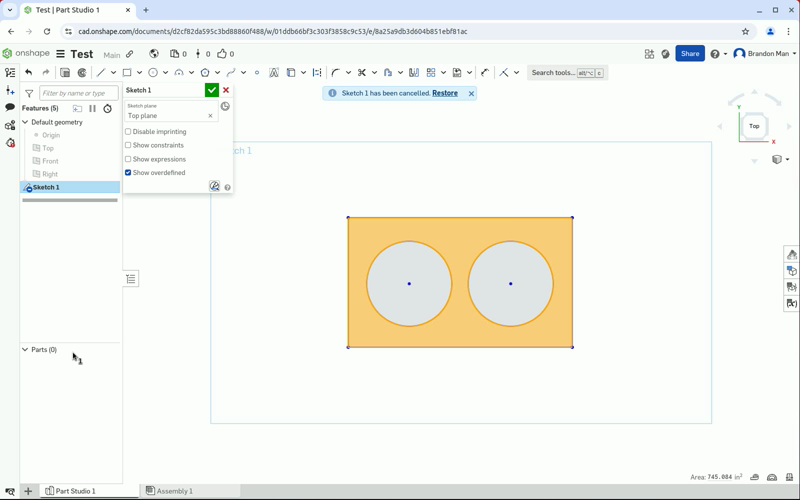
key(shift+y)
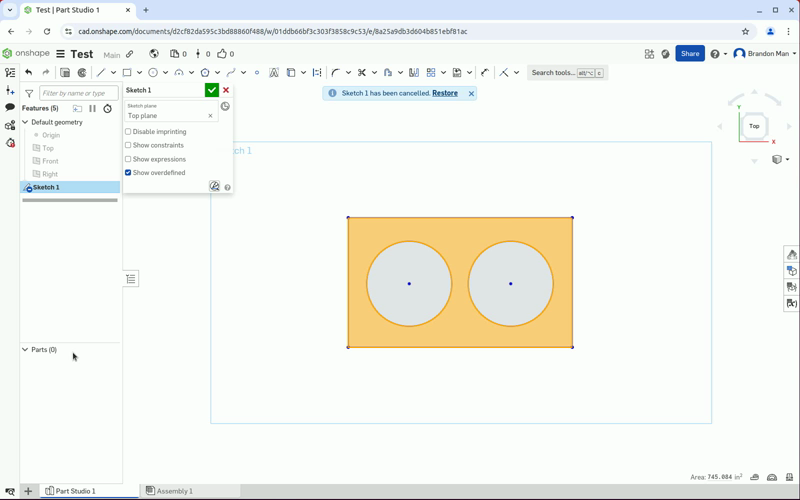
key(shift+e)
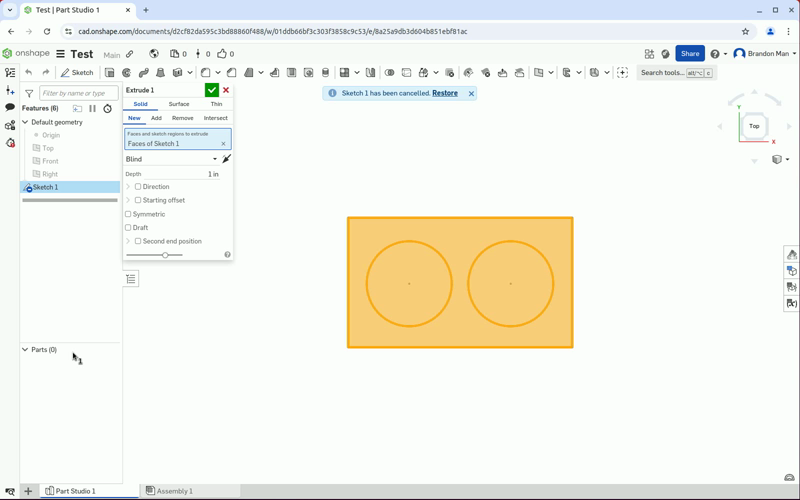
mouse_move(143, 106)
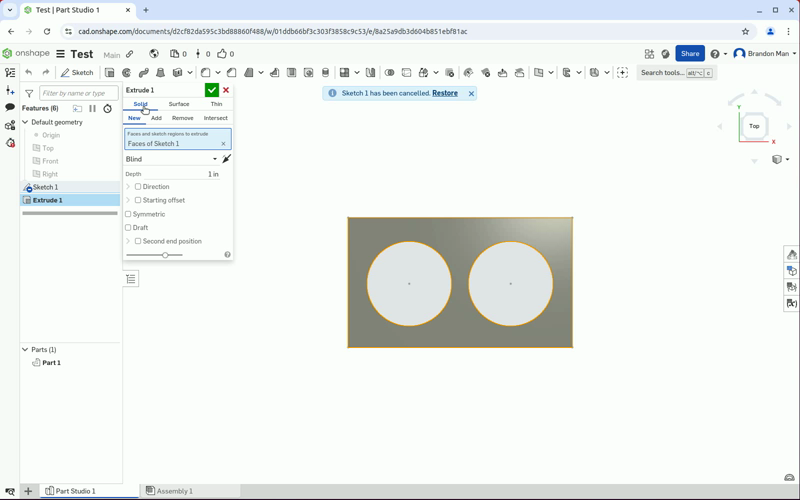
click(143, 106)
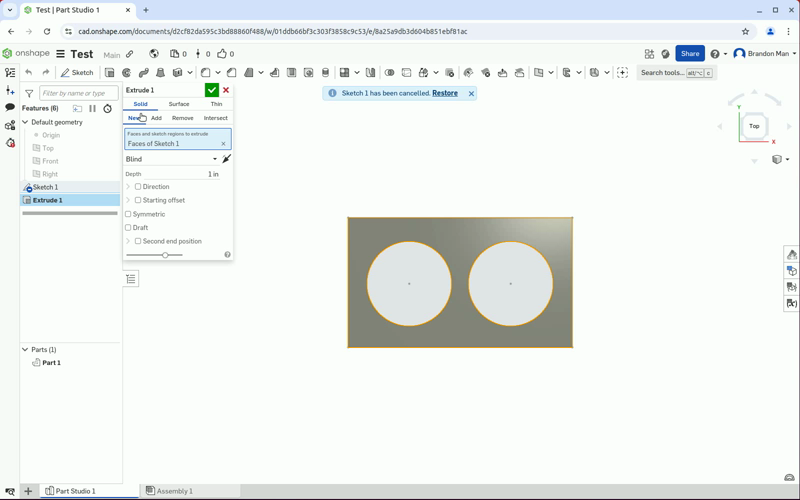
mouse_move(137, 120)
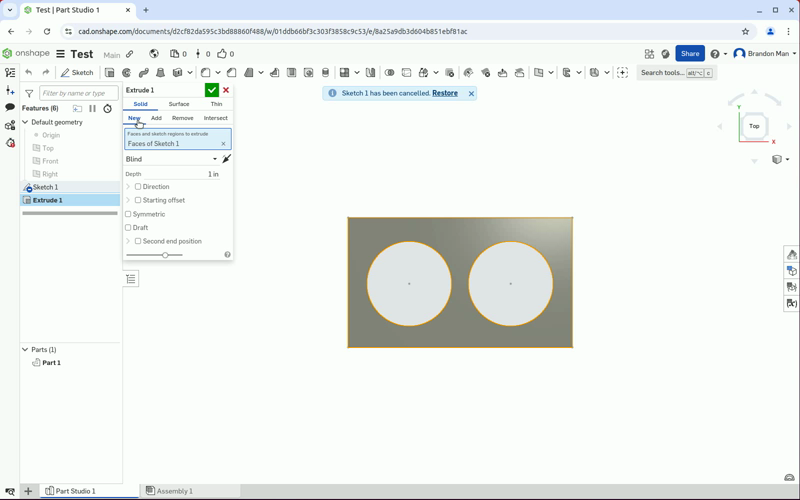
click(137, 120)
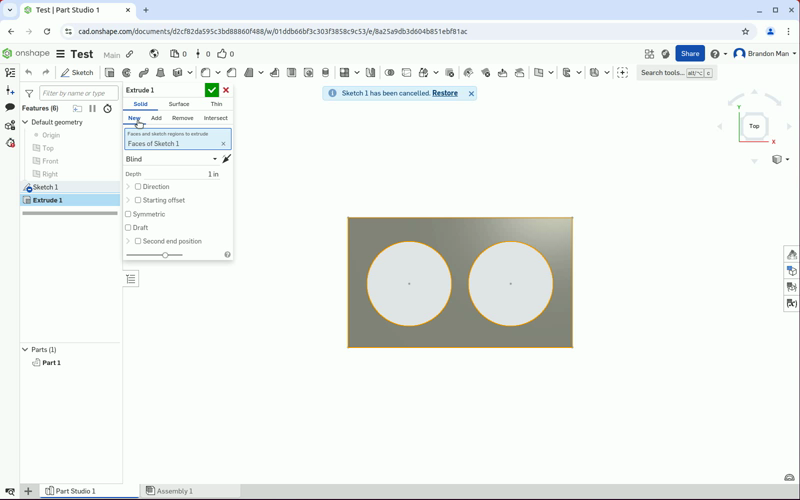
key(tab, 4)
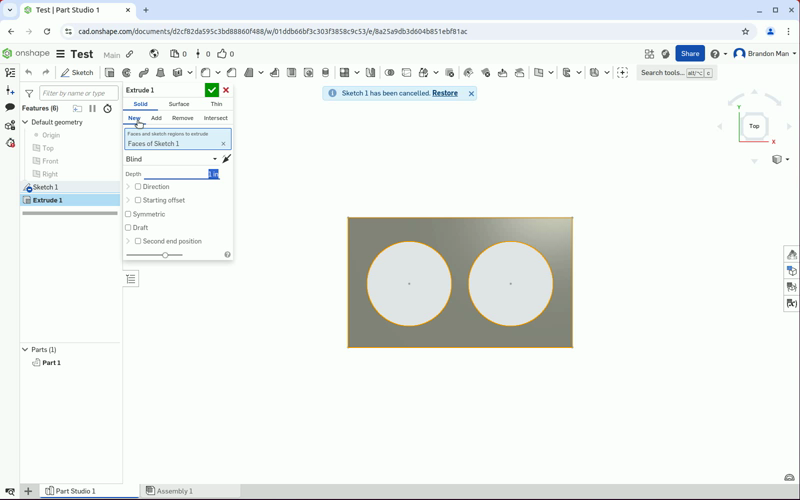
text(0.722)
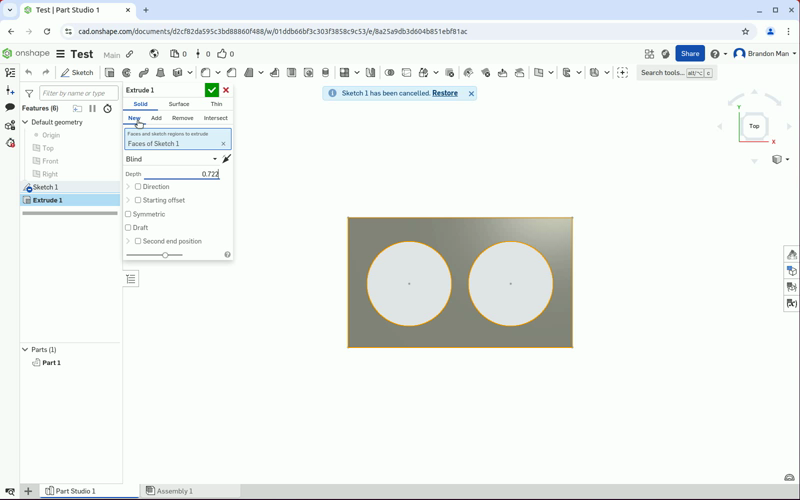
key(enter)
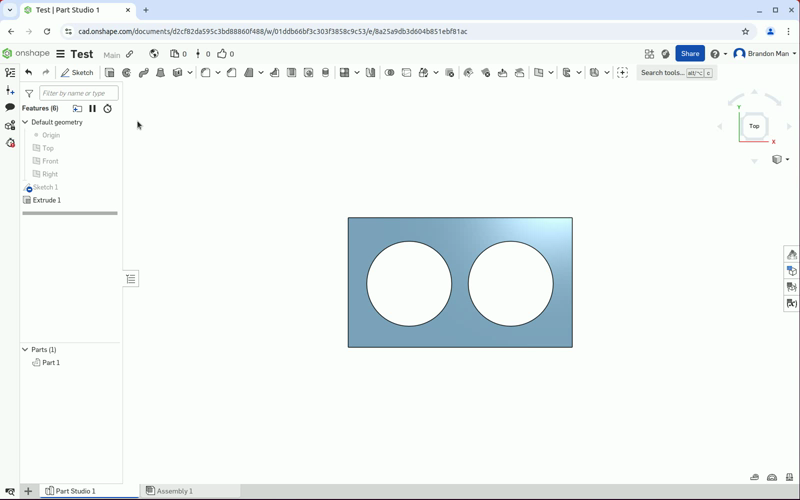
key(shift+h)
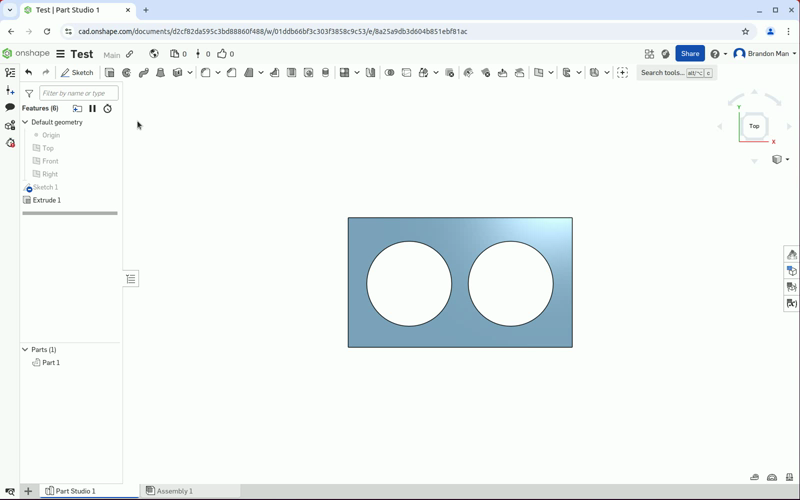
key(shift+h)
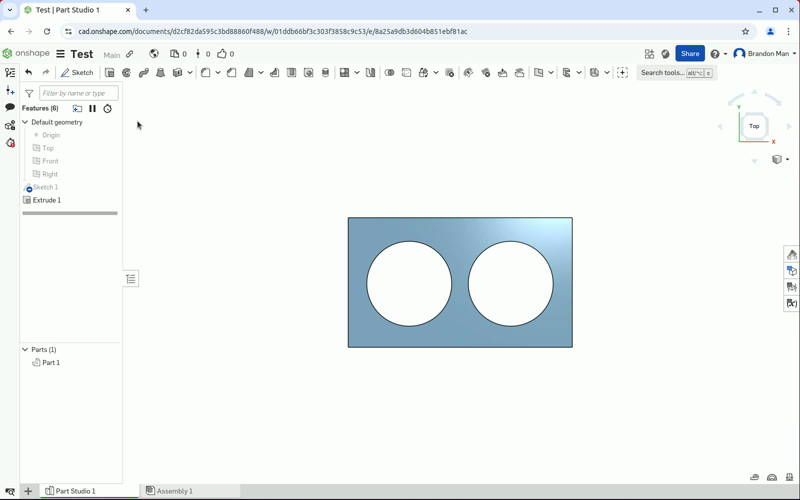
mouse_move(73, 189)
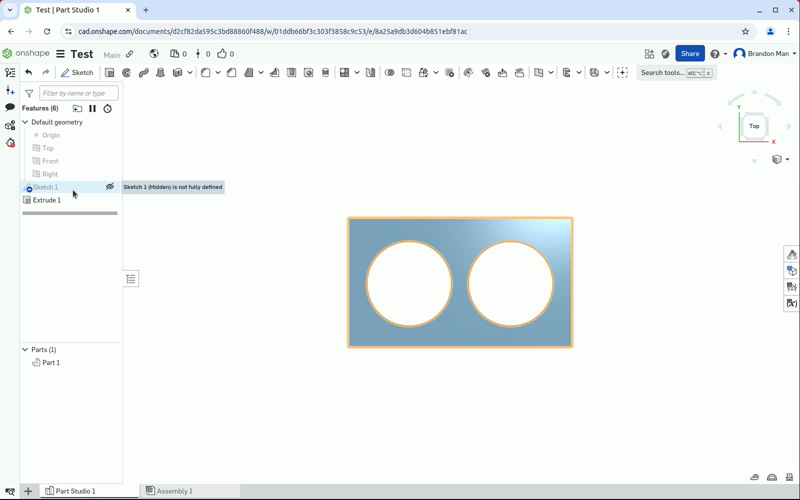
click(73, 189)
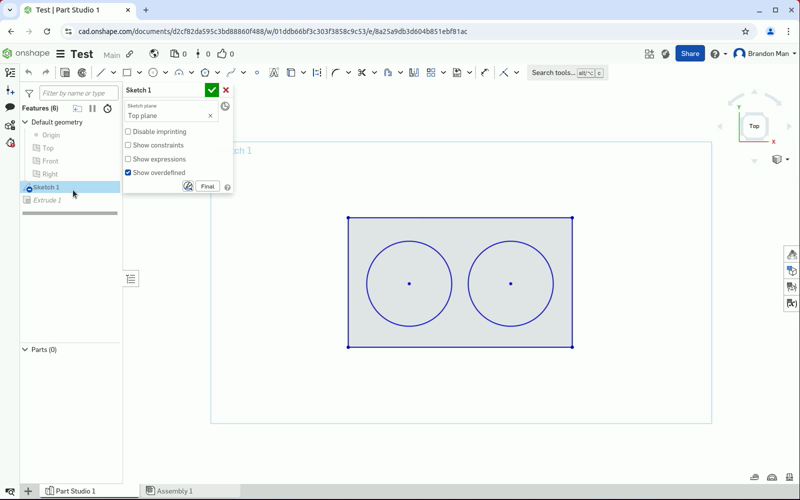
mouse_move(229, 92)
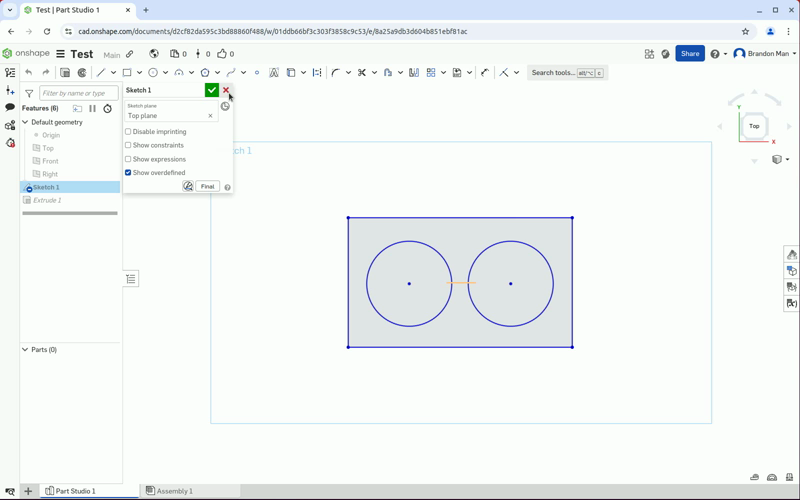
click(229, 92)
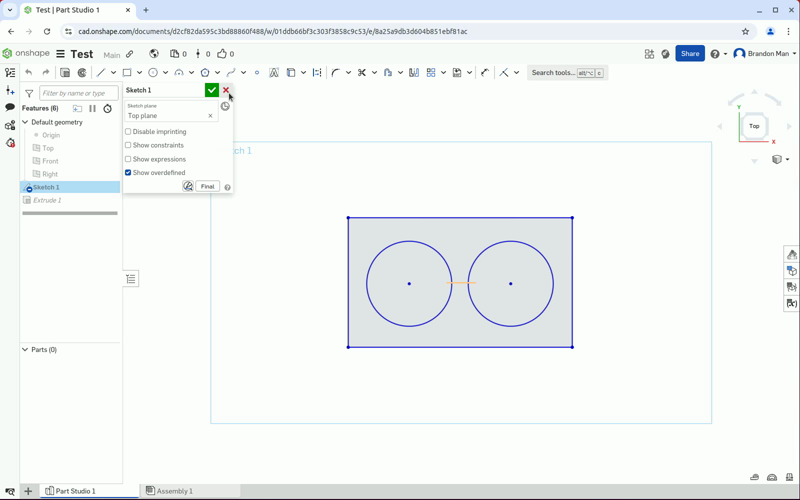
key(shift+s)
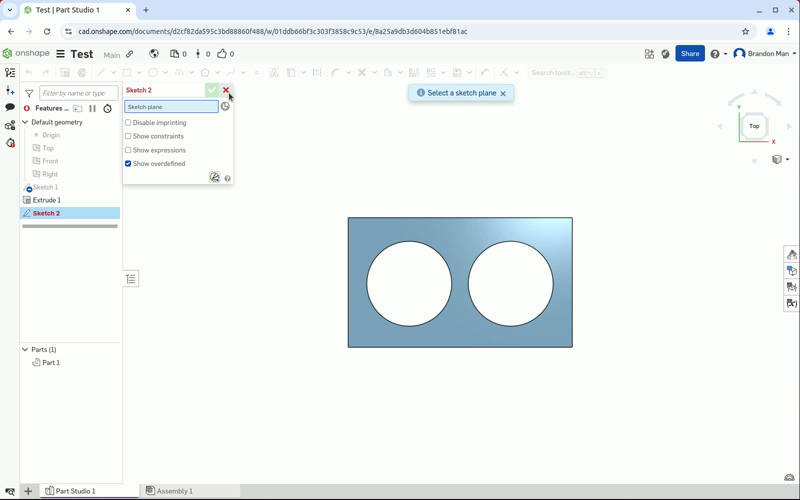
mouse_move(73, 150)
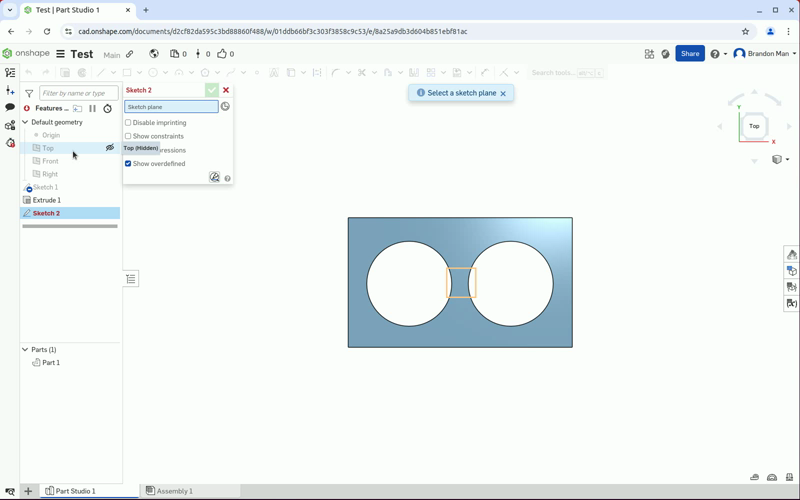
click(73, 150)
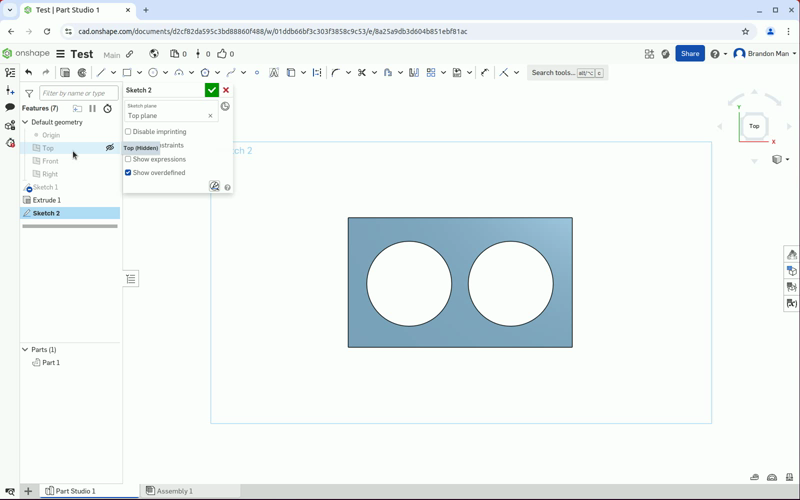
mouse_move(73, 352)
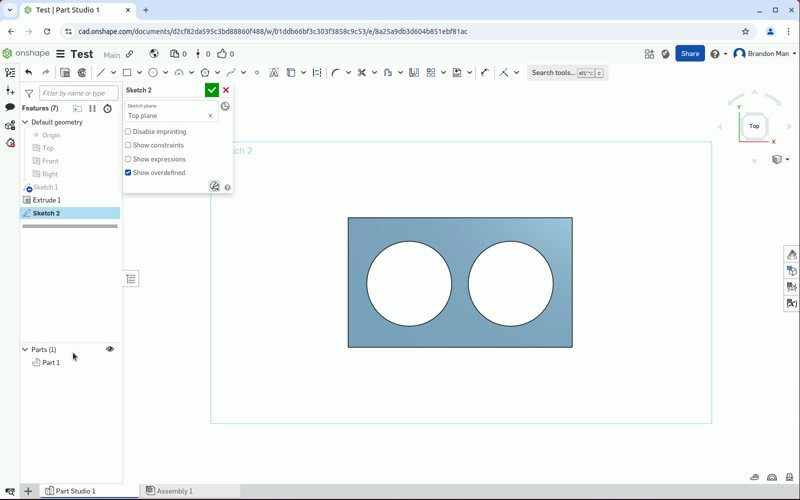
key(y)
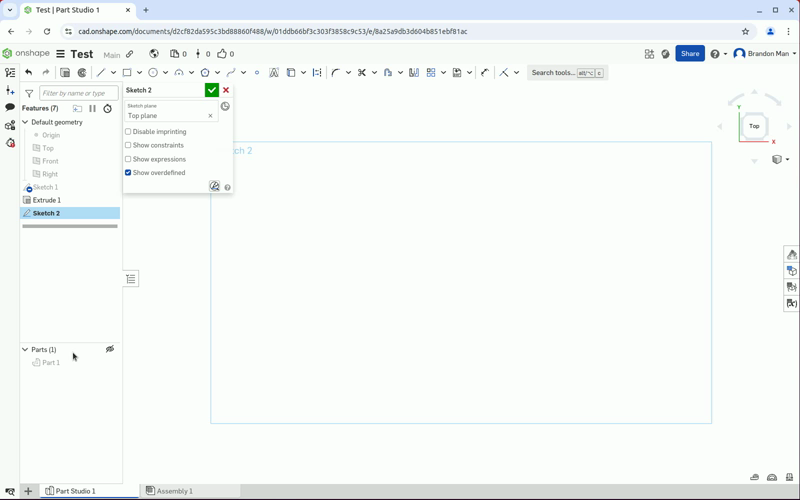
key(c)
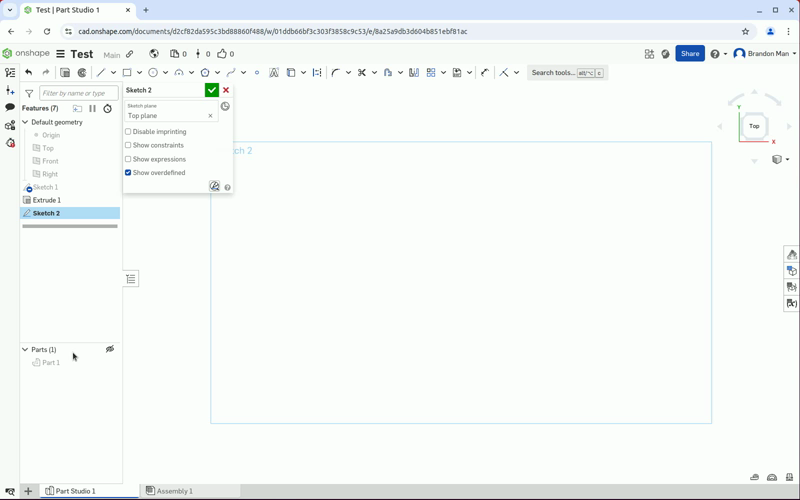
key_down(shift)
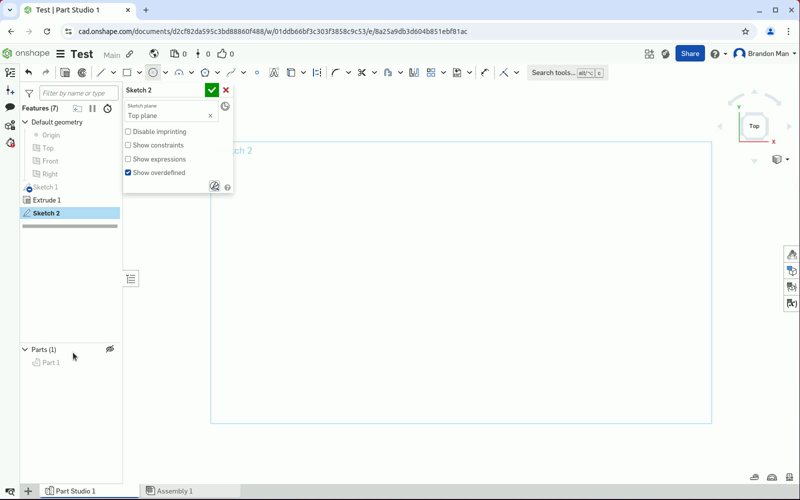
mouse_move(409, 282)
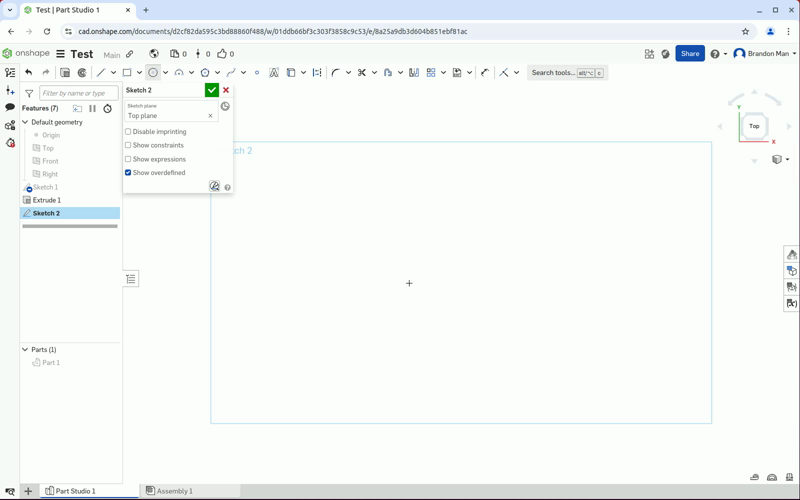
click(409, 282)
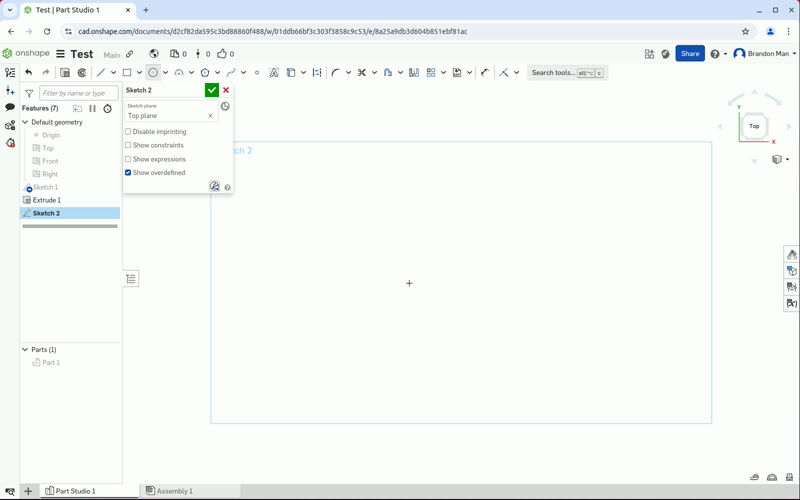
key_up(shift)
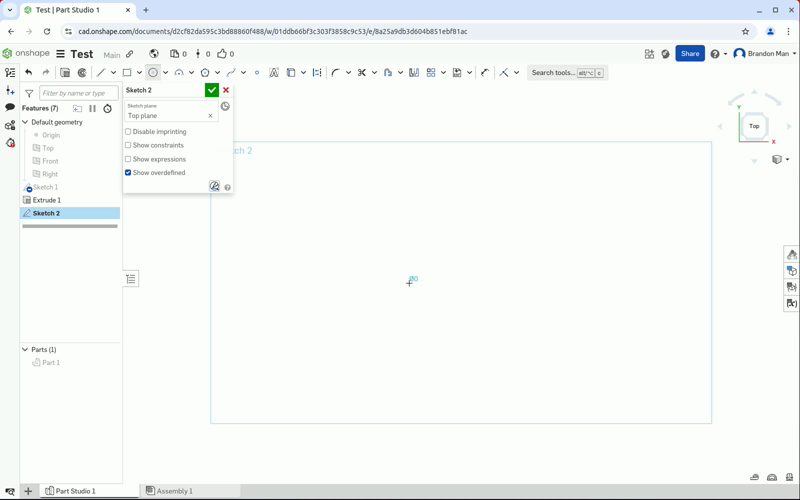
mouse_move(450, 282)
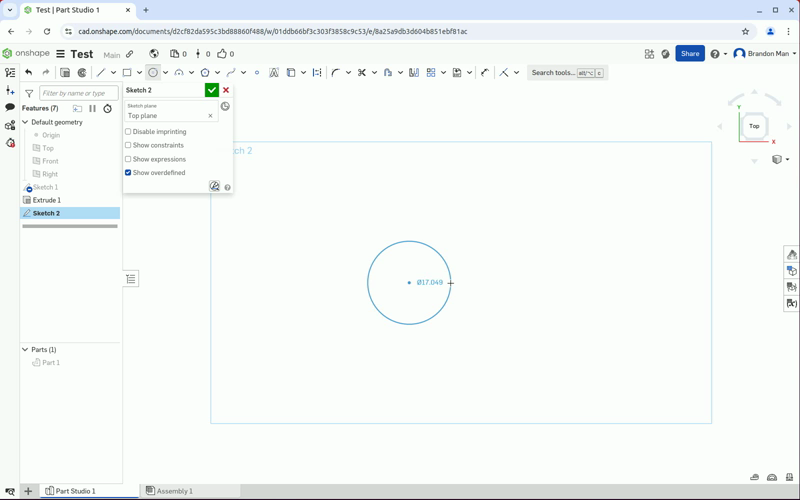
click(450, 282)
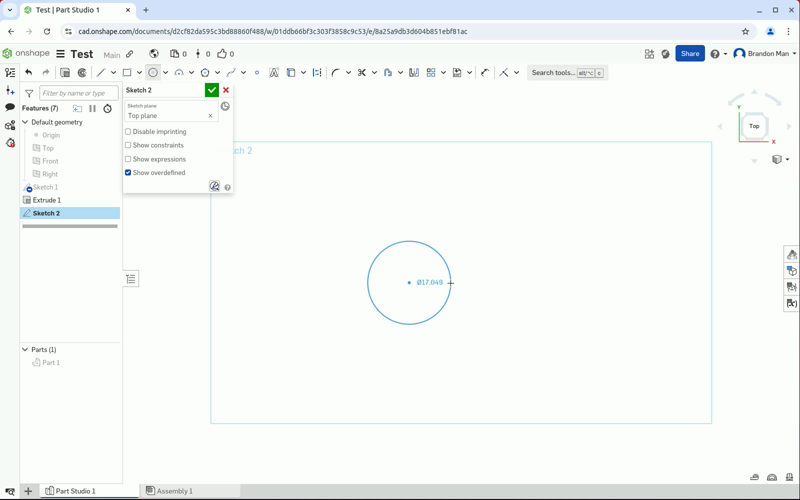
key(esc)
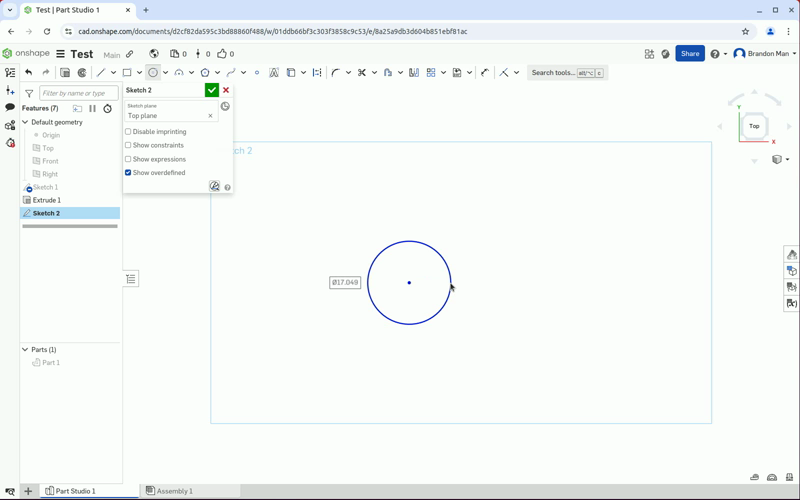
key(c)
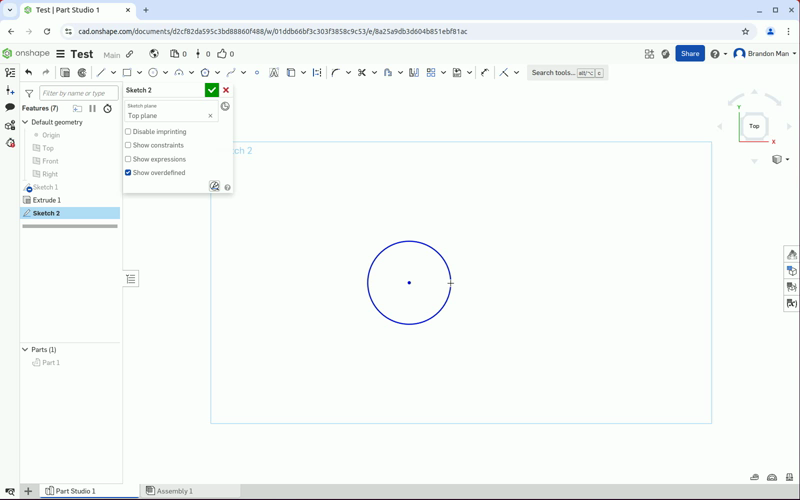
key_down(shift)
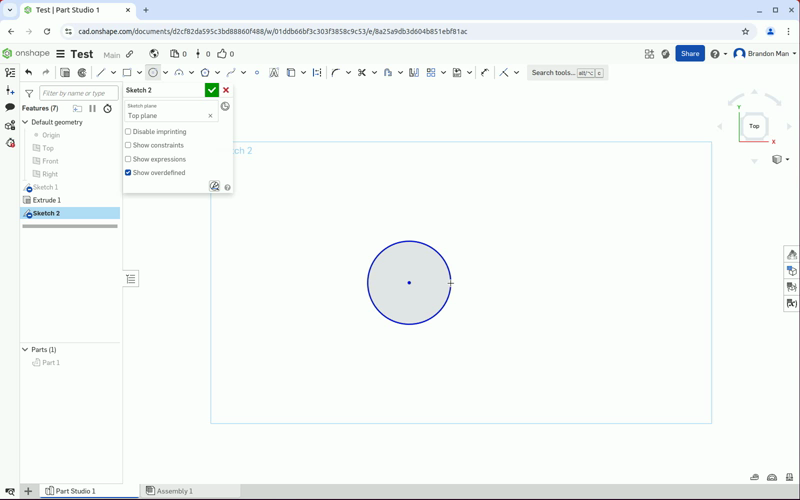
mouse_move(409, 282)
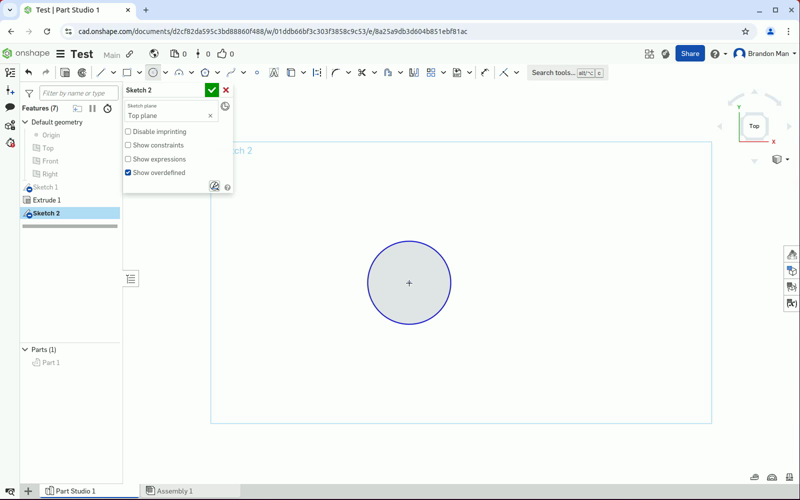
click(409, 282)
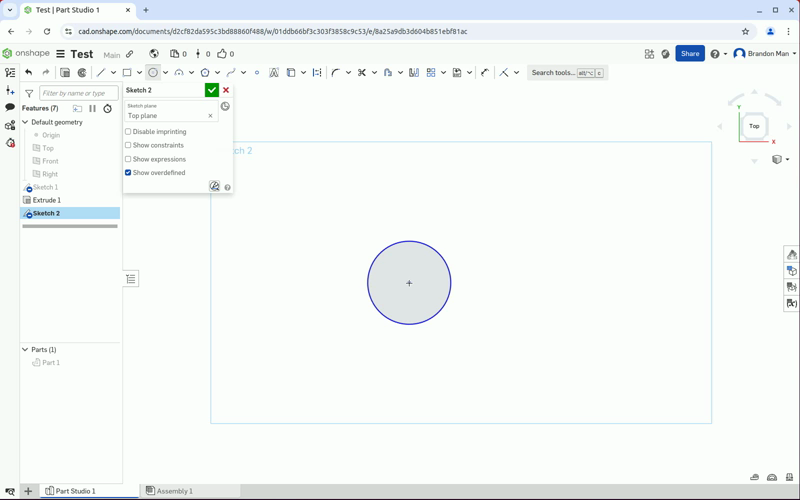
key_up(shift)
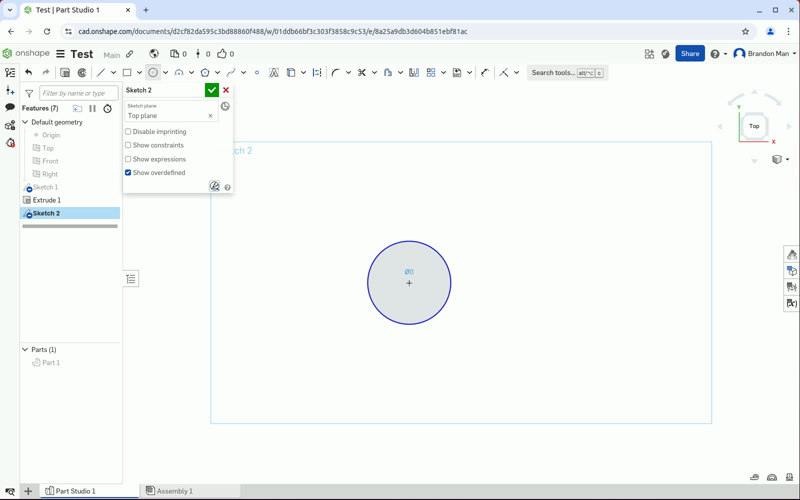
mouse_move(447, 282)
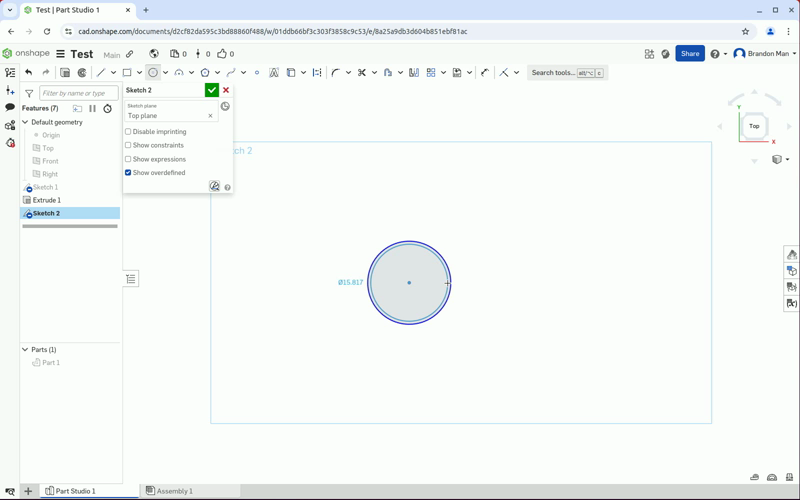
scroll(6)
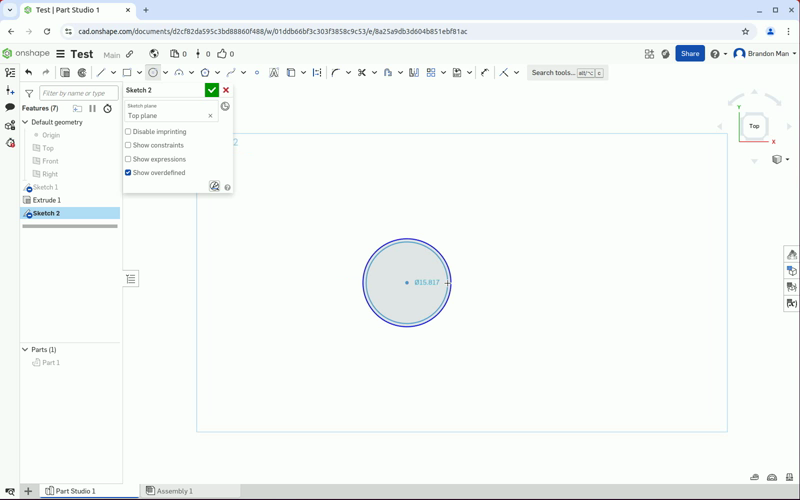
scroll(6)
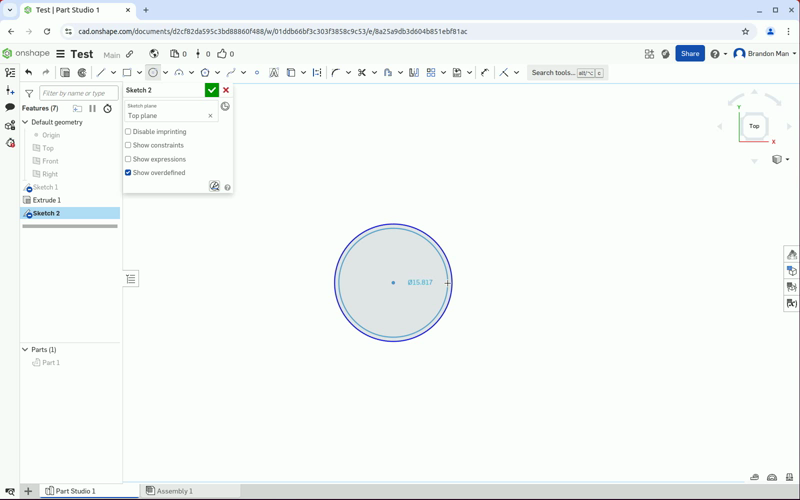
scroll(6)
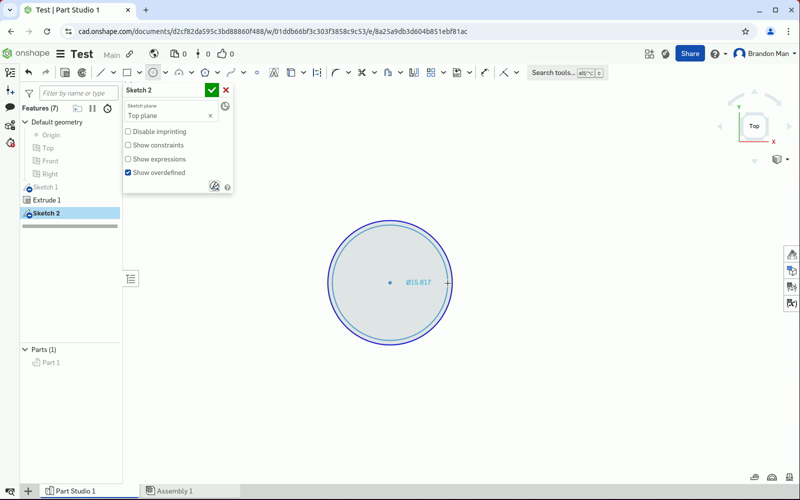
scroll(6)
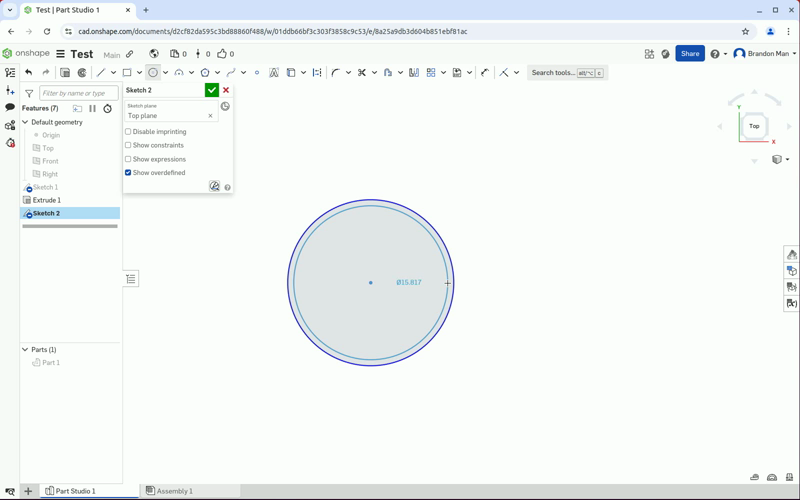
scroll(6)
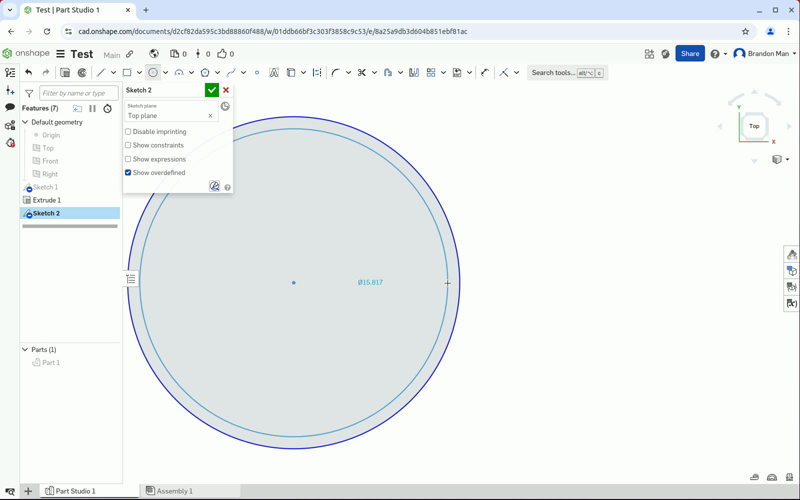
scroll(6)
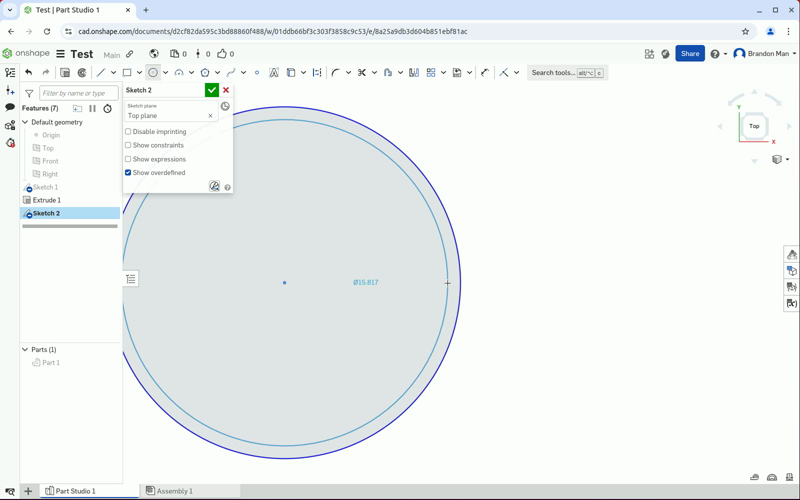
scroll(6)
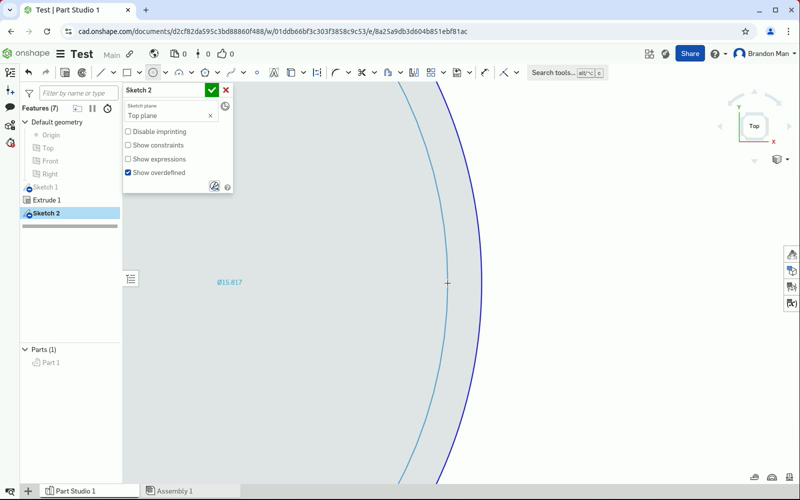
click(447, 282)
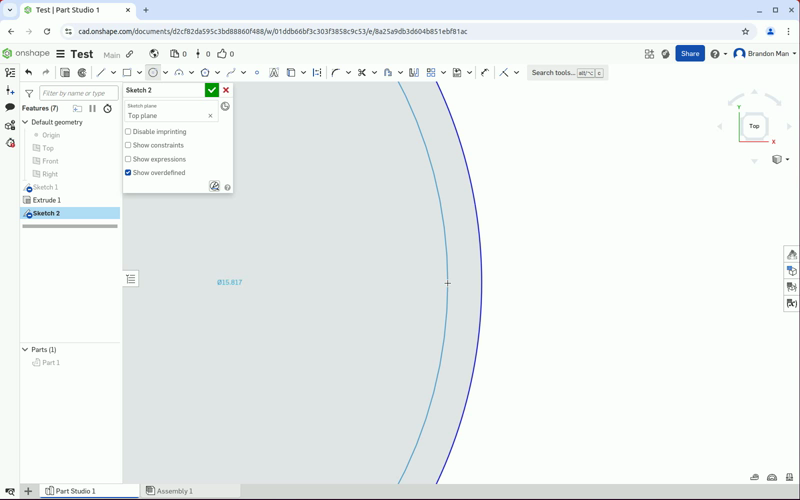
scroll(-6)
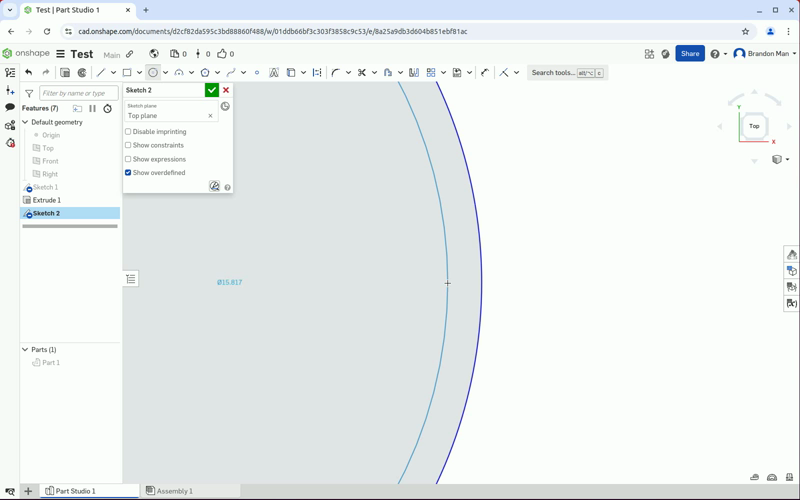
scroll(-6)
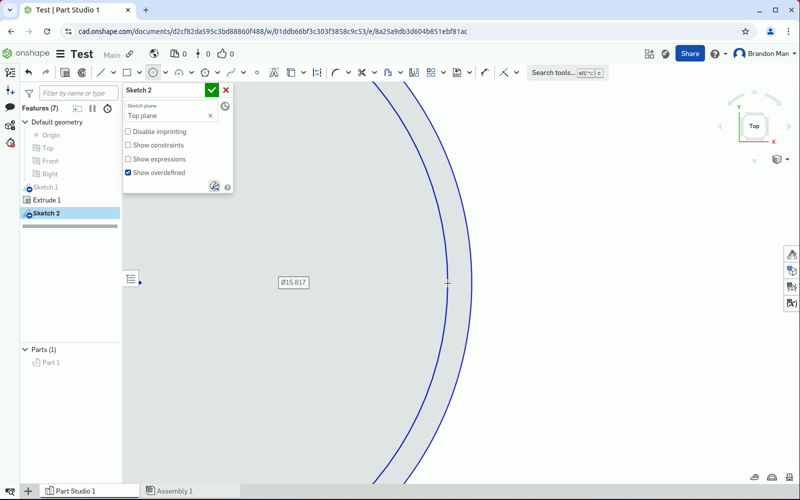
scroll(-6)
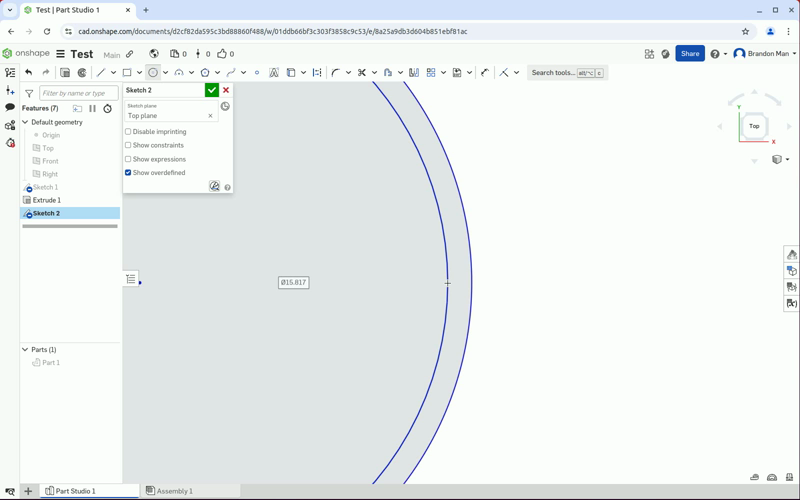
scroll(-6)
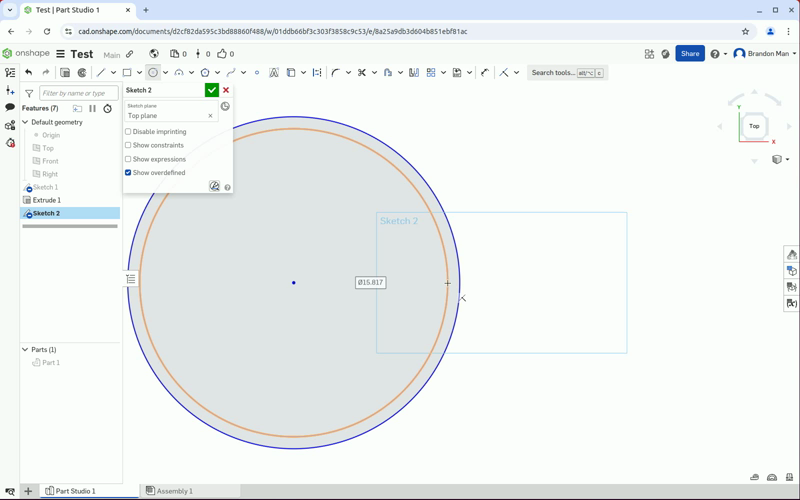
scroll(-6)
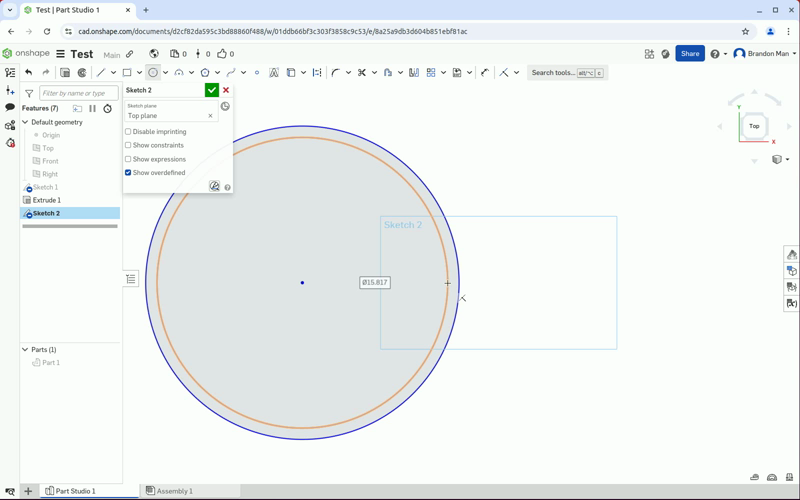
scroll(-6)
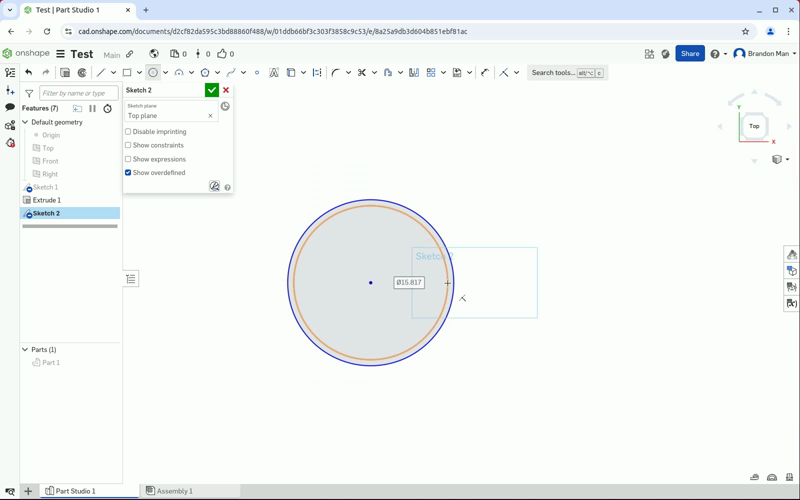
scroll(-6)
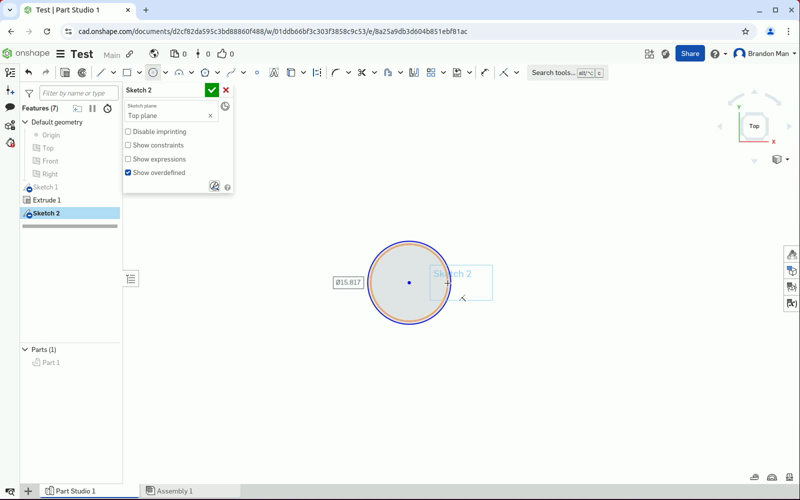
key(esc)
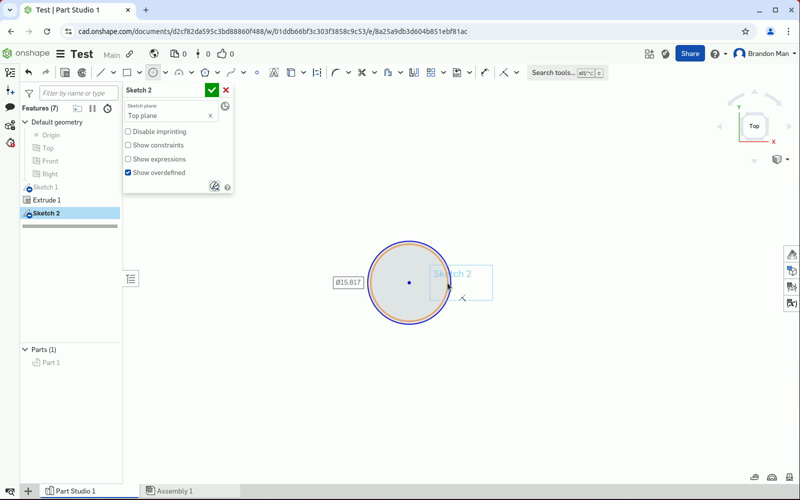
mouse_move(406, 322)
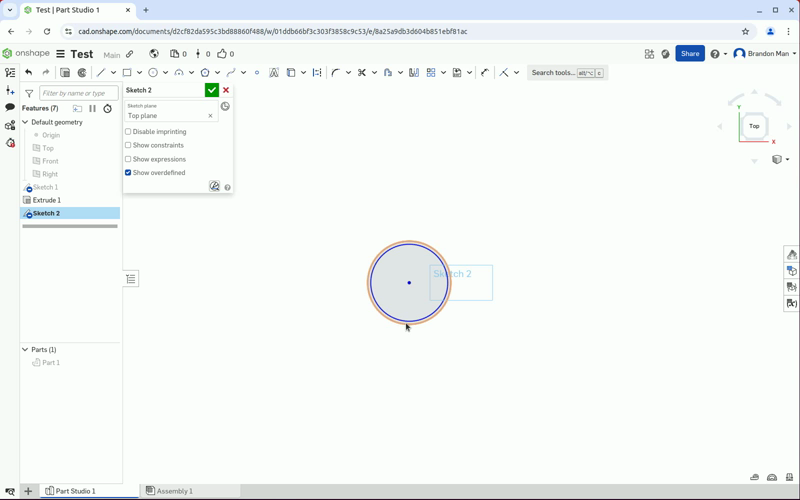
scroll(6)
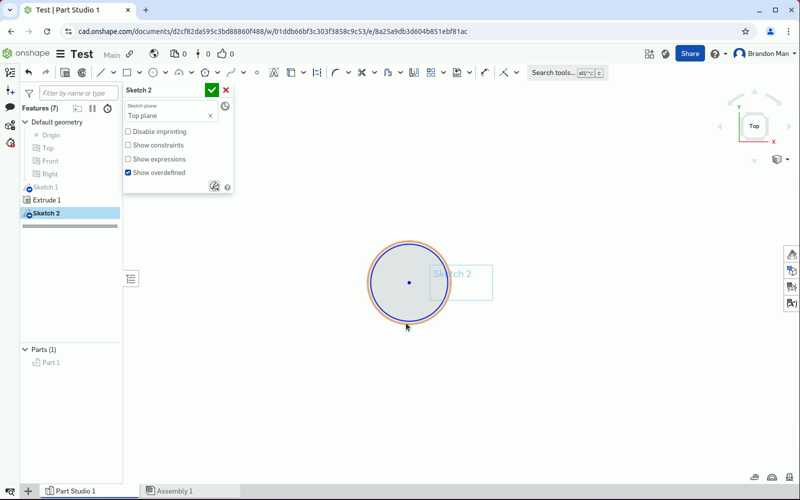
scroll(6)
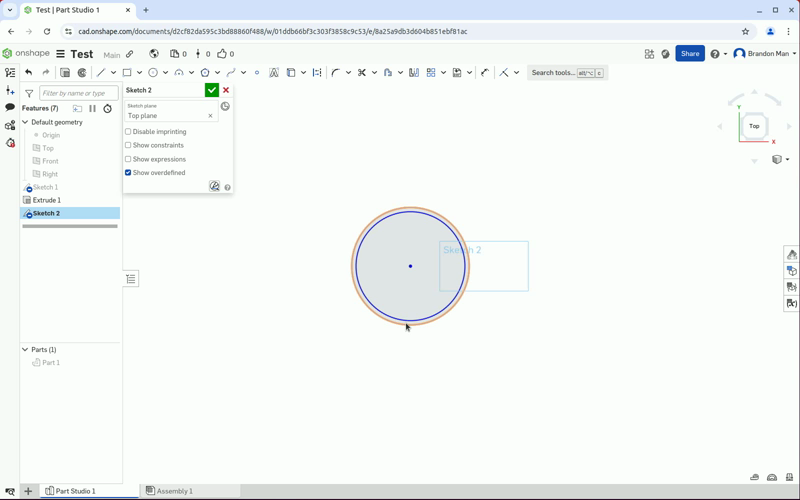
scroll(6)
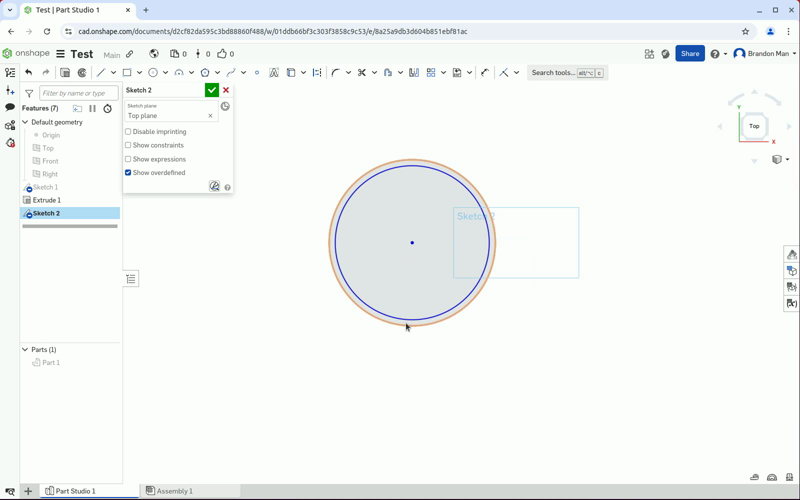
scroll(6)
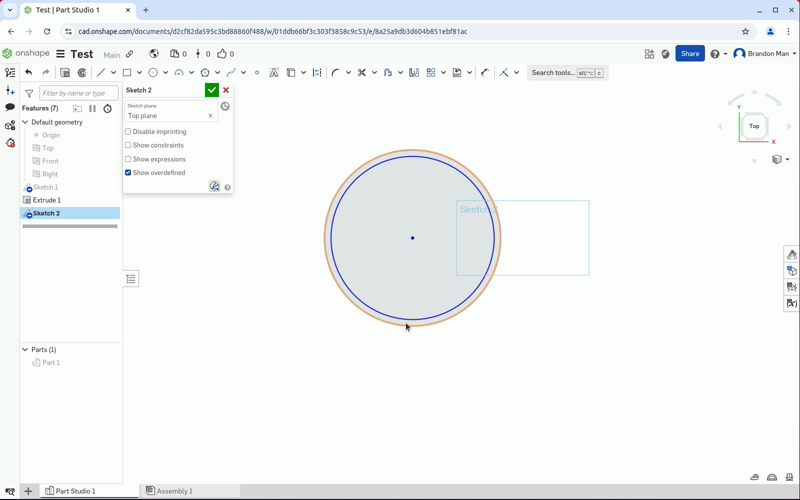
scroll(6)
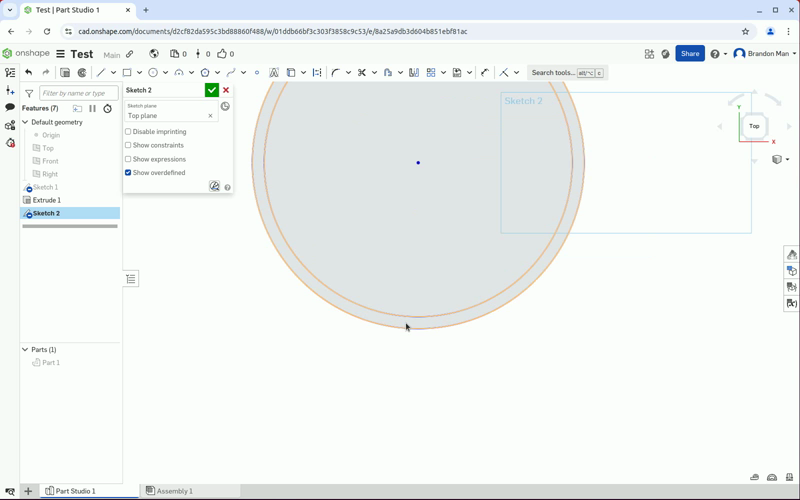
scroll(6)
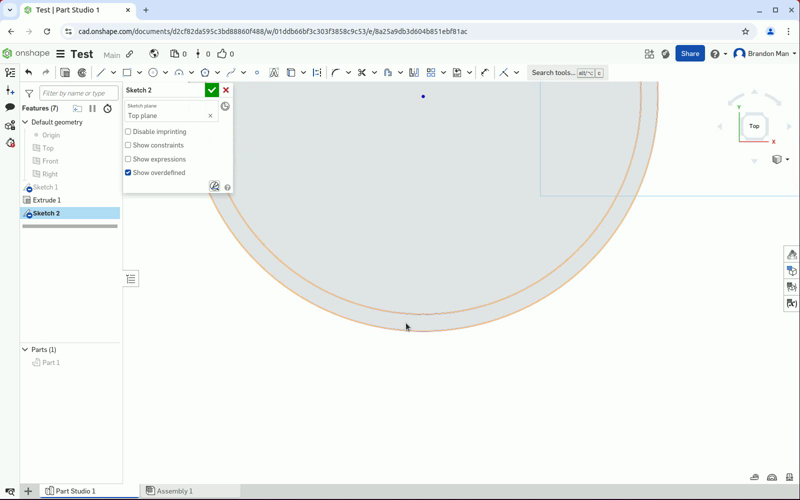
scroll(6)
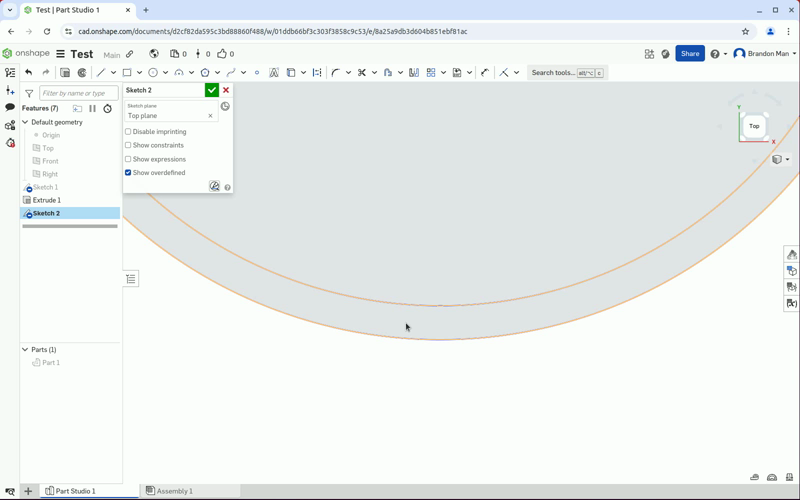
click(406, 322)
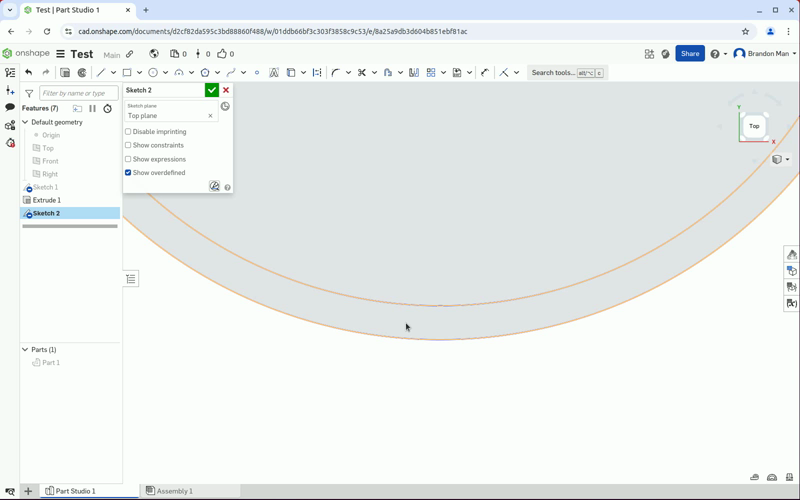
scroll(-6)
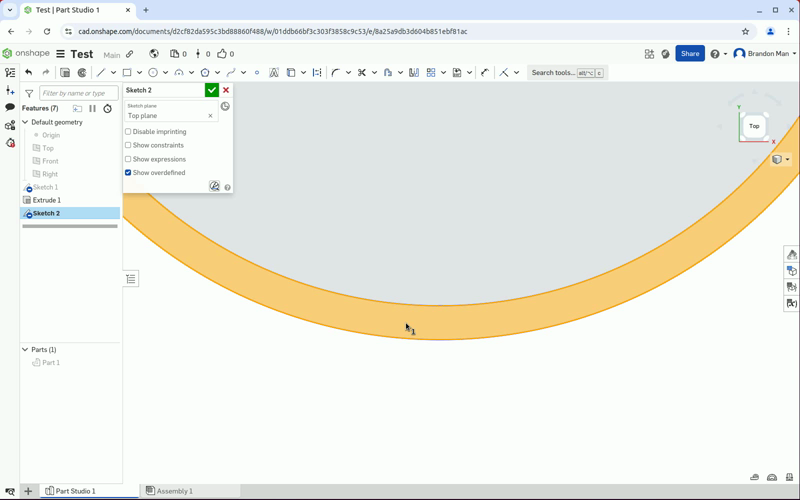
scroll(-6)
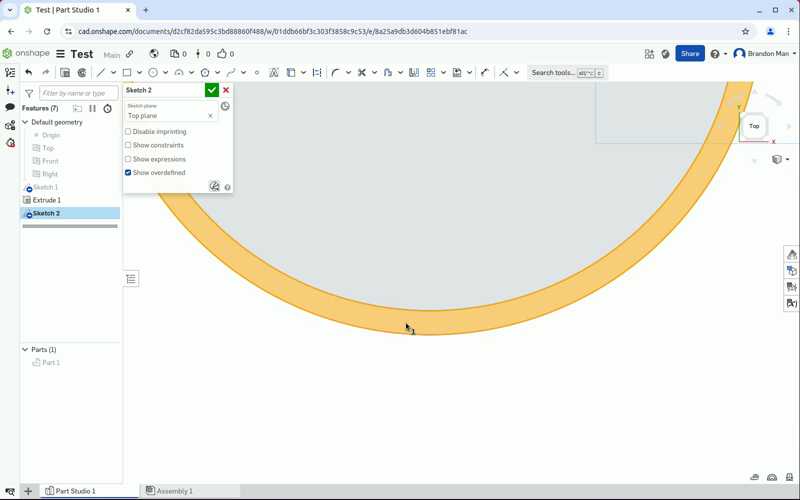
scroll(-6)
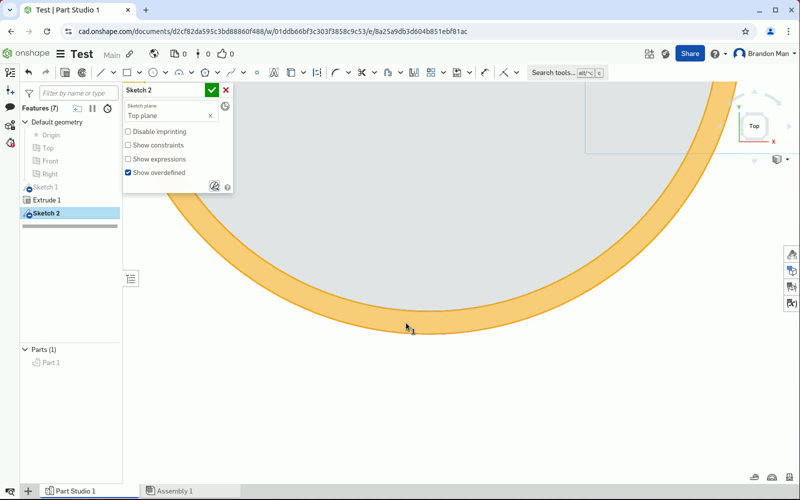
scroll(-6)
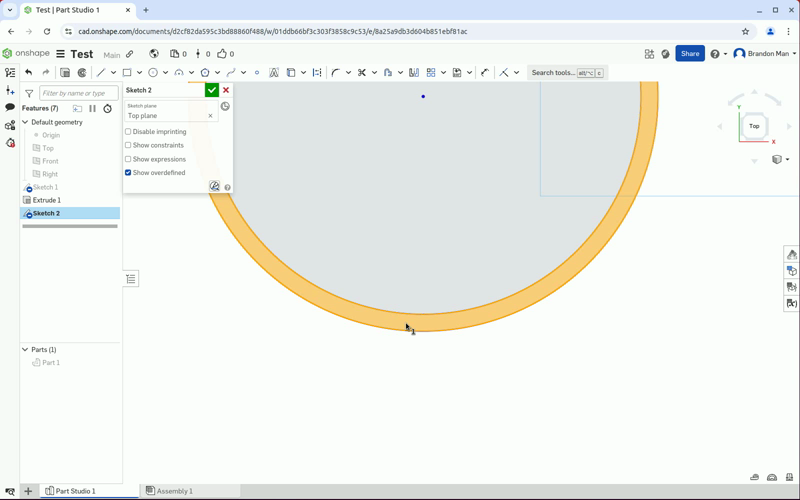
scroll(-6)
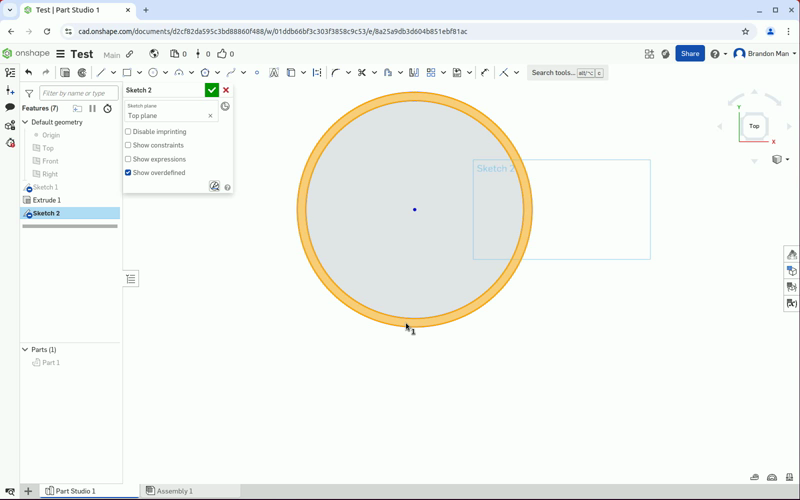
scroll(-6)
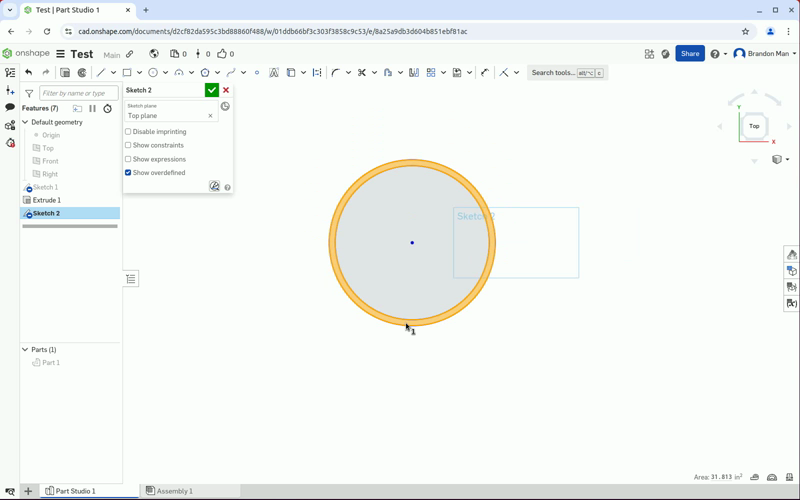
scroll(-6)
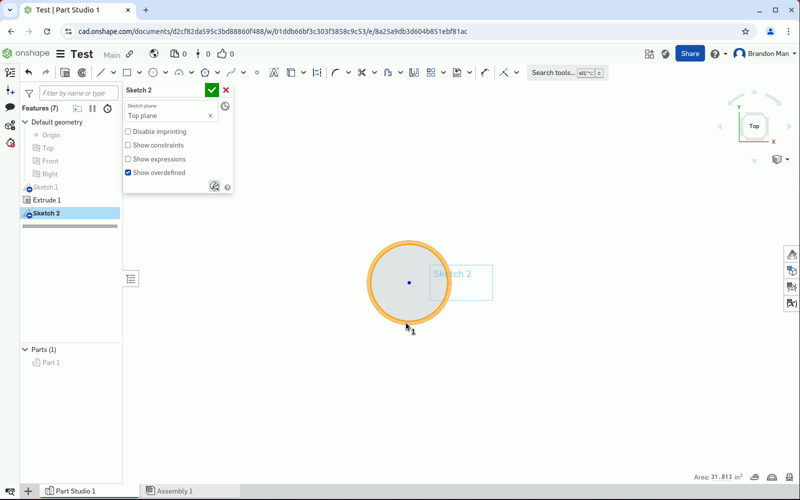
mouse_move(73, 352)
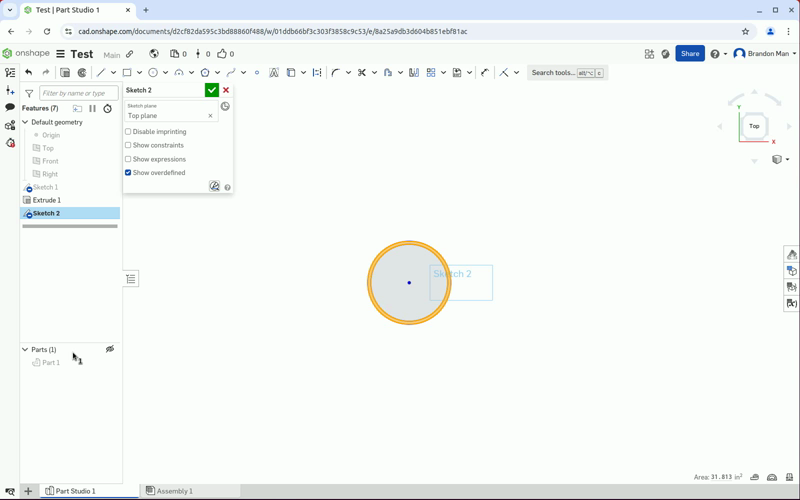
key(shift+y)
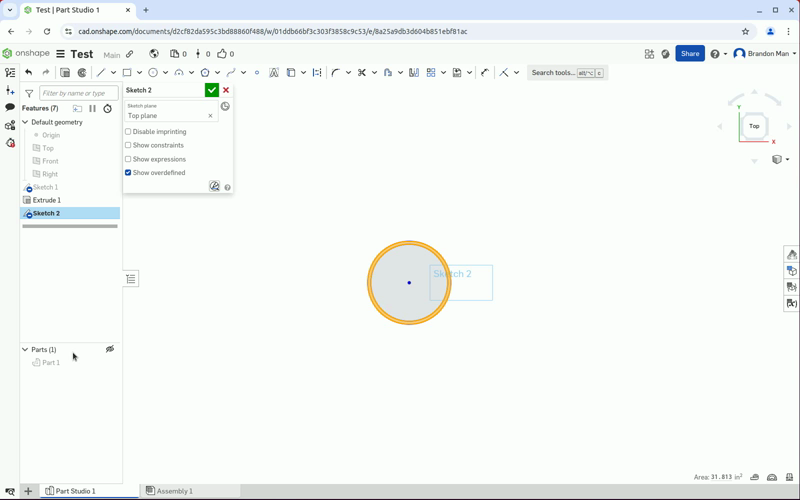
key(shift+e)
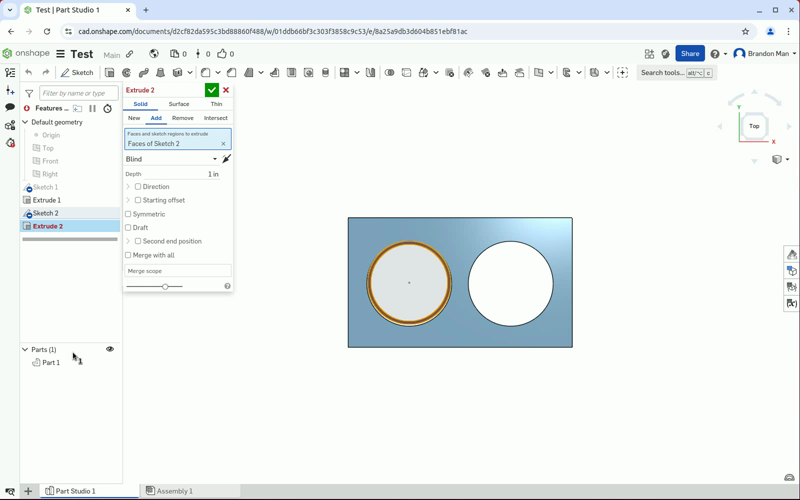
mouse_move(143, 106)
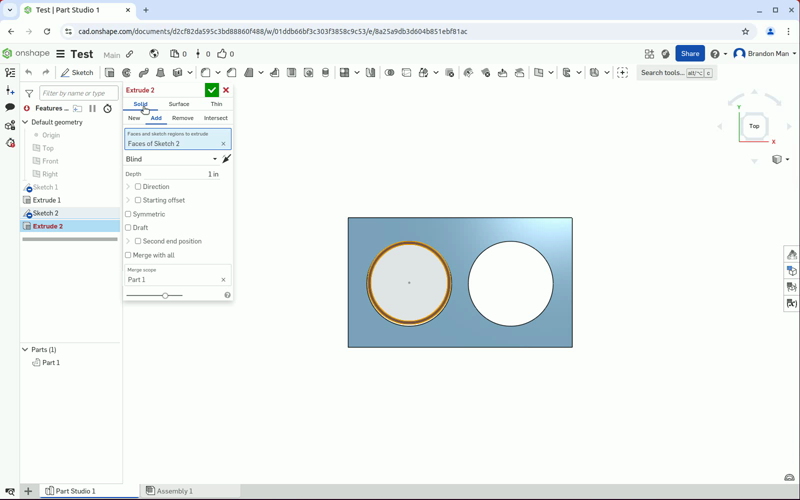
click(143, 106)
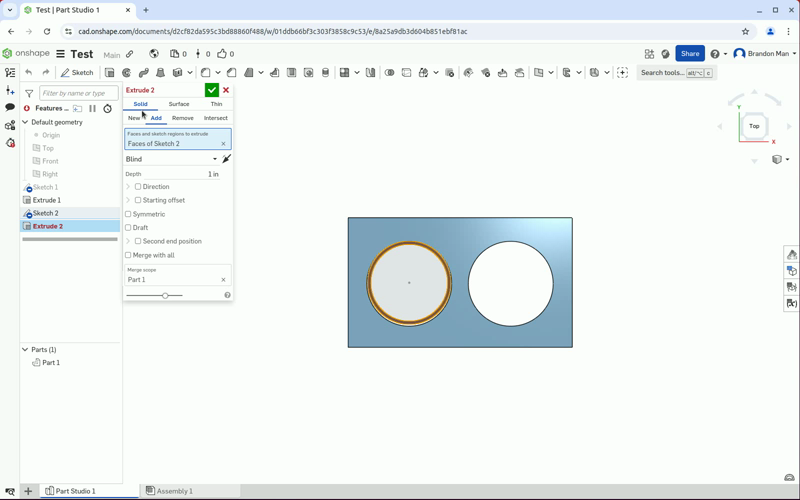
mouse_move(137, 120)
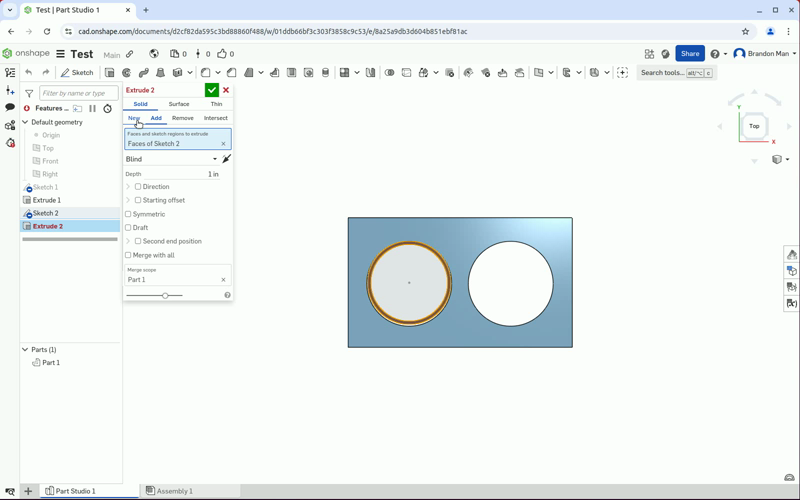
click(137, 120)
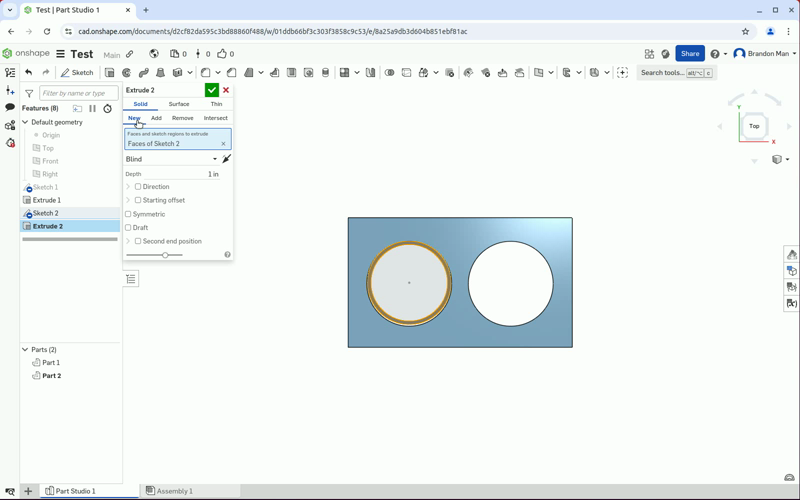
key(tab, 4)
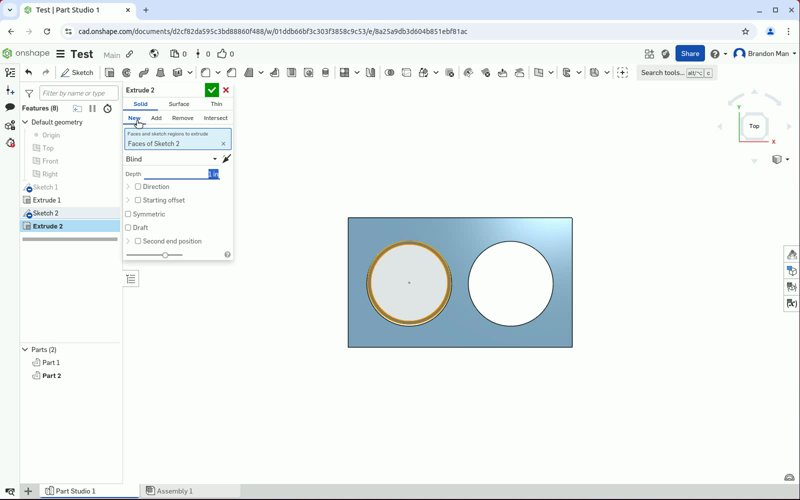
text(0.241)
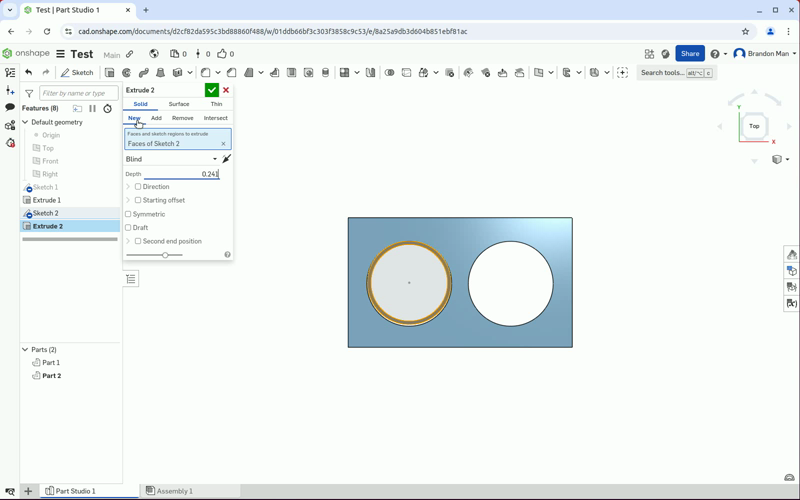
key(enter)
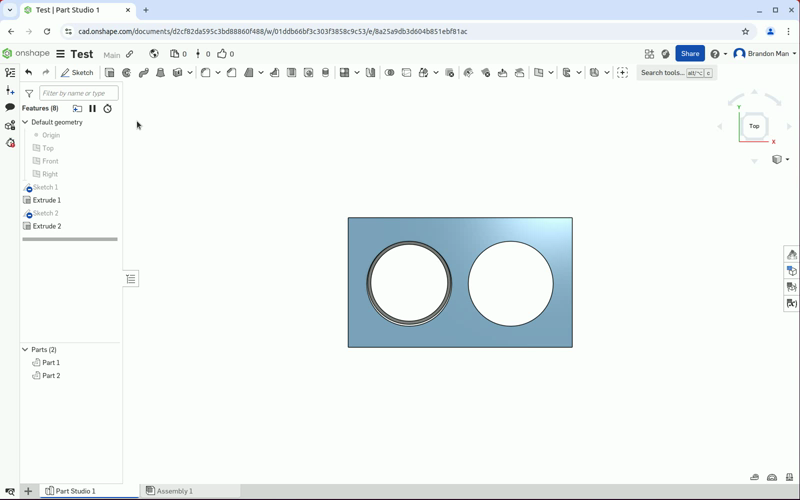
key(shift+h)
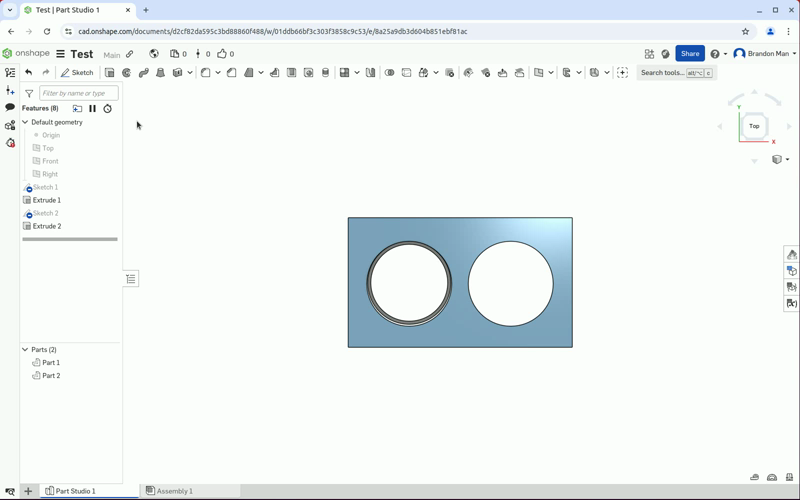
key(shift+h)
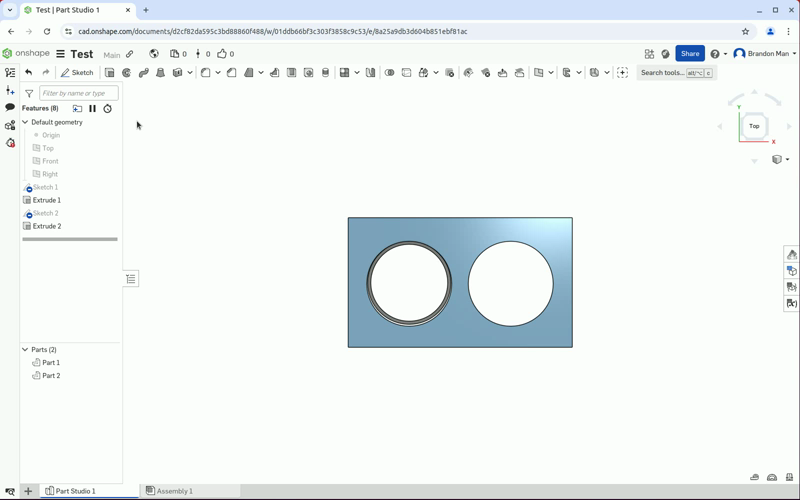
mouse_move(73, 189)
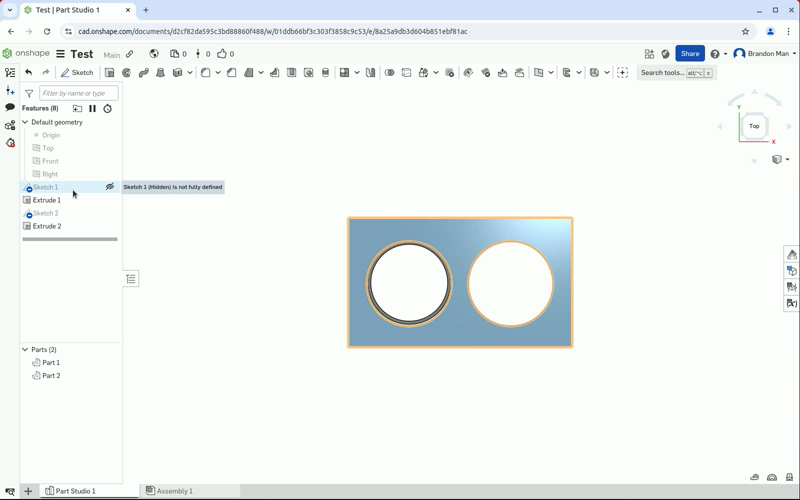
click(73, 189)
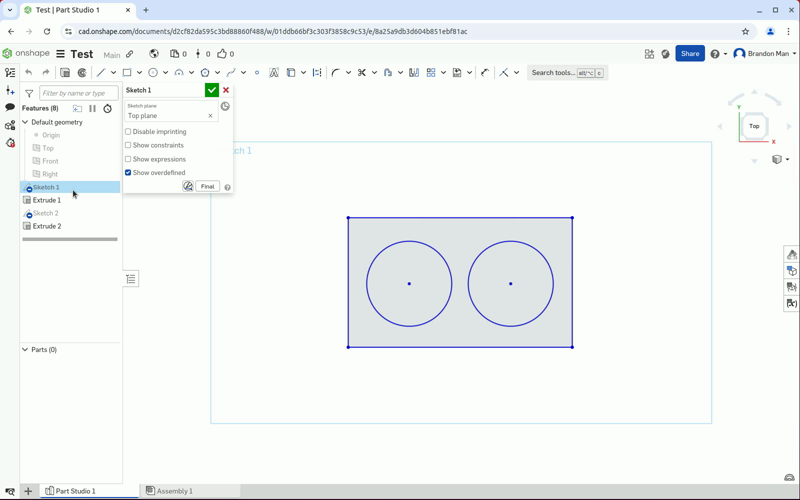
mouse_move(229, 92)
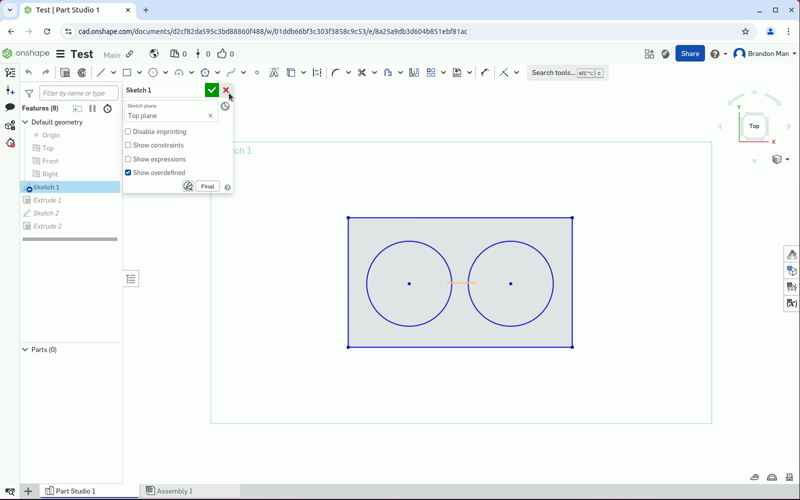
click(229, 92)
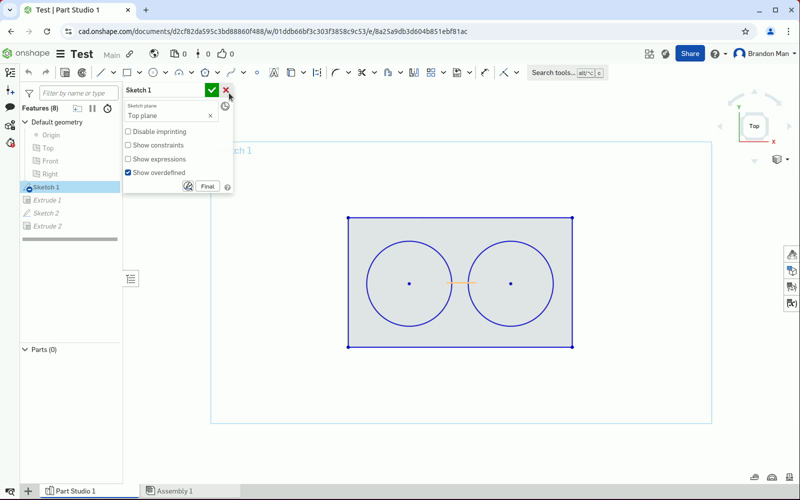
key(shift+s)
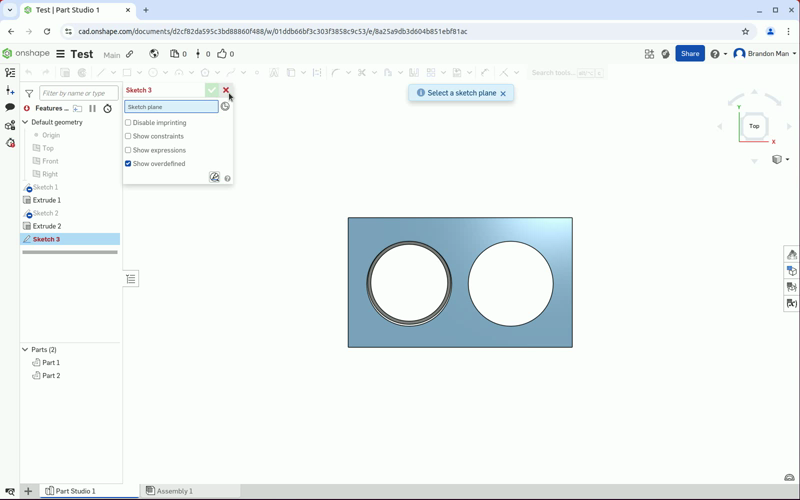
mouse_move(73, 150)
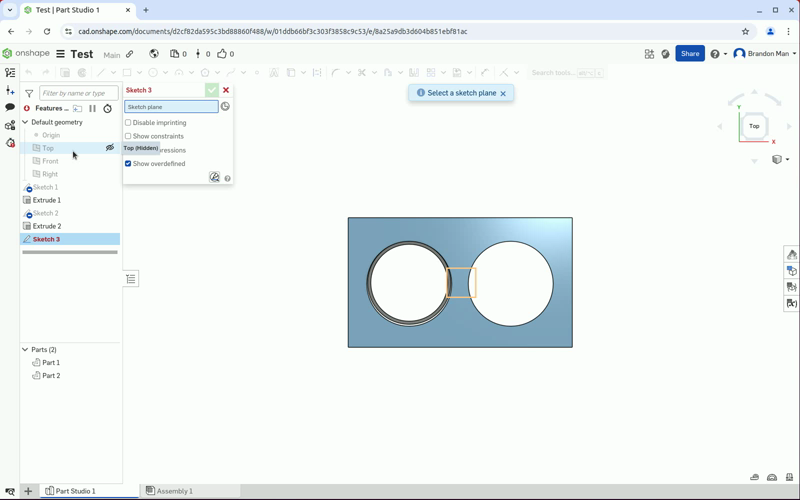
click(73, 150)
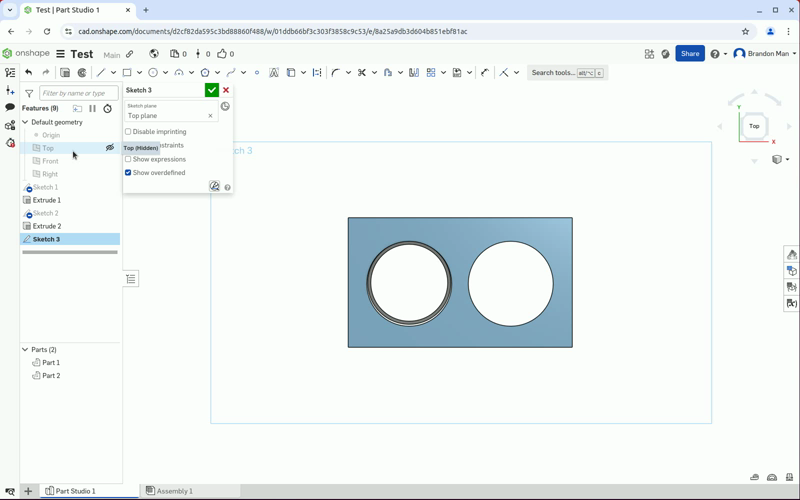
mouse_move(73, 352)
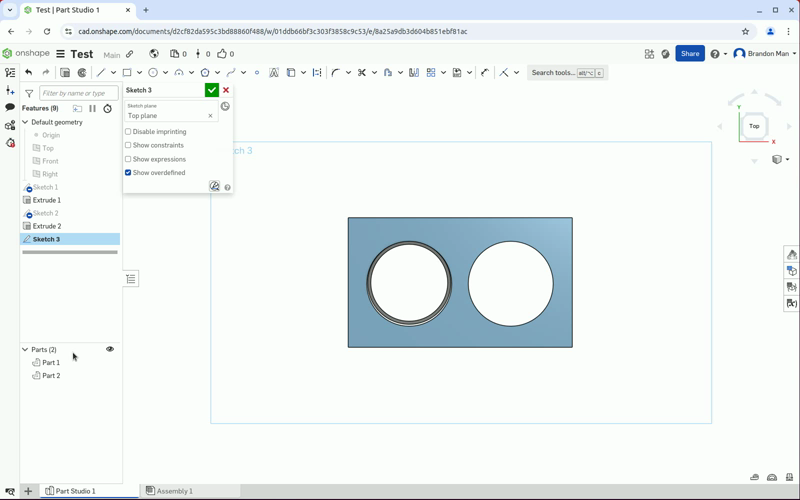
key(y)
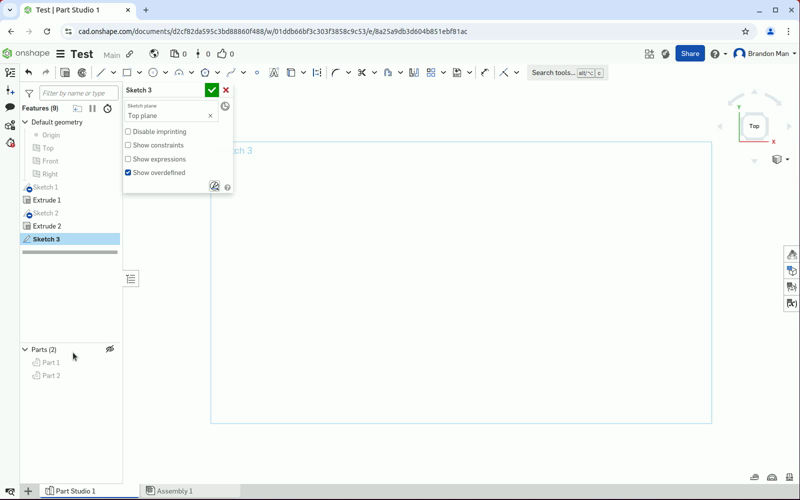
key(c)
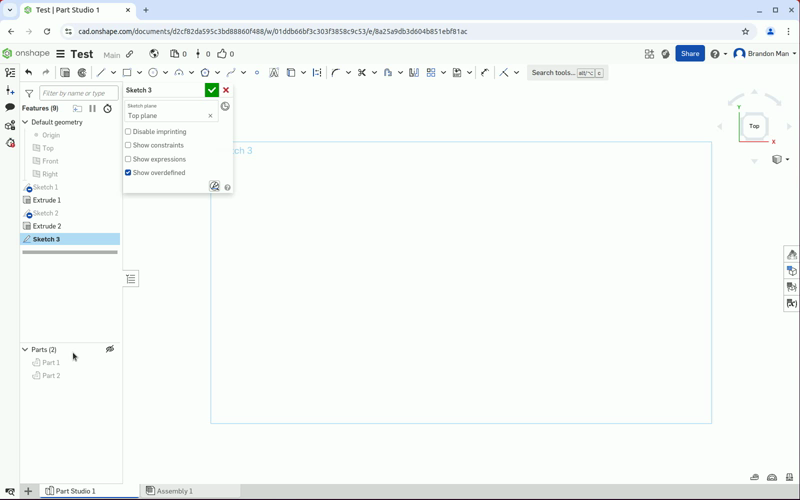
key_down(shift)
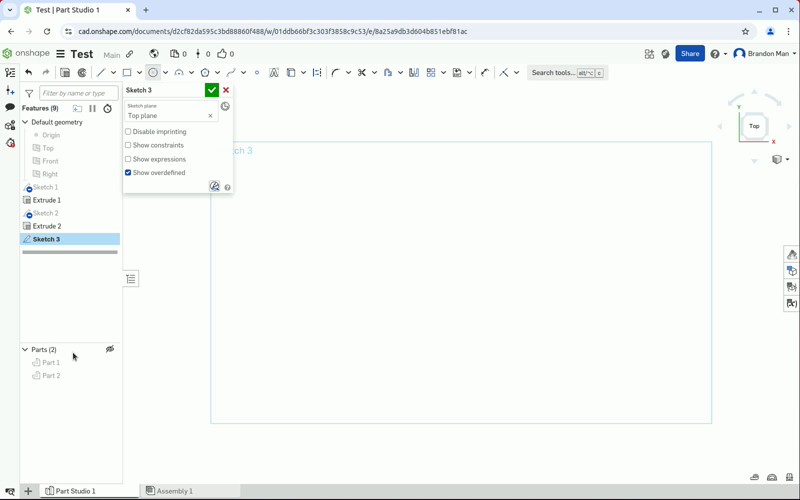
mouse_move(513, 282)
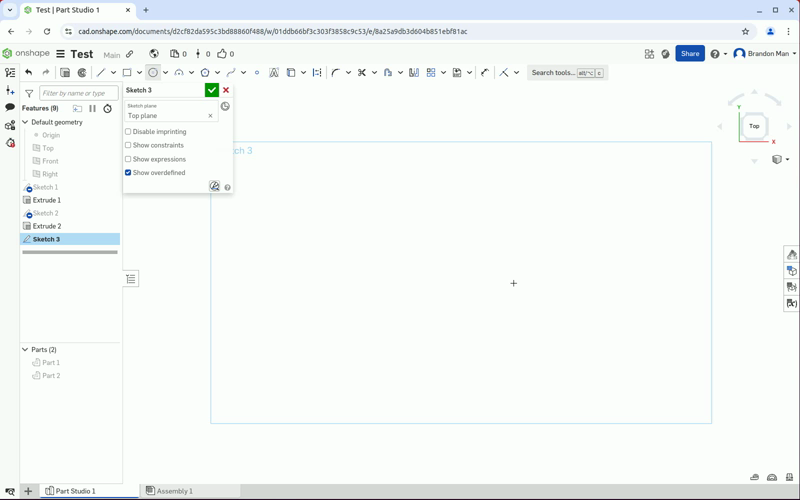
click(513, 282)
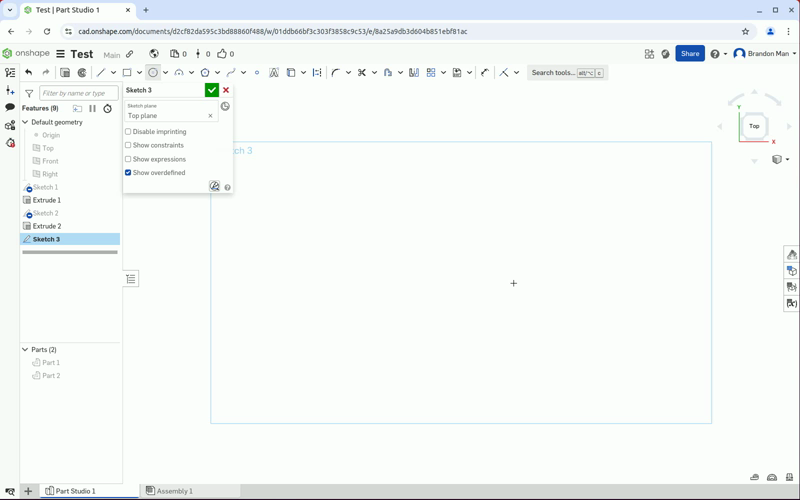
key_up(shift)
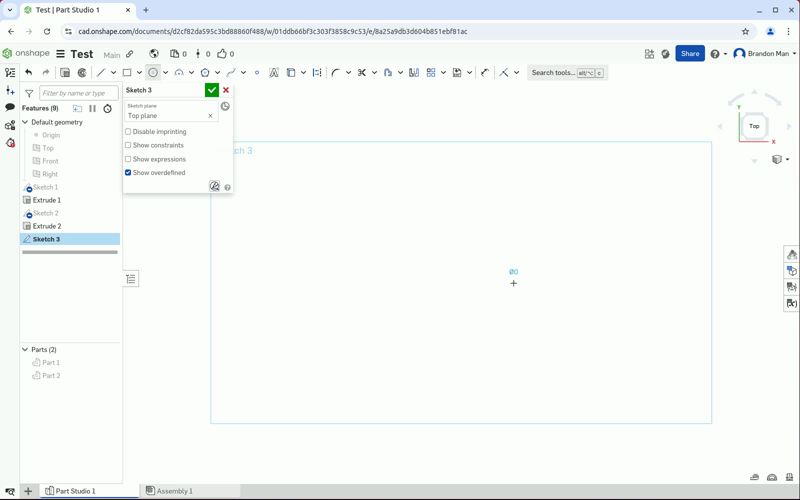
mouse_move(555, 282)
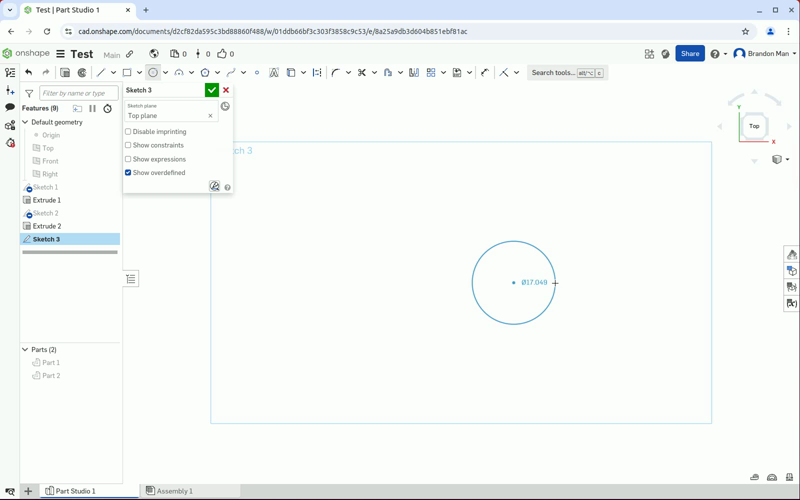
click(555, 282)
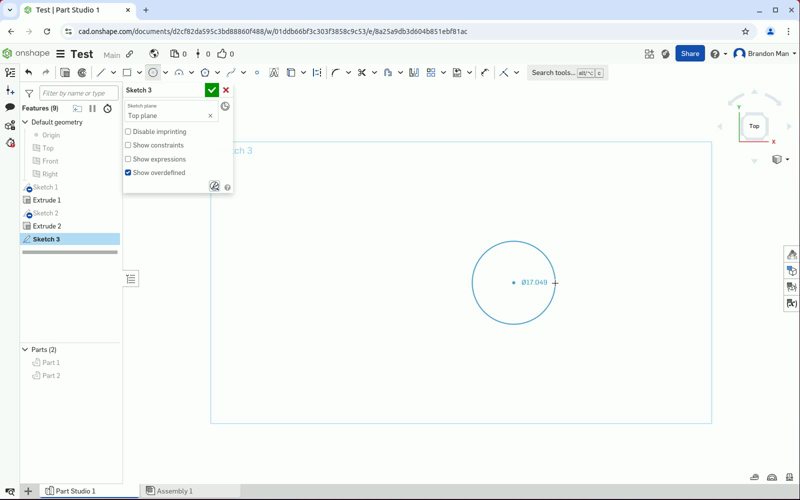
key(esc)
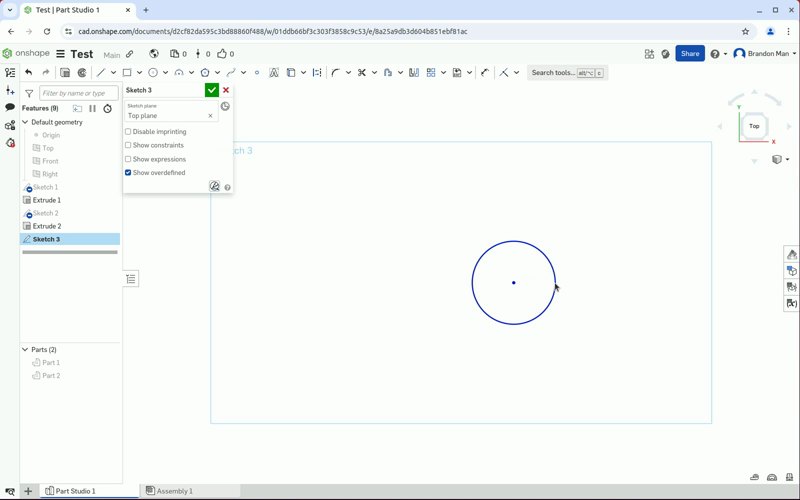
key(c)
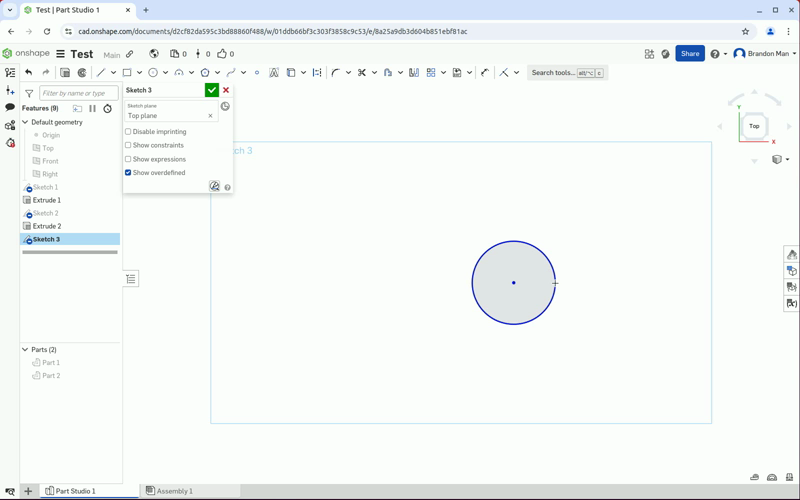
key_down(shift)
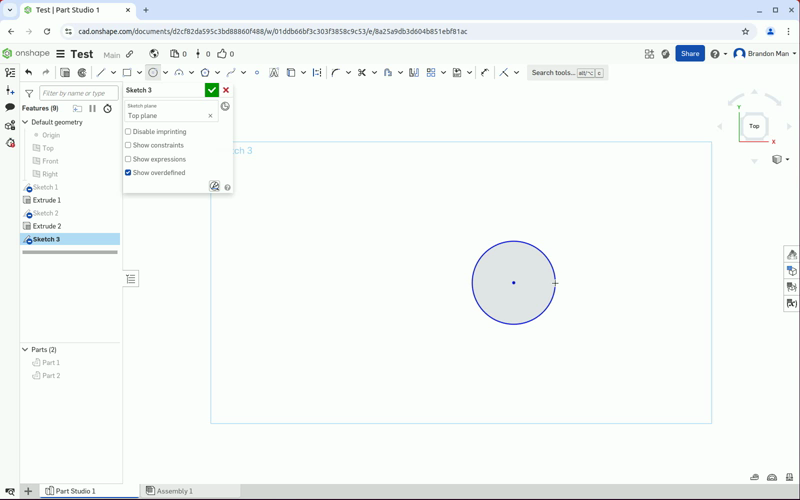
mouse_move(513, 282)
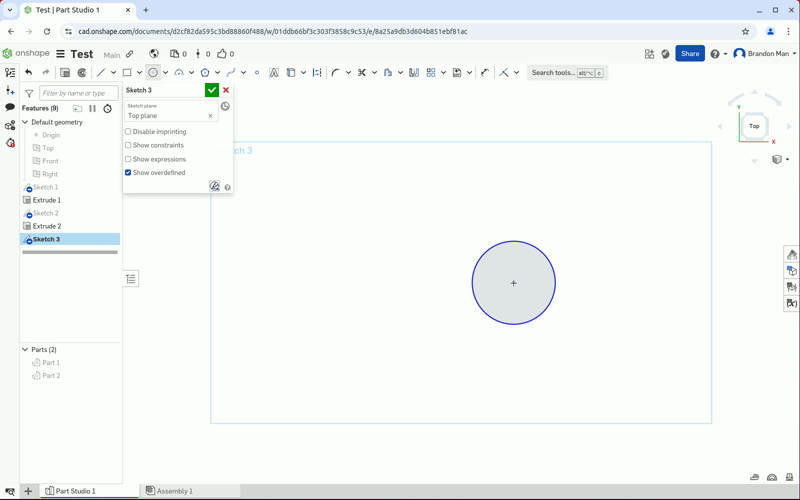
click(513, 282)
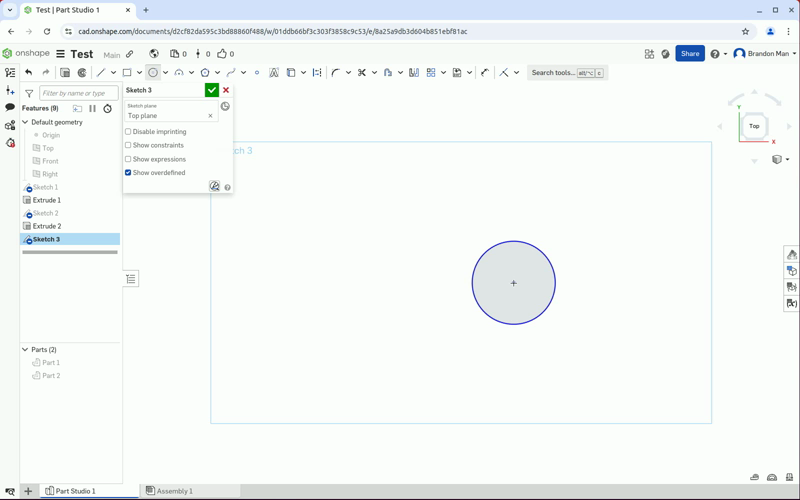
key_up(shift)
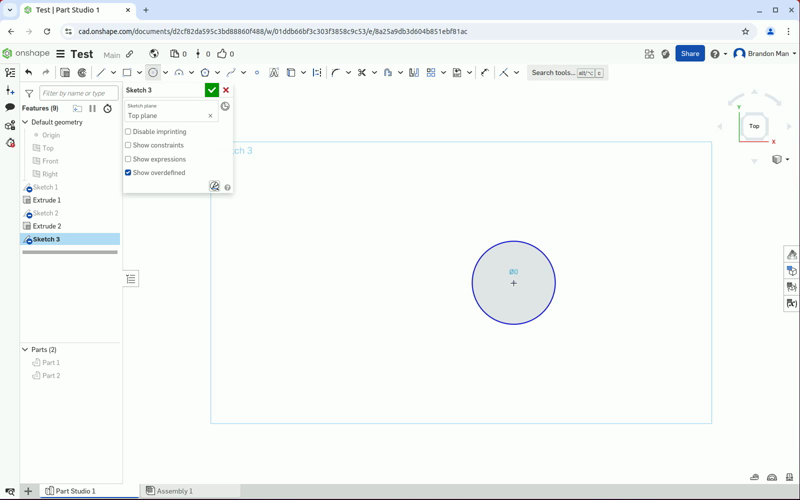
mouse_move(552, 282)
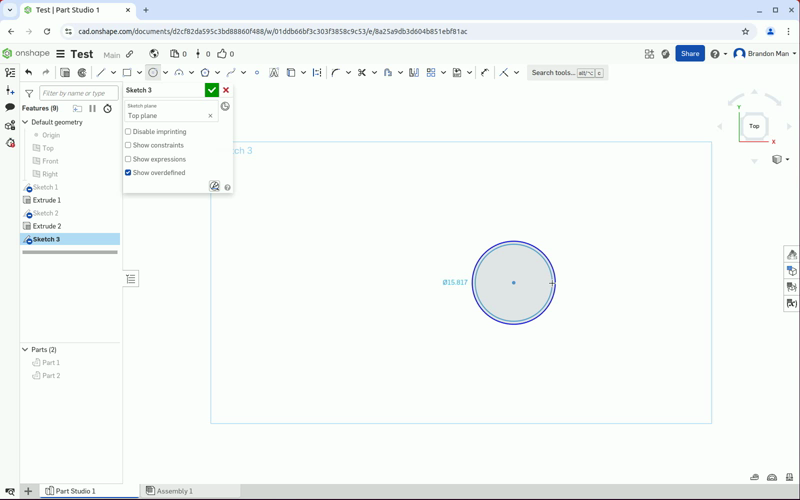
scroll(6)
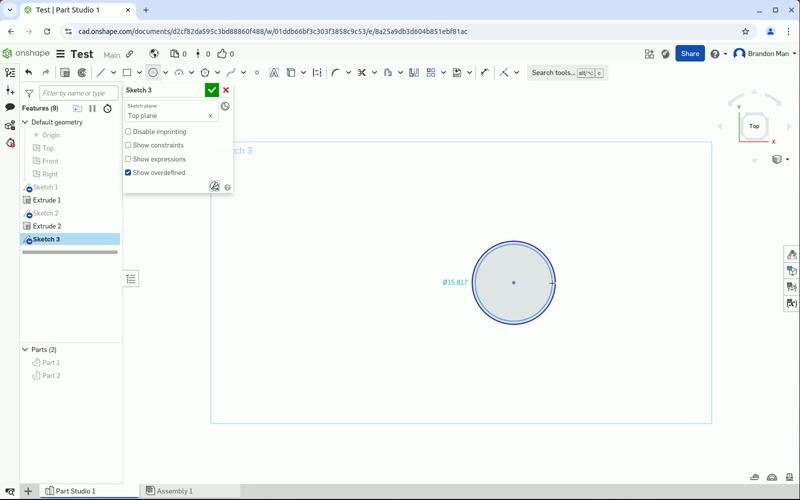
scroll(6)
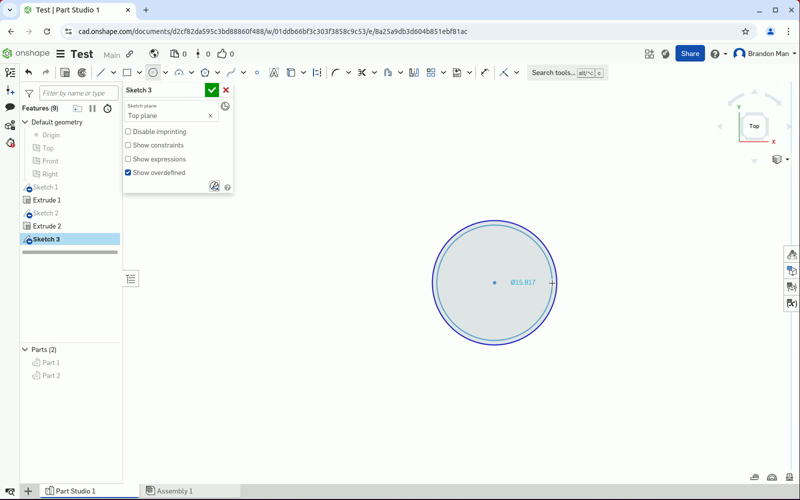
scroll(6)
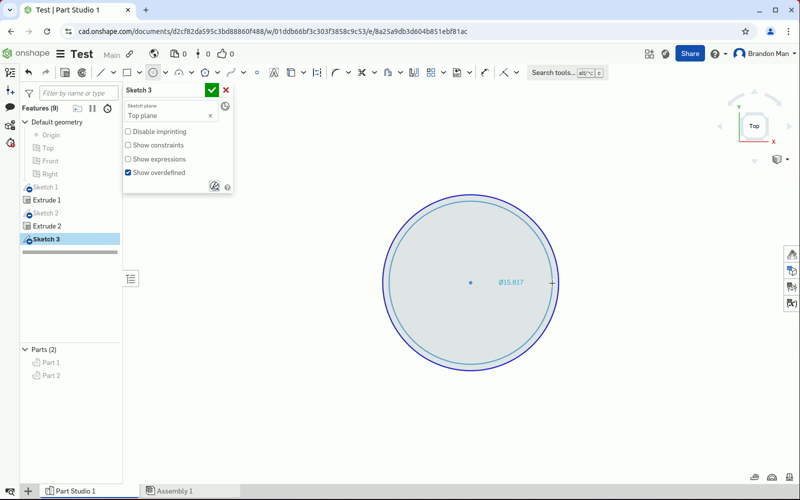
scroll(6)
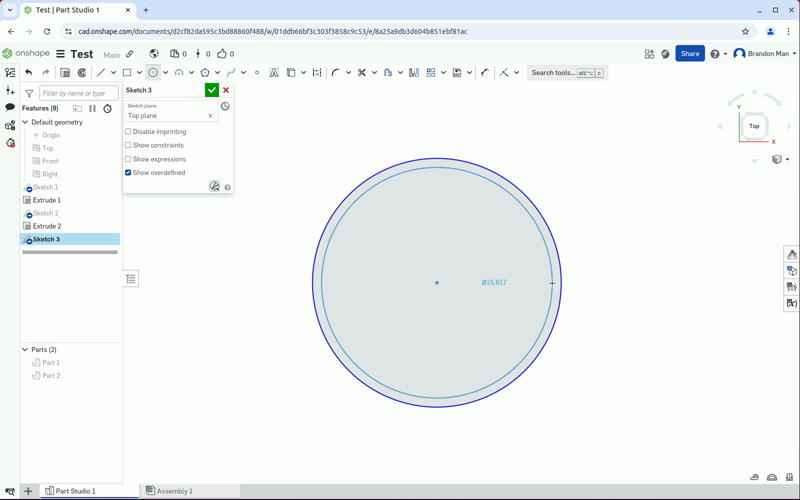
scroll(6)
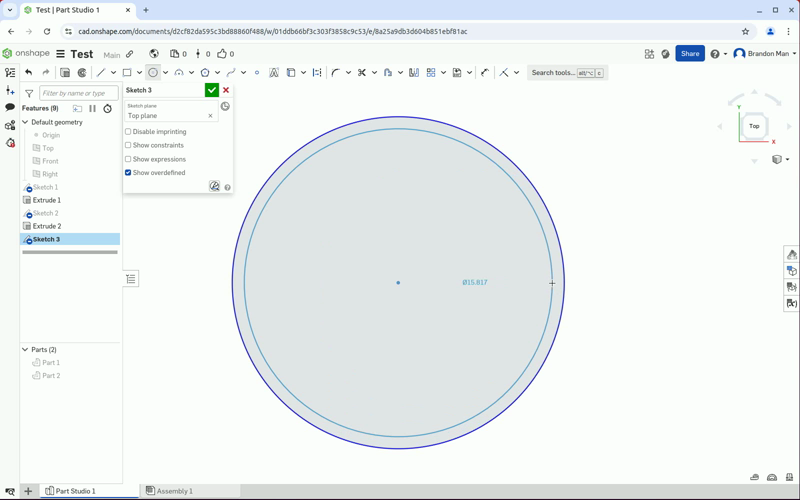
scroll(6)
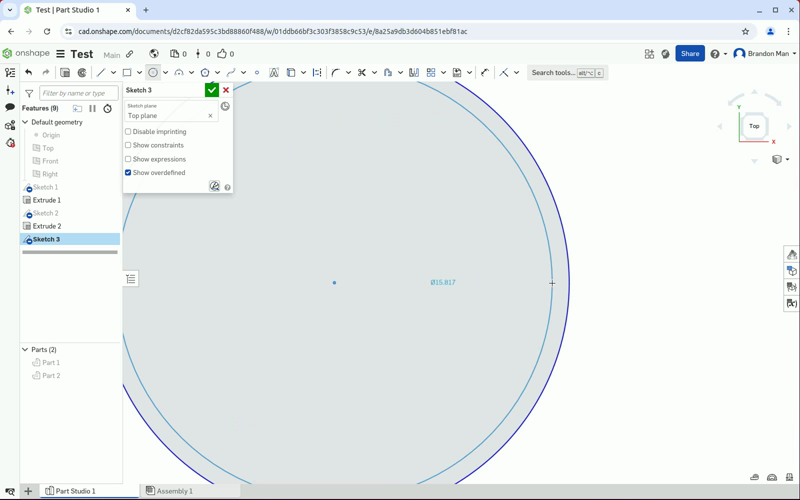
scroll(6)
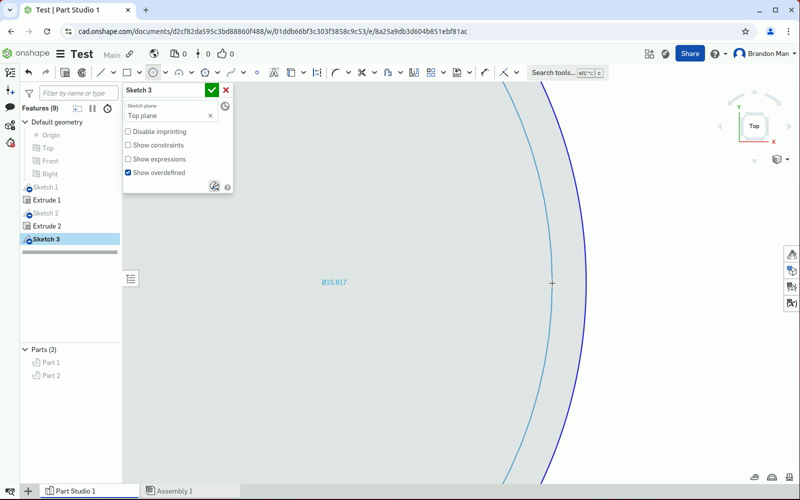
click(552, 282)
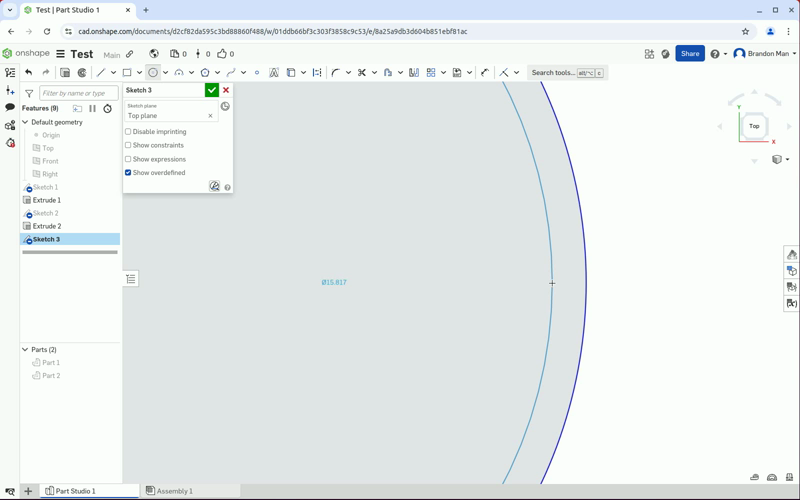
scroll(-6)
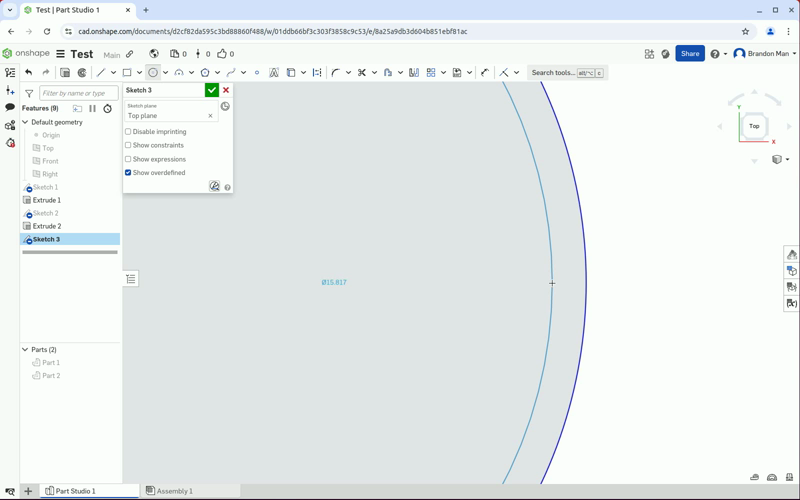
scroll(-6)
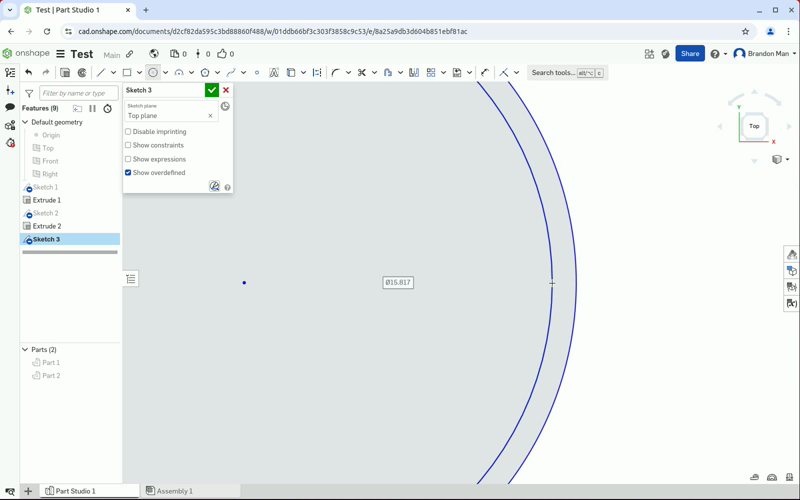
scroll(-6)
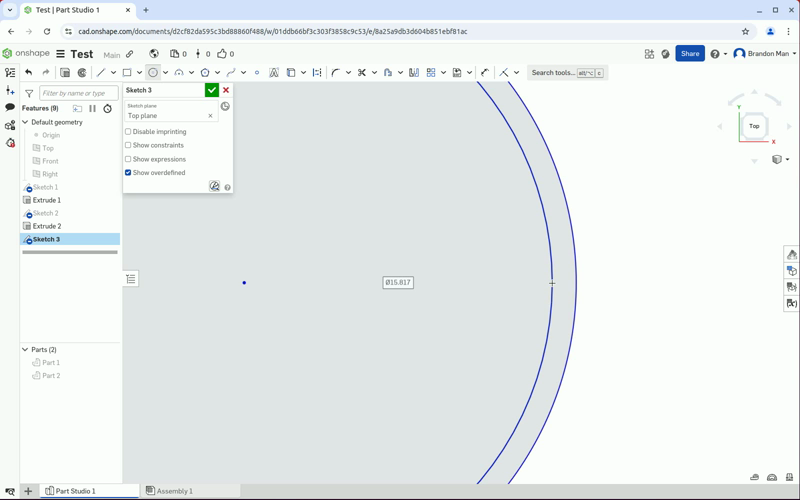
scroll(-6)
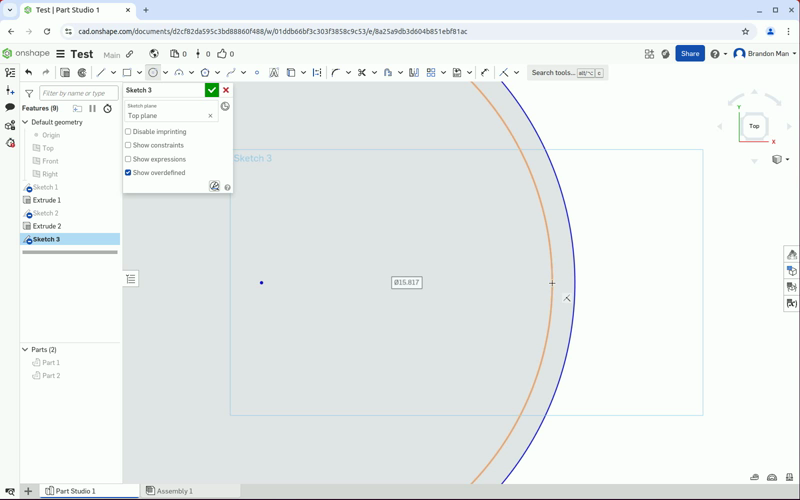
scroll(-6)
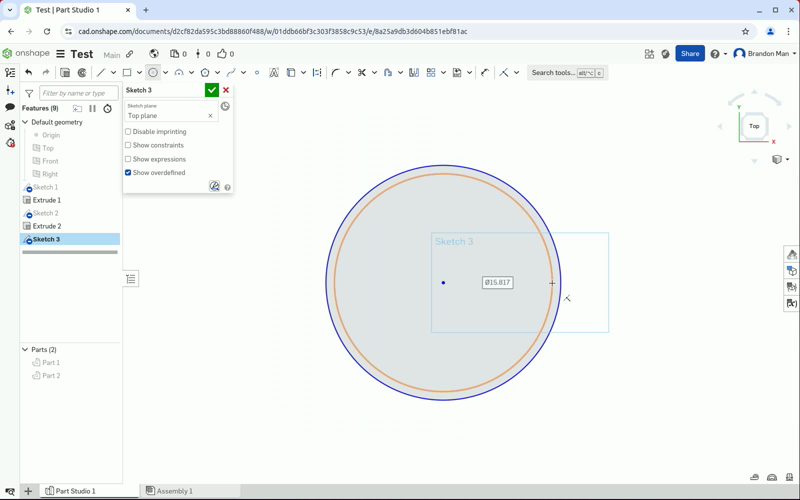
scroll(-6)
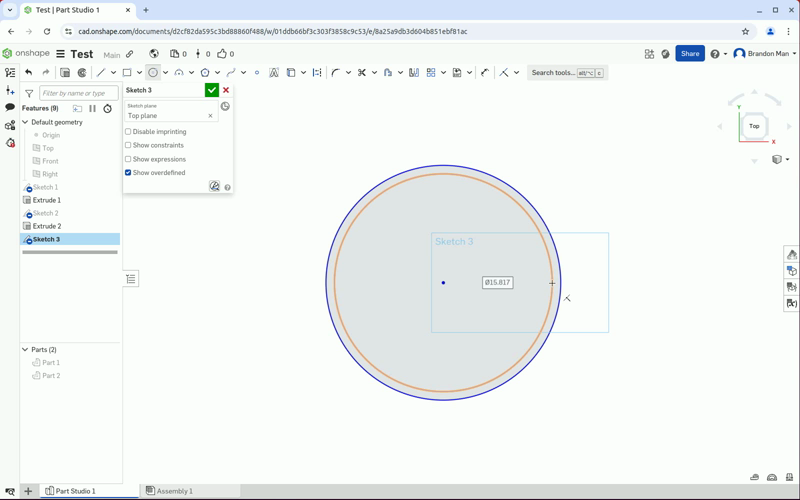
scroll(-6)
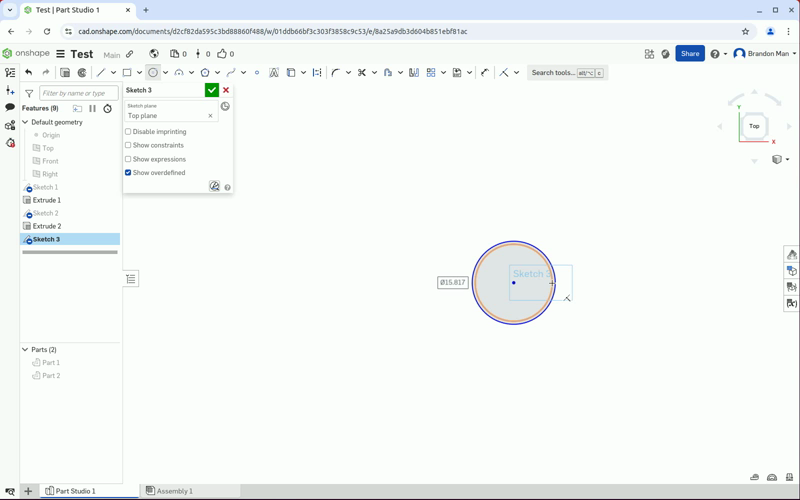
key(esc)
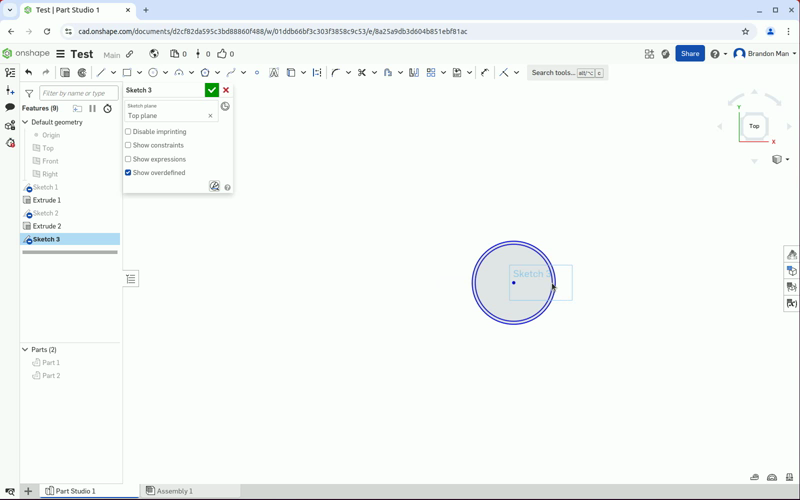
mouse_move(513, 323)
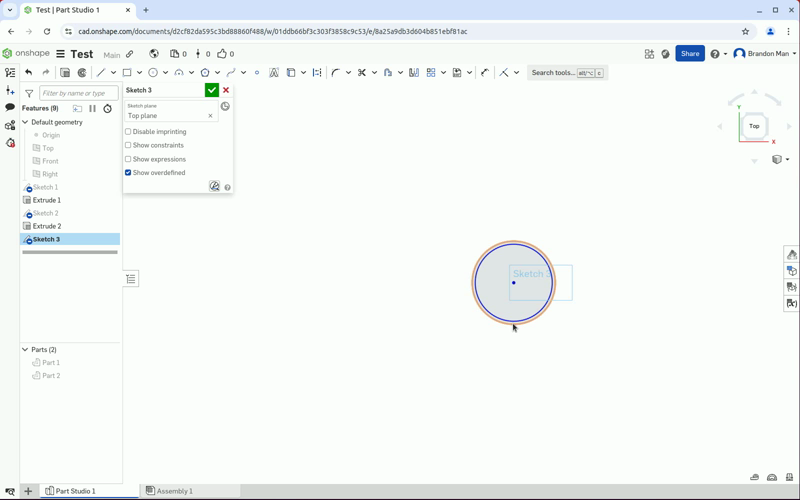
scroll(6)
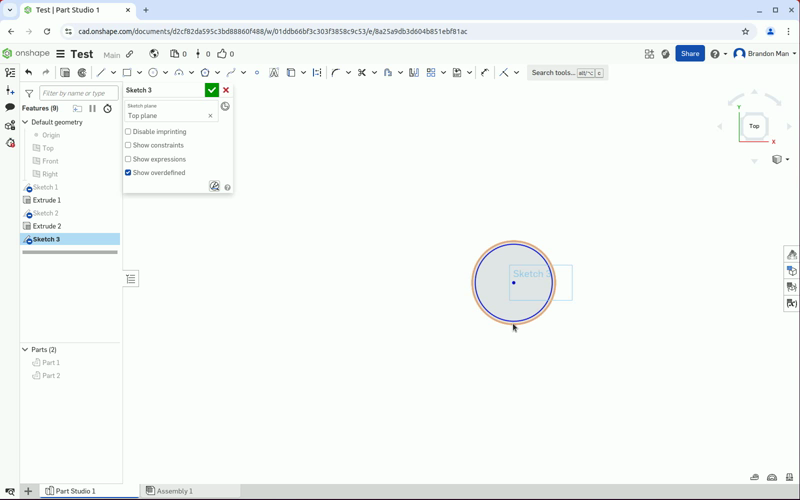
scroll(6)
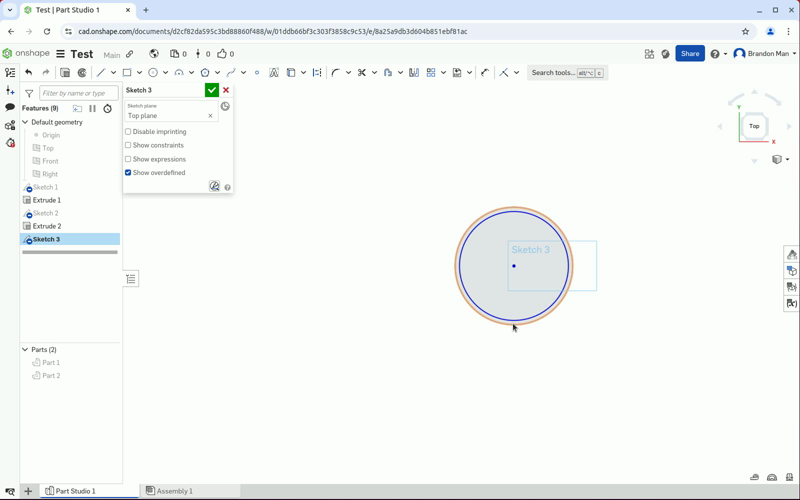
scroll(6)
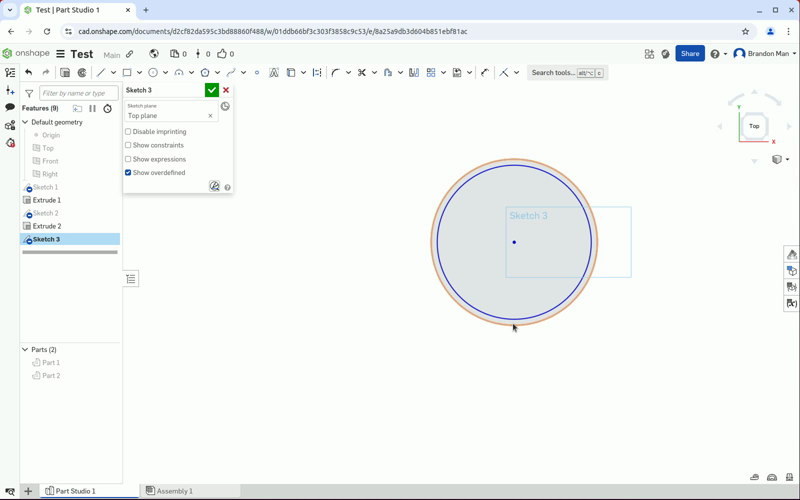
scroll(6)
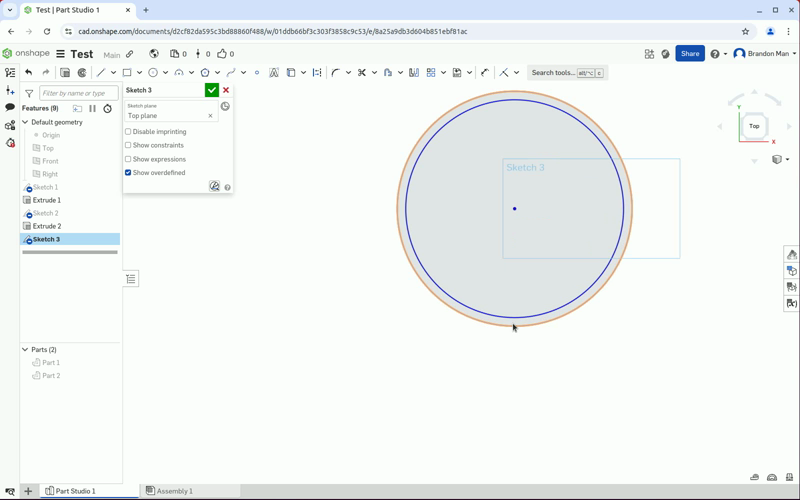
scroll(6)
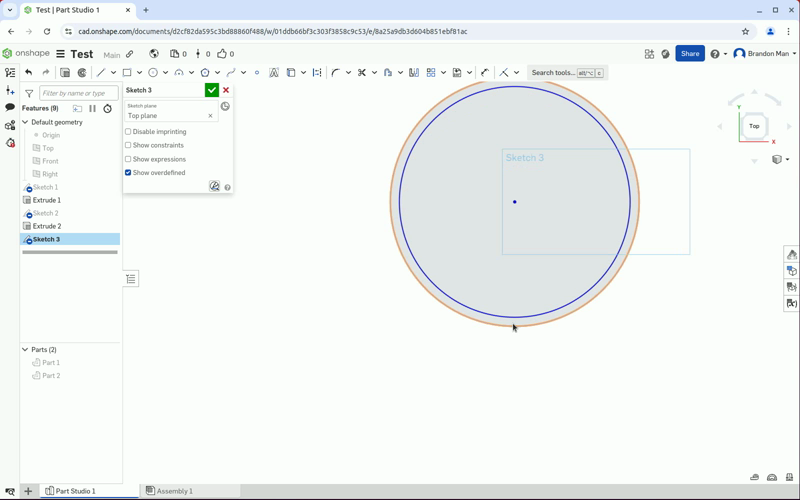
scroll(6)
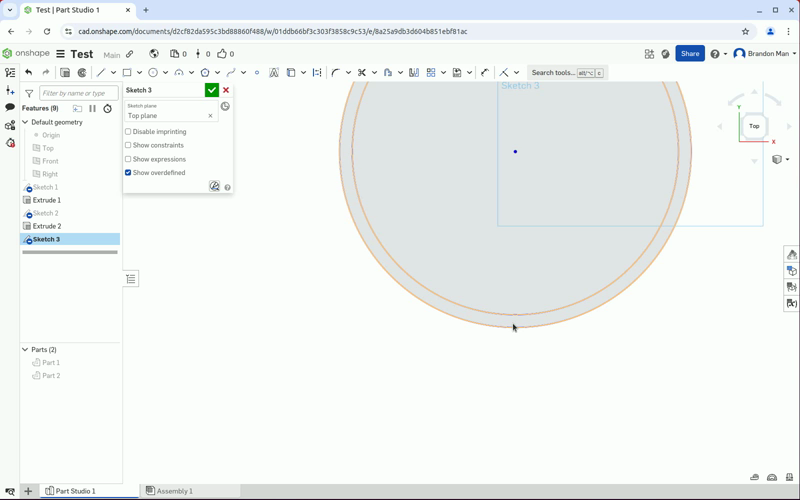
scroll(6)
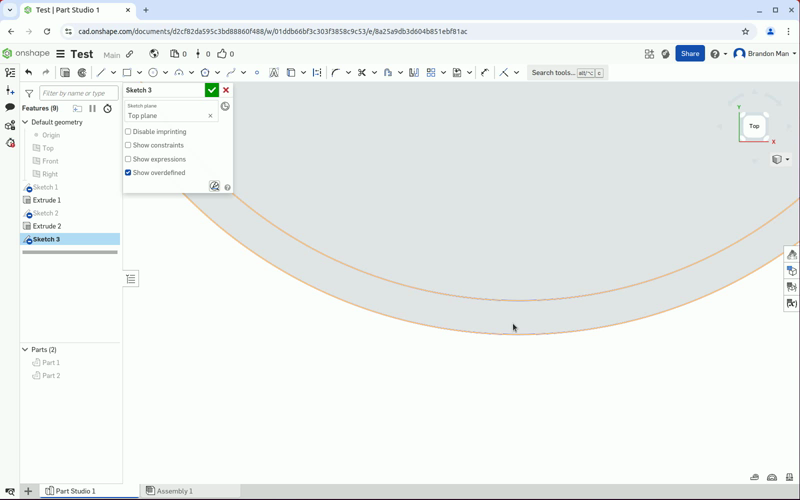
click(513, 323)
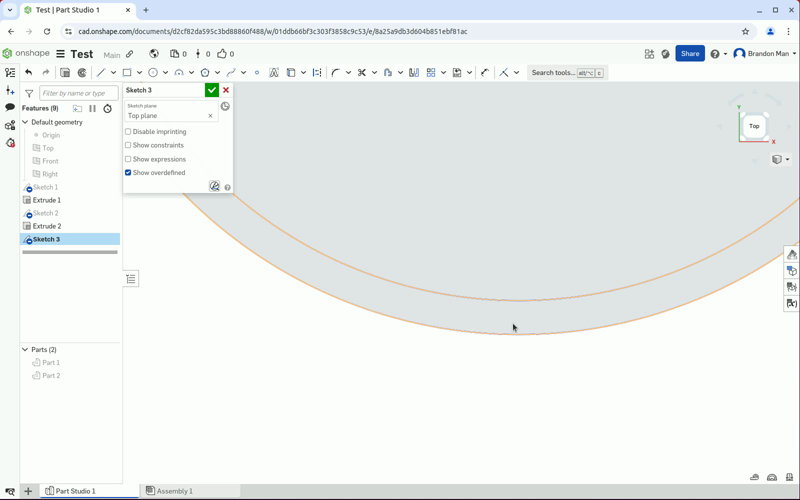
scroll(-6)
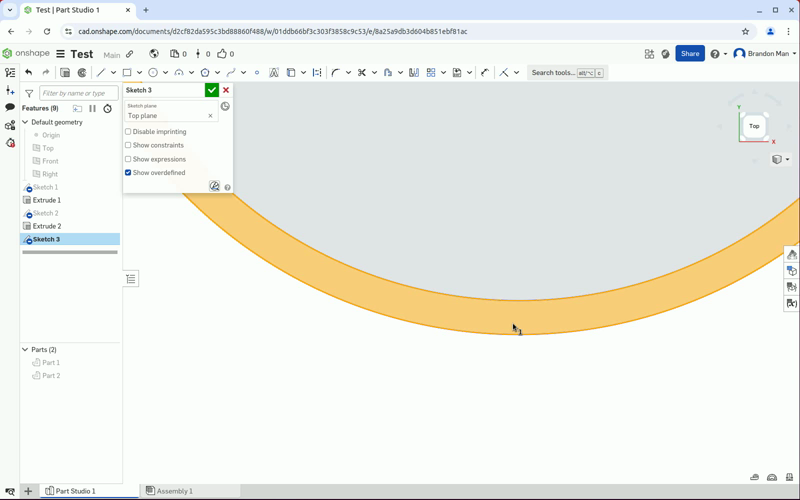
scroll(-6)
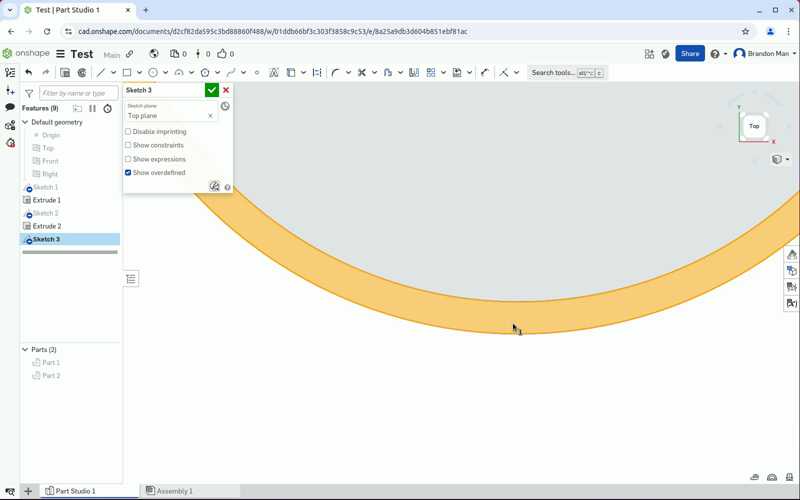
scroll(-6)
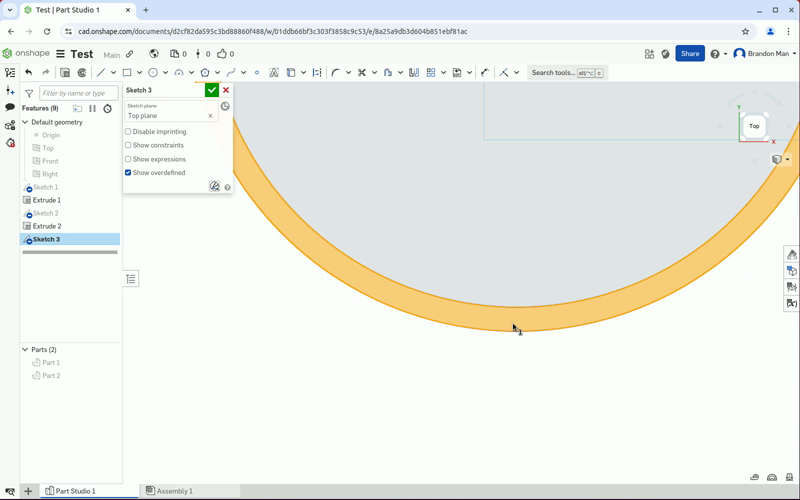
scroll(-6)
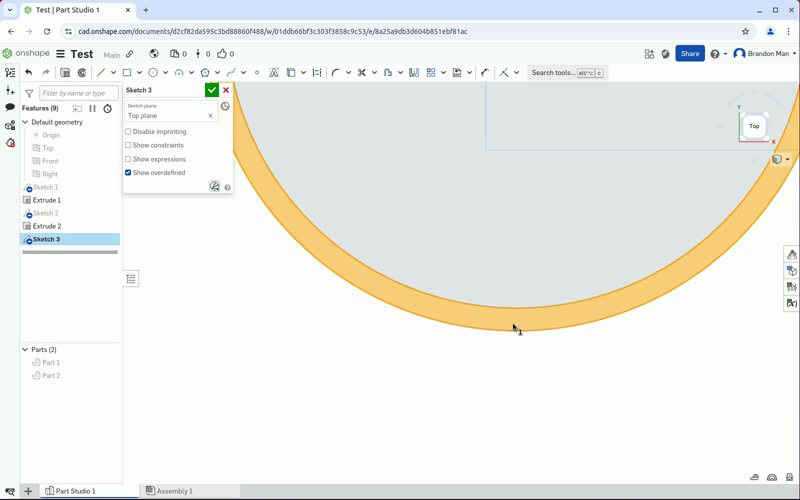
scroll(-6)
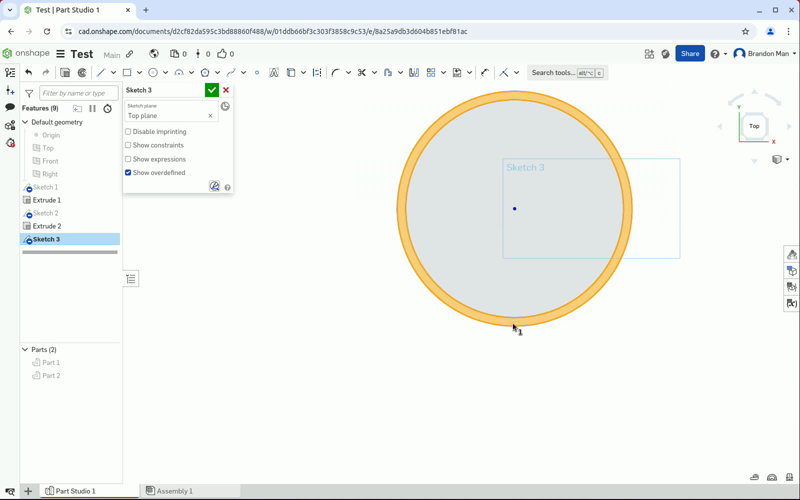
scroll(-6)
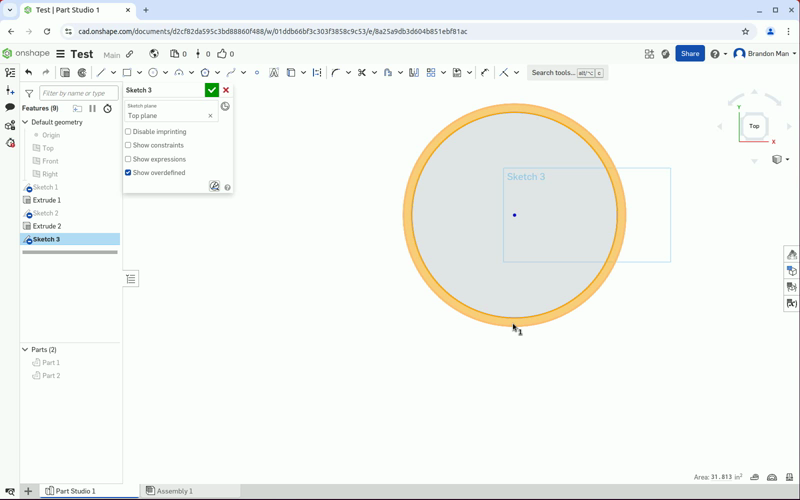
scroll(-6)
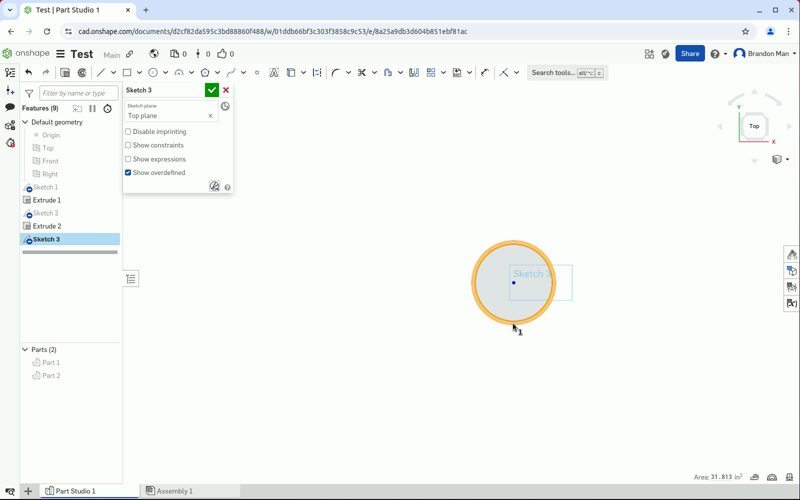
mouse_move(73, 352)
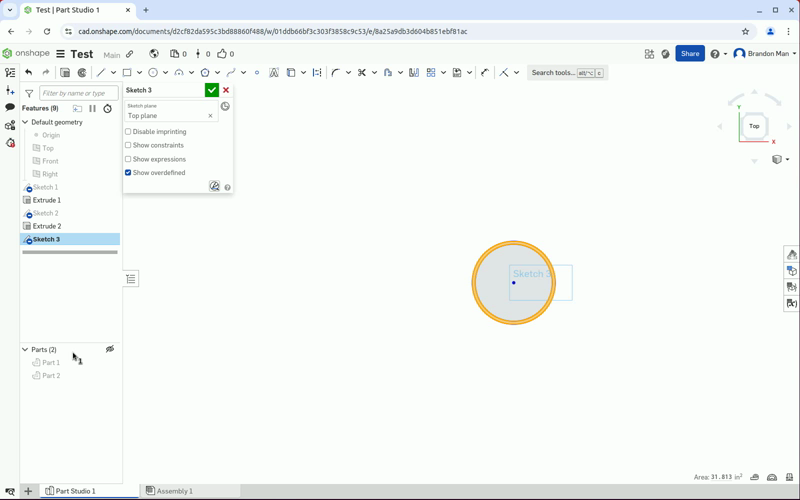
key(shift+y)
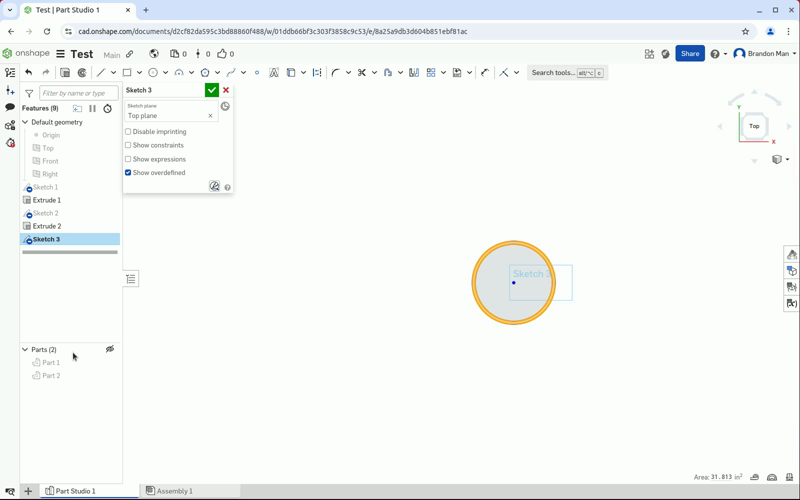
key(shift+e)
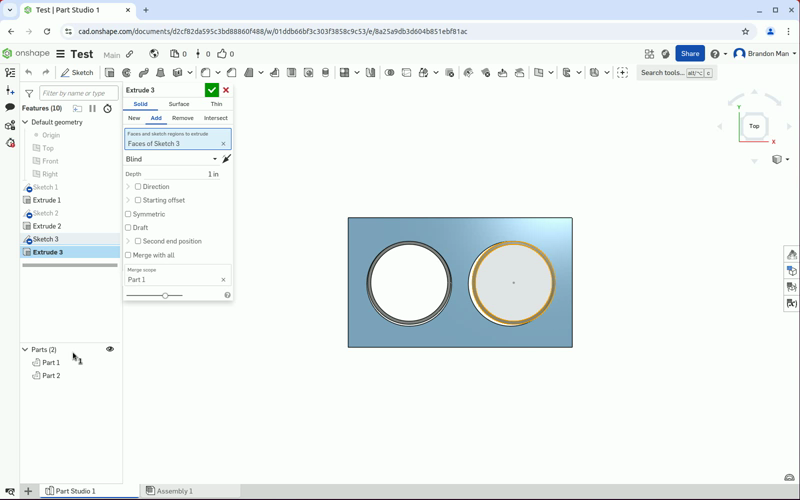
mouse_move(143, 106)
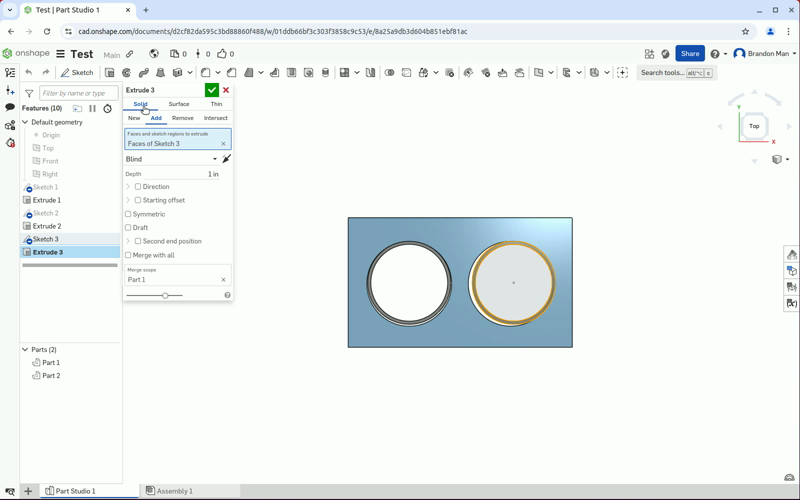
click(143, 106)
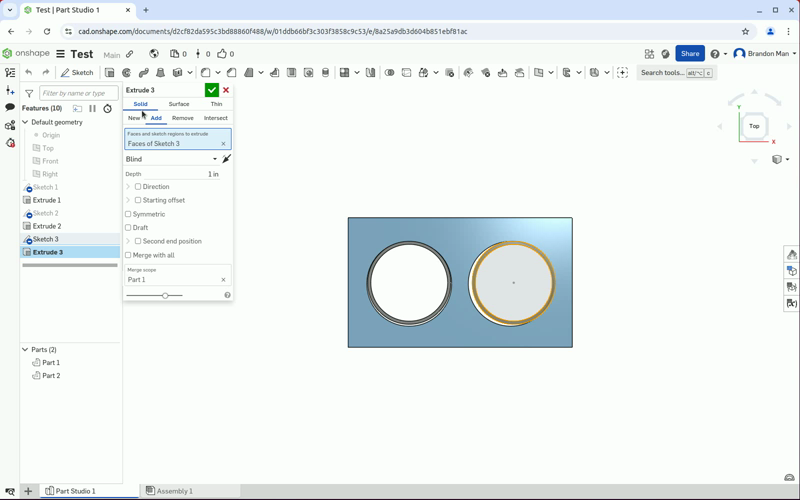
mouse_move(137, 120)
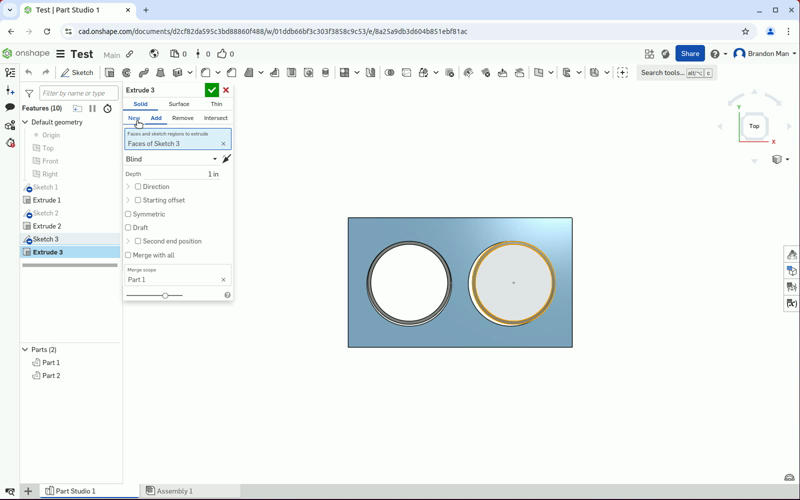
click(137, 120)
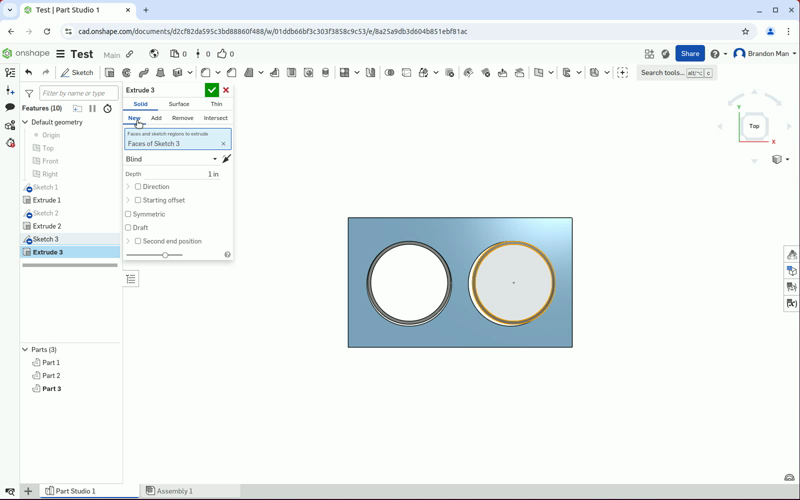
key(tab, 4)
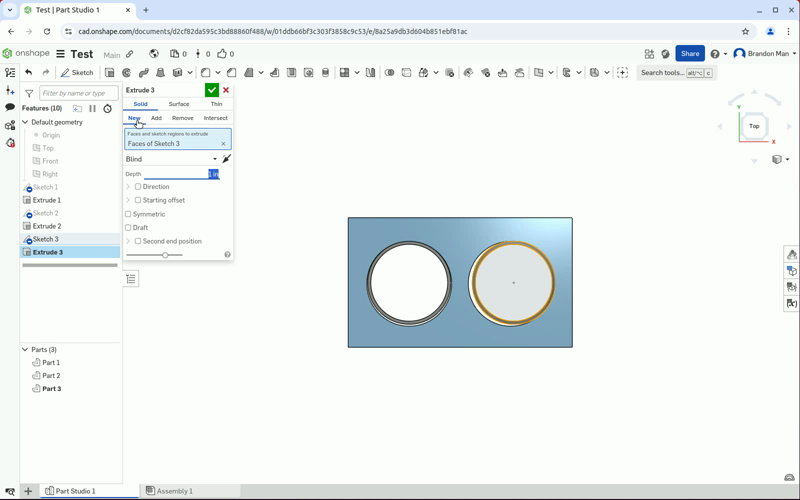
text(0.241)
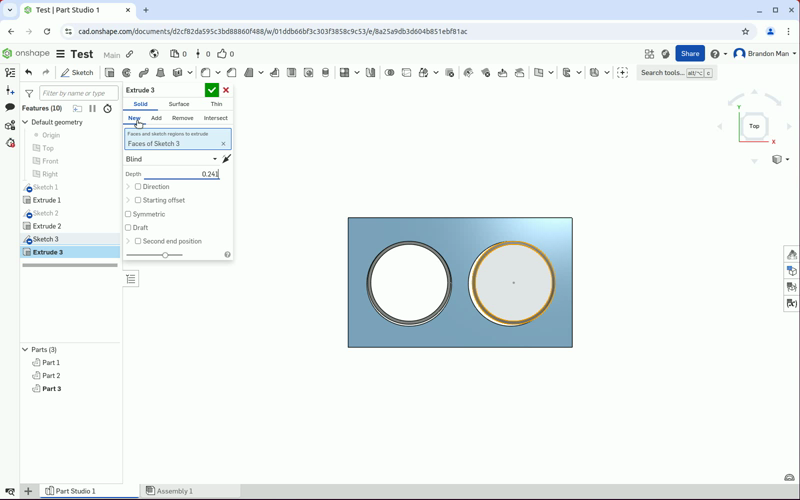
key(enter)
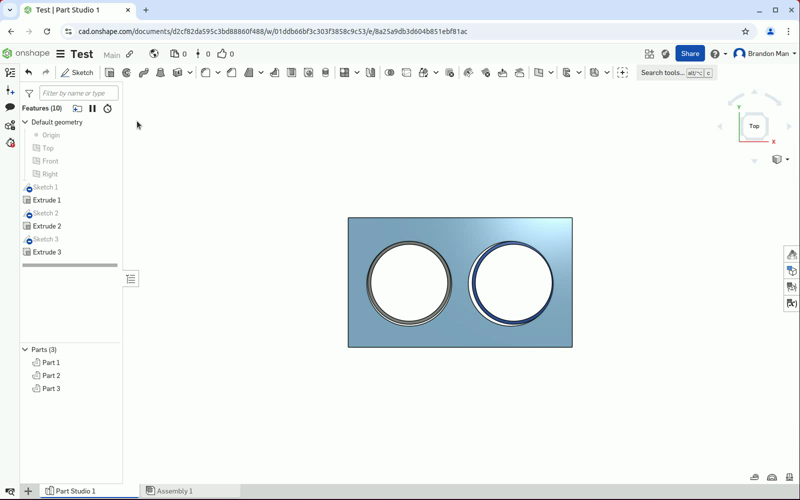
key(shift+h)
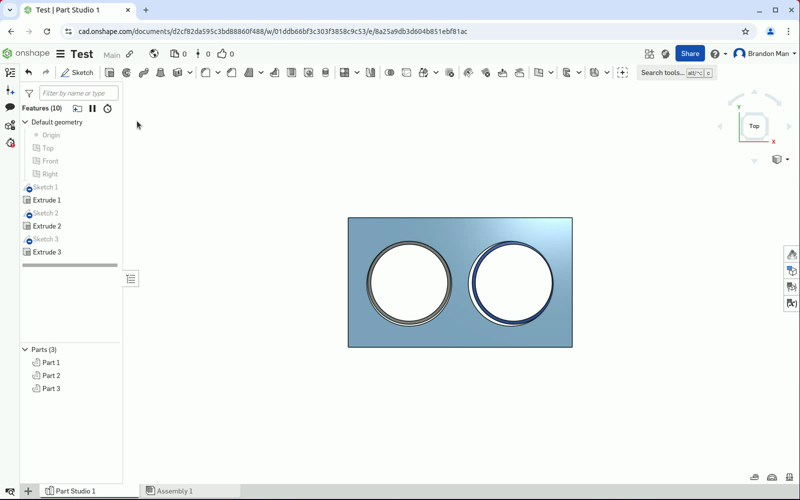
key(shift+h)
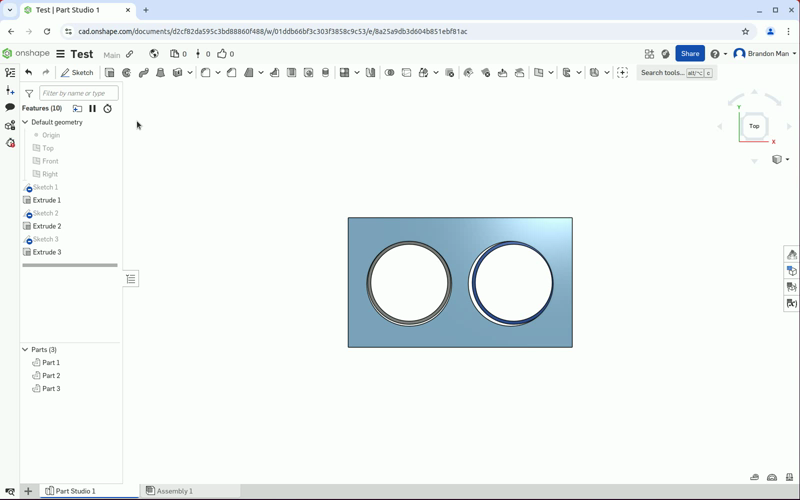
mouse_move(73, 189)
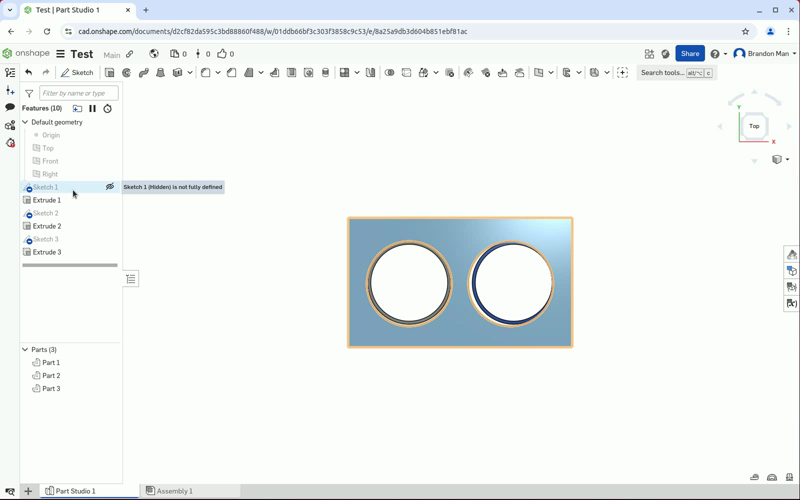
click(73, 189)
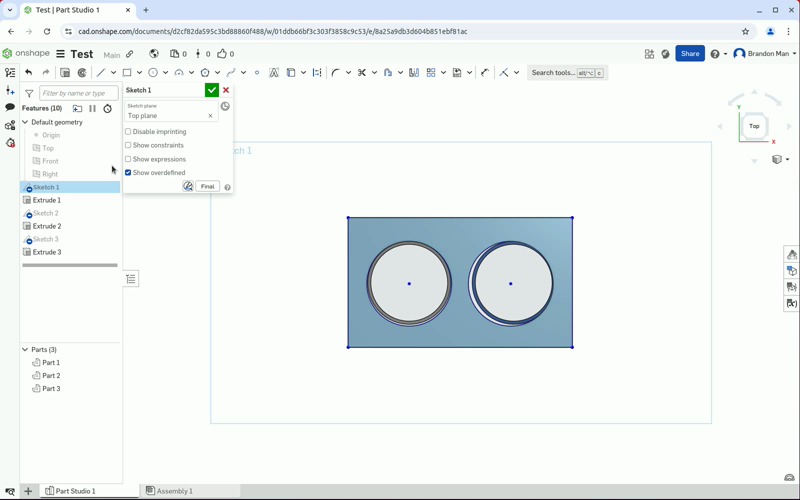
mouse_move(229, 92)
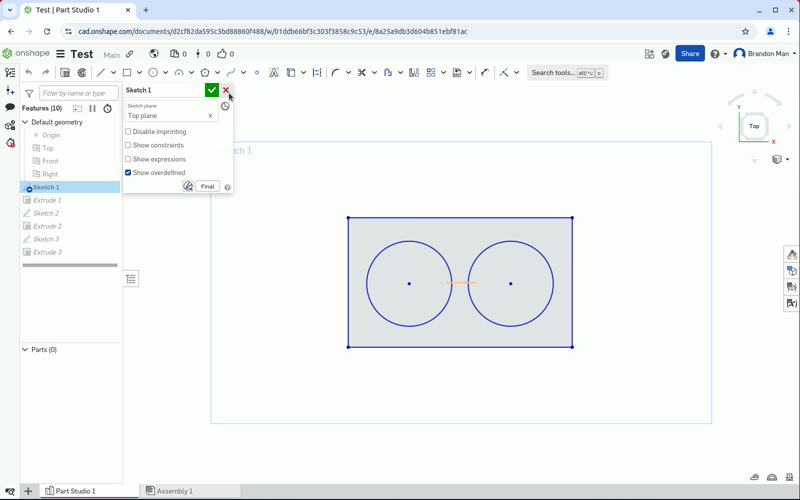
click(229, 92)
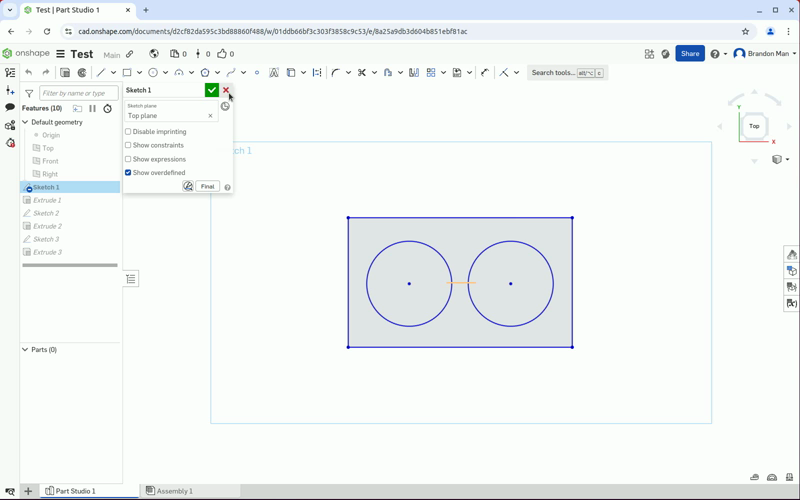
key(shift+s)
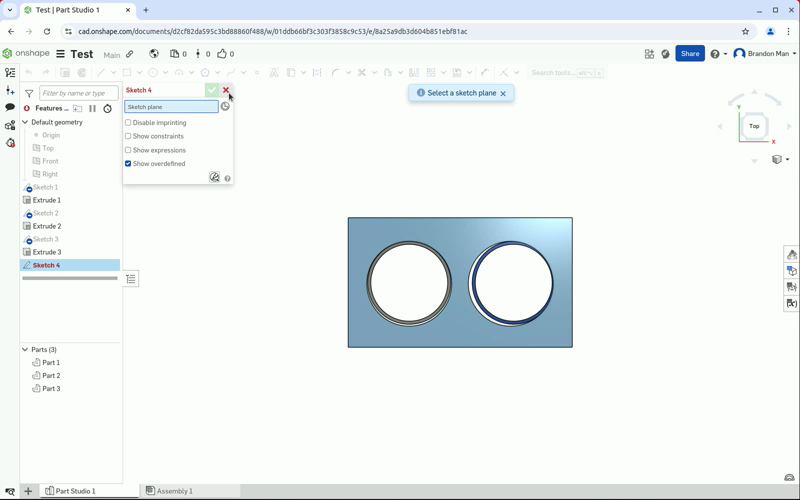
mouse_move(73, 150)
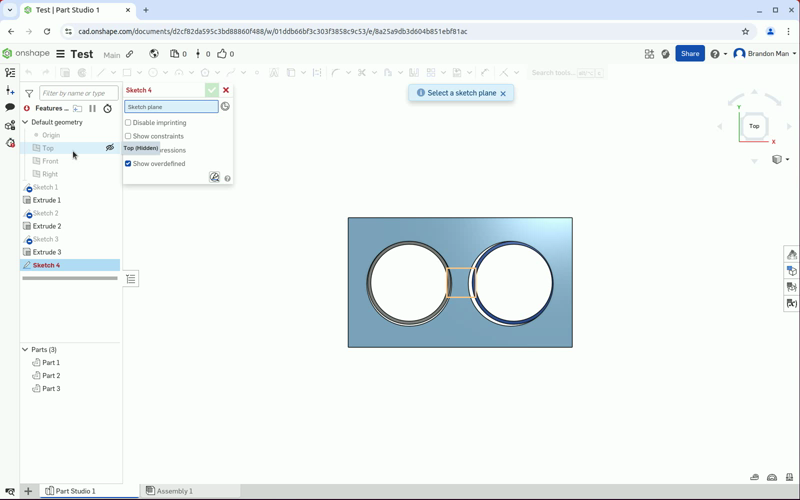
click(73, 150)
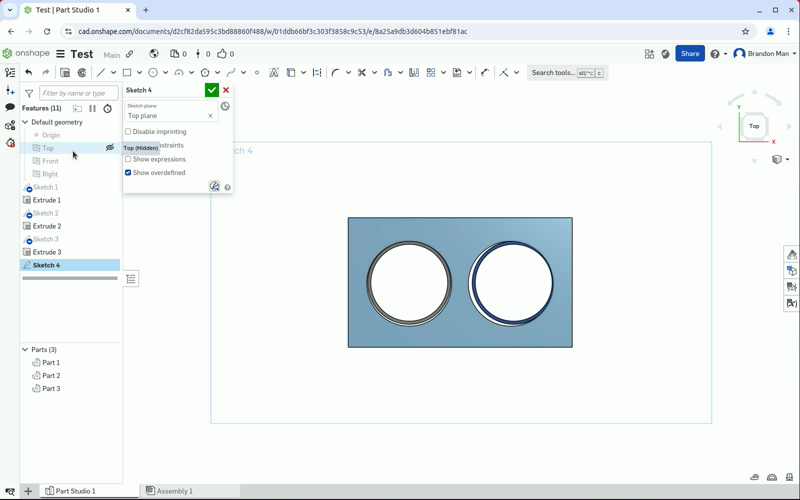
mouse_move(73, 352)
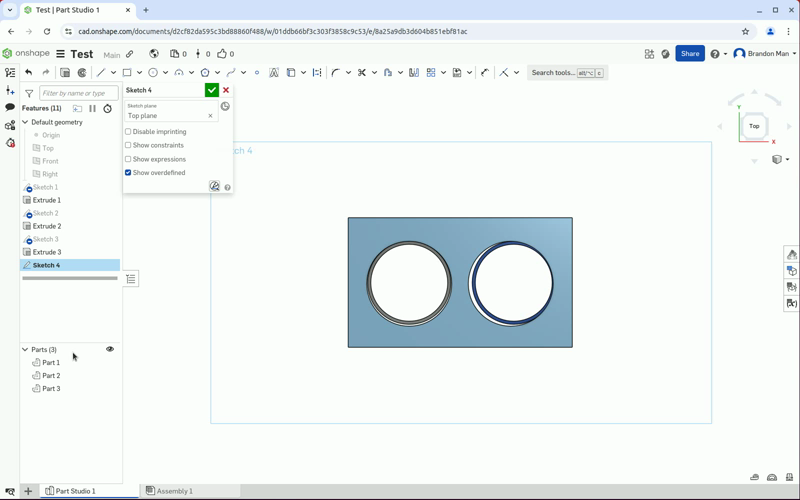
key(y)
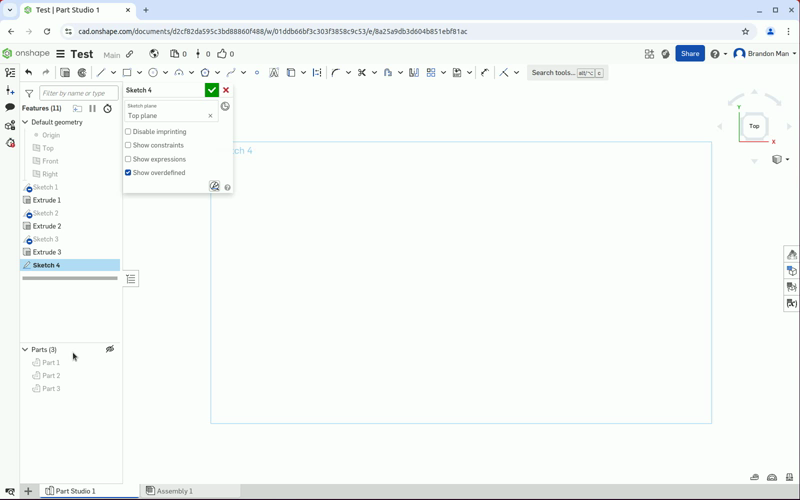
key(l)
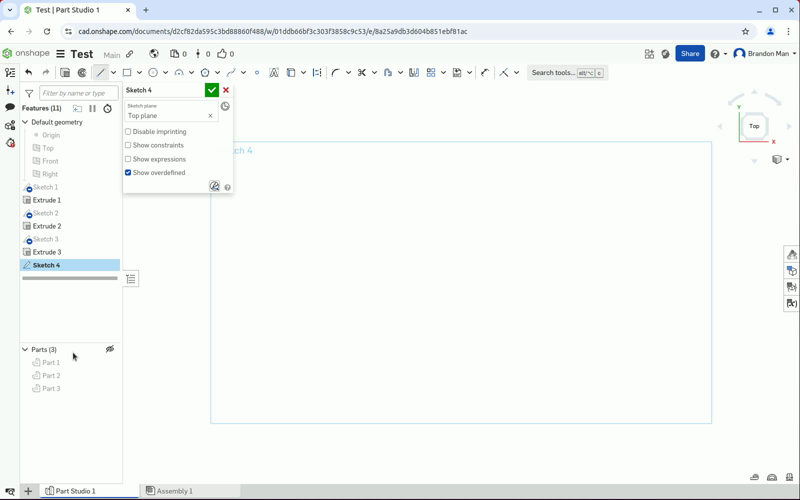
key_down(shift)
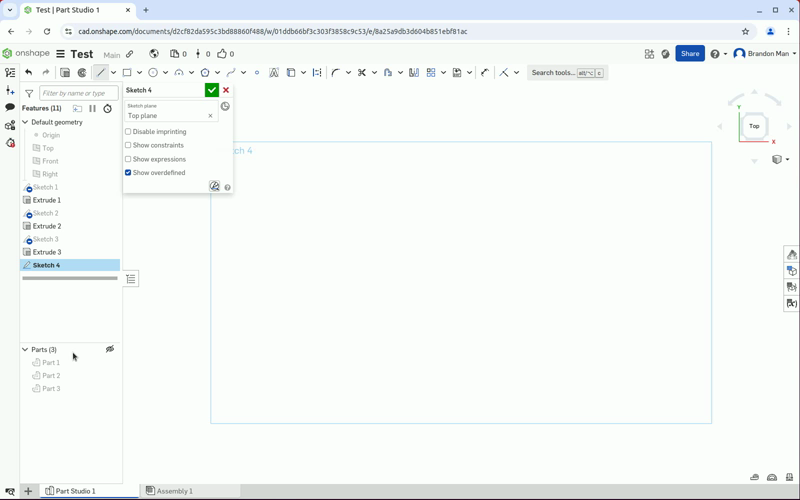
mouse_move(348, 347)
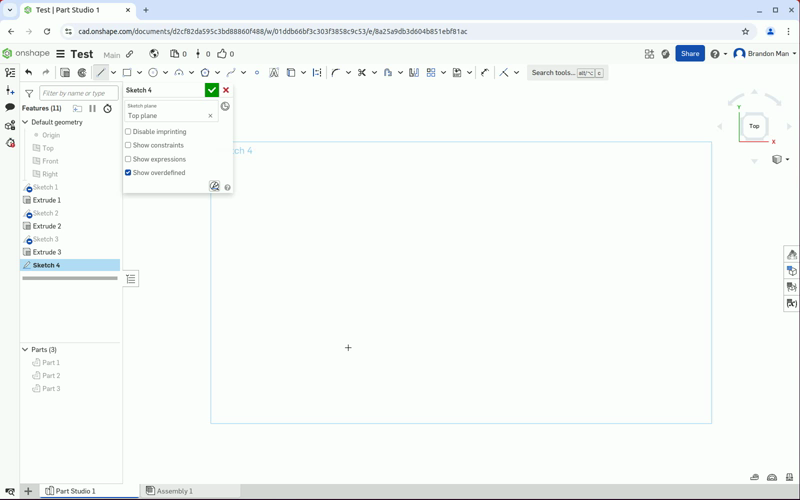
click(348, 347)
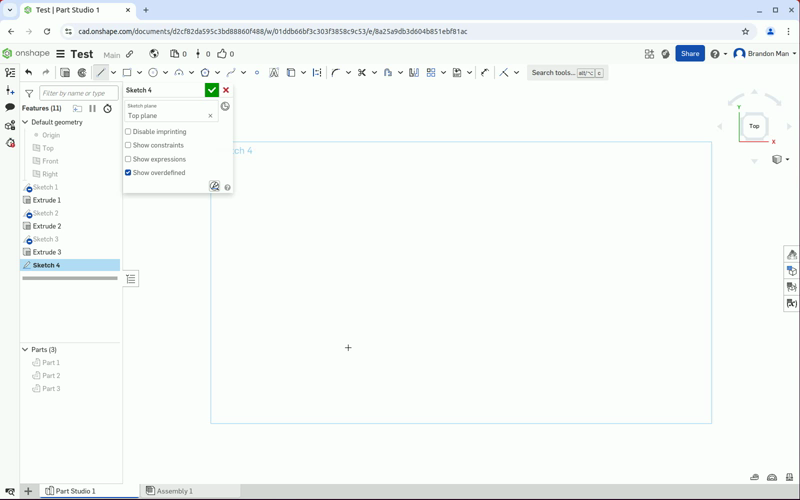
key_up(shift)
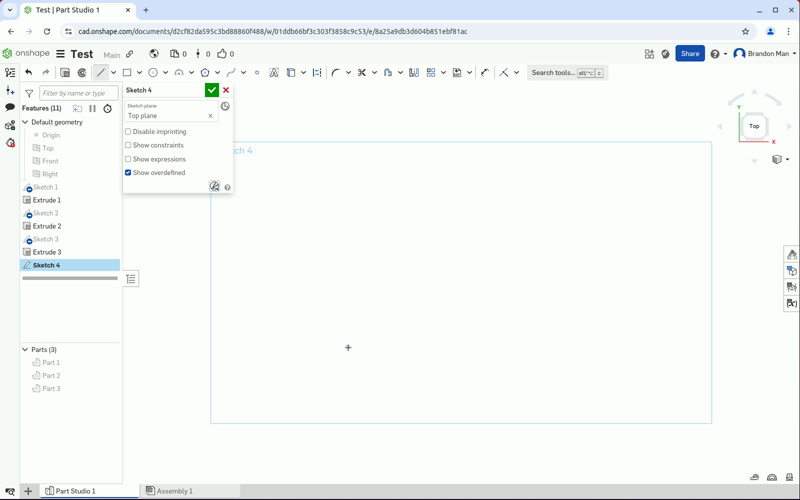
key_down(shift)
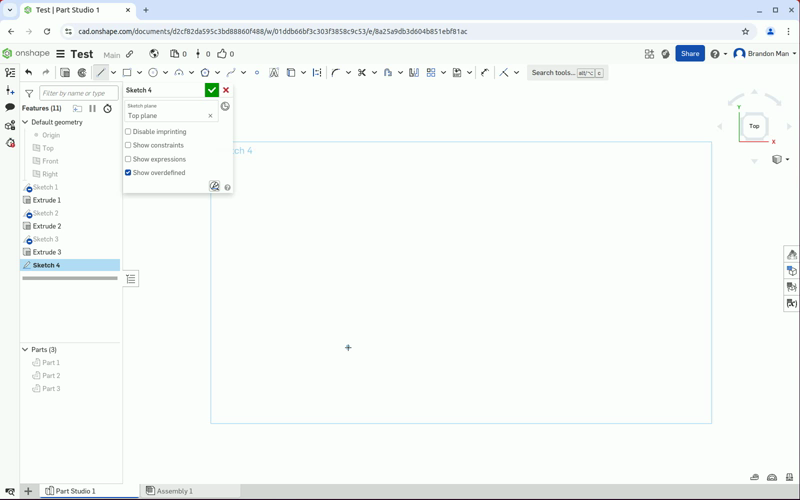
mouse_move(572, 347)
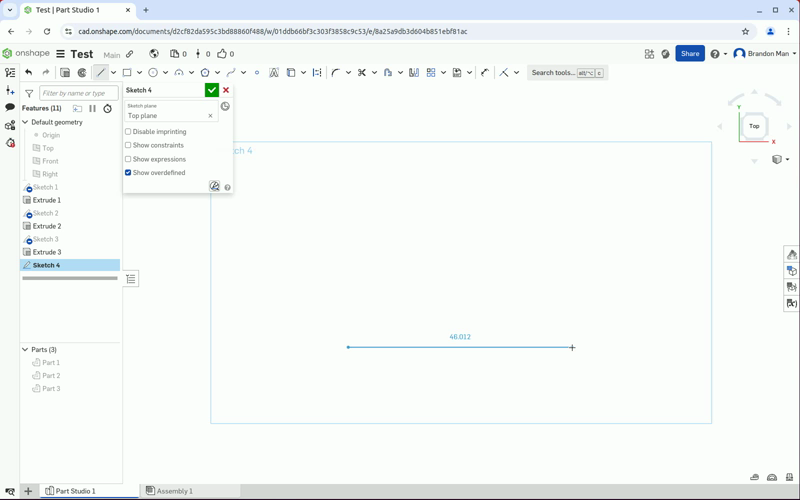
click(572, 347)
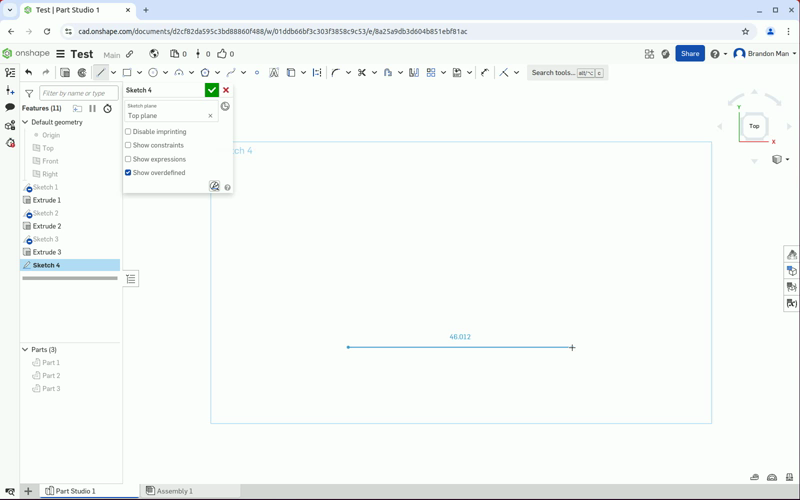
key_up(shift)
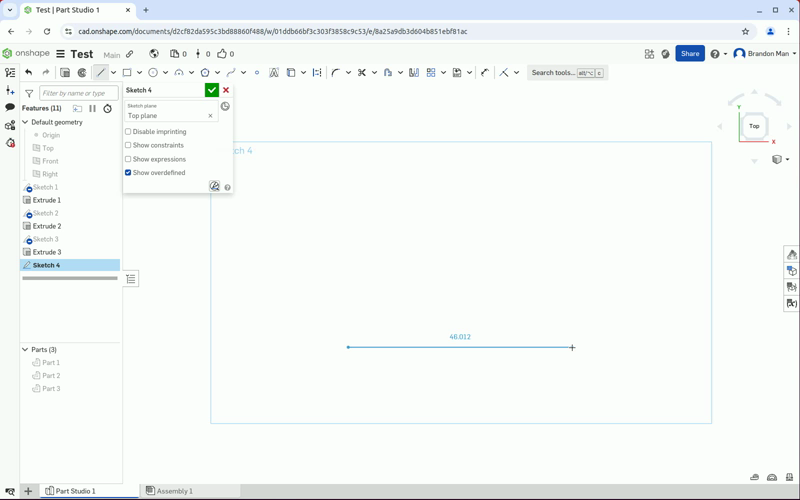
key_down(shift)
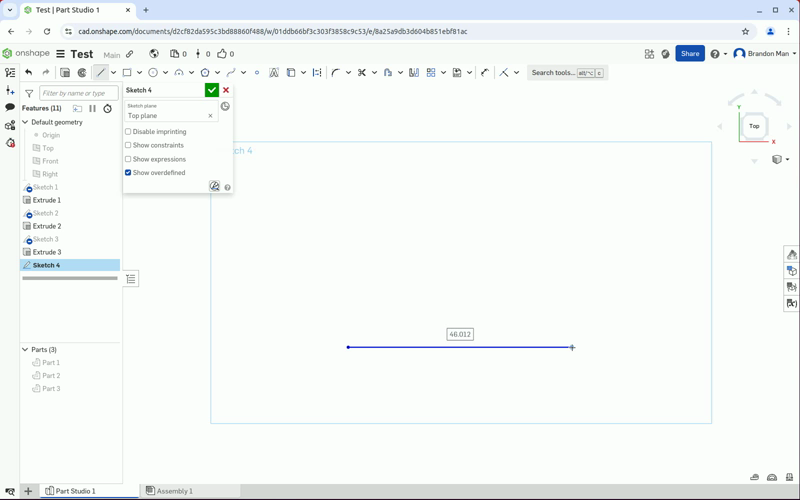
mouse_move(589, 347)
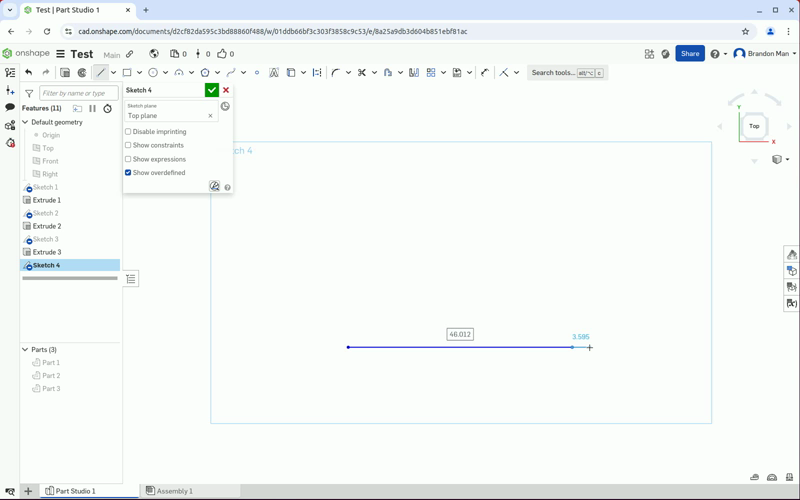
mouse_move(572, 345)
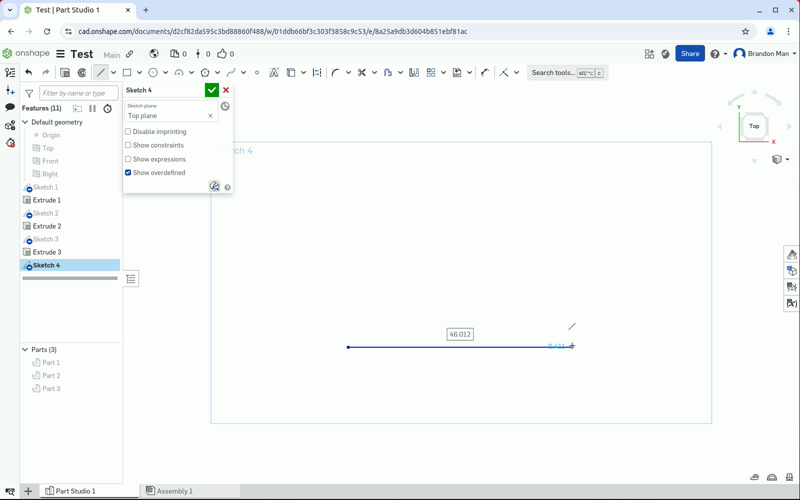
scroll(6)
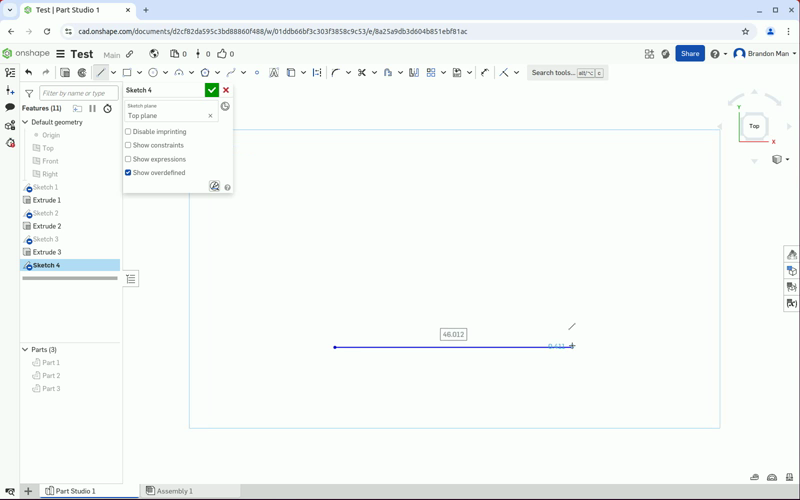
scroll(6)
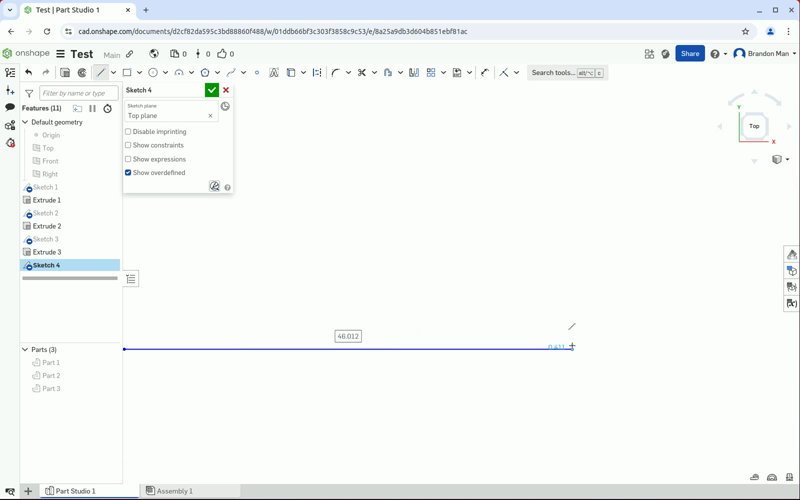
scroll(6)
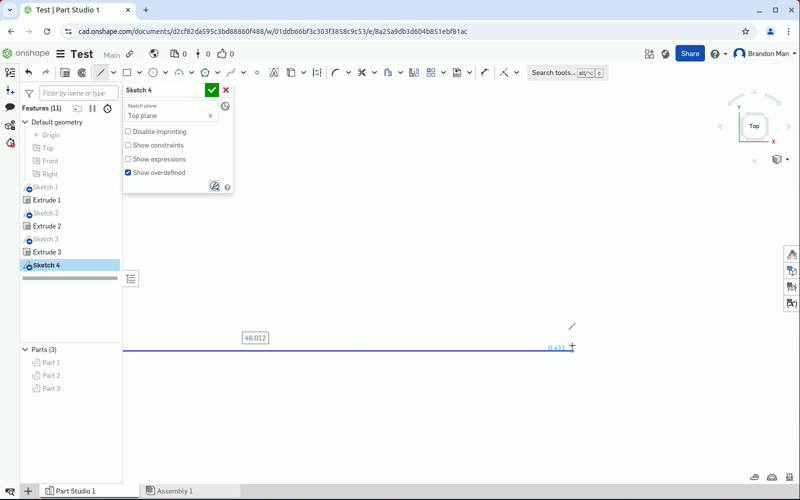
scroll(6)
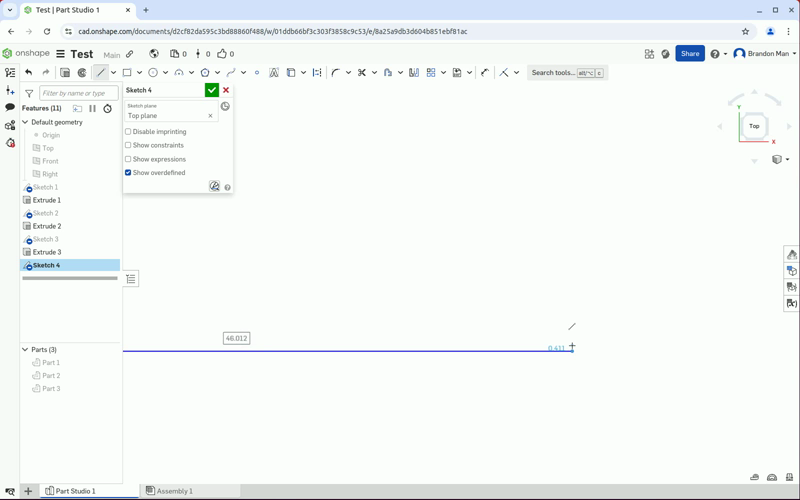
scroll(6)
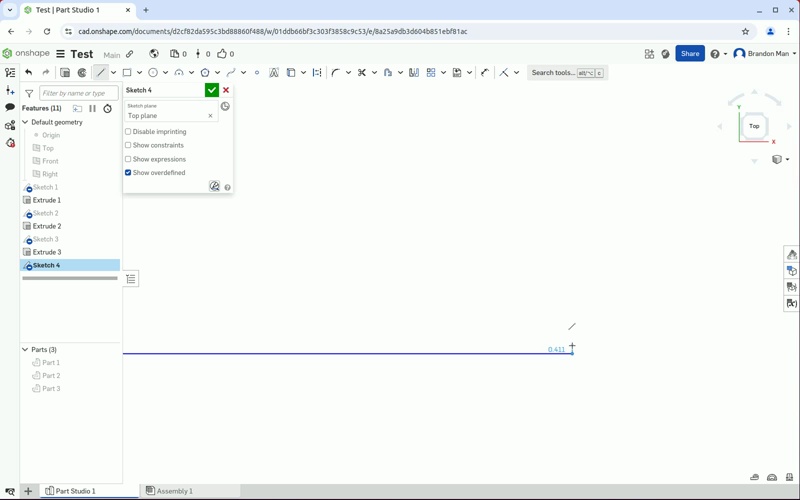
scroll(6)
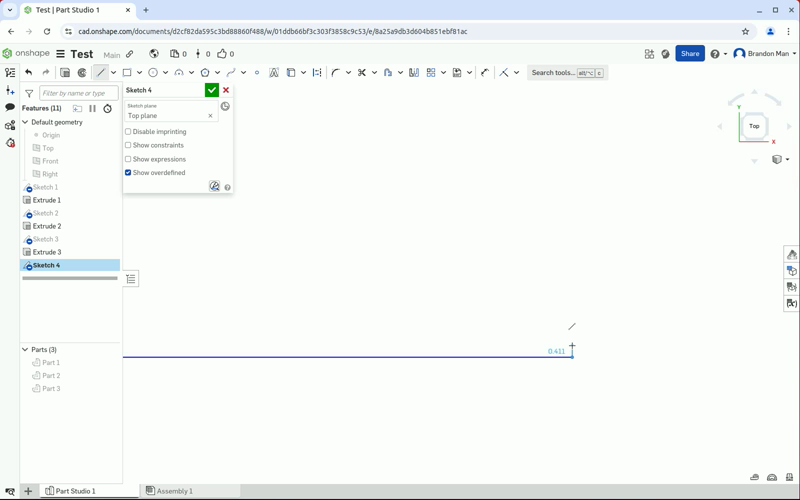
scroll(6)
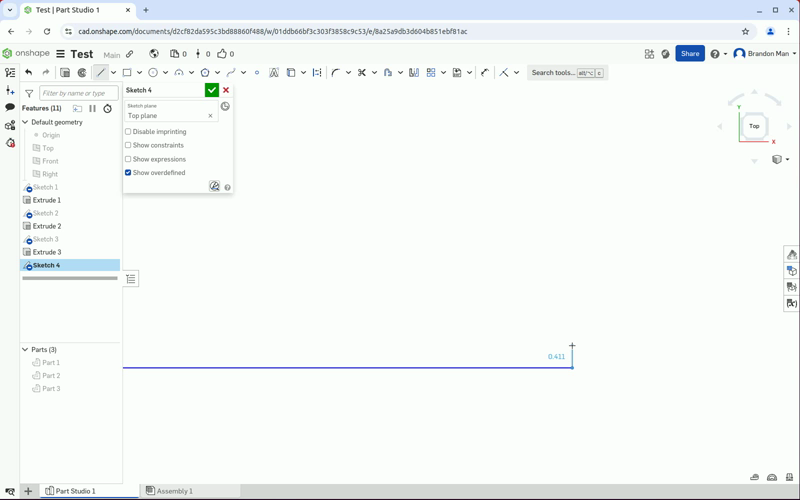
click(572, 345)
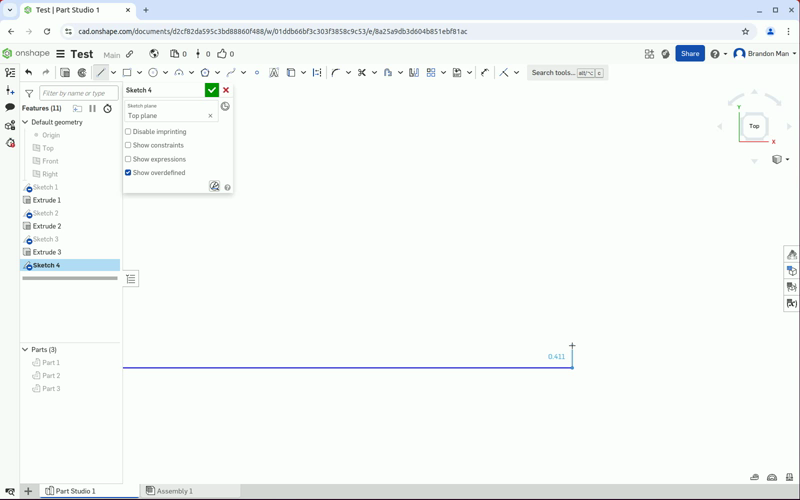
scroll(-6)
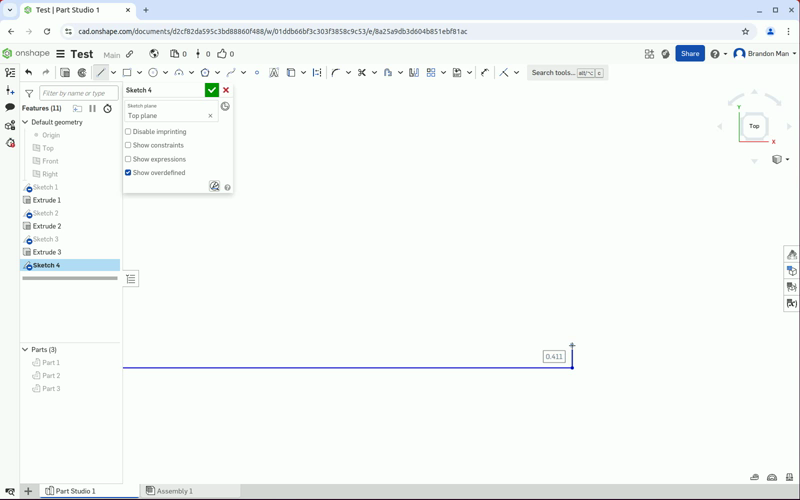
scroll(-6)
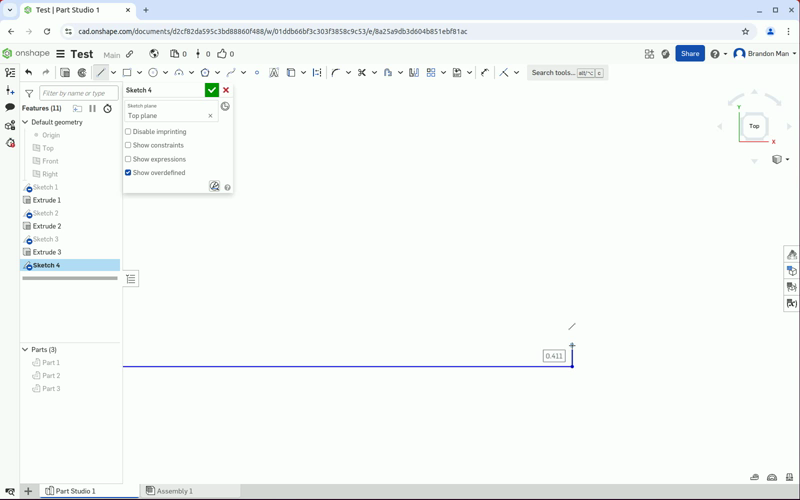
scroll(-6)
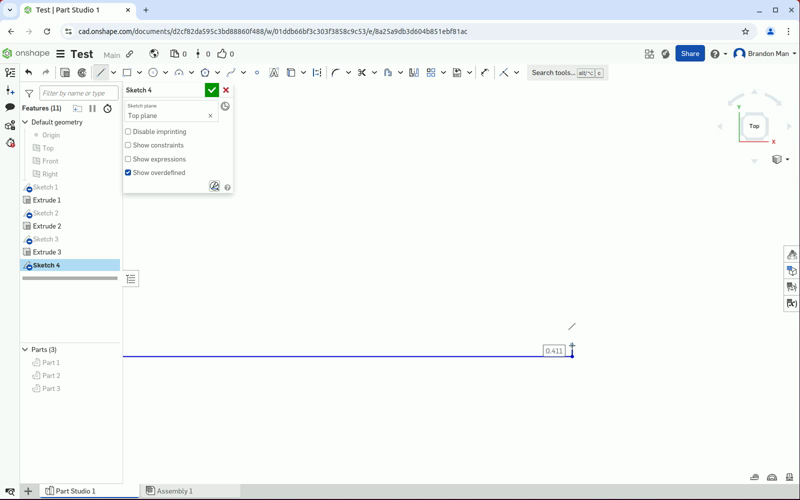
scroll(-6)
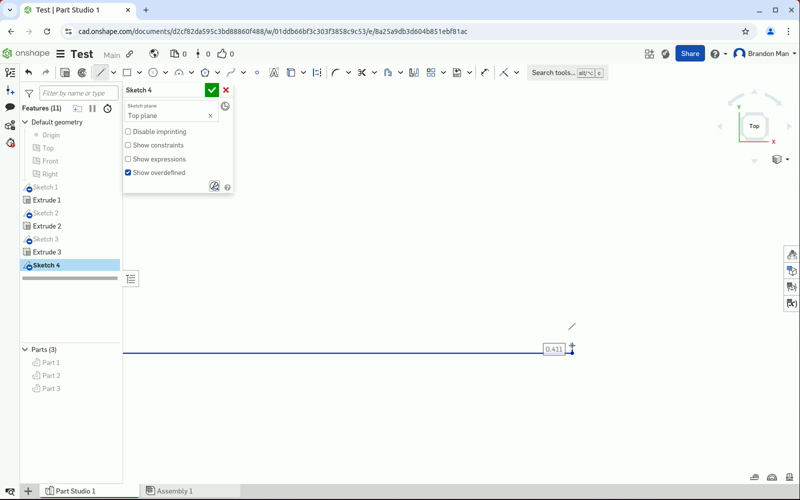
scroll(-6)
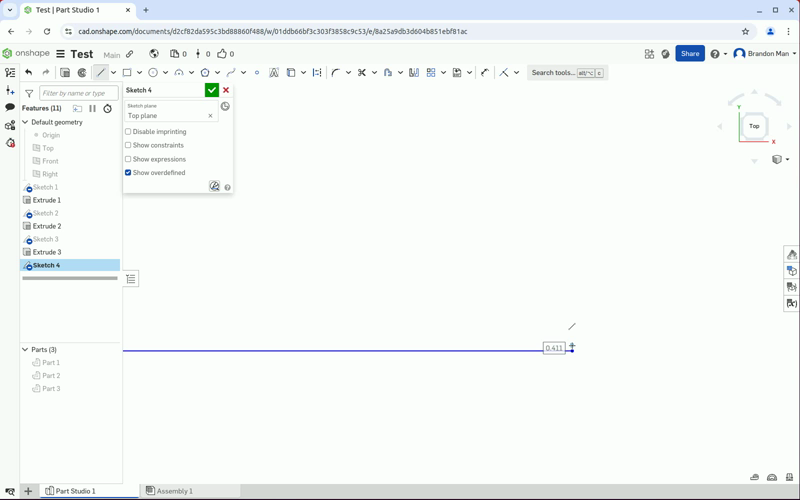
scroll(-6)
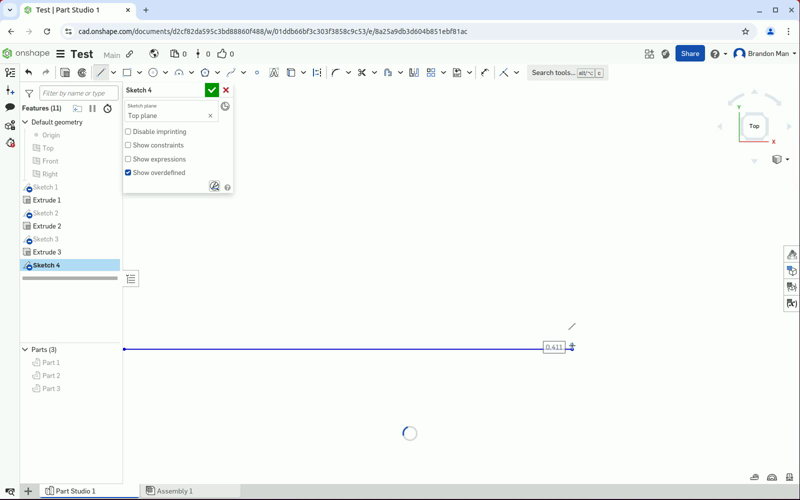
scroll(-6)
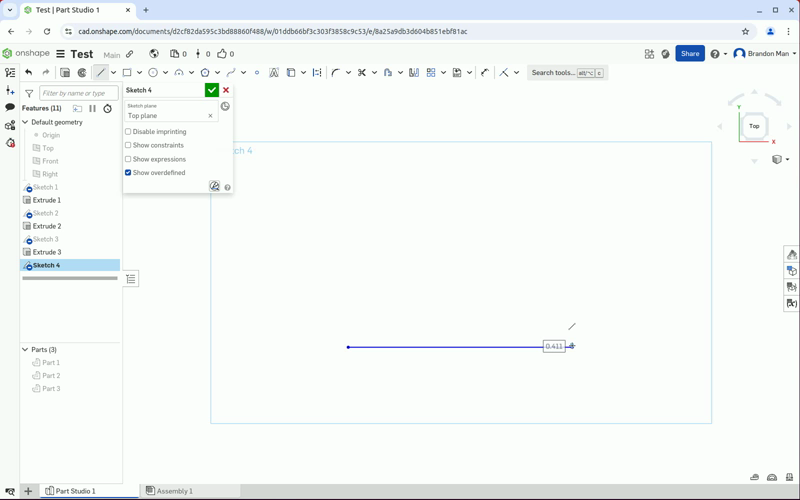
key_up(shift)
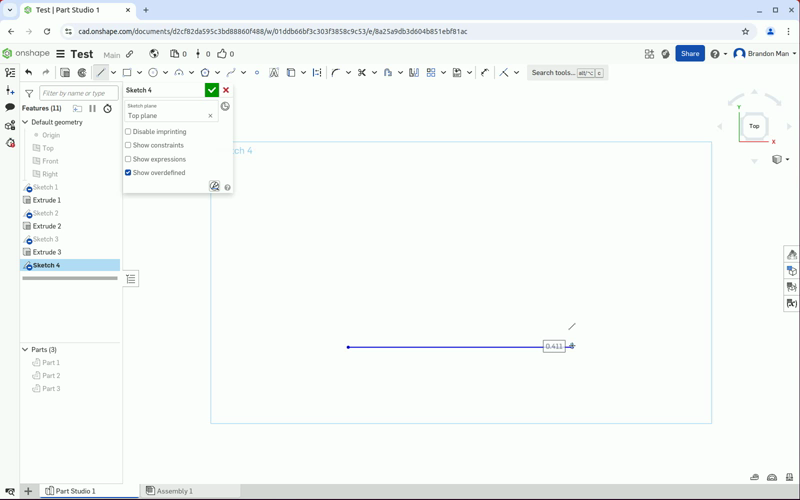
key_down(shift)
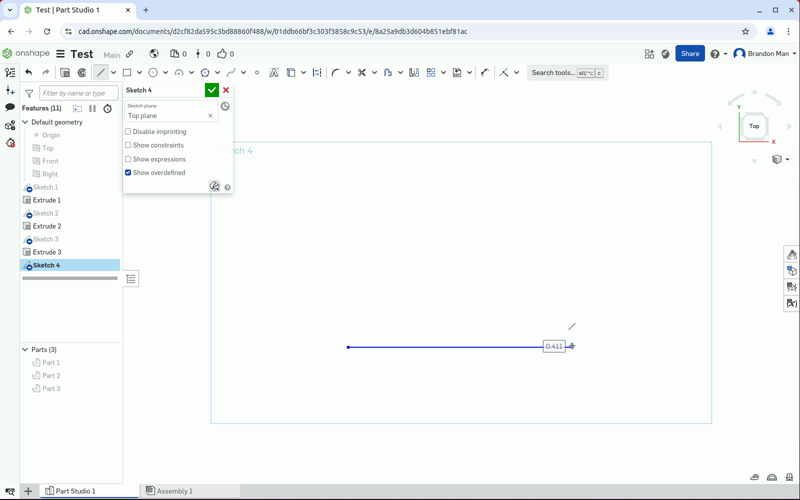
mouse_move(348, 345)
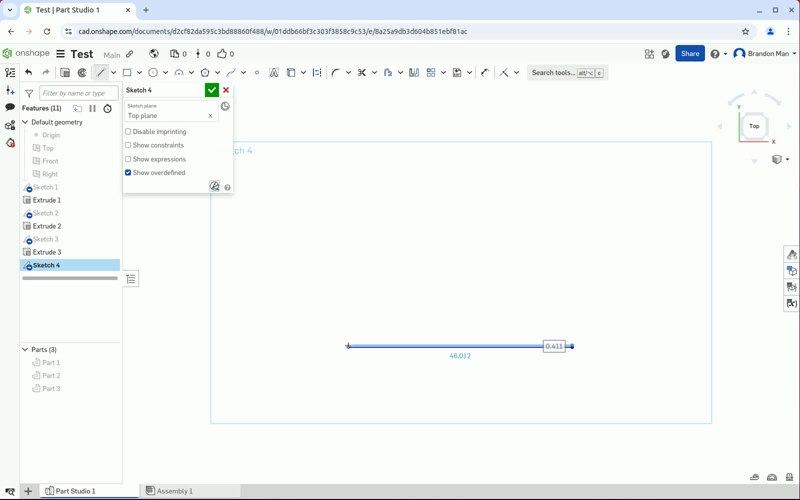
scroll(6)
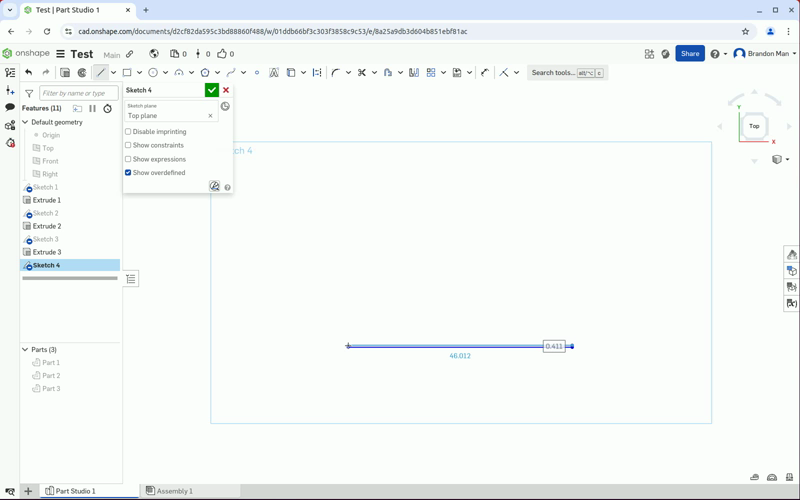
scroll(6)
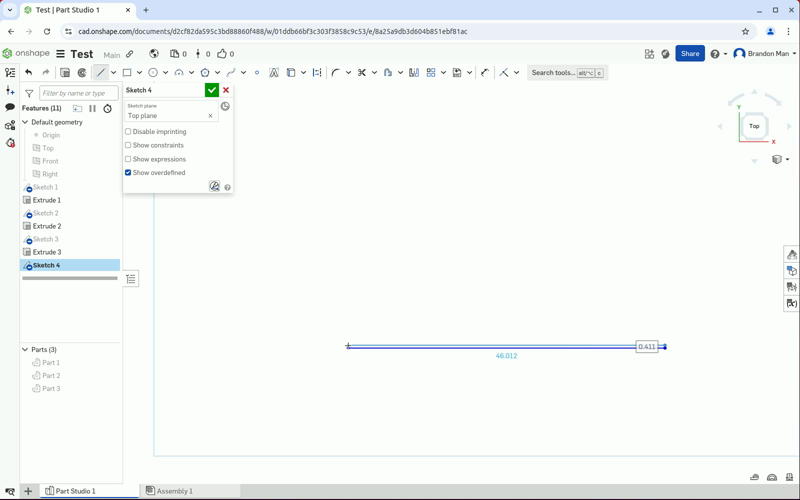
scroll(6)
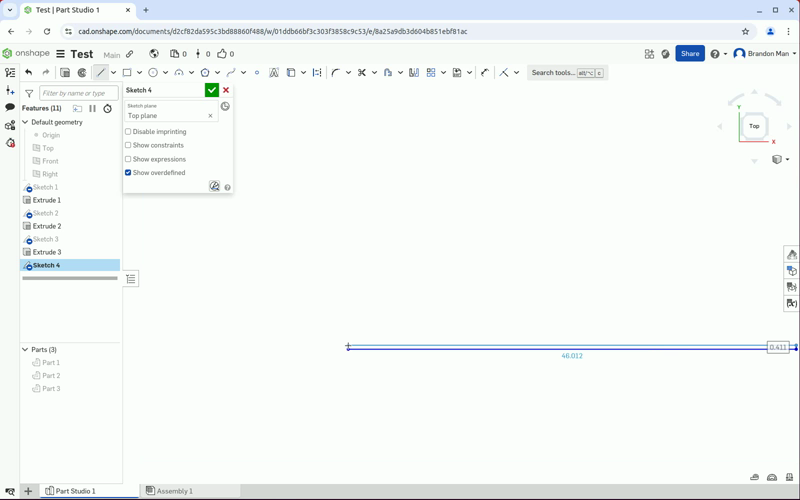
scroll(6)
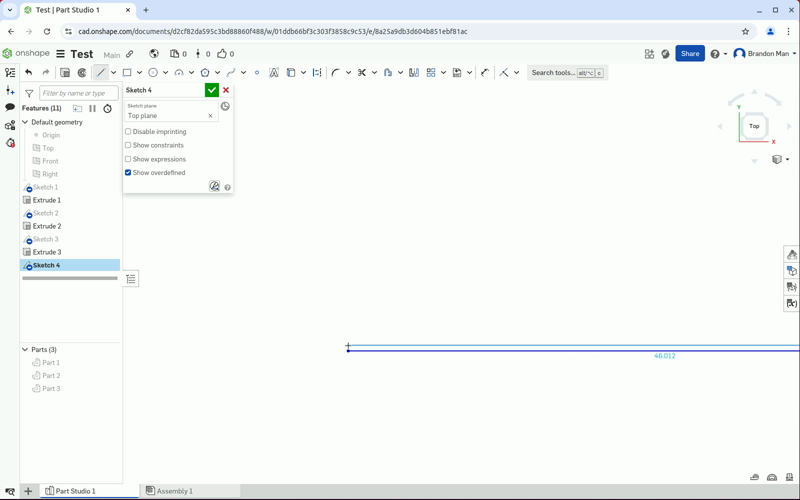
scroll(6)
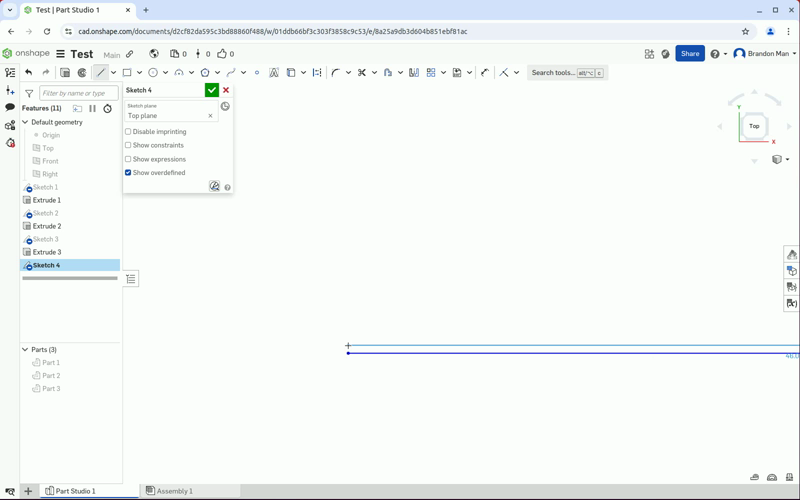
scroll(6)
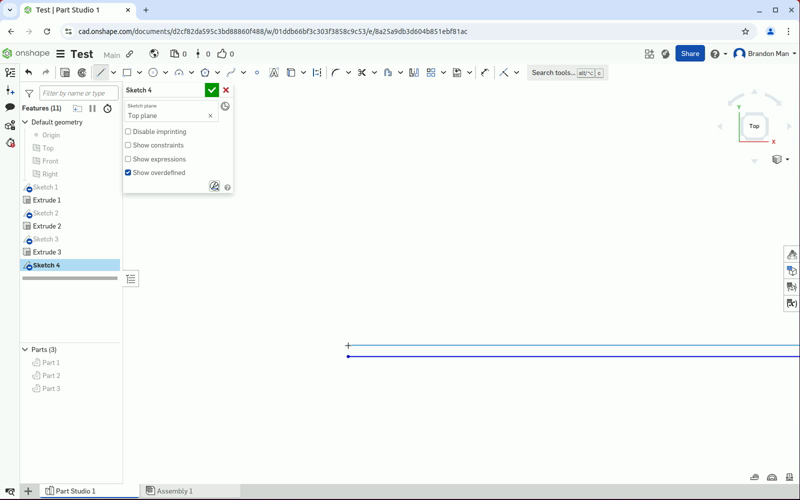
scroll(6)
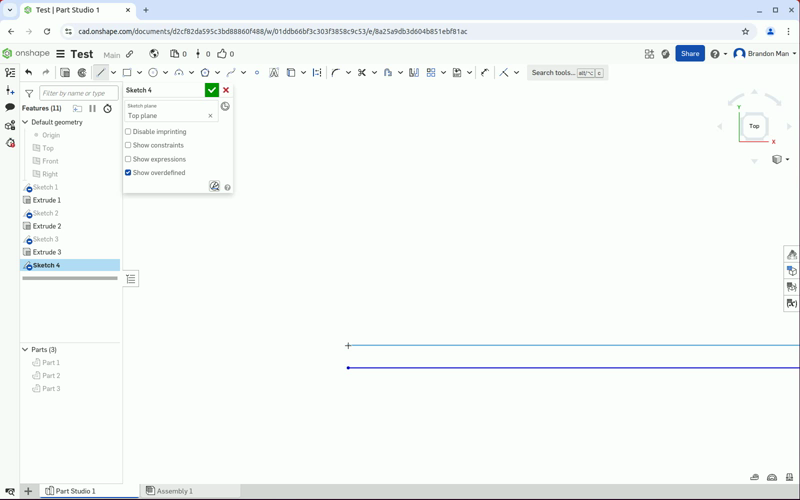
click(348, 345)
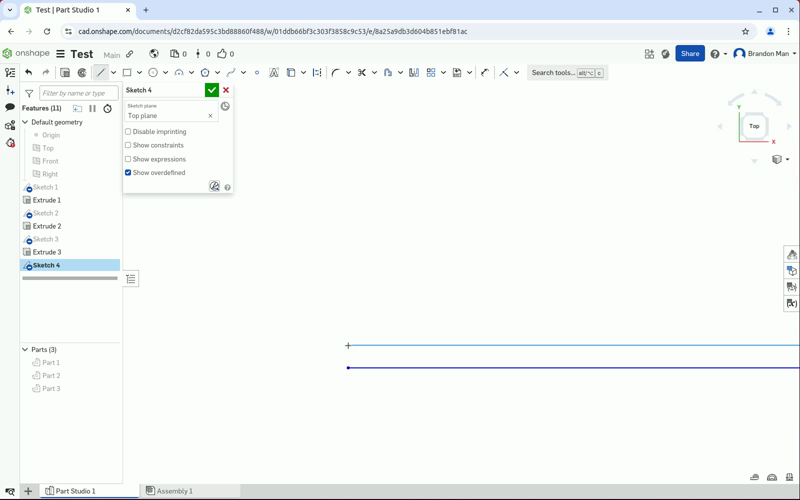
scroll(-6)
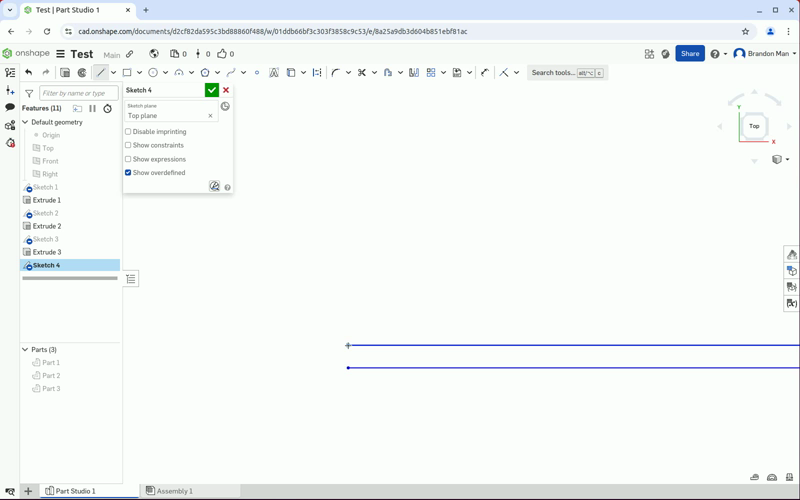
scroll(-6)
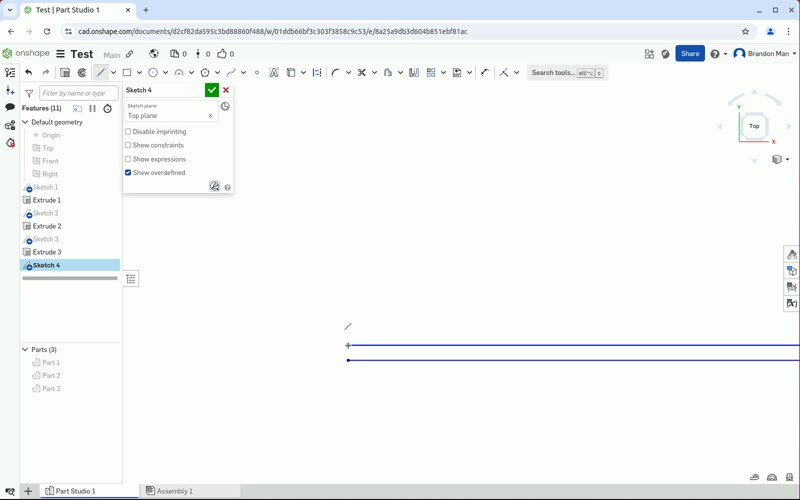
scroll(-6)
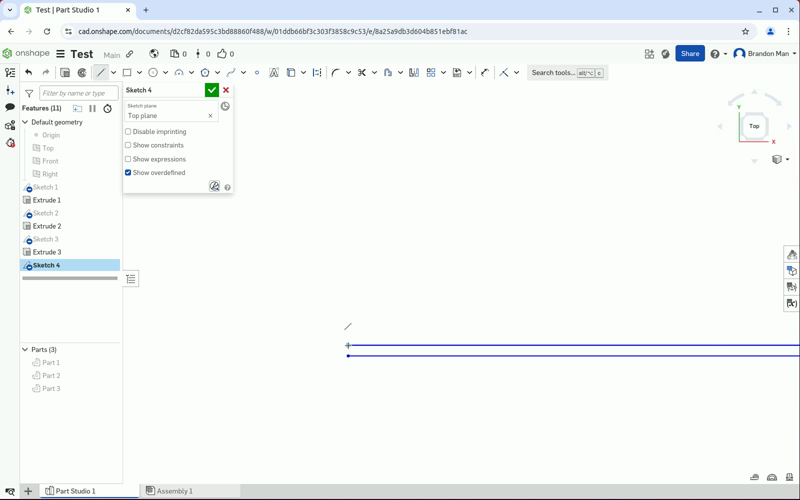
scroll(-6)
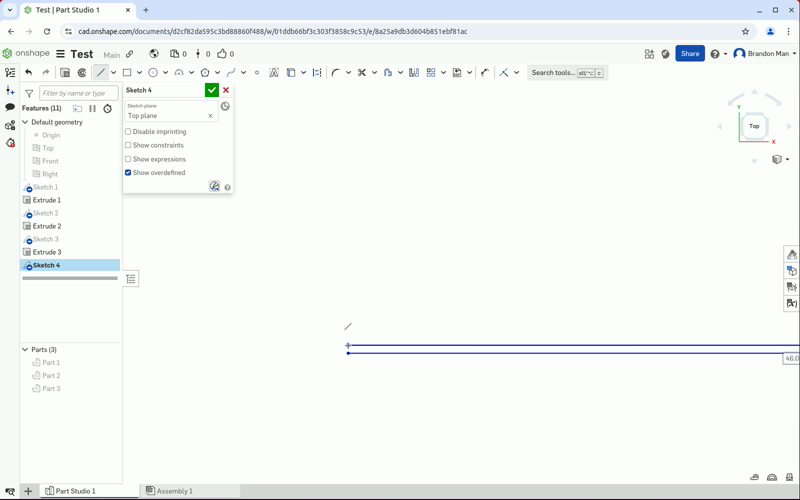
scroll(-6)
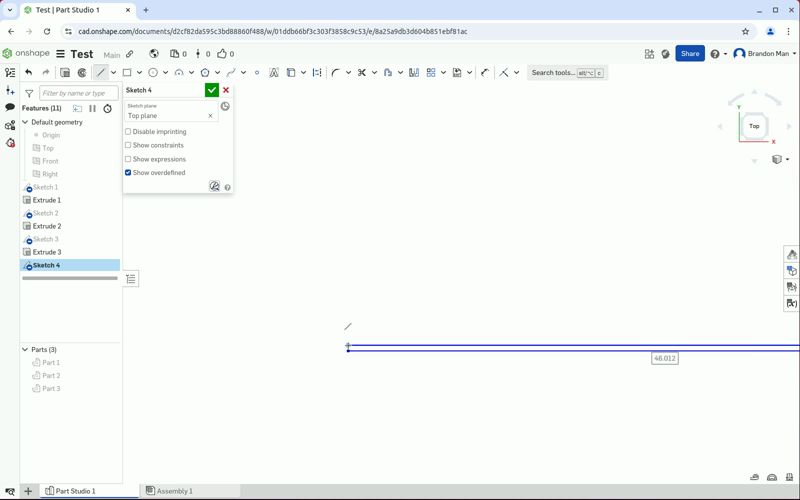
scroll(-6)
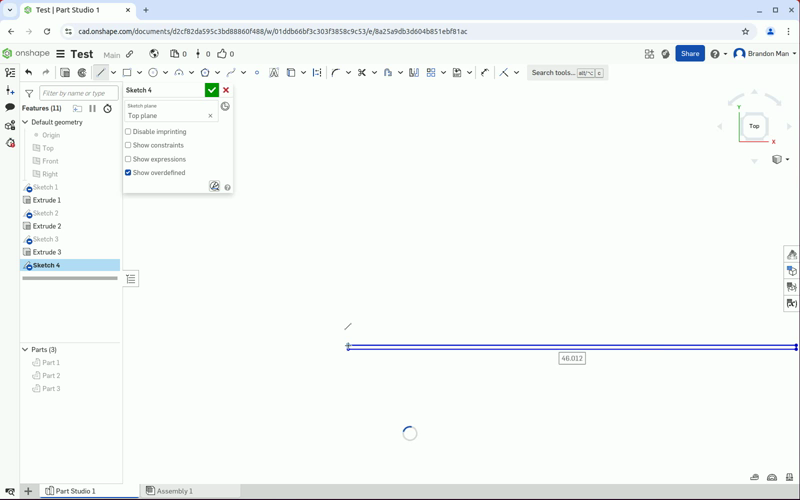
scroll(-6)
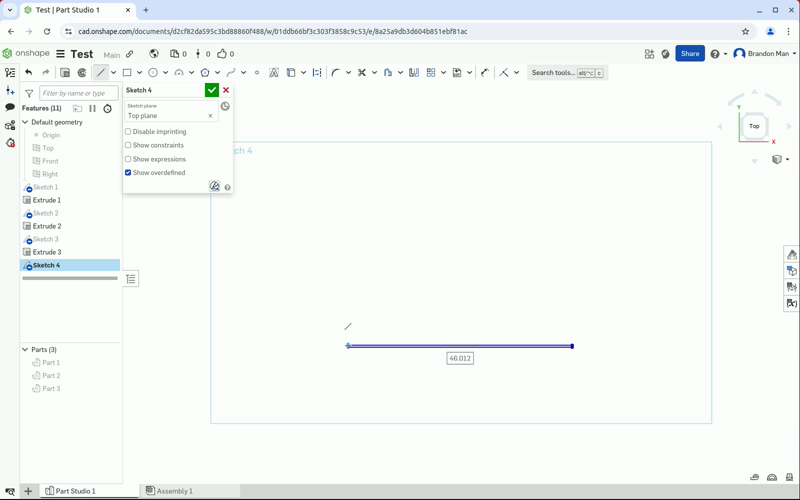
key_up(shift)
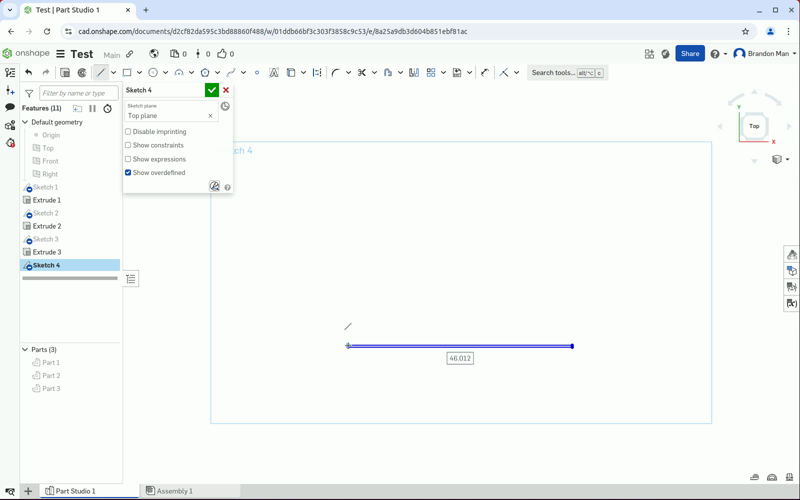
mouse_move(378, 345)
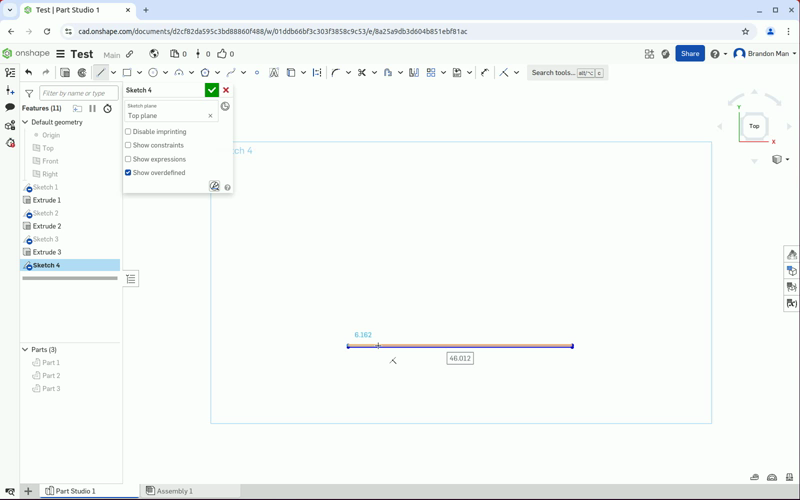
key_down(shift)
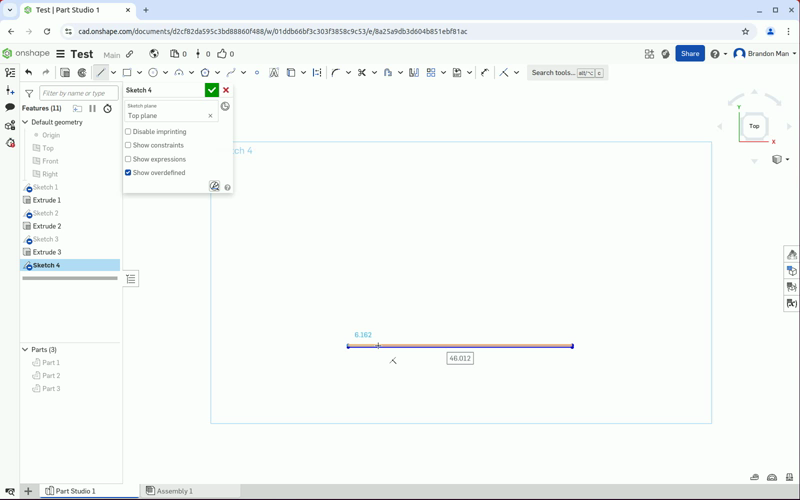
mouse_move(348, 347)
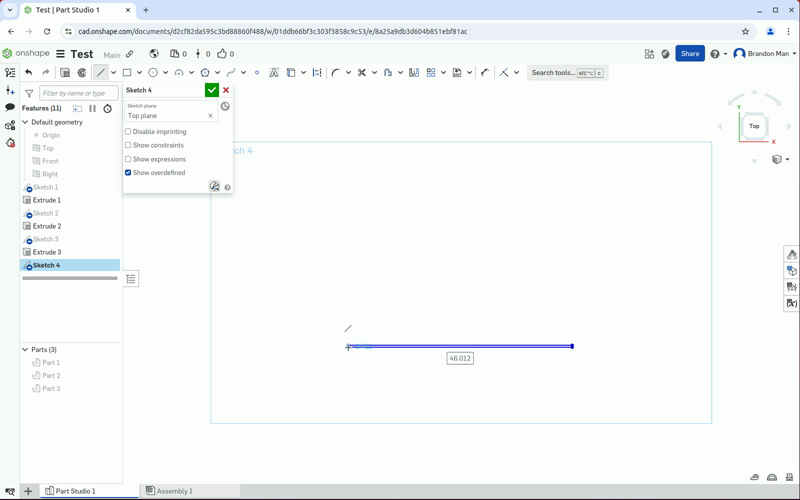
scroll(6)
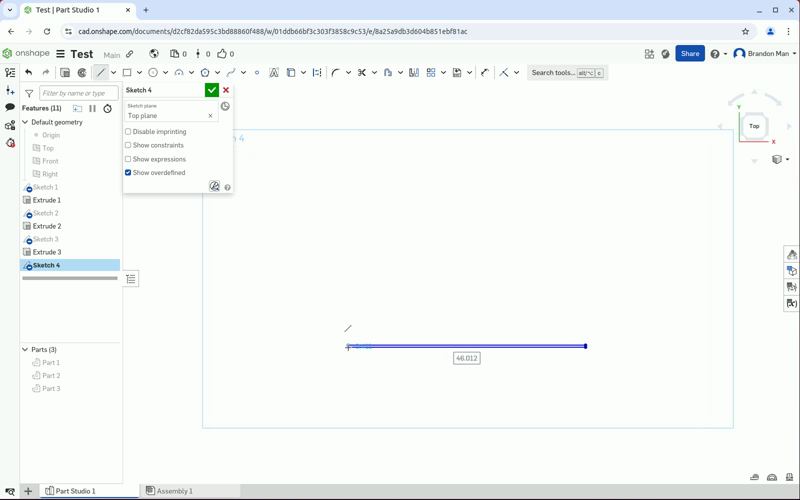
scroll(6)
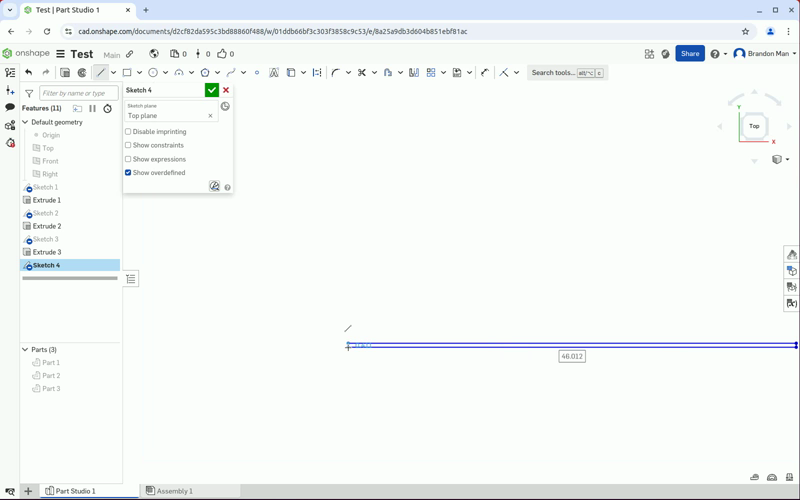
scroll(6)
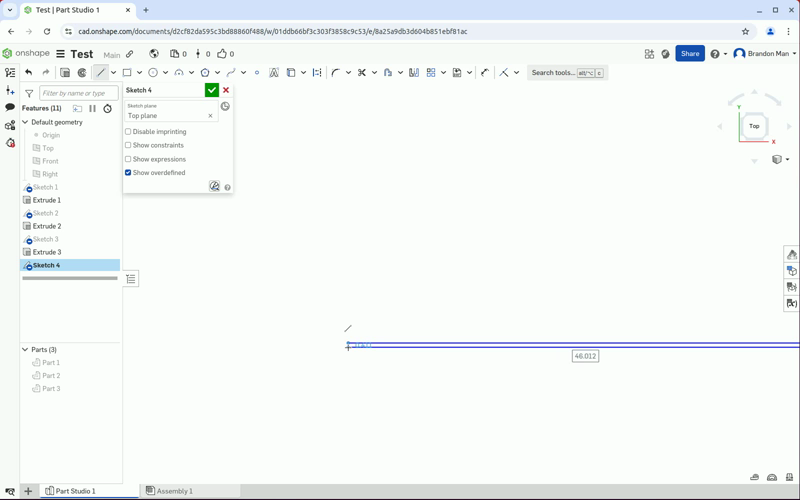
scroll(6)
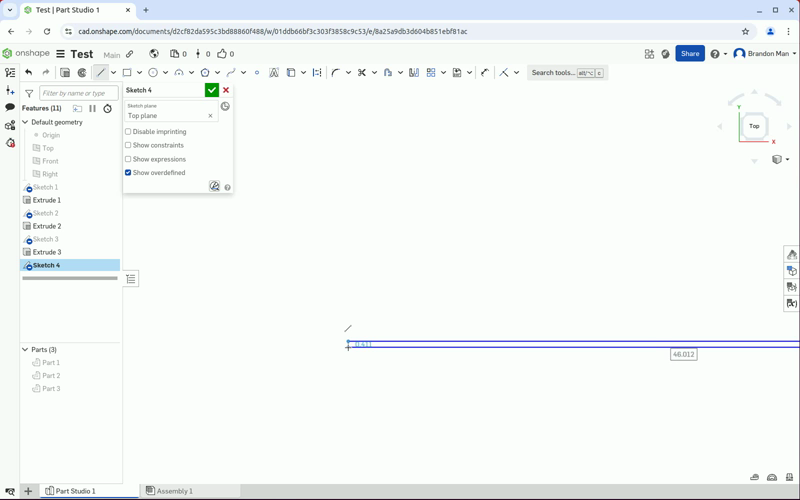
scroll(6)
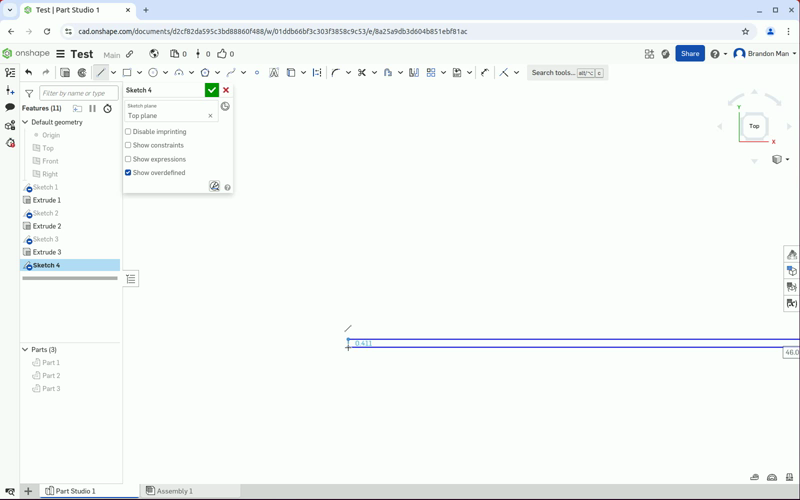
scroll(6)
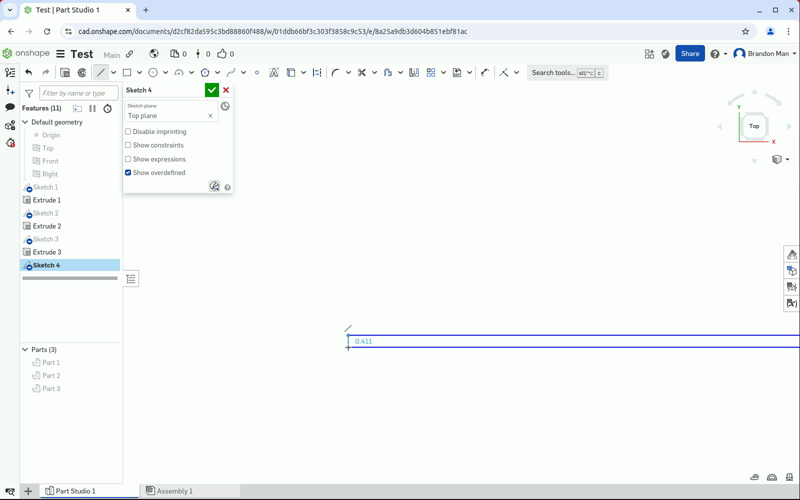
scroll(6)
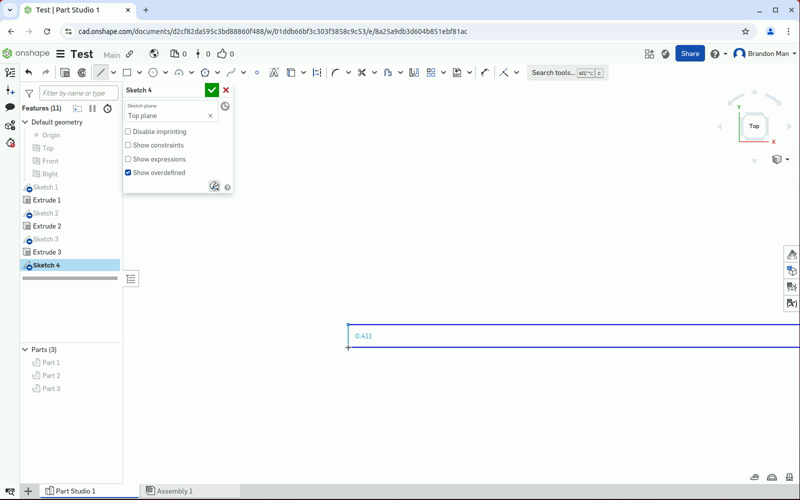
key_up(shift)
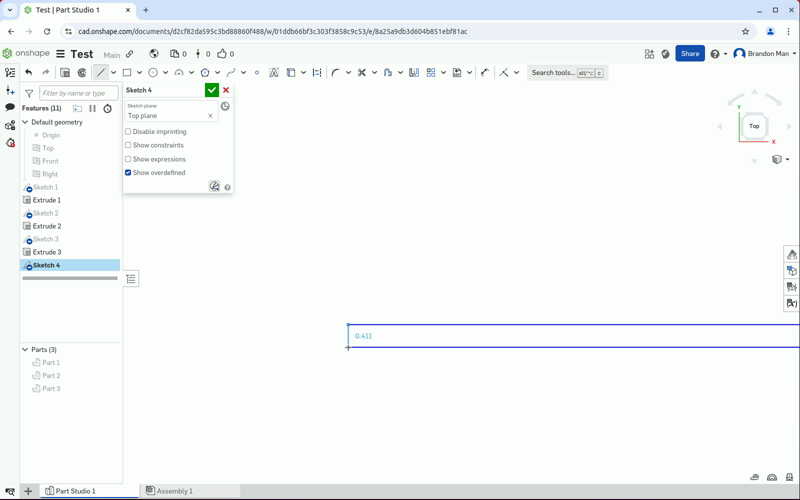
click(348, 347)
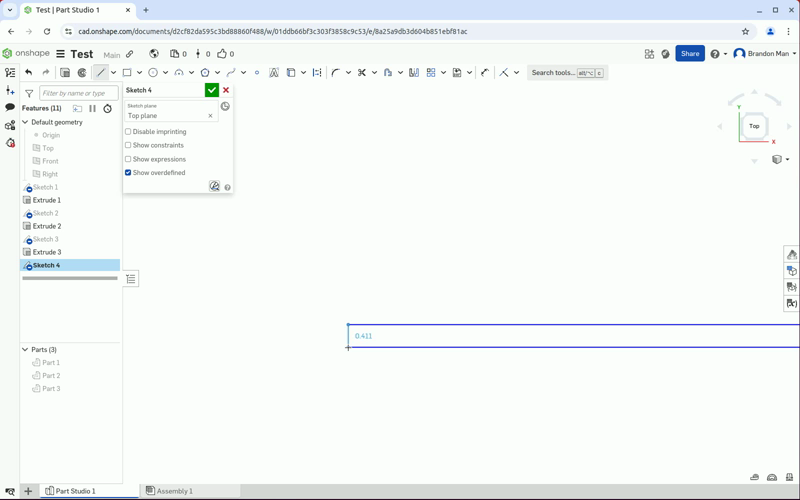
scroll(-6)
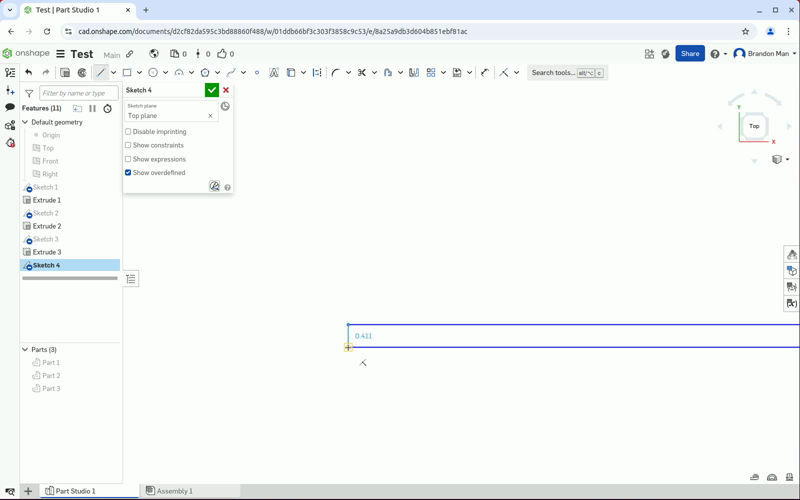
scroll(-6)
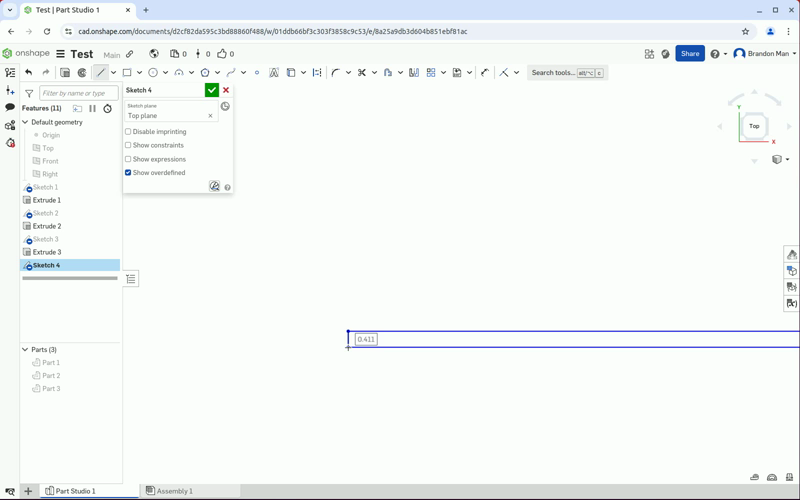
scroll(-6)
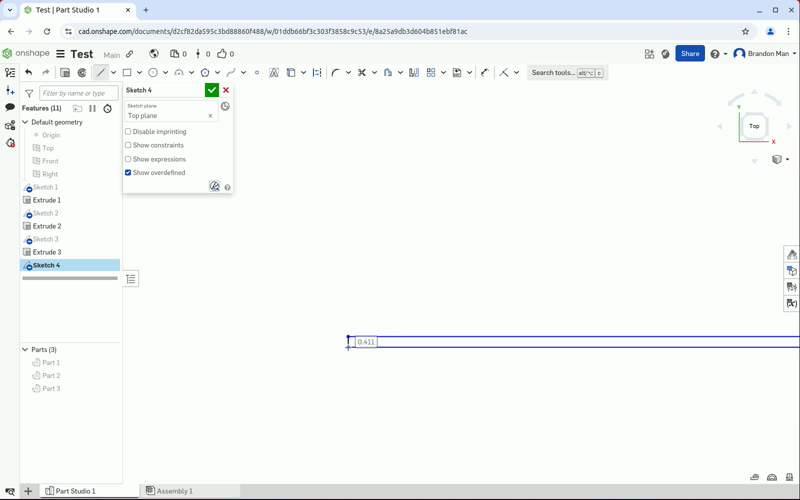
scroll(-6)
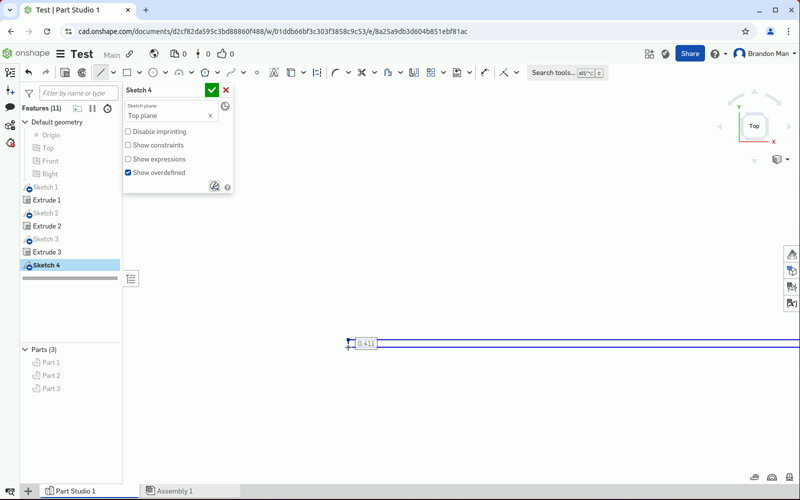
scroll(-6)
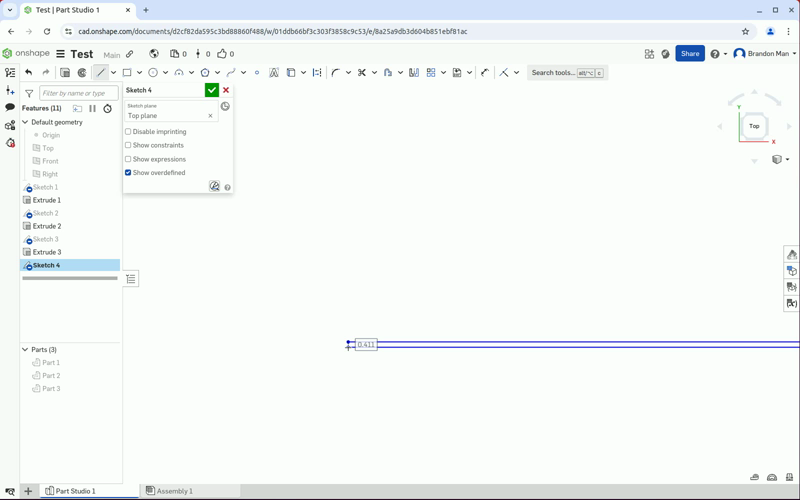
scroll(-6)
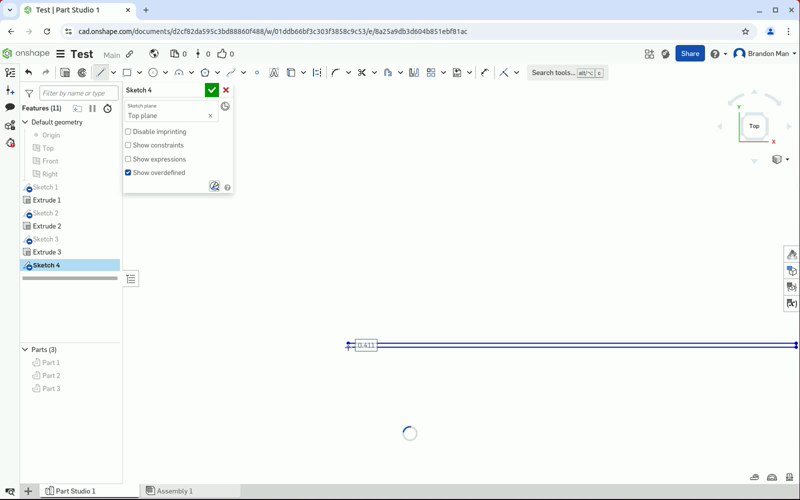
scroll(-6)
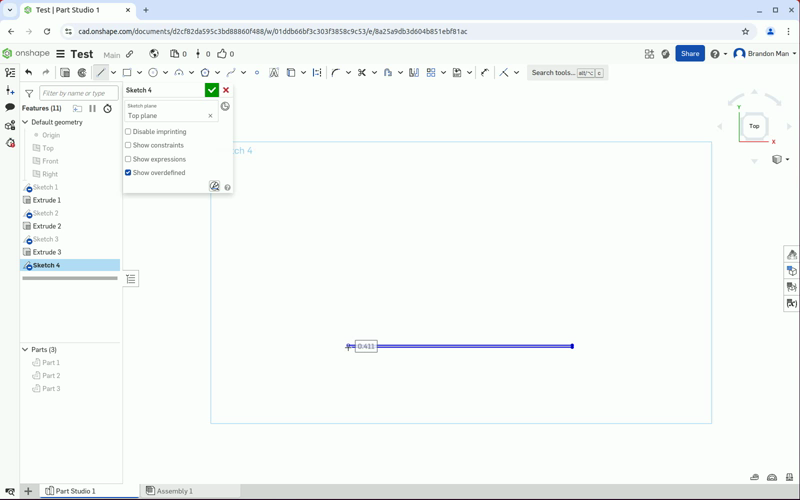
key(esc)
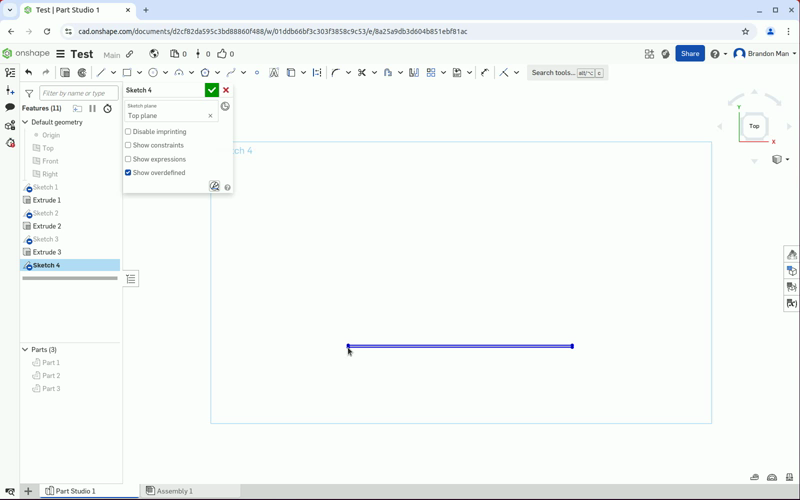
mouse_move(554, 346)
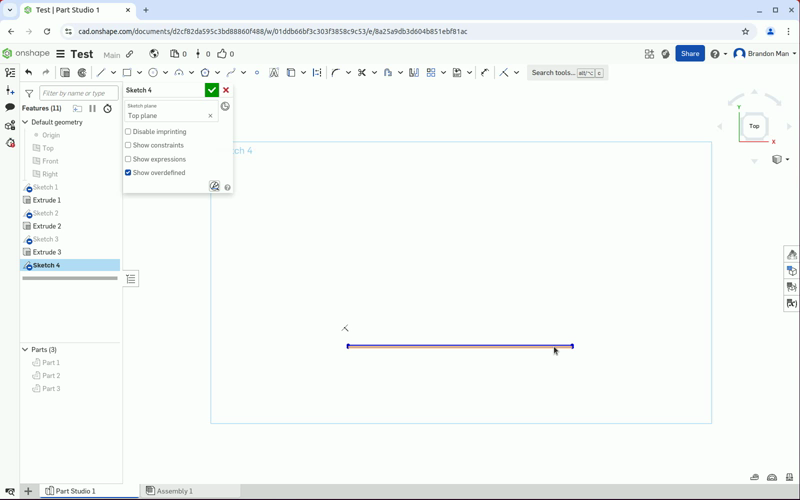
scroll(6)
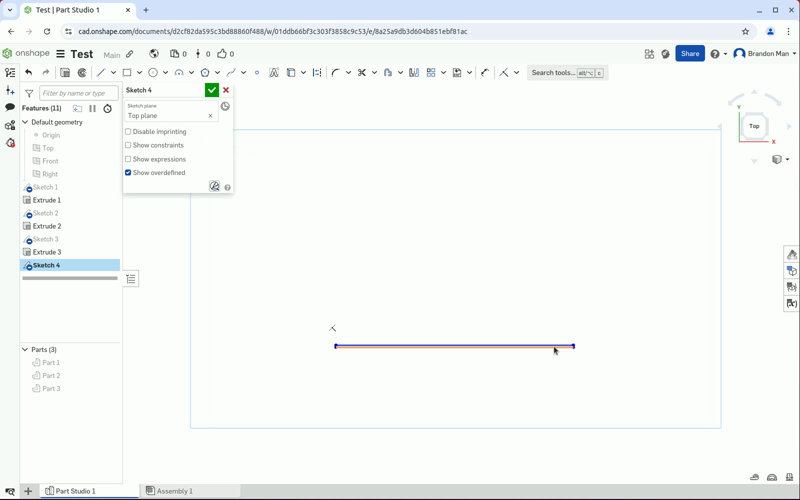
scroll(6)
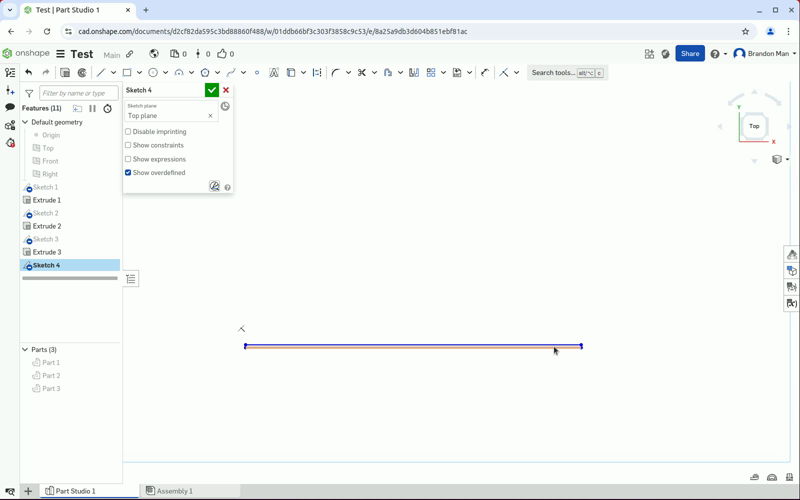
scroll(6)
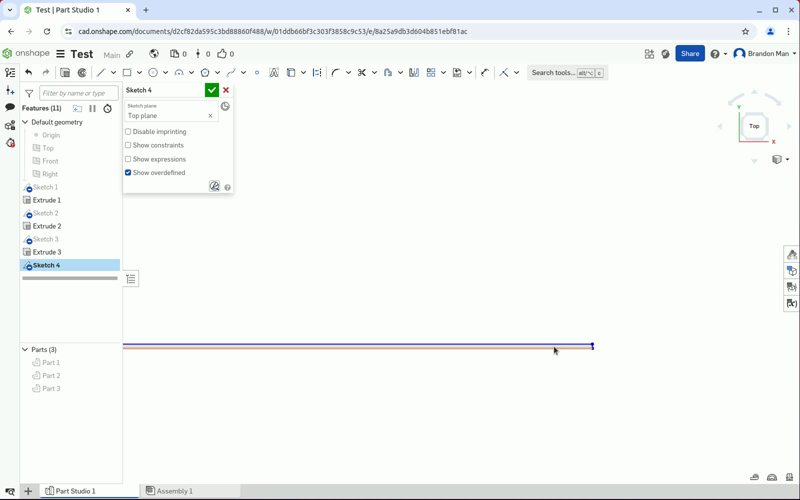
scroll(6)
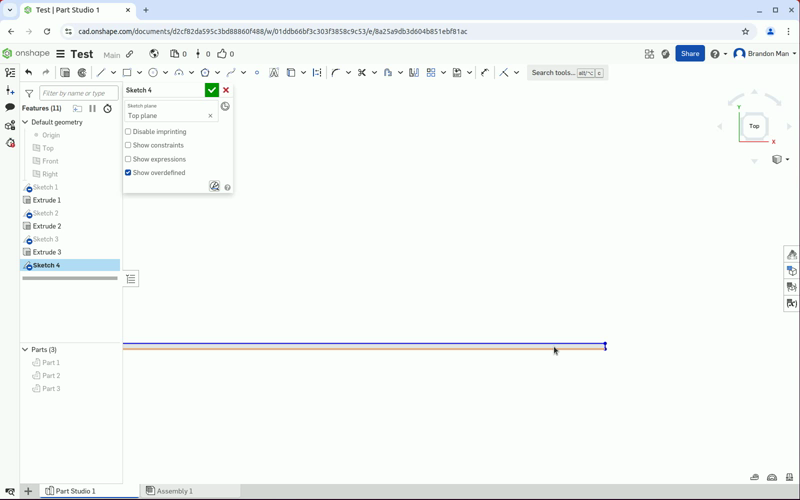
scroll(6)
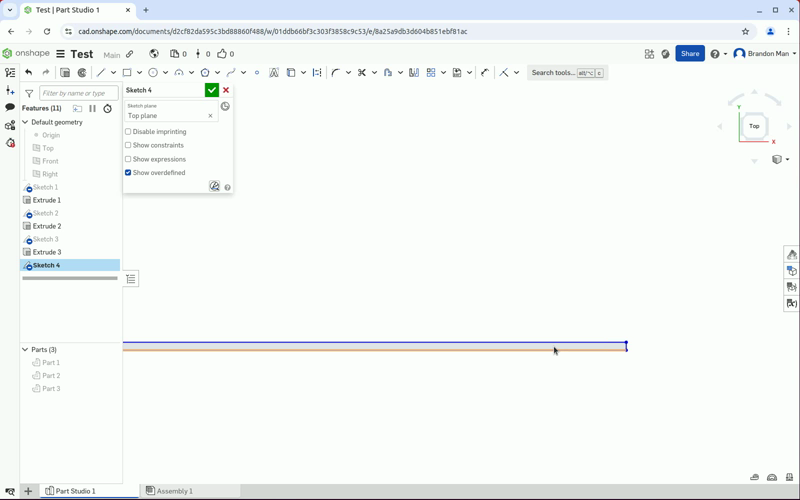
scroll(6)
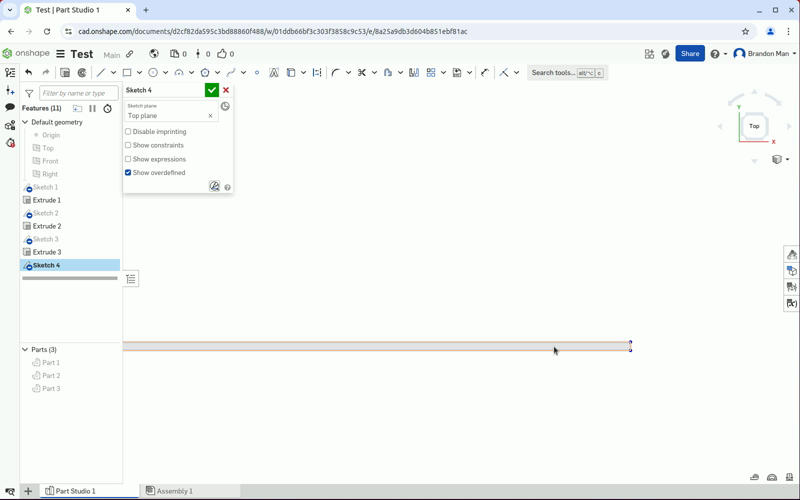
scroll(6)
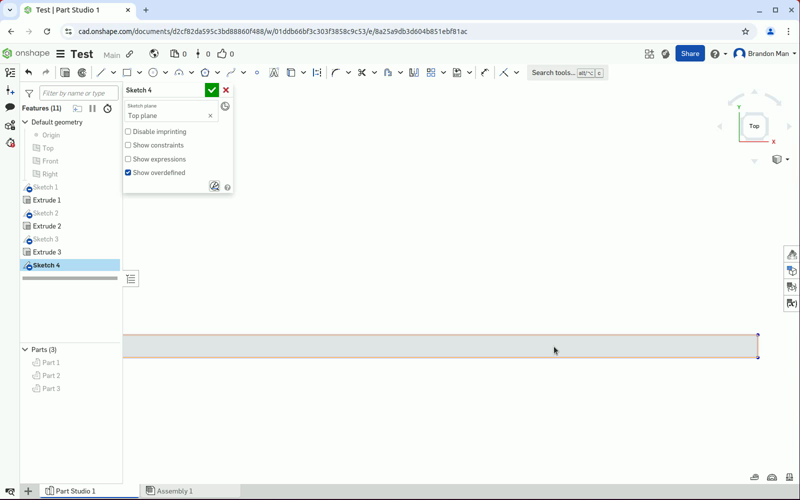
click(554, 346)
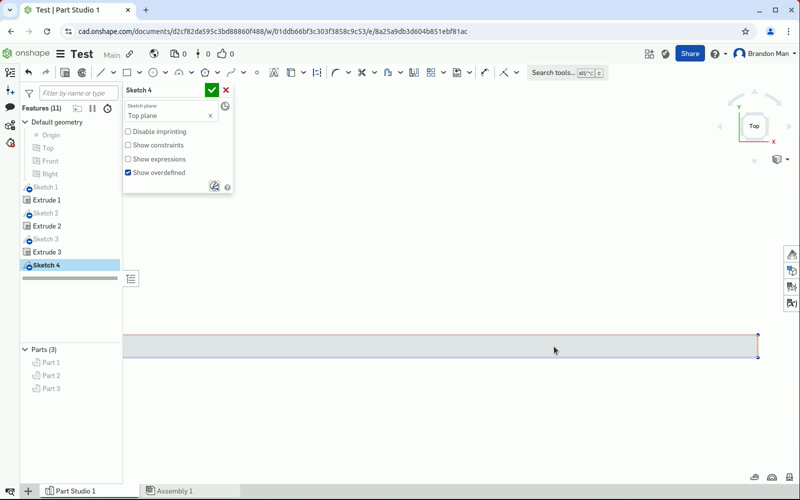
scroll(-6)
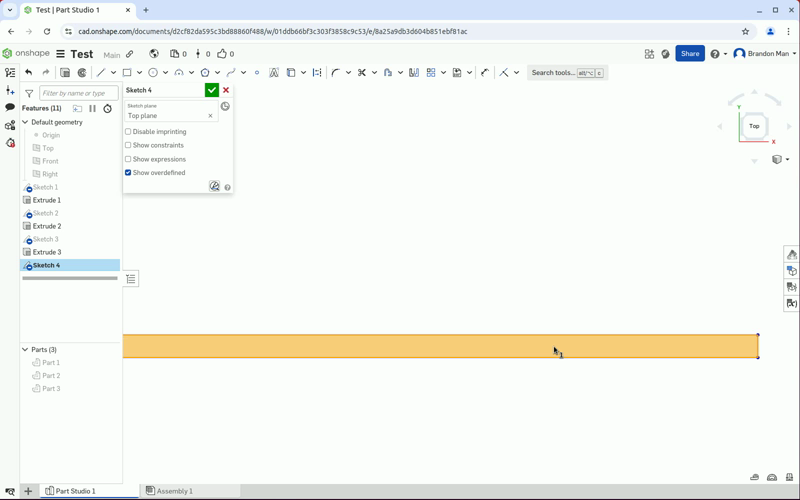
scroll(-6)
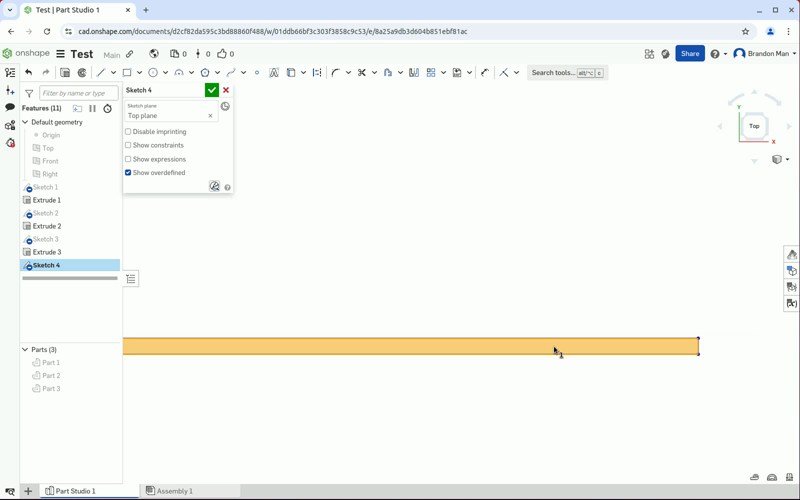
scroll(-6)
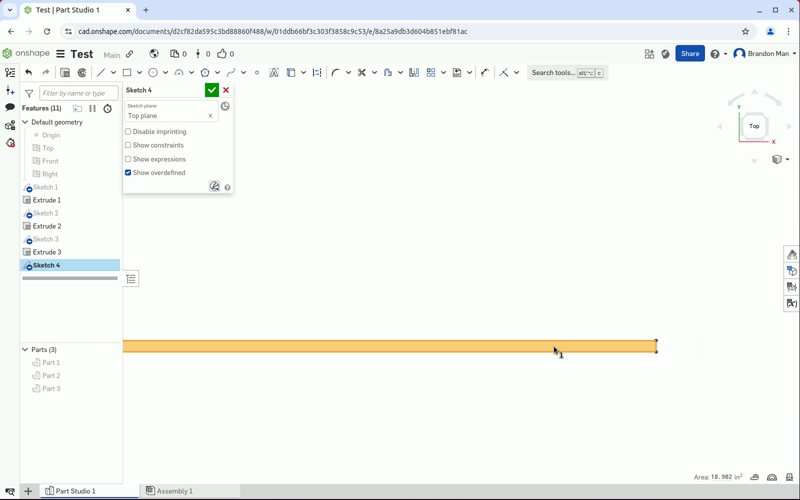
scroll(-6)
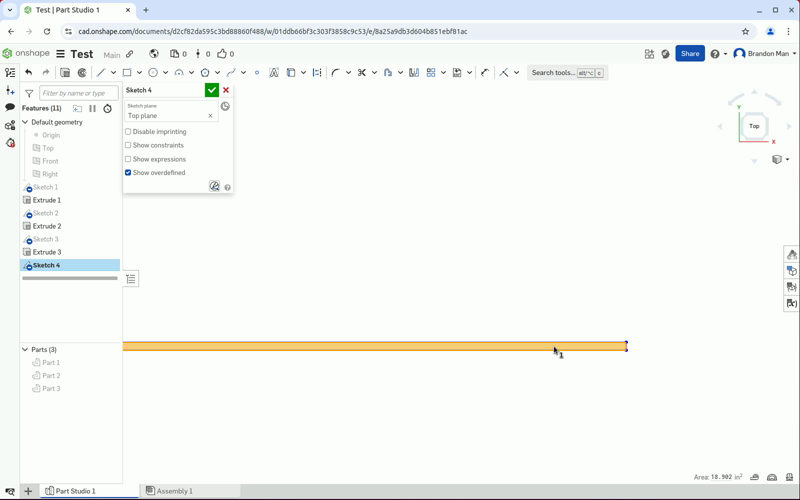
scroll(-6)
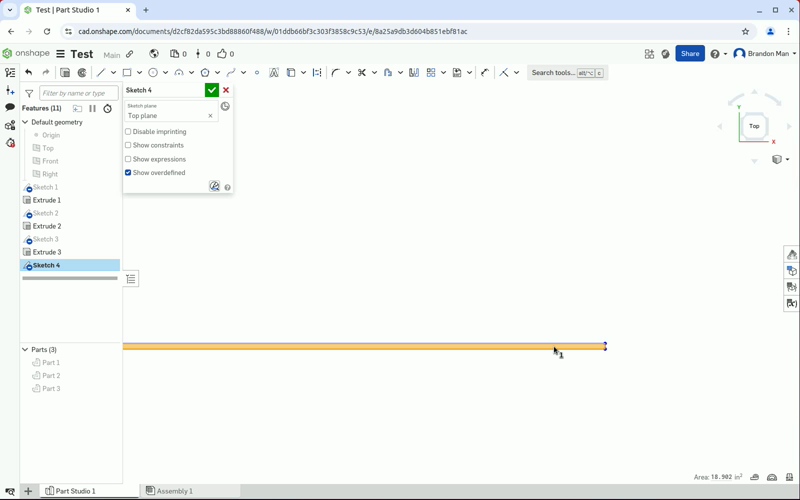
scroll(-6)
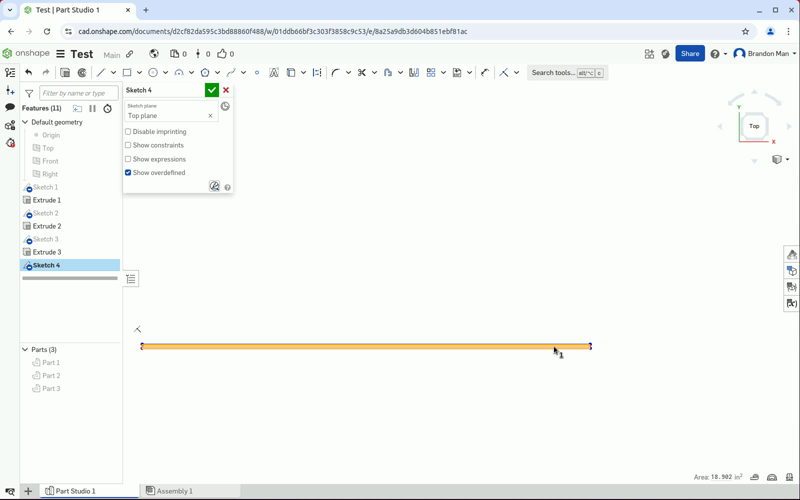
scroll(-6)
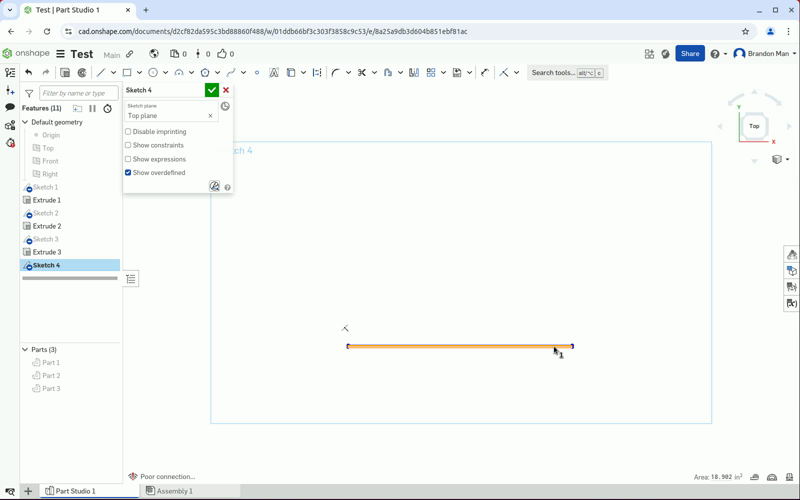
mouse_move(73, 352)
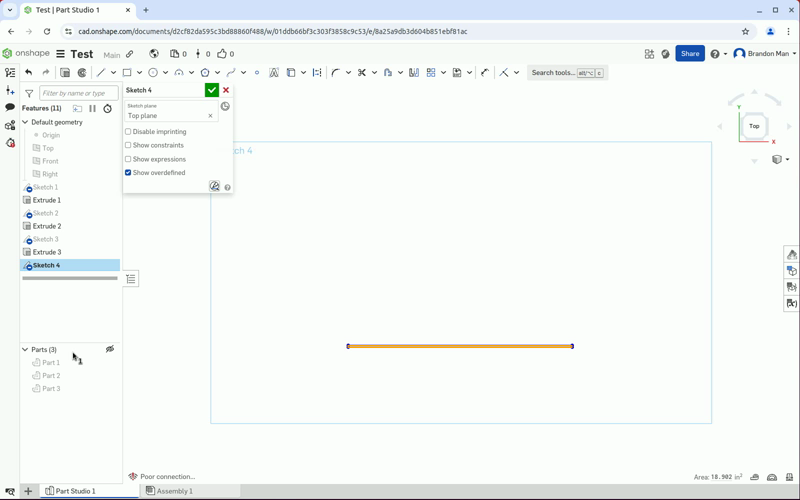
key(shift+y)
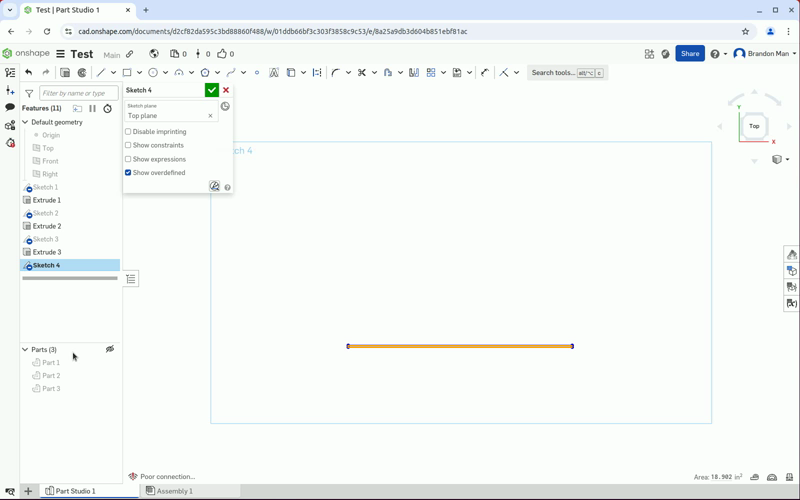
key(shift+e)
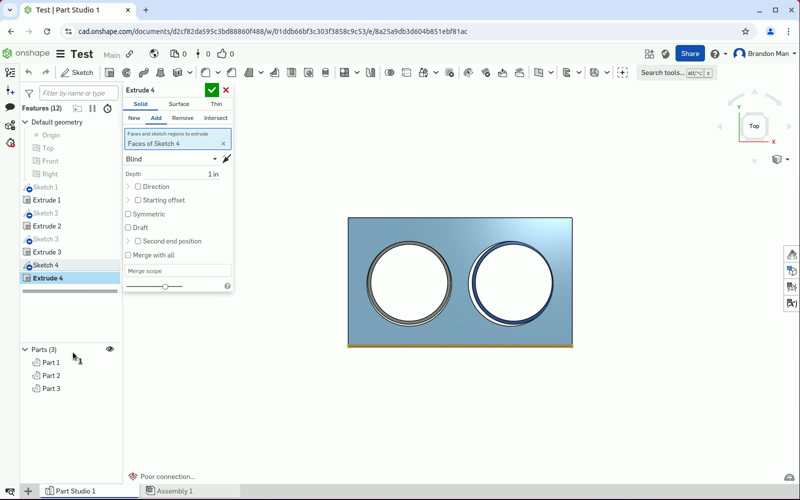
mouse_move(143, 106)
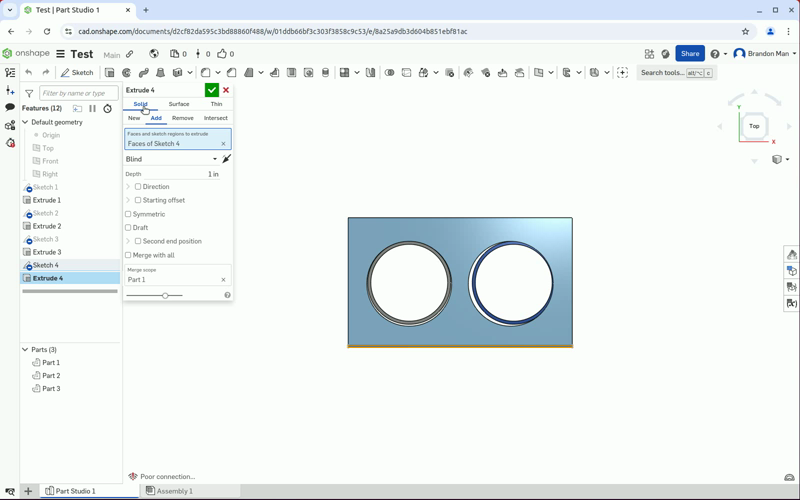
click(143, 106)
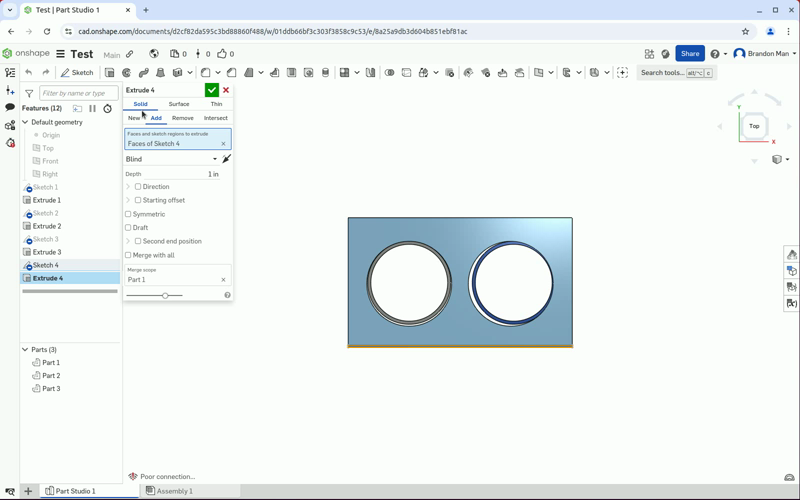
mouse_move(137, 120)
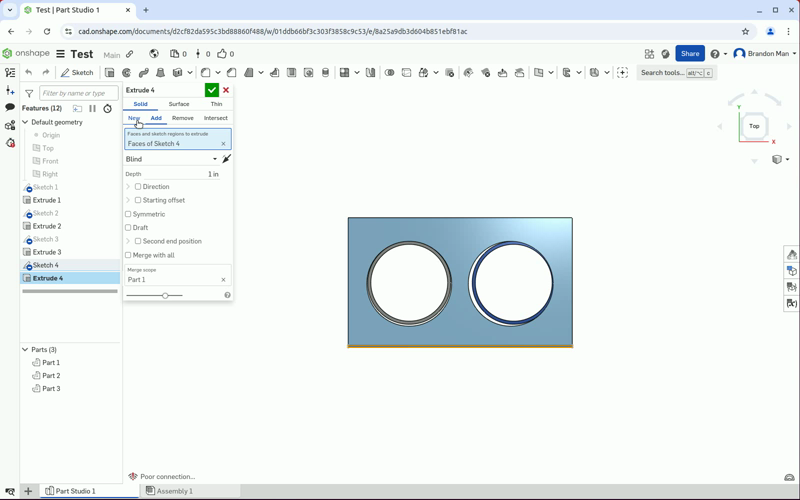
click(137, 120)
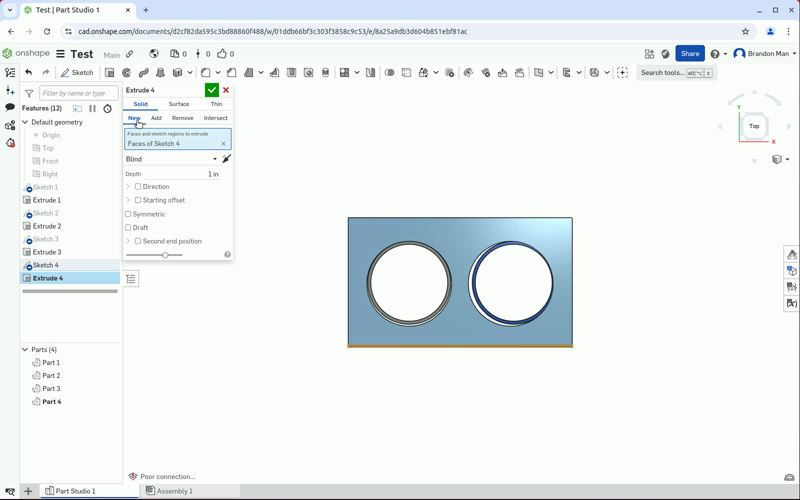
key(tab, 4)
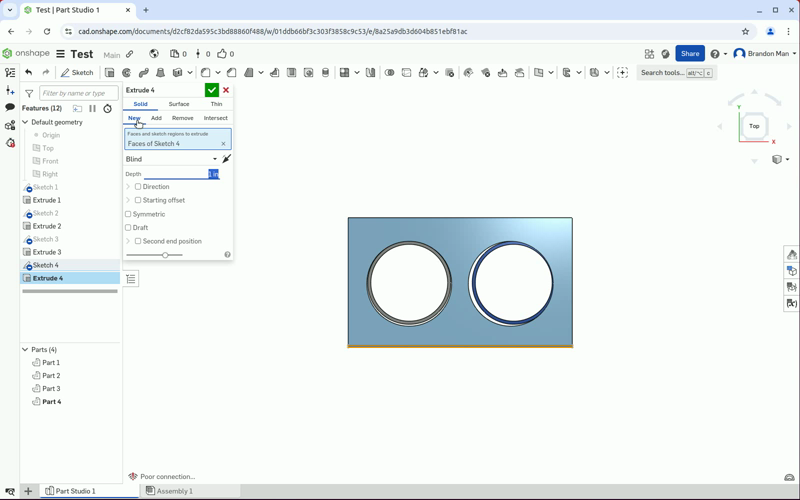
text(-0.722)
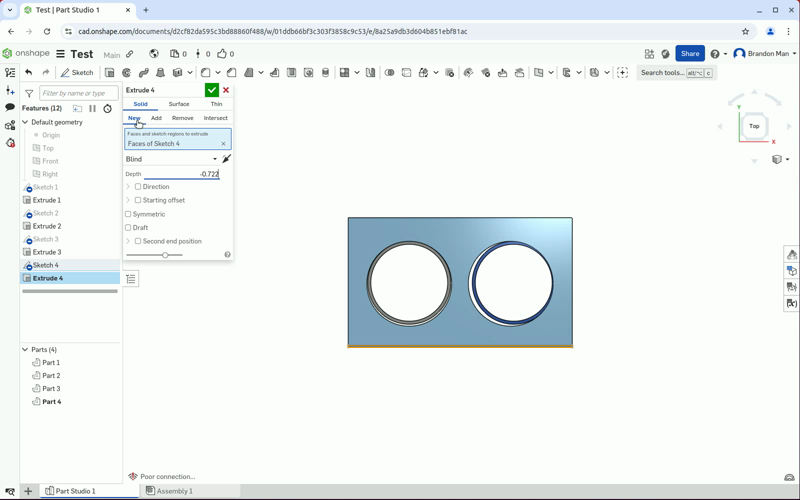
key(enter)
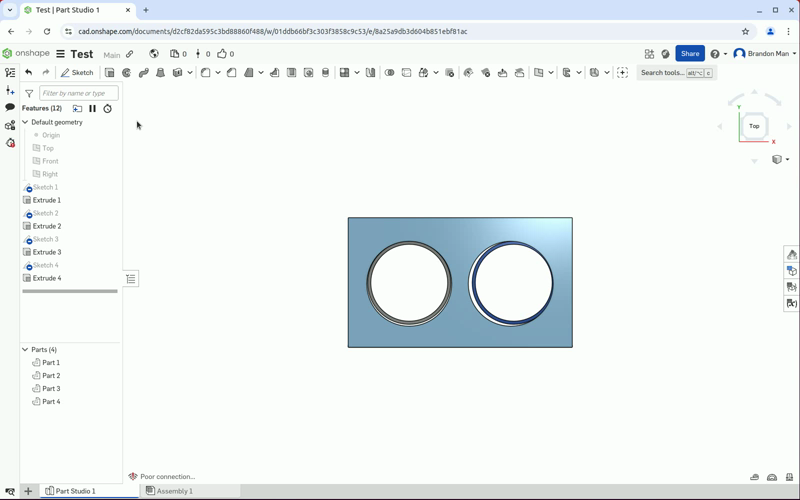
key(shift+h)
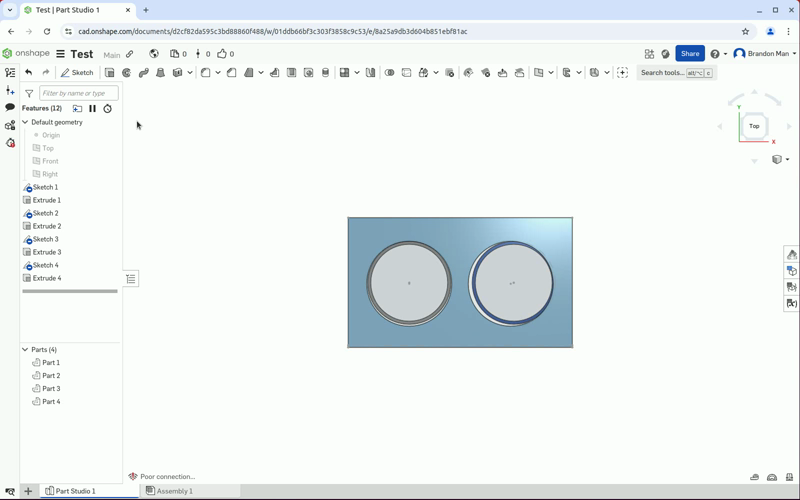
key(shift+h)
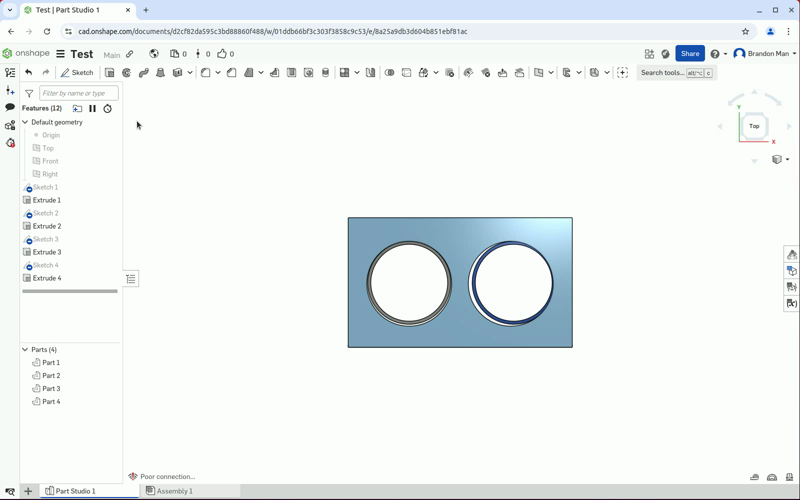
mouse_move(73, 189)
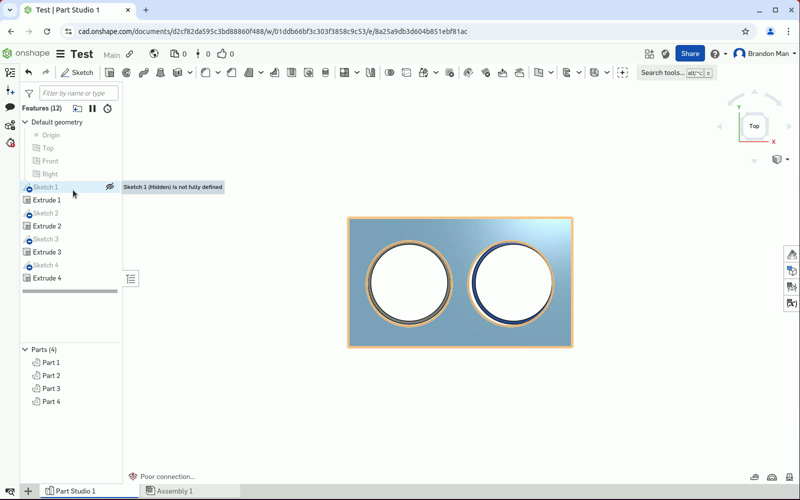
click(73, 189)
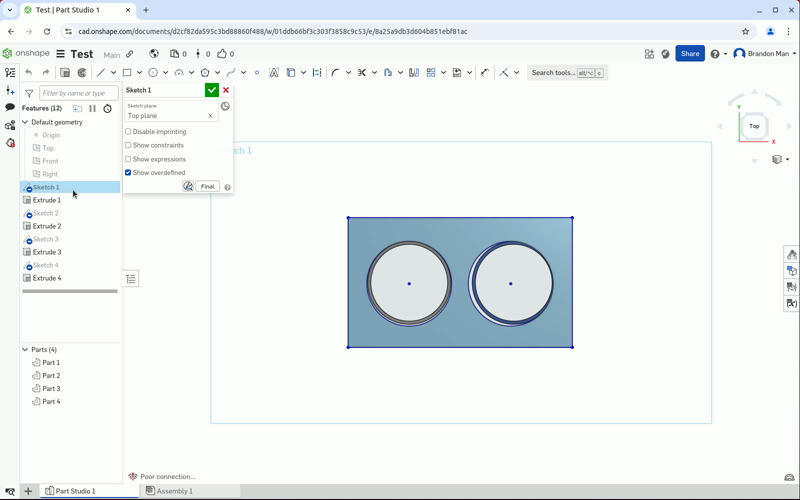
mouse_move(229, 92)
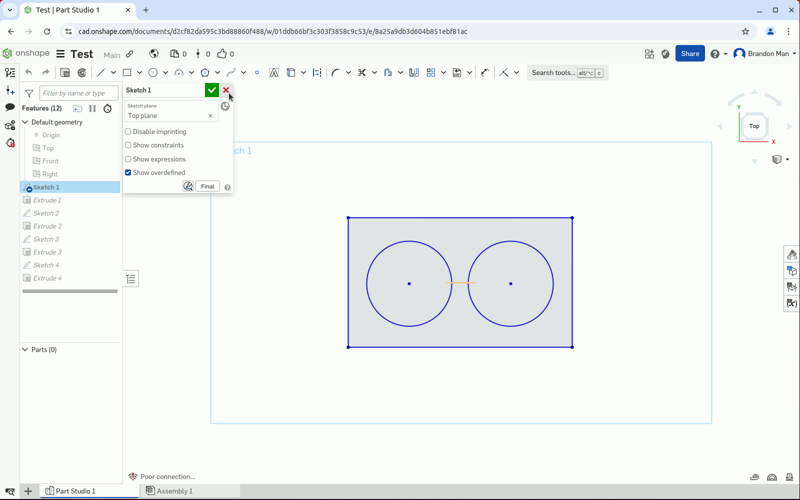
click(229, 92)
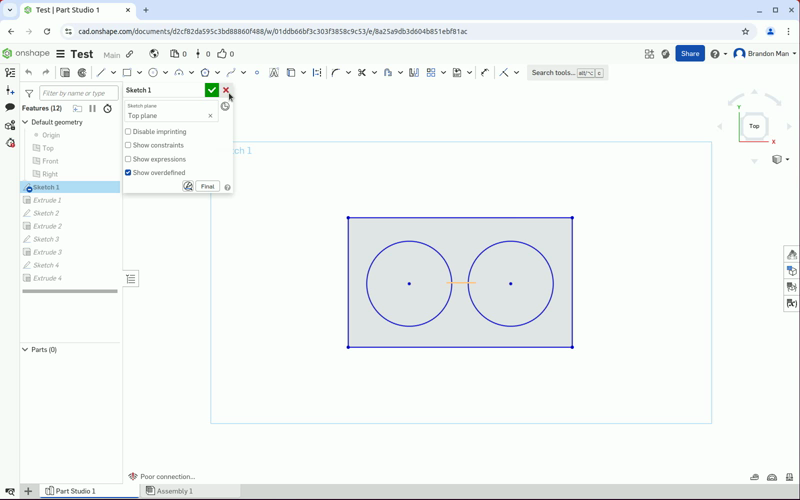
key(shift+s)
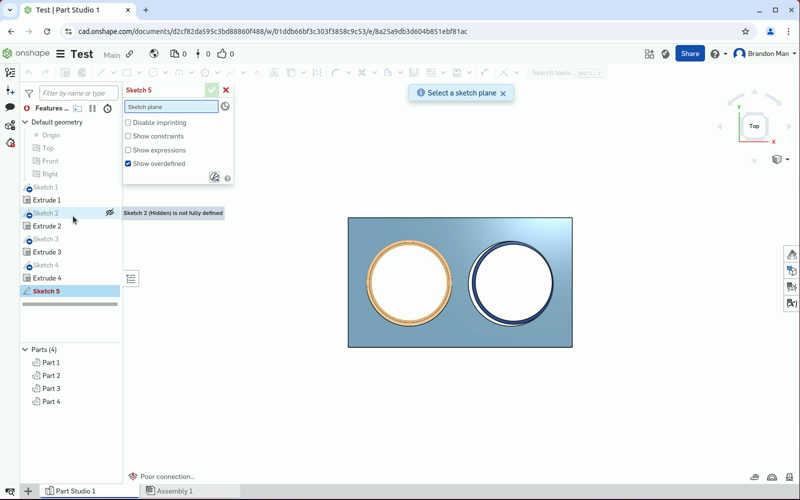
scroll(3)
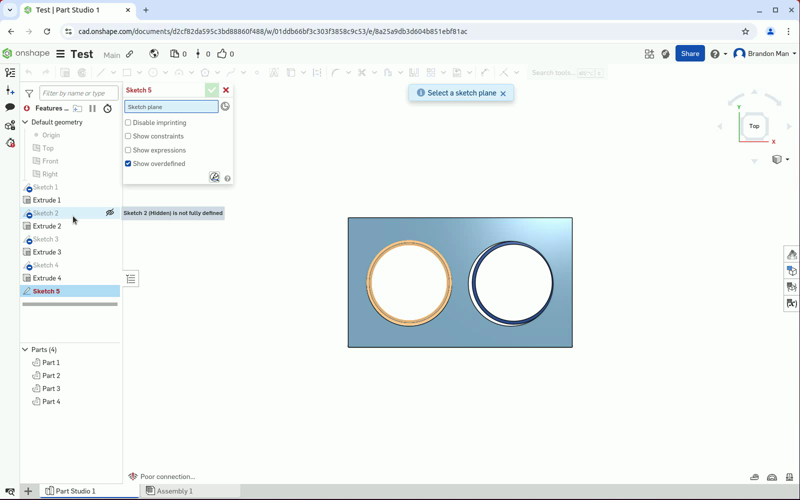
mouse_move(73, 150)
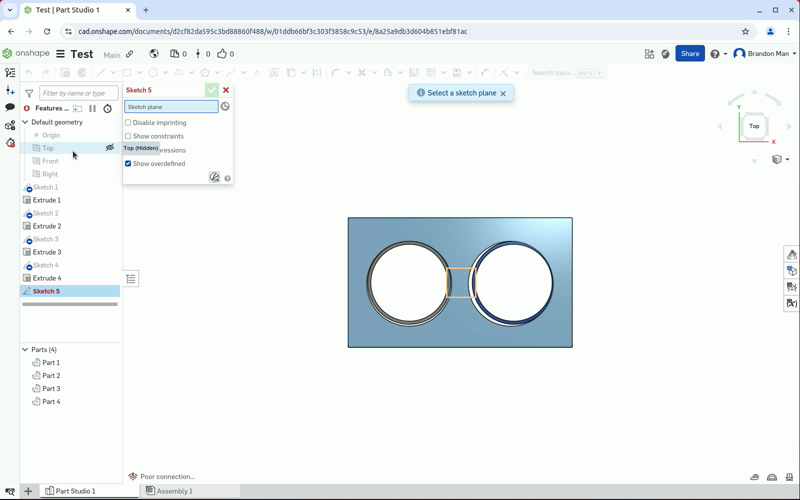
click(73, 150)
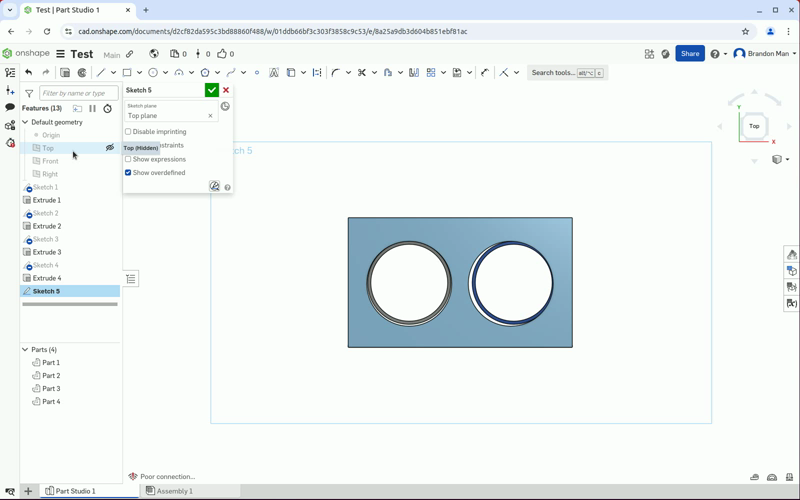
mouse_move(73, 352)
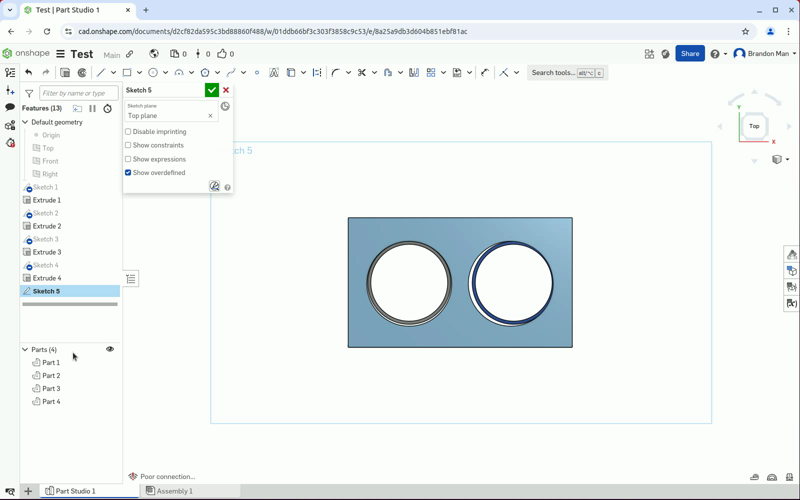
key(y)
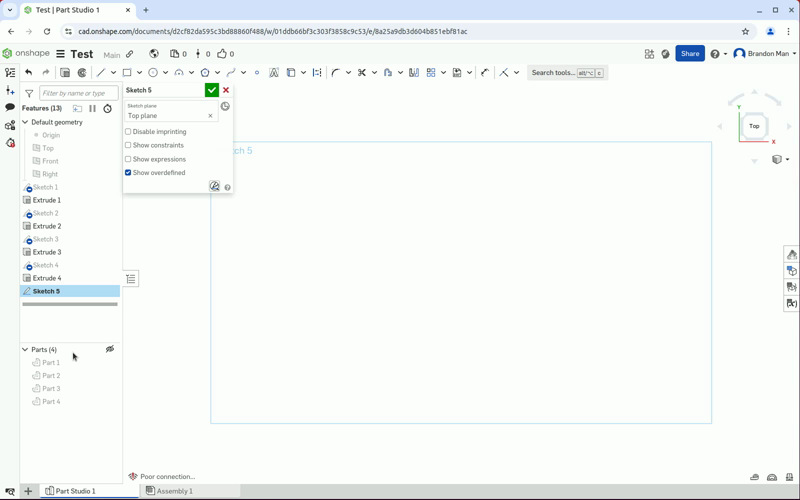
key(l)
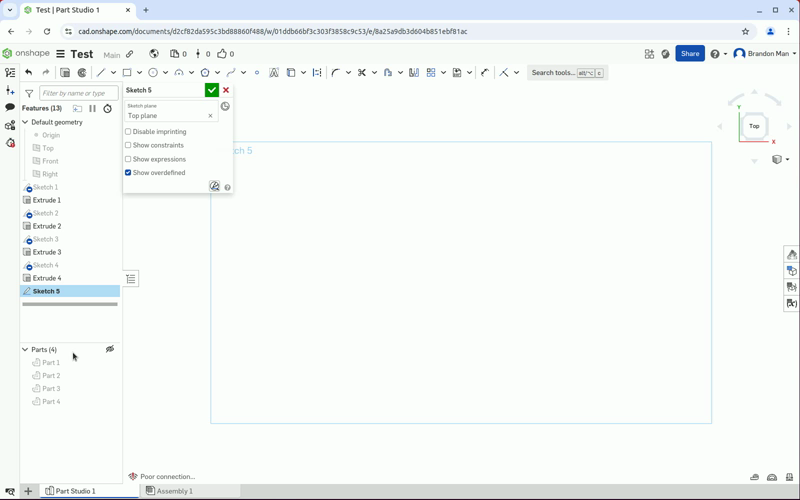
key_down(shift)
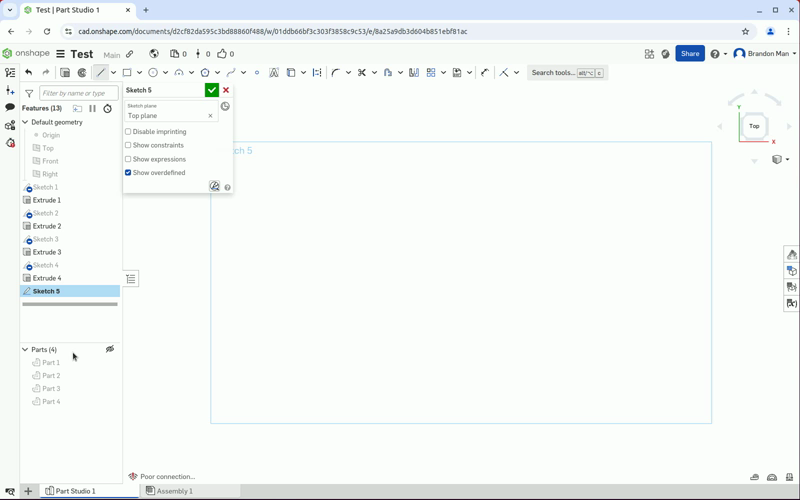
mouse_move(348, 351)
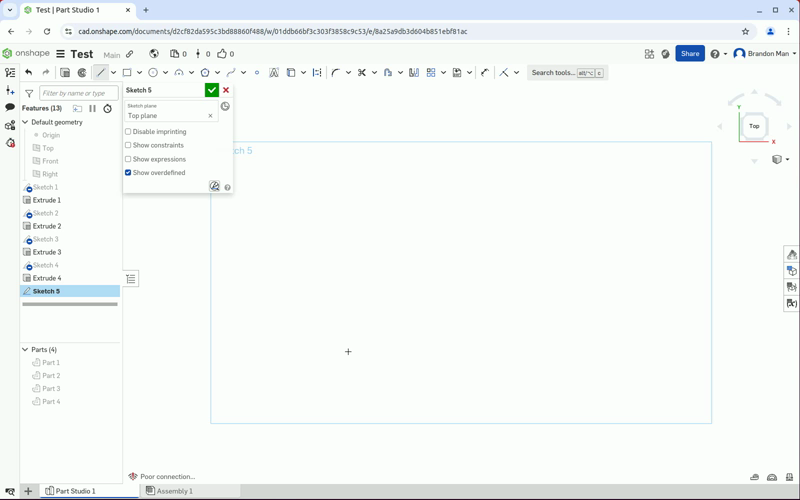
click(348, 351)
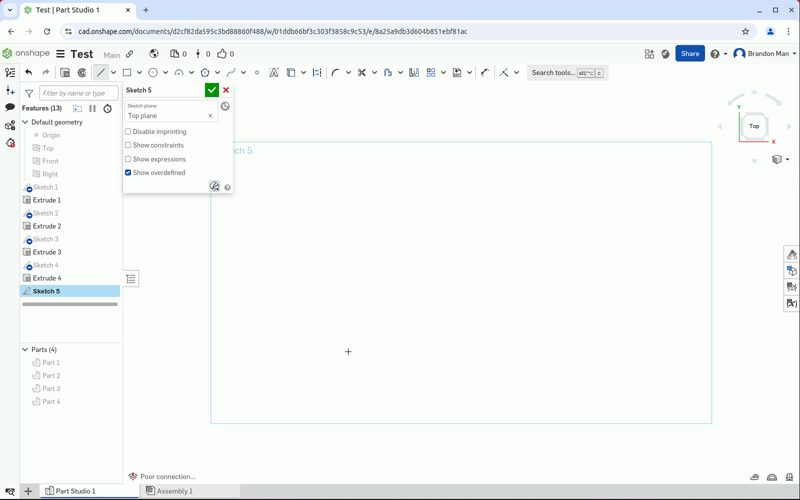
key_up(shift)
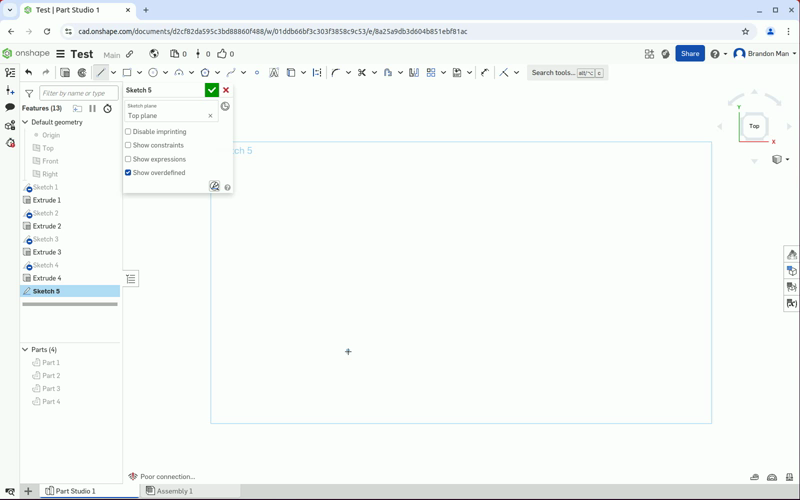
key_down(shift)
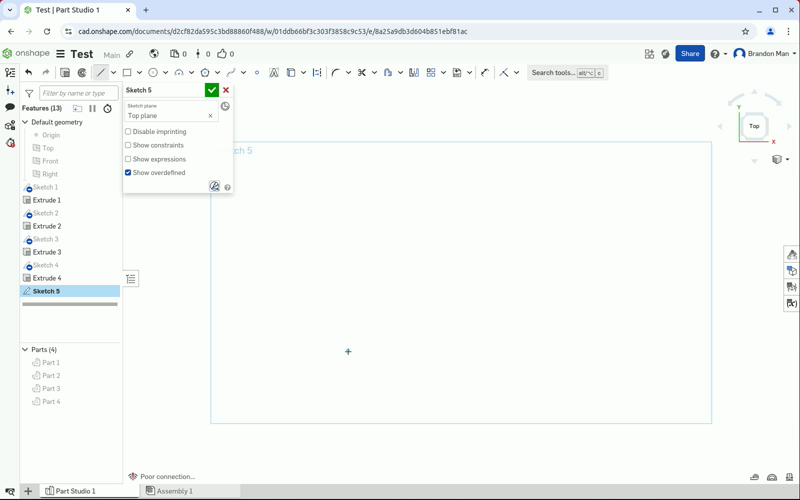
mouse_move(572, 351)
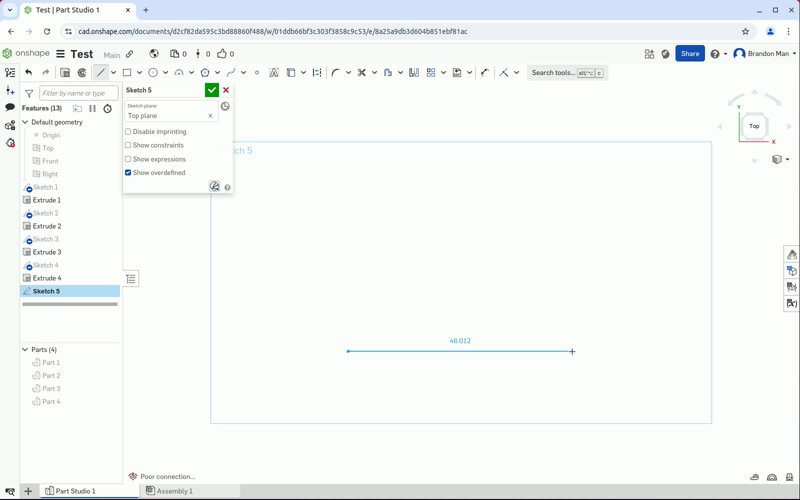
click(572, 351)
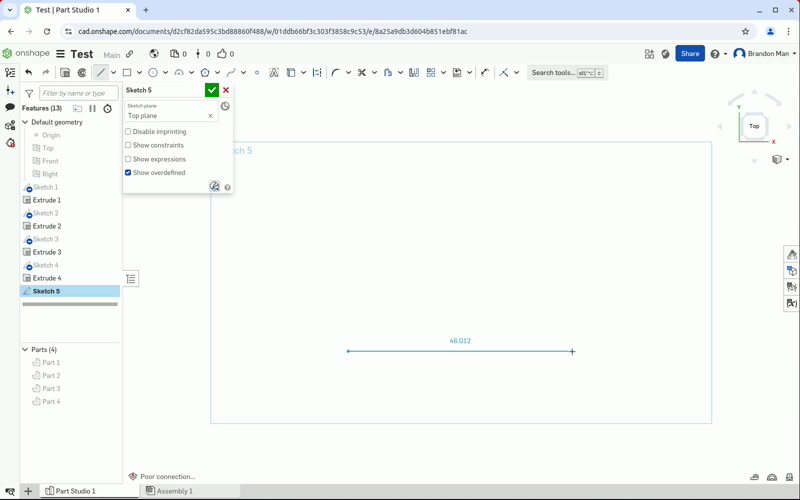
key_up(shift)
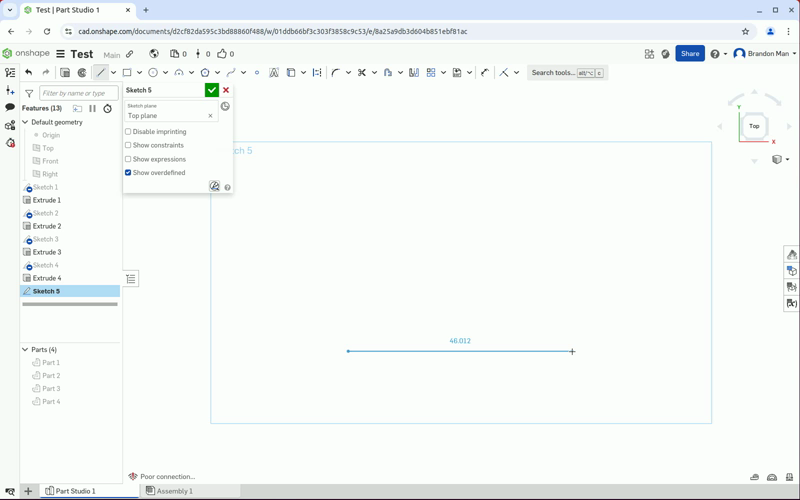
key_down(shift)
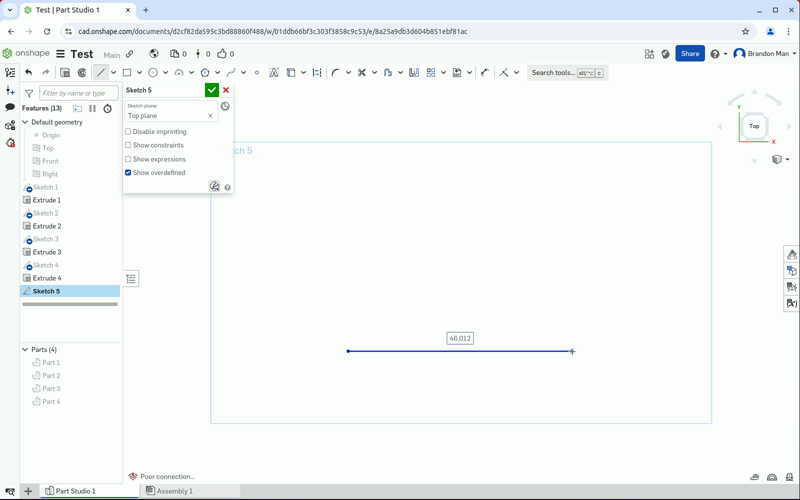
mouse_move(589, 351)
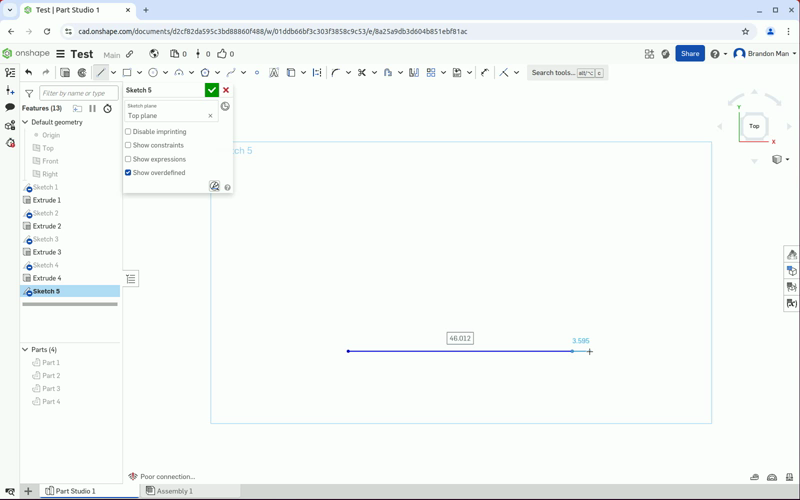
mouse_move(572, 348)
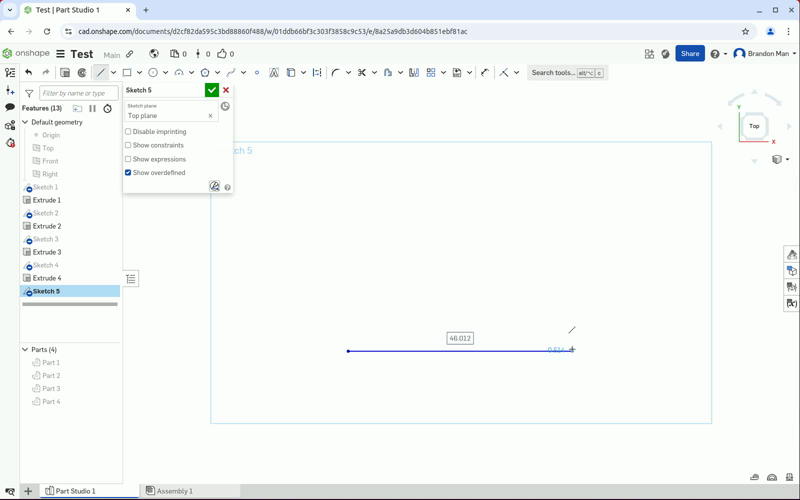
scroll(6)
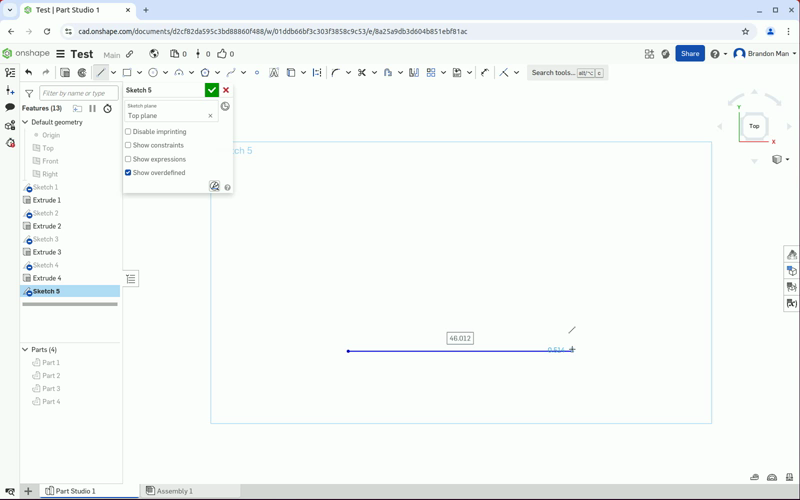
scroll(6)
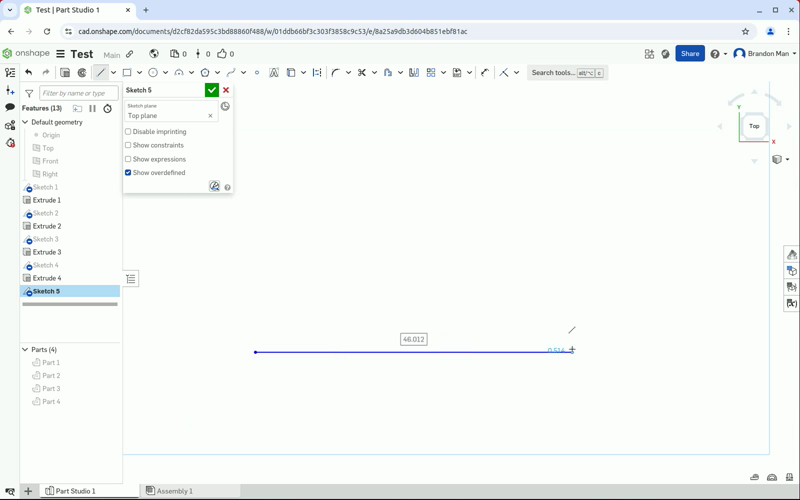
scroll(6)
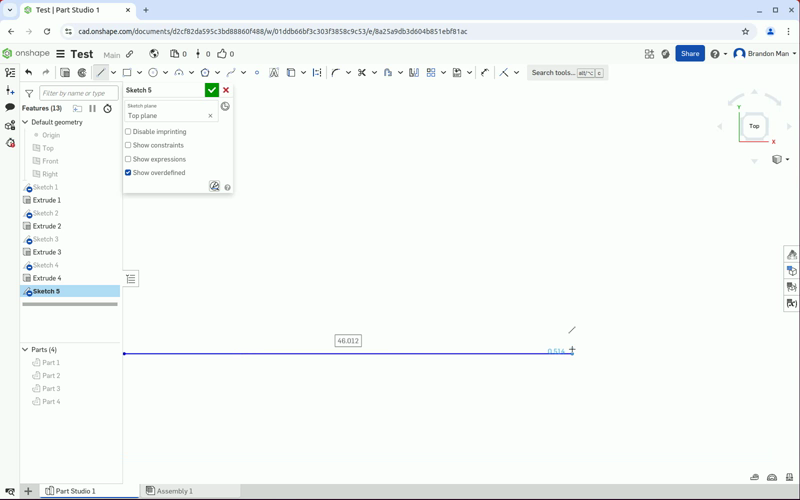
scroll(6)
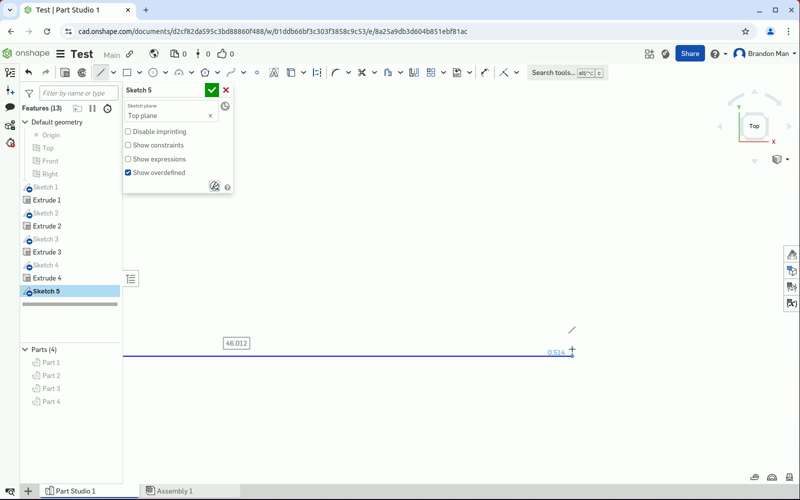
scroll(6)
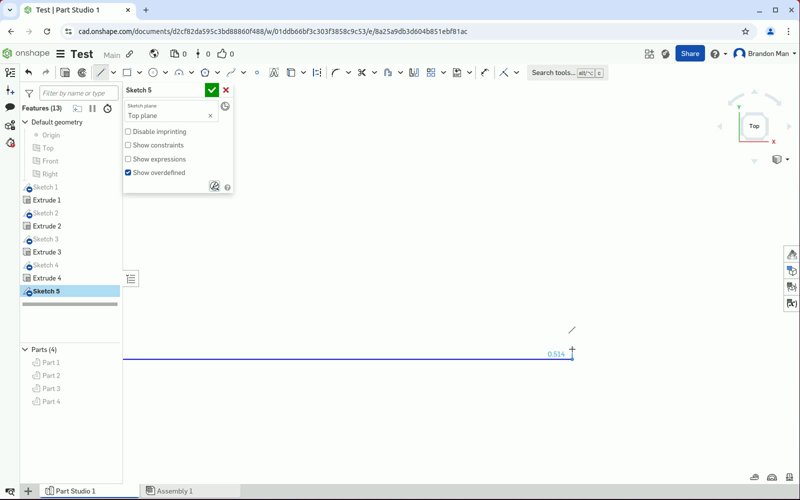
scroll(6)
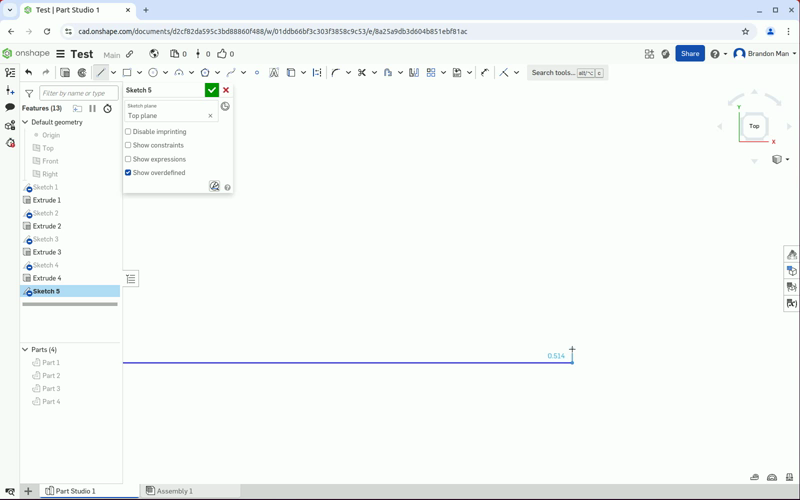
scroll(6)
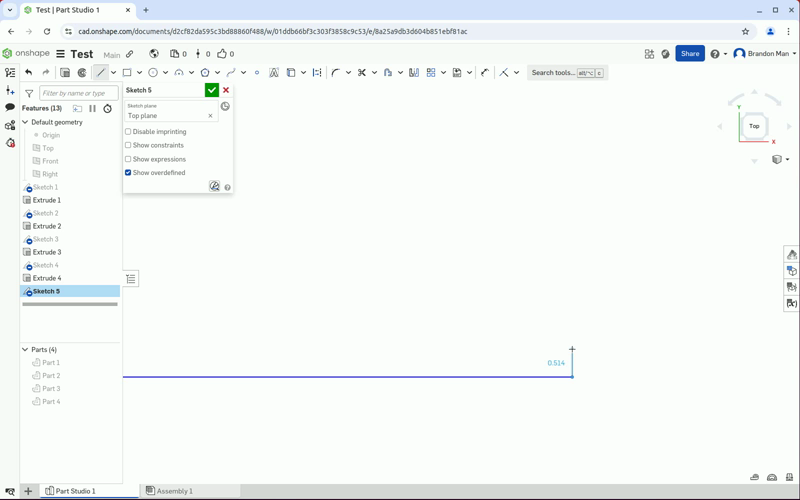
click(572, 348)
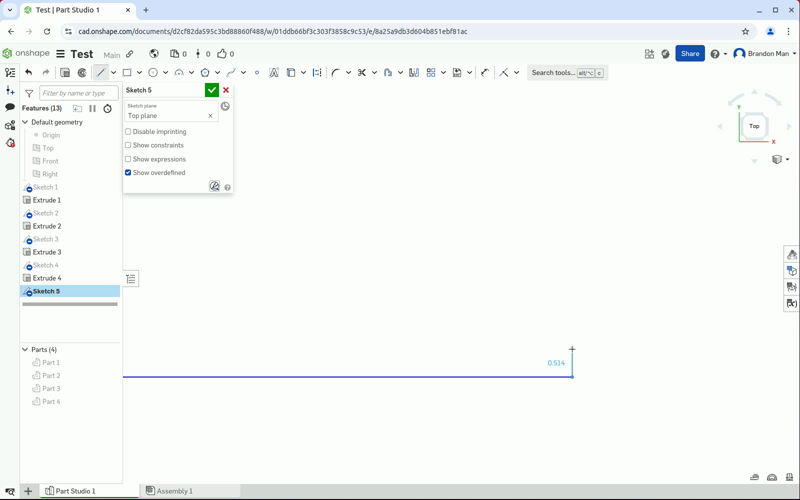
scroll(-6)
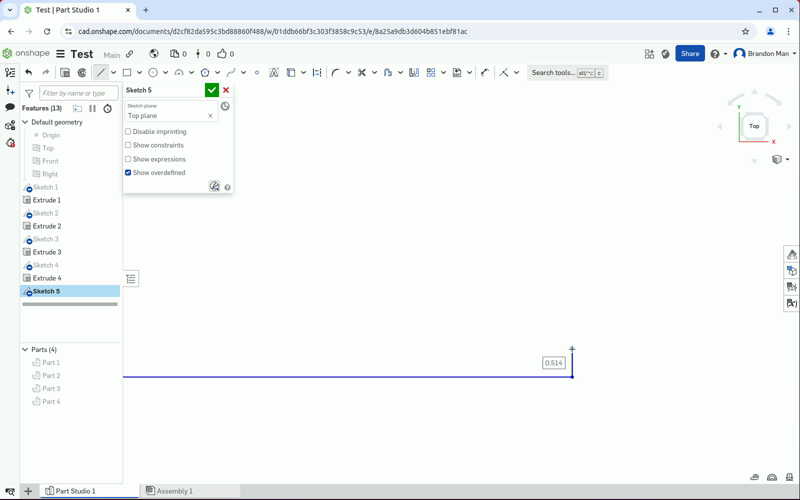
scroll(-6)
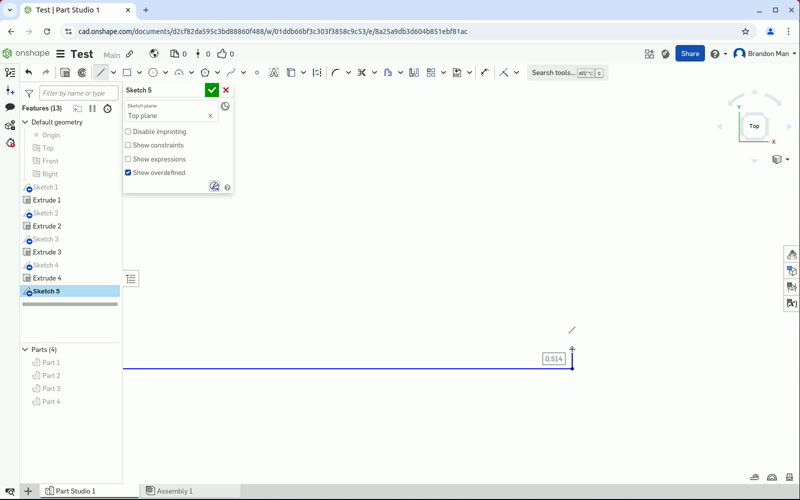
scroll(-6)
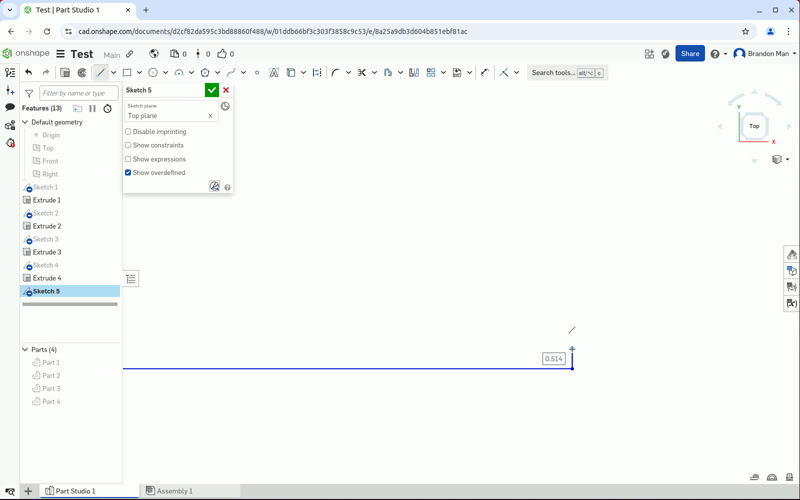
scroll(-6)
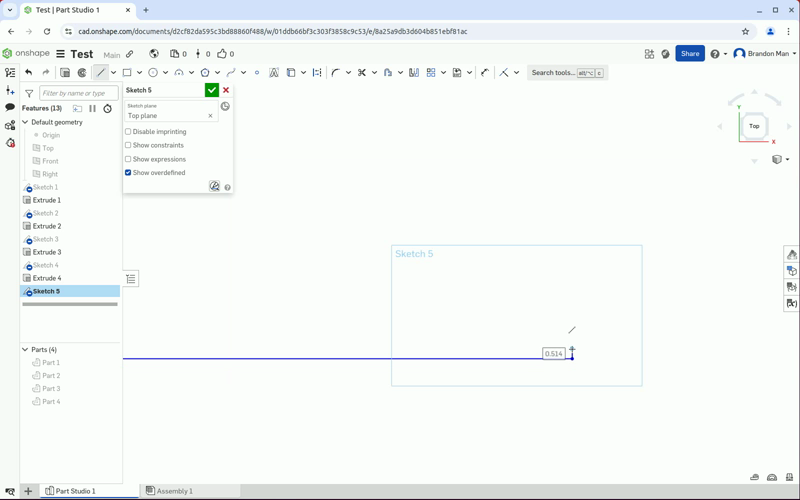
scroll(-6)
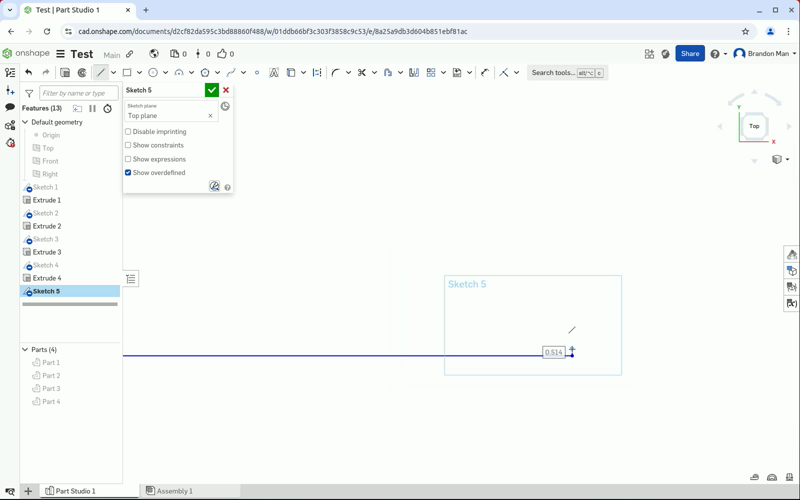
scroll(-6)
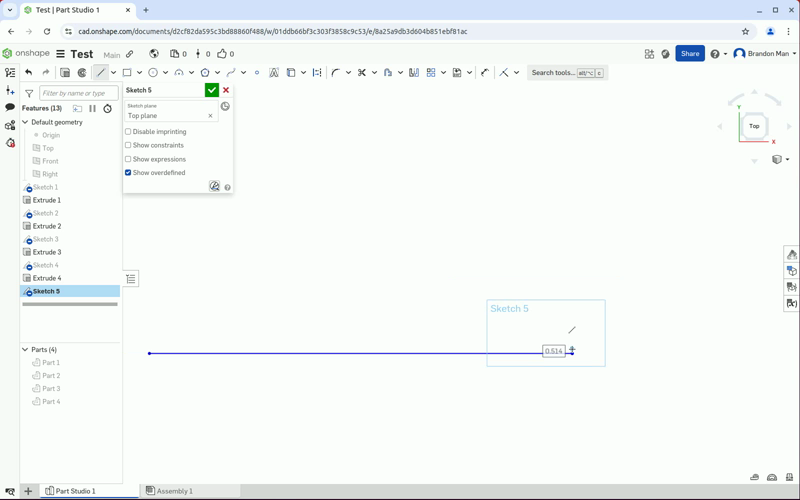
scroll(-6)
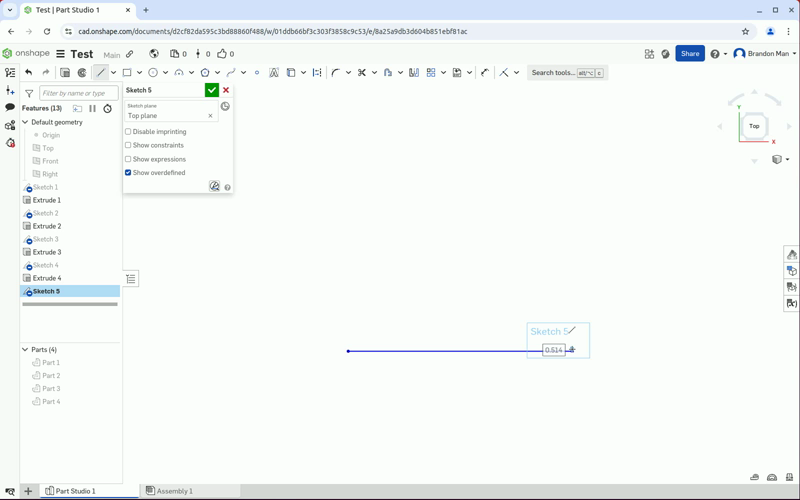
key_up(shift)
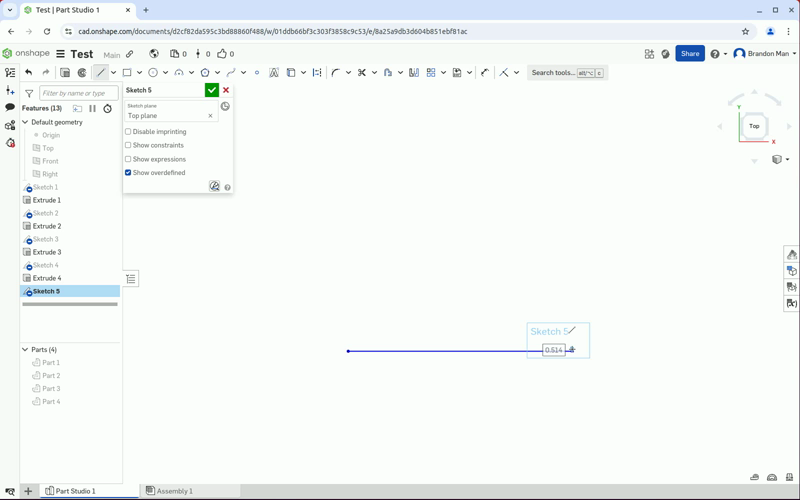
key_down(shift)
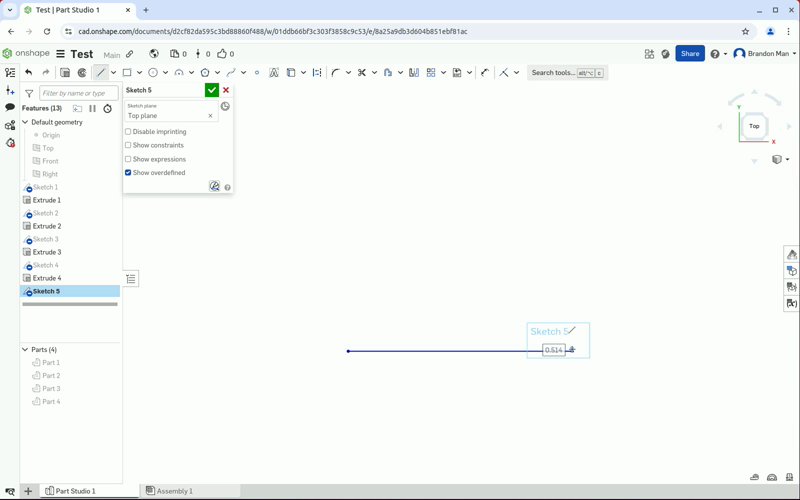
mouse_move(348, 348)
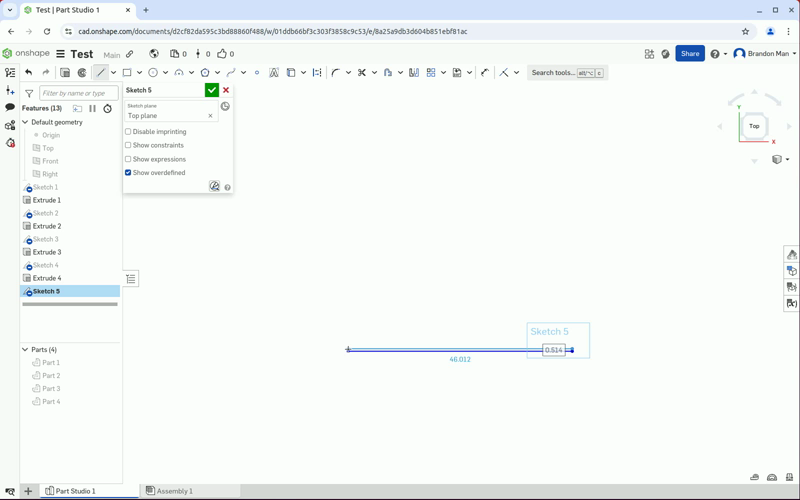
scroll(6)
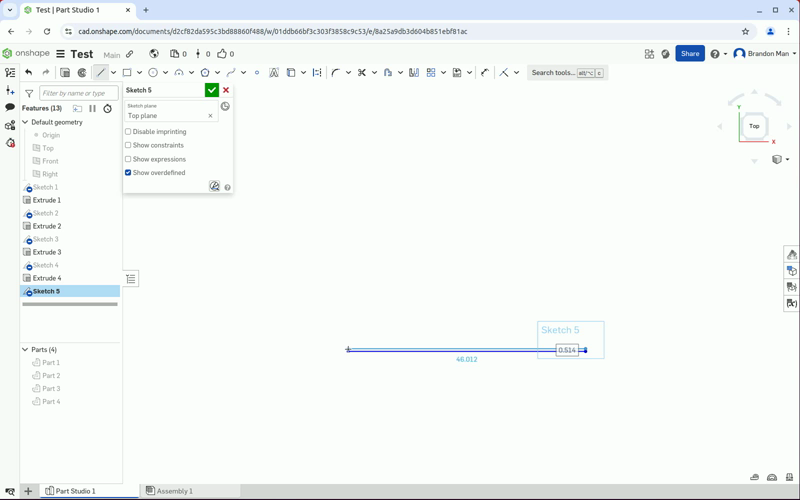
scroll(6)
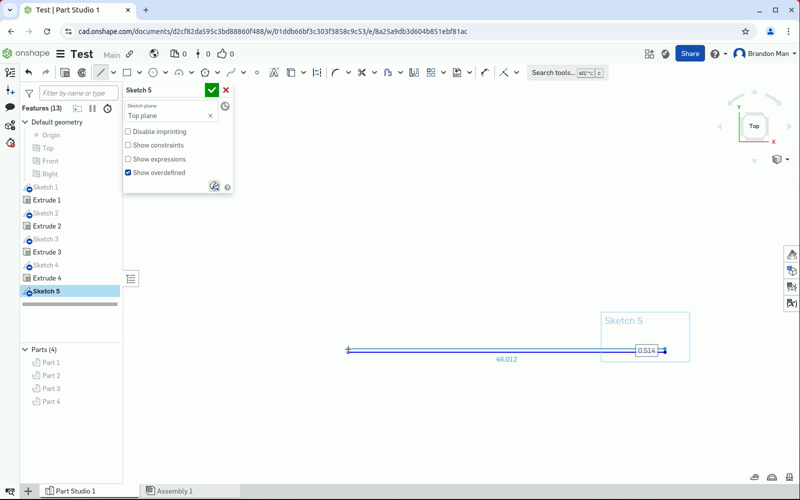
scroll(6)
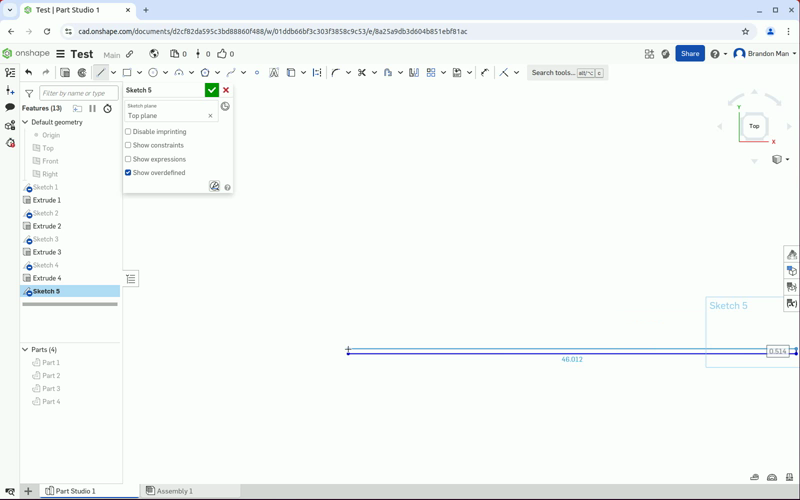
scroll(6)
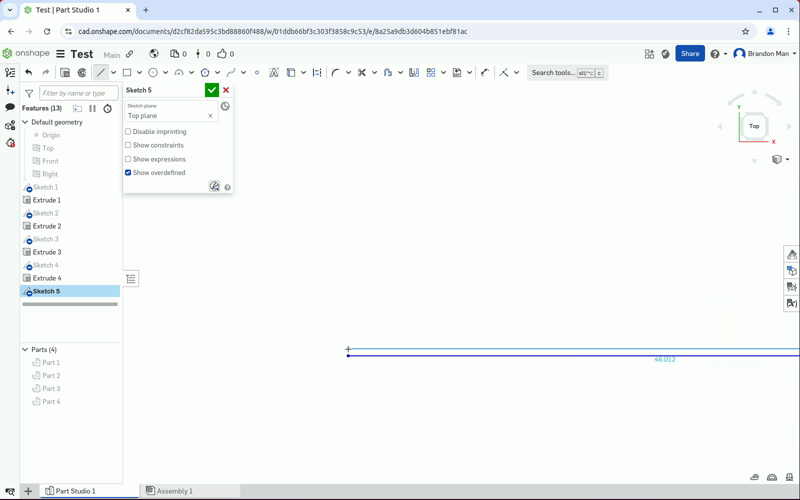
scroll(6)
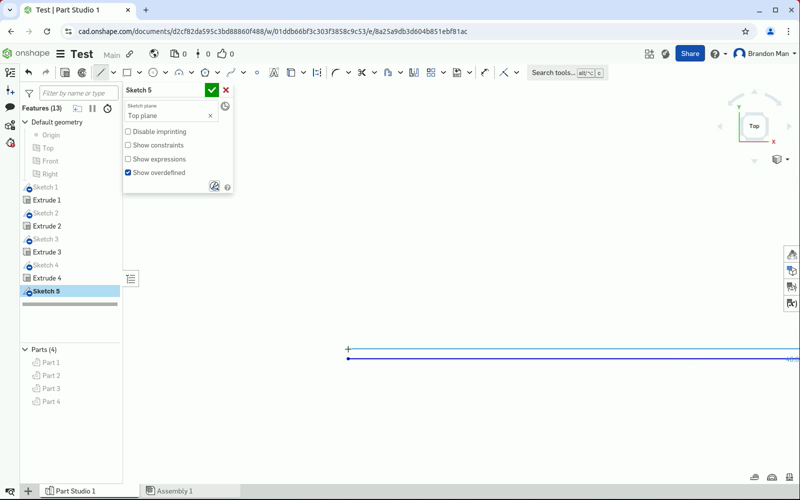
scroll(6)
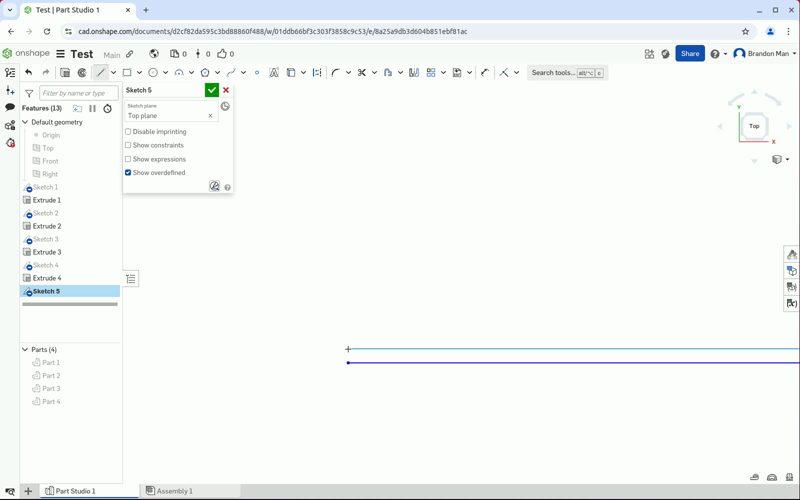
scroll(6)
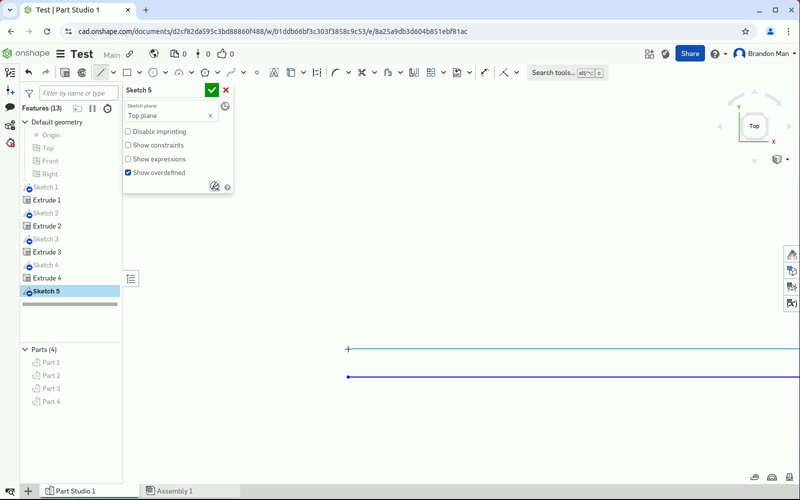
click(348, 348)
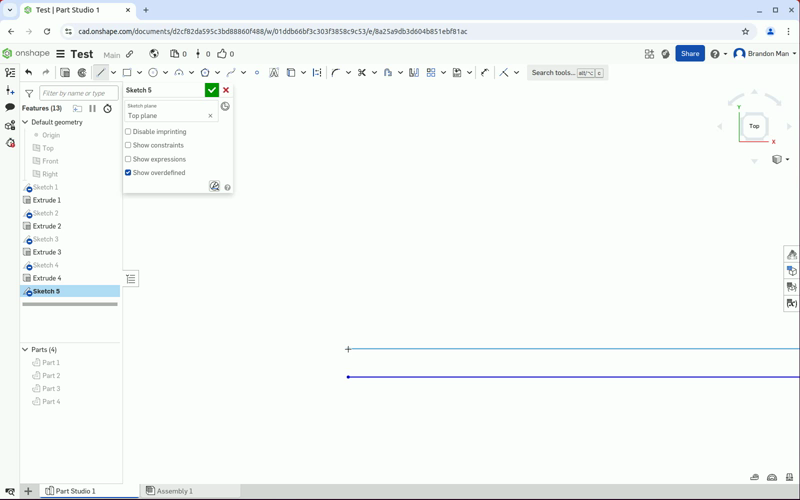
scroll(-6)
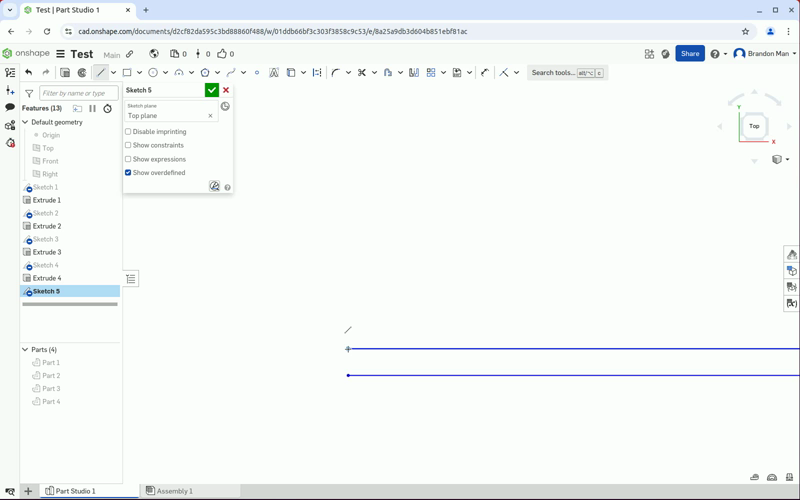
scroll(-6)
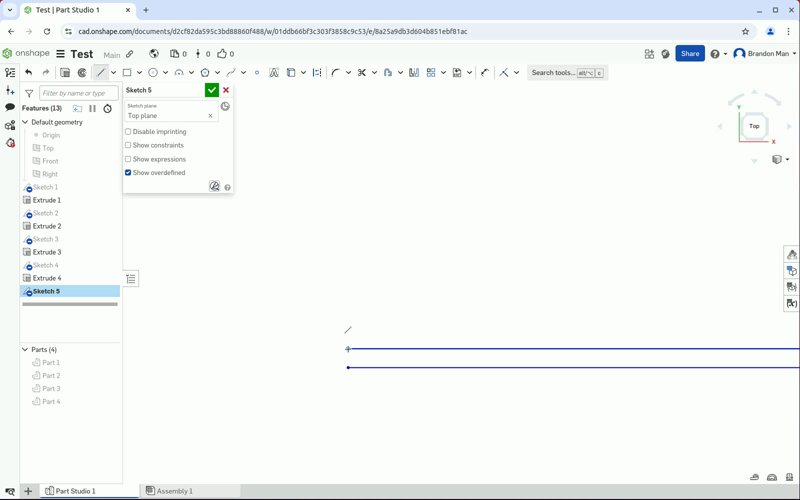
scroll(-6)
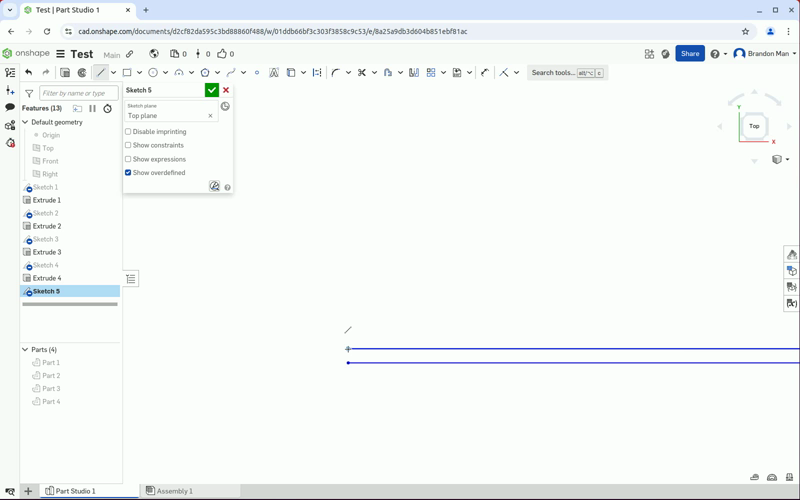
scroll(-6)
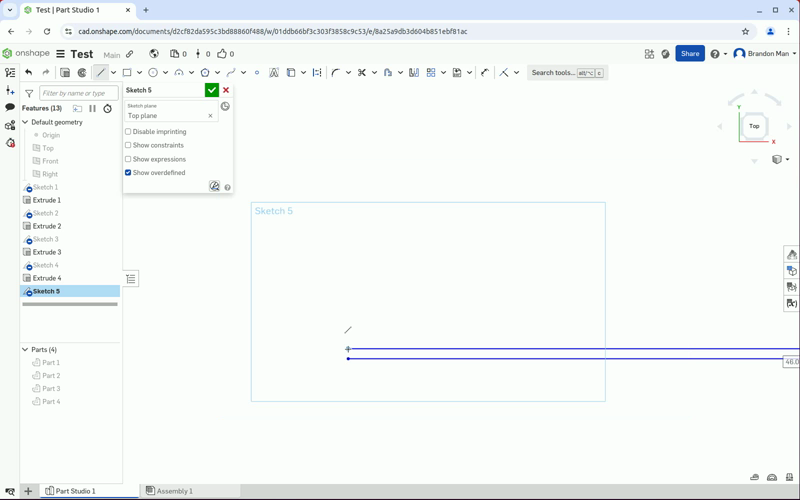
scroll(-6)
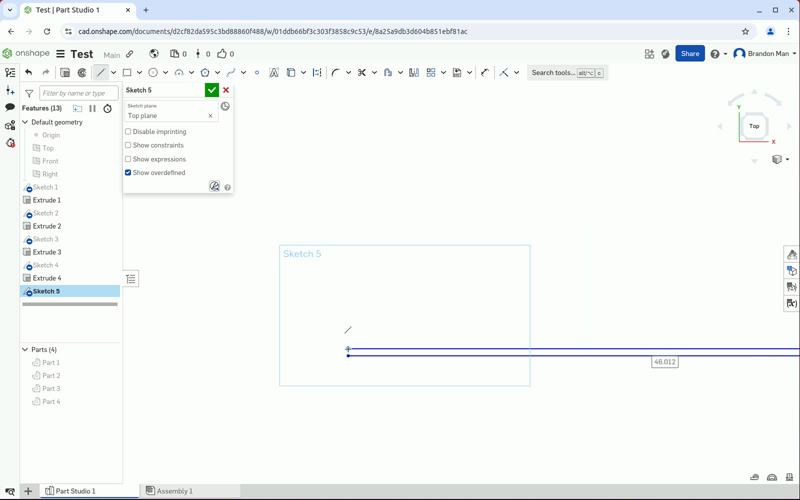
scroll(-6)
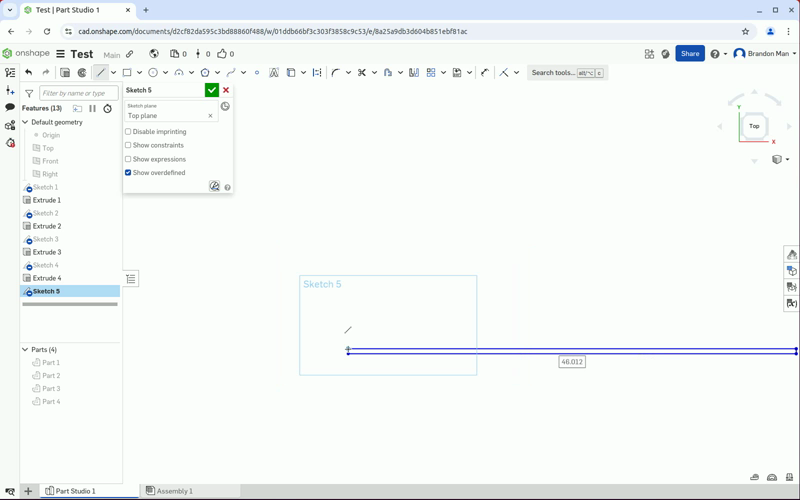
scroll(-6)
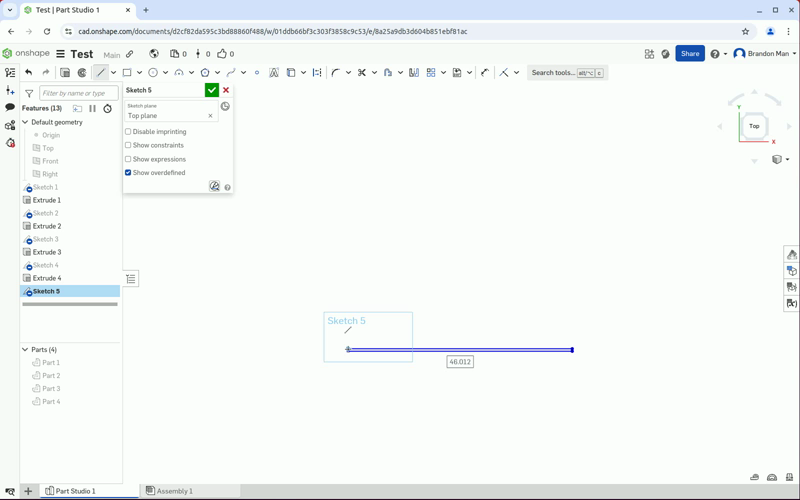
key_up(shift)
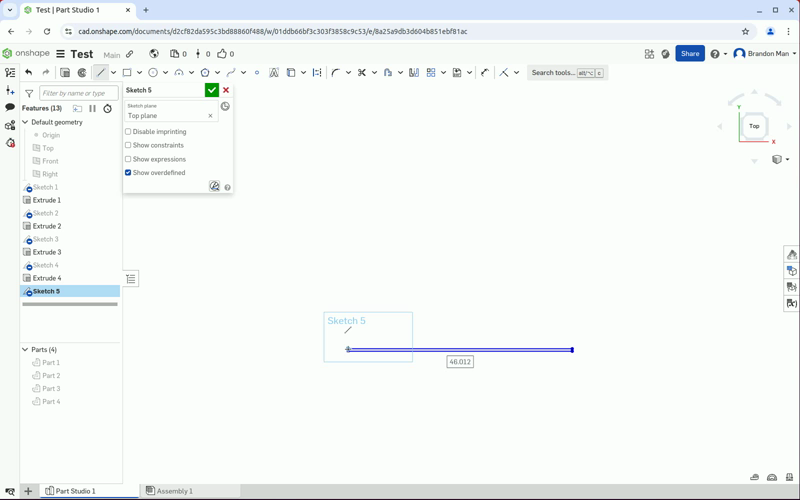
mouse_move(378, 348)
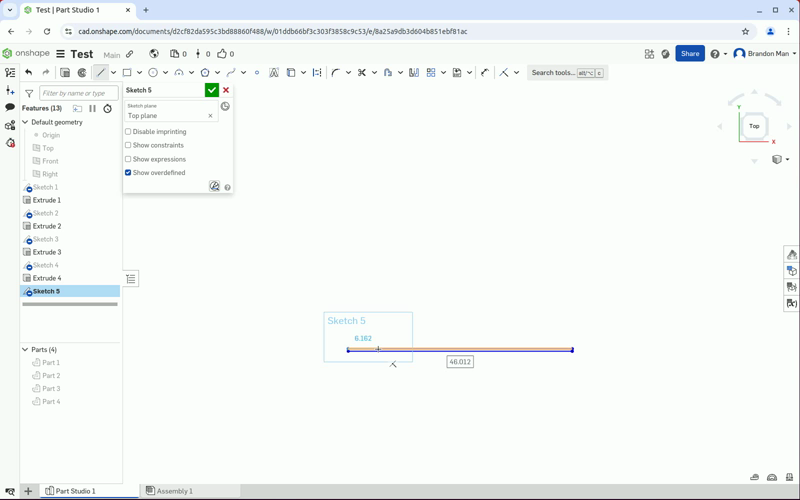
key_down(shift)
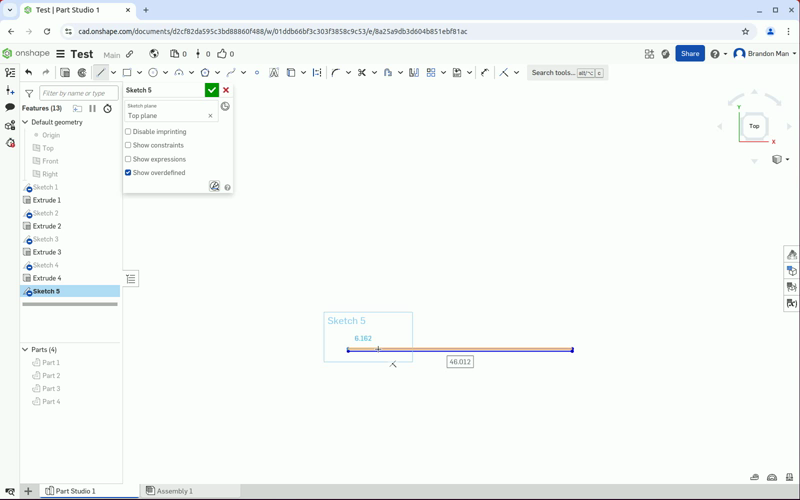
mouse_move(348, 351)
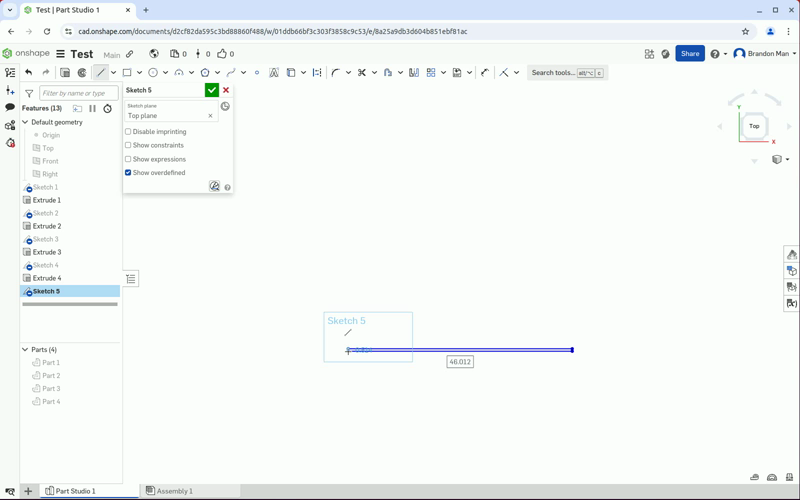
scroll(6)
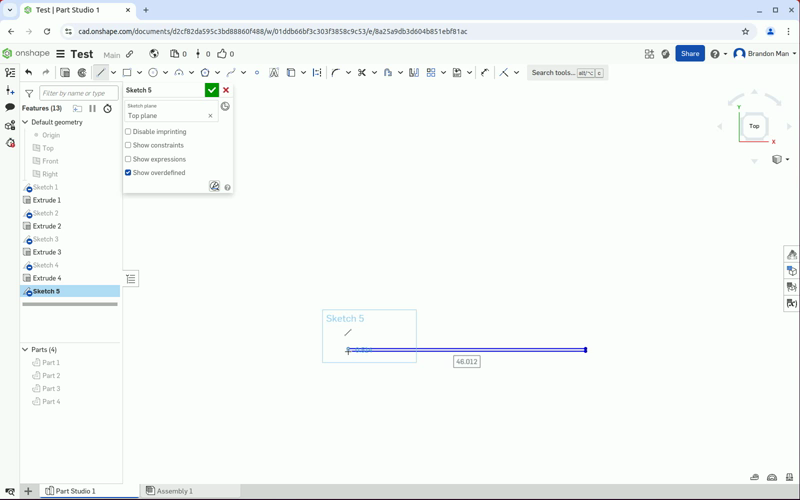
scroll(6)
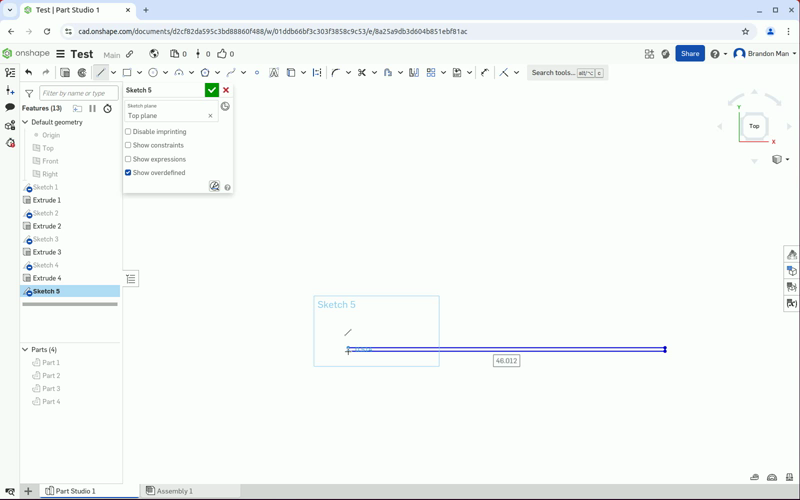
scroll(6)
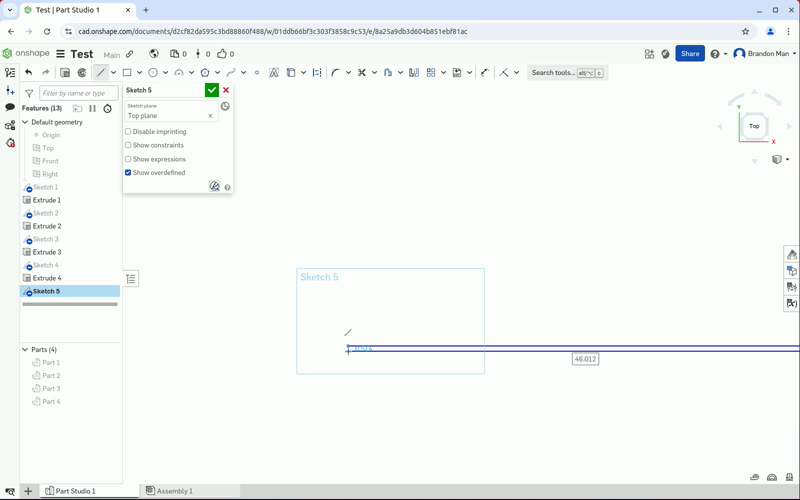
scroll(6)
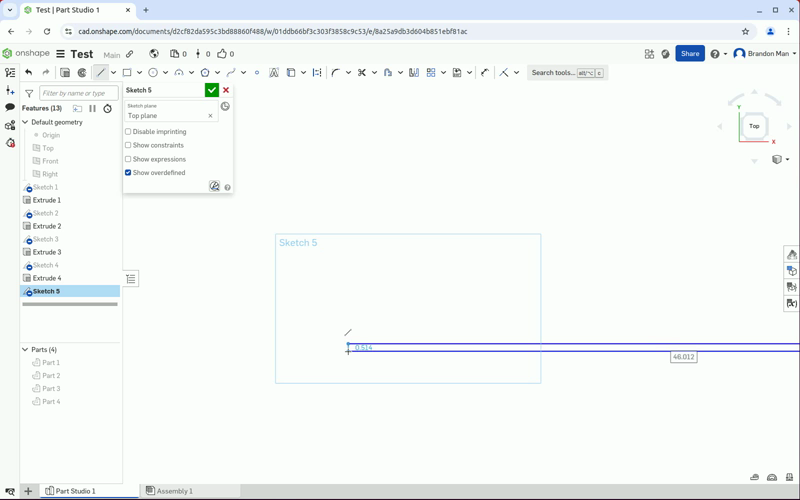
scroll(6)
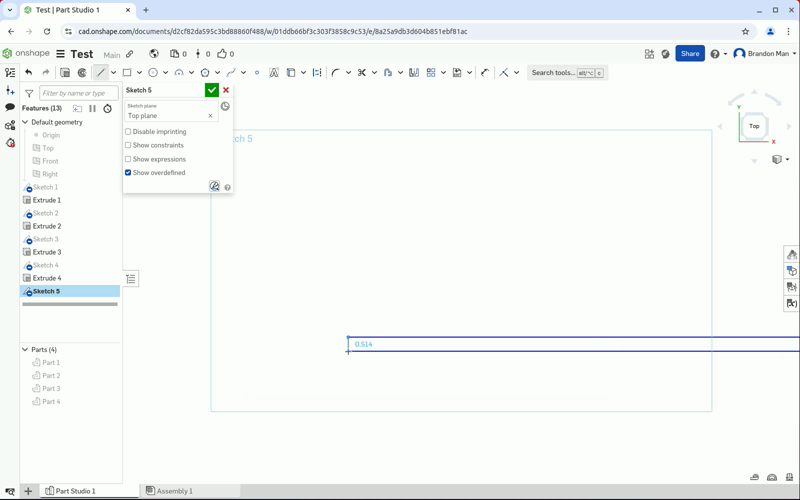
scroll(6)
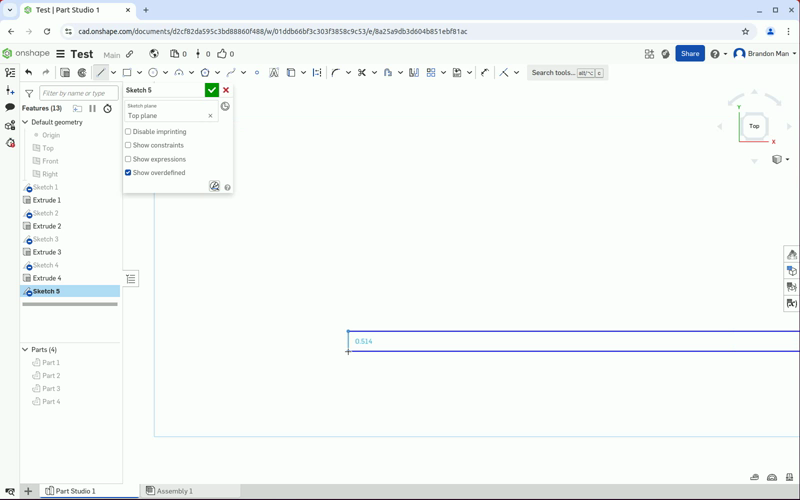
scroll(6)
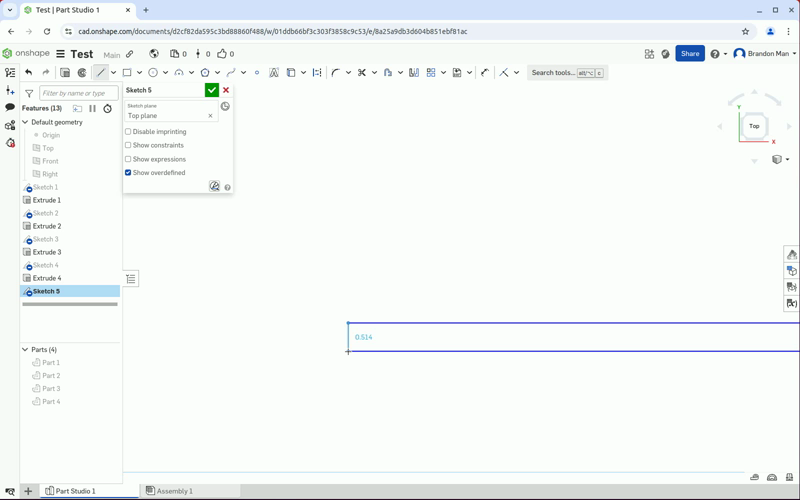
key_up(shift)
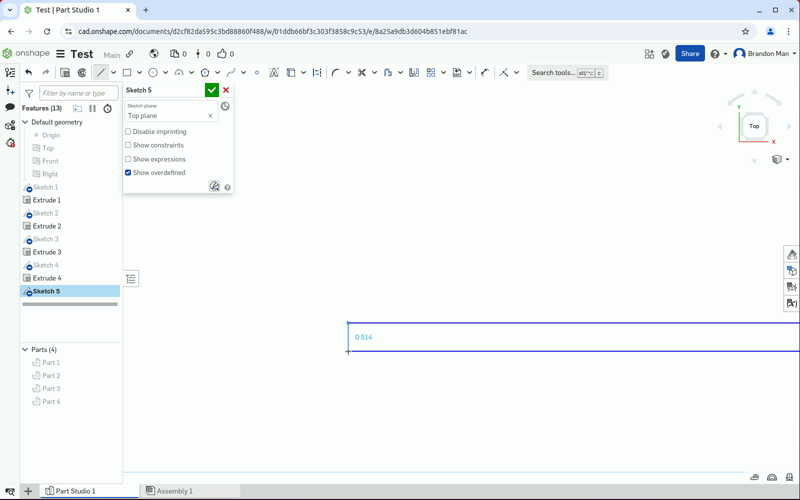
click(348, 351)
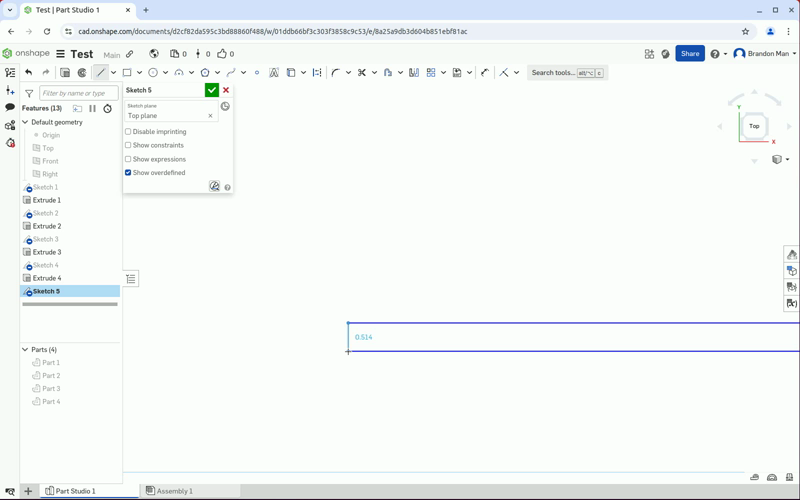
scroll(-6)
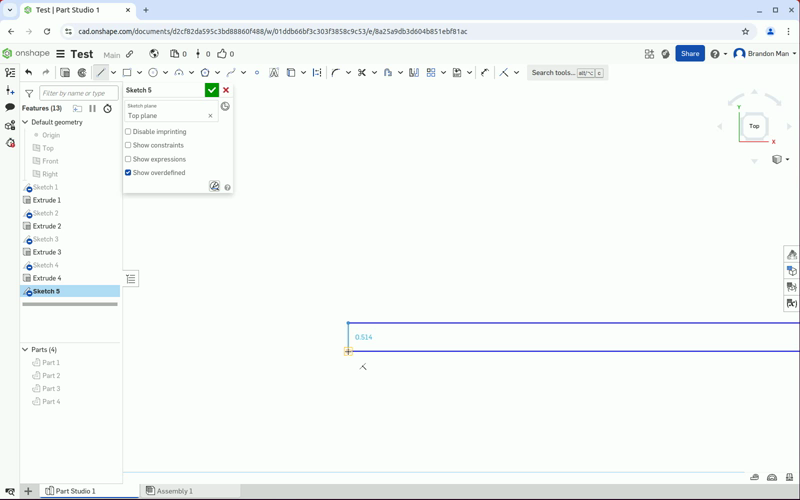
scroll(-6)
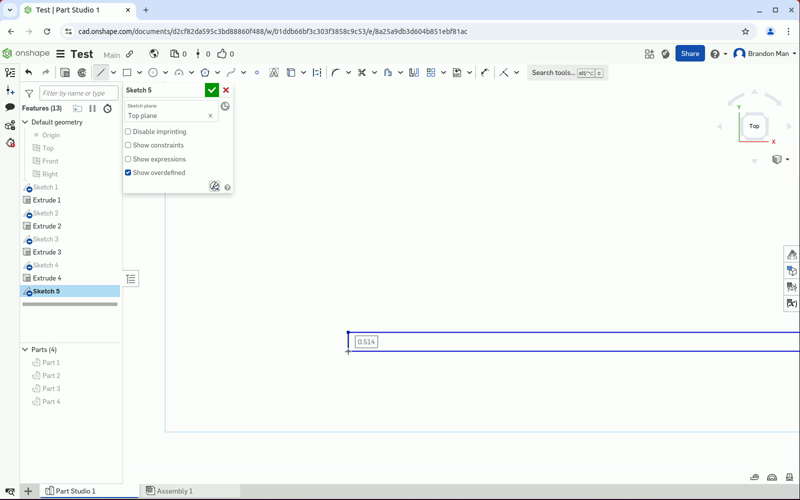
scroll(-6)
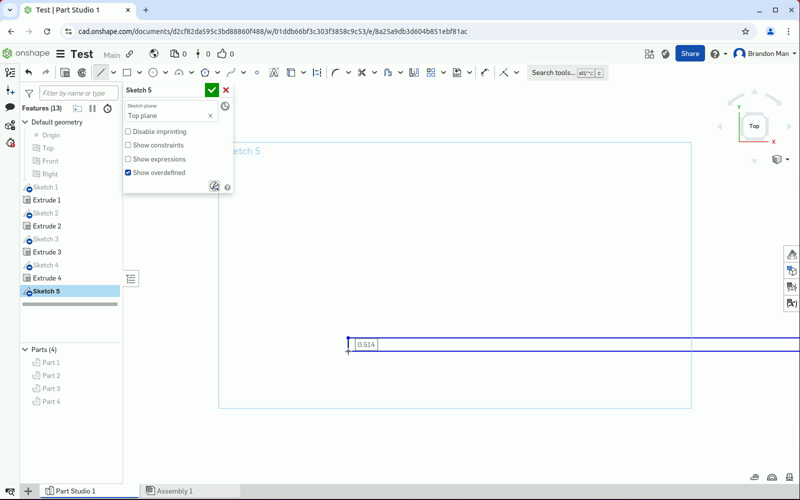
scroll(-6)
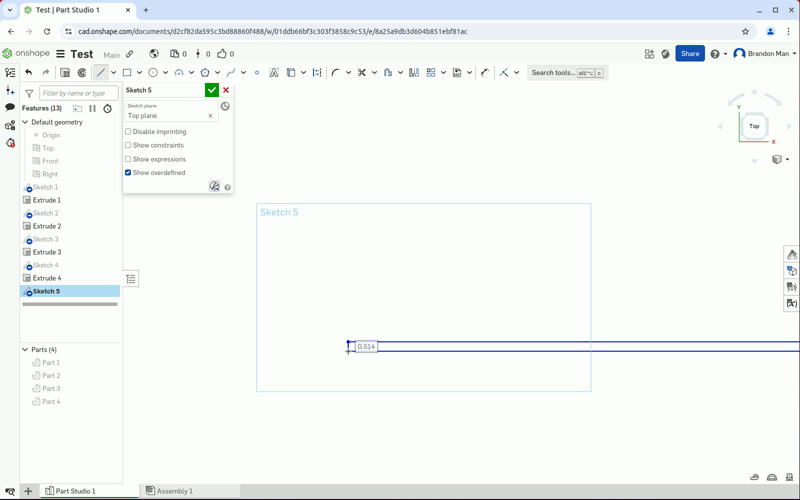
scroll(-6)
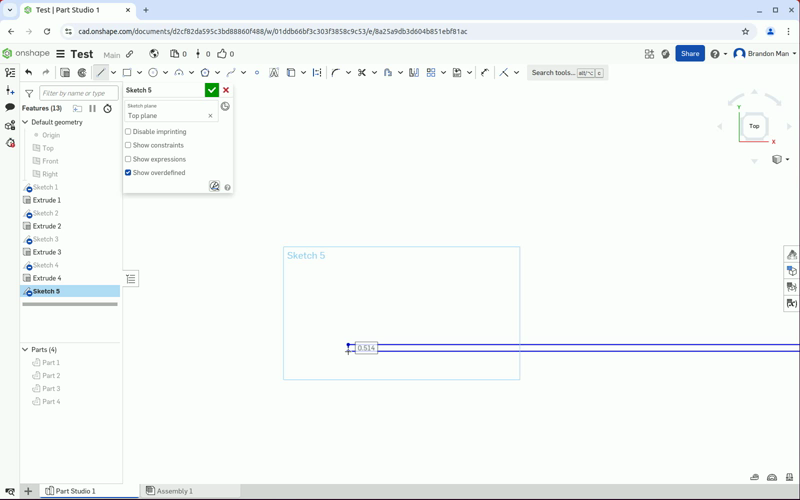
scroll(-6)
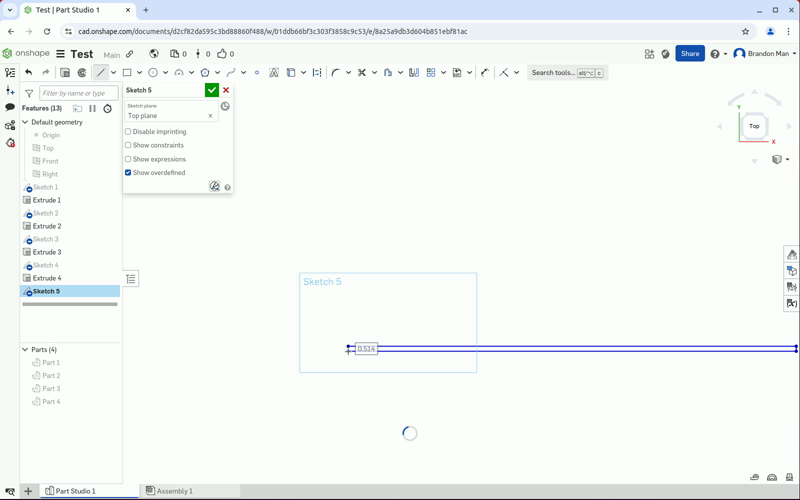
scroll(-6)
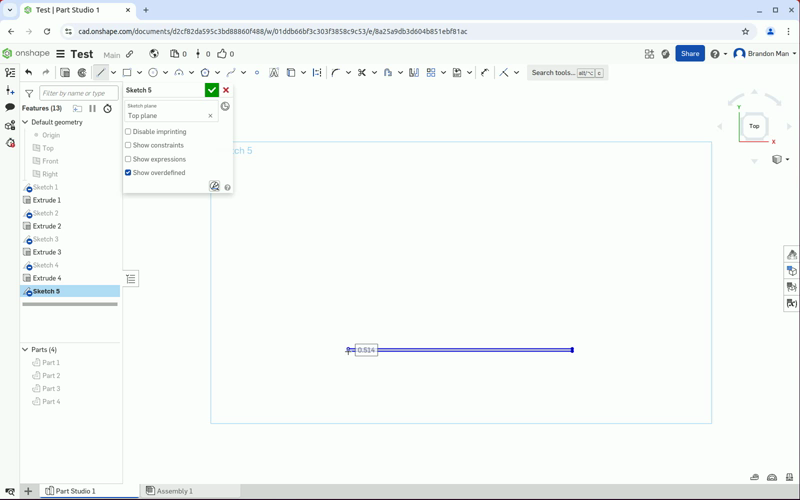
key(esc)
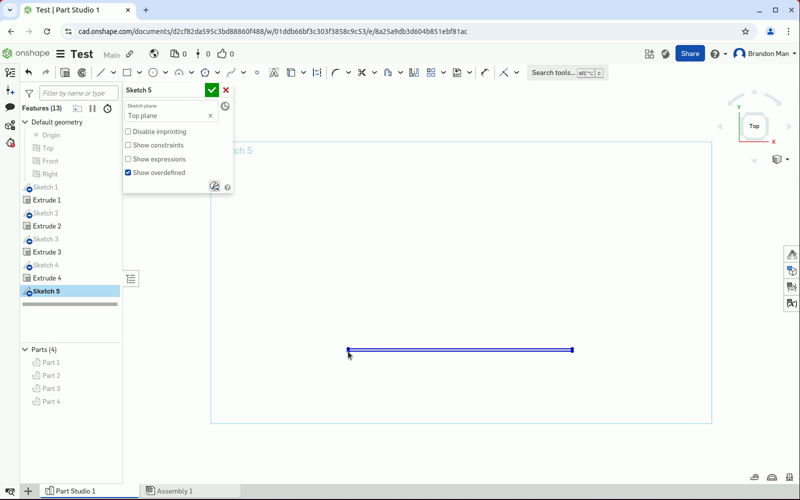
mouse_move(348, 349)
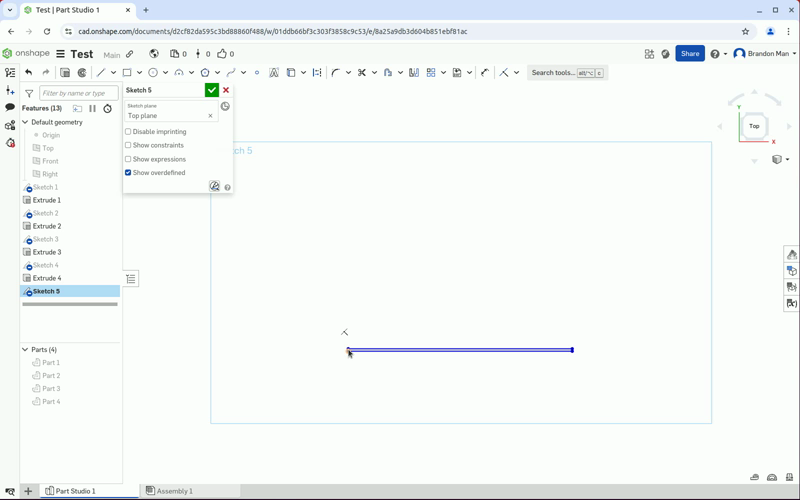
scroll(6)
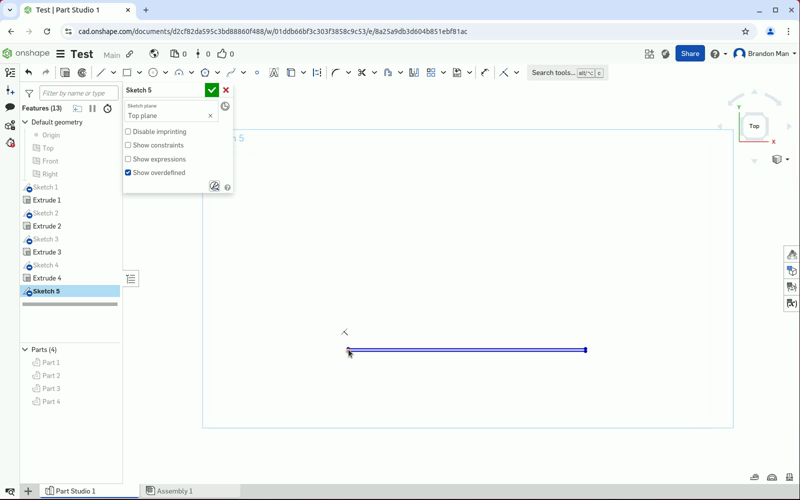
scroll(6)
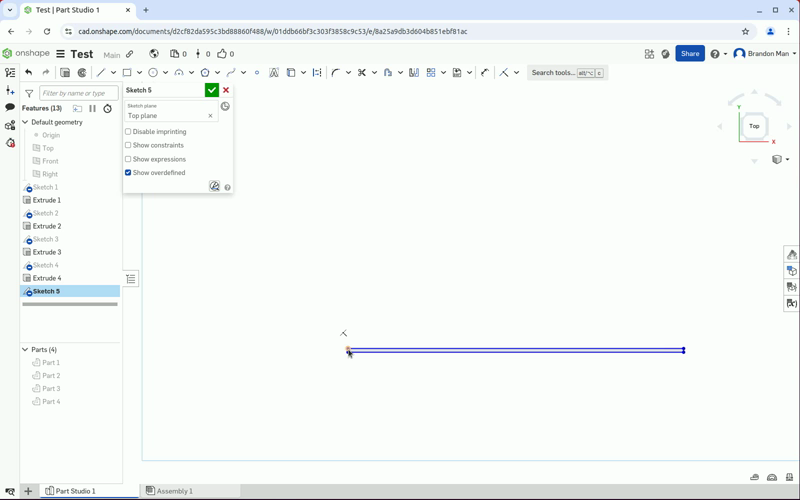
scroll(6)
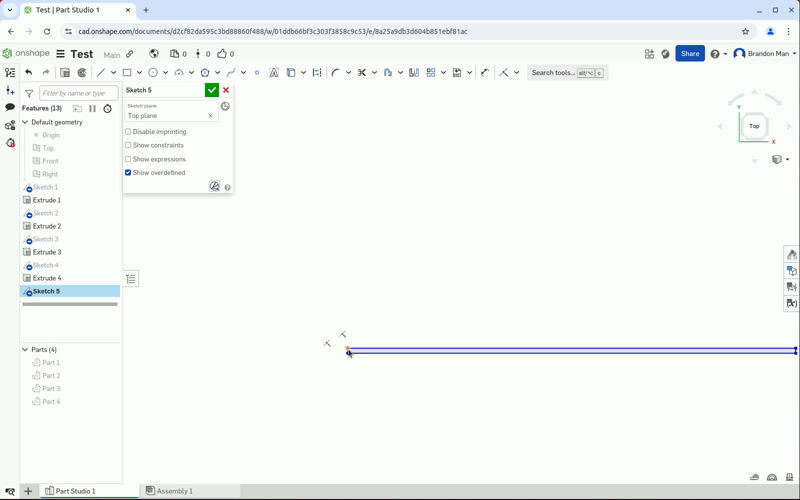
scroll(6)
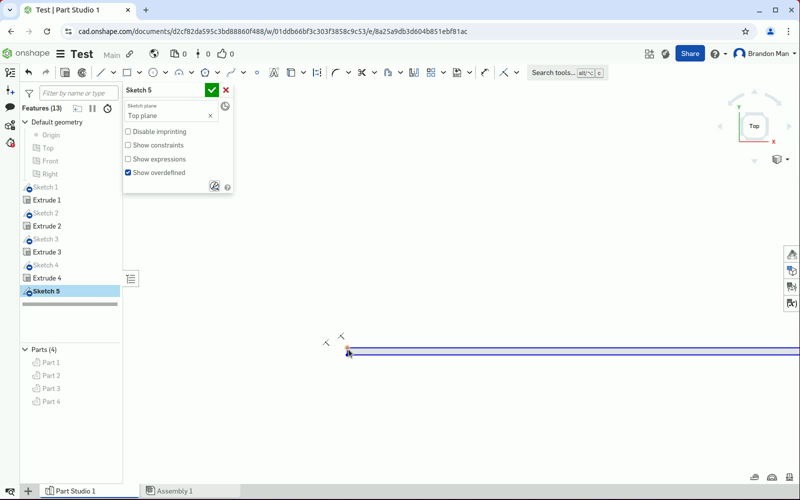
scroll(6)
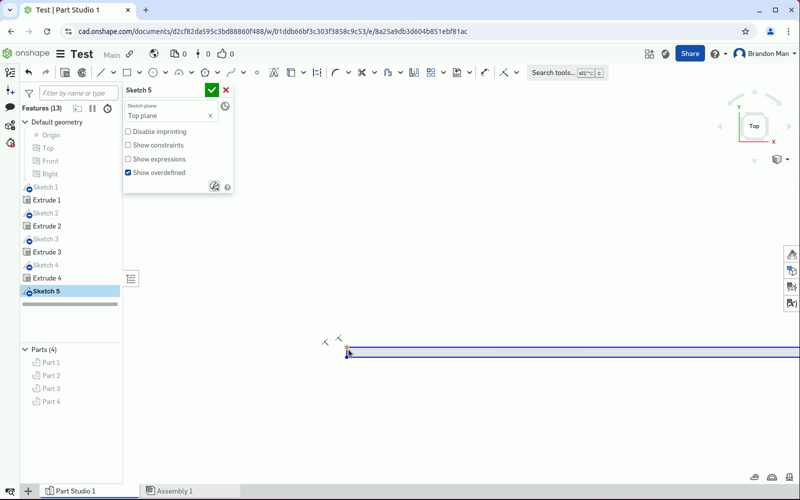
scroll(6)
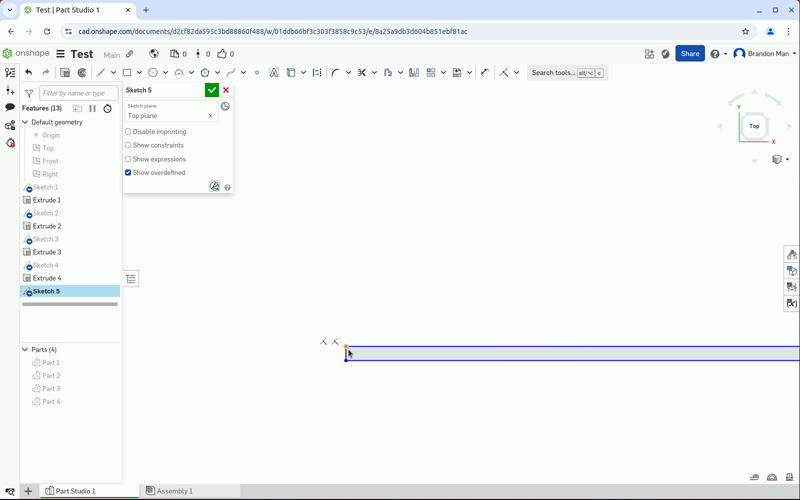
scroll(6)
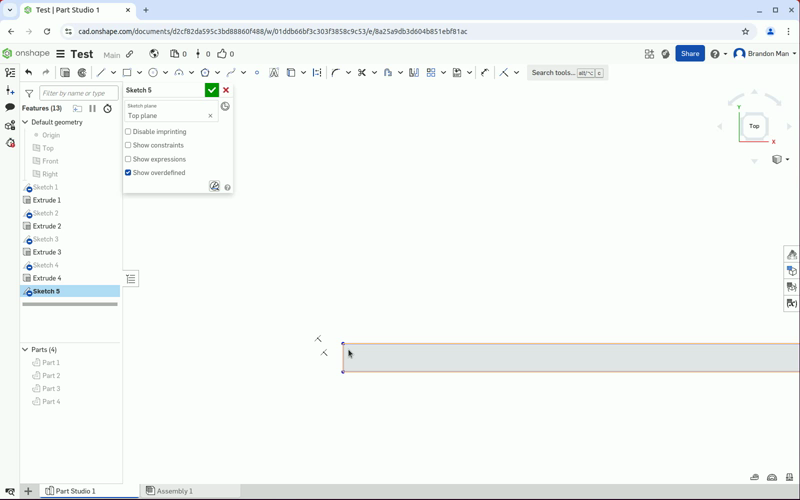
click(348, 349)
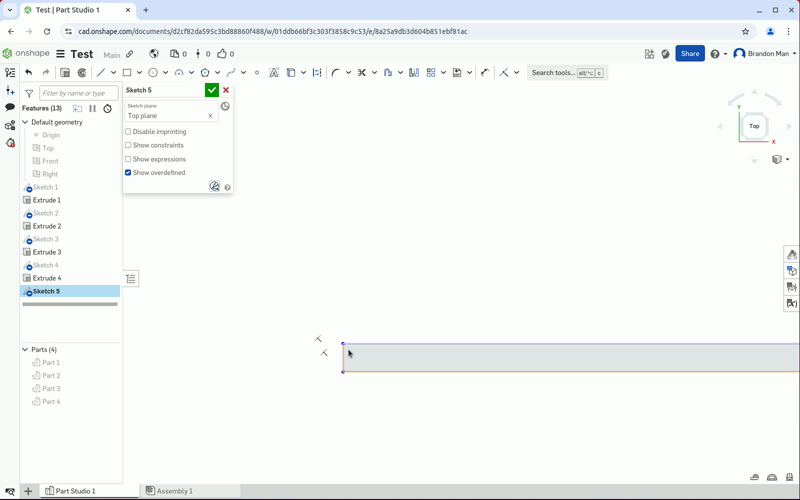
scroll(-6)
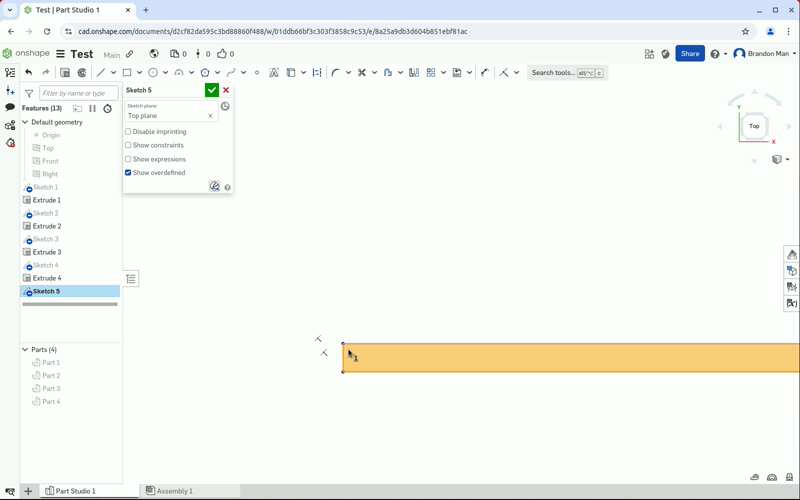
scroll(-6)
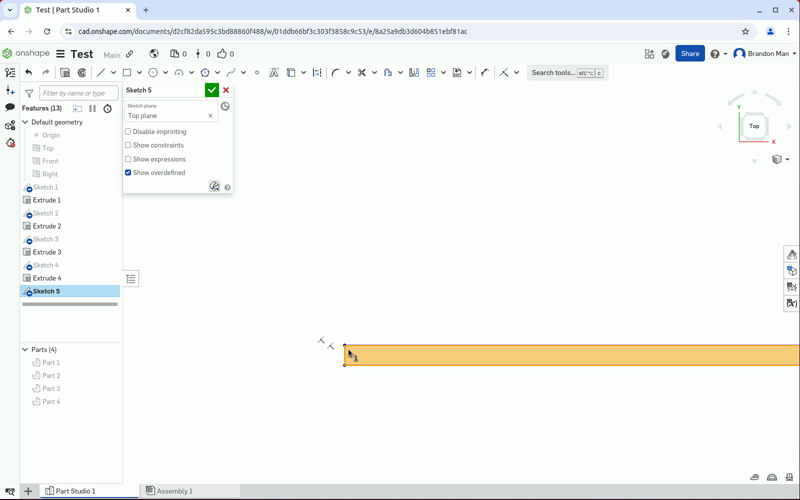
scroll(-6)
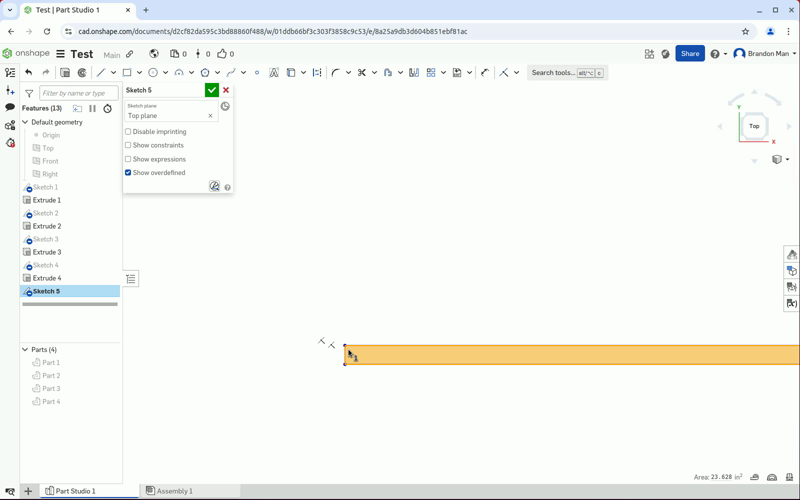
scroll(-6)
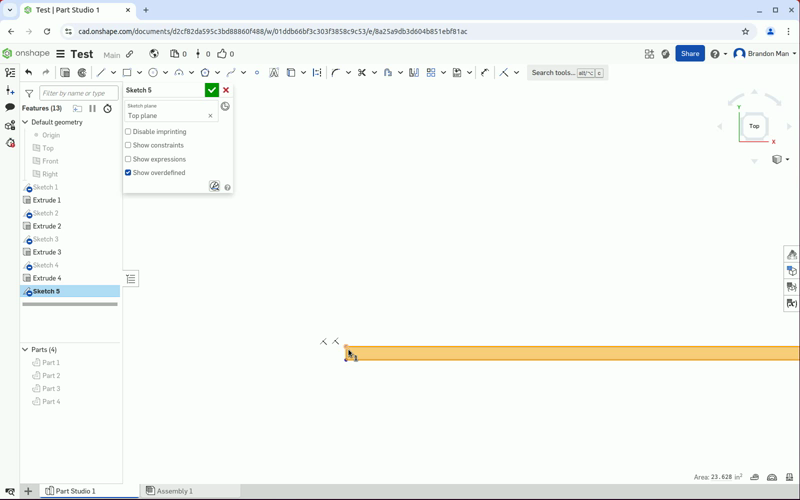
scroll(-6)
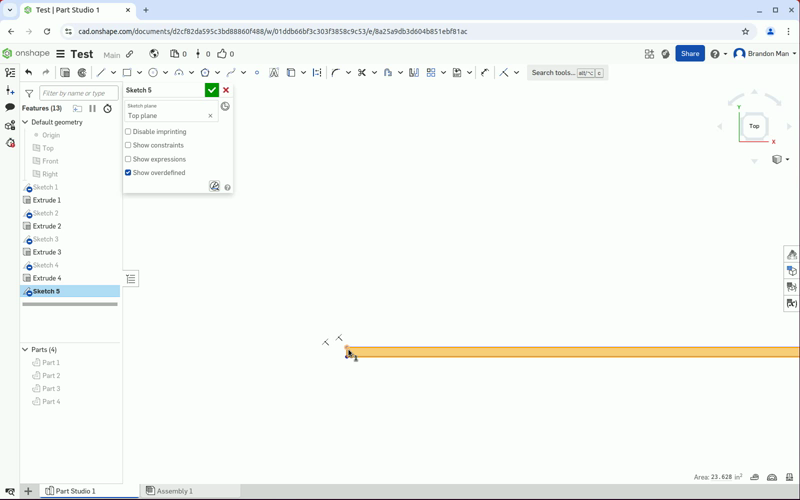
scroll(-6)
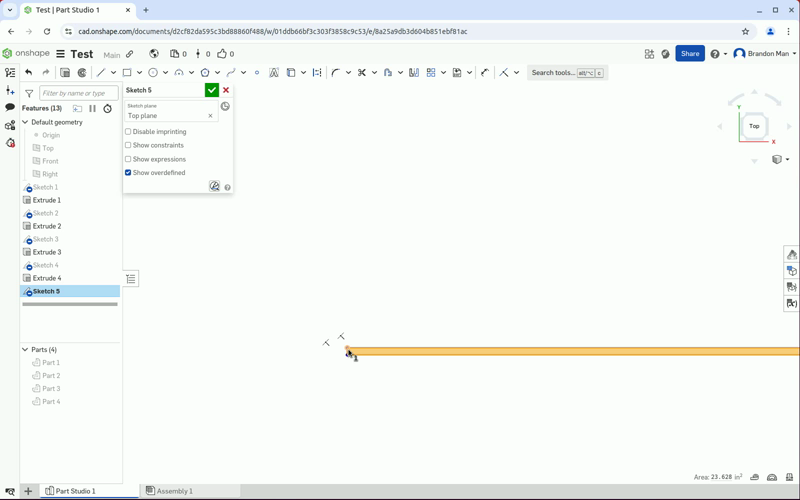
scroll(-6)
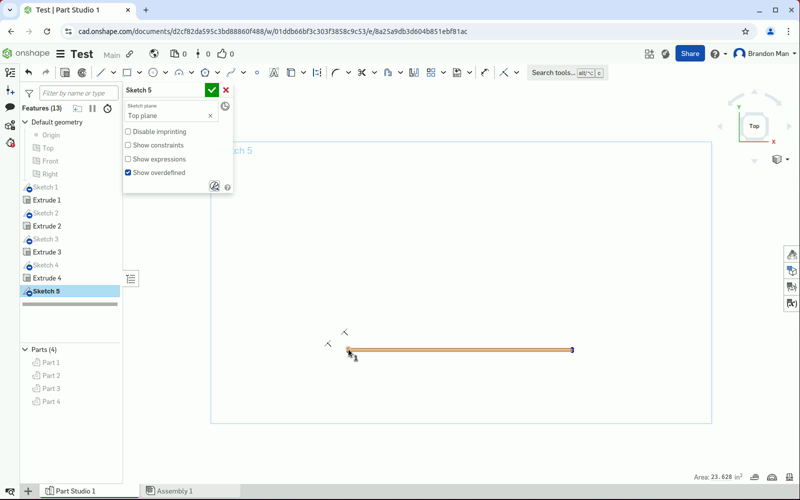
mouse_move(73, 352)
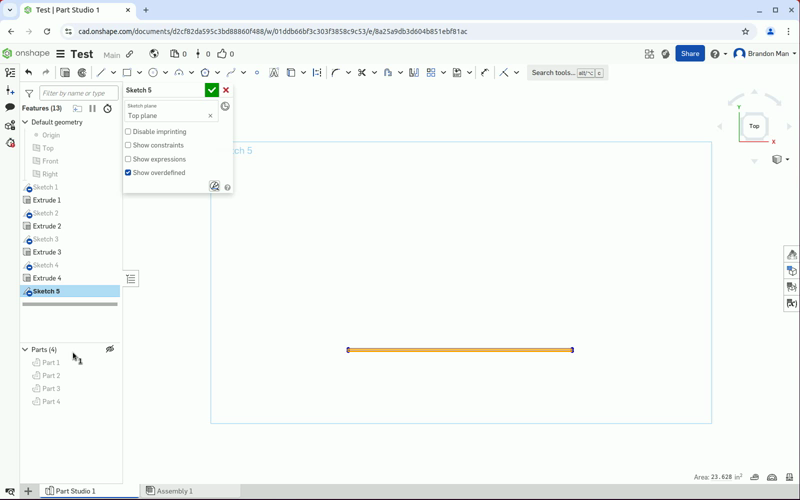
key(shift+y)
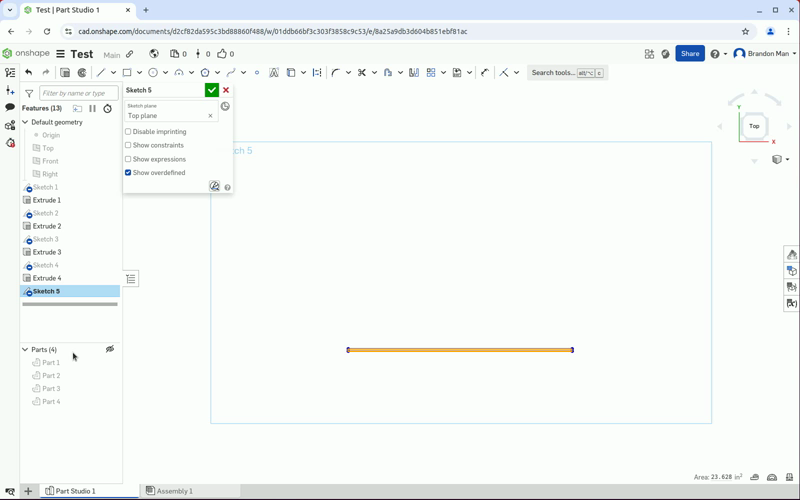
key(shift+e)
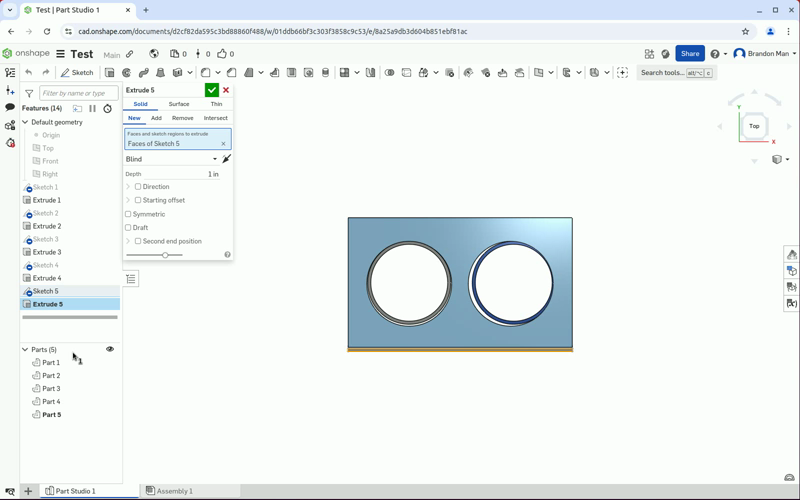
mouse_move(143, 106)
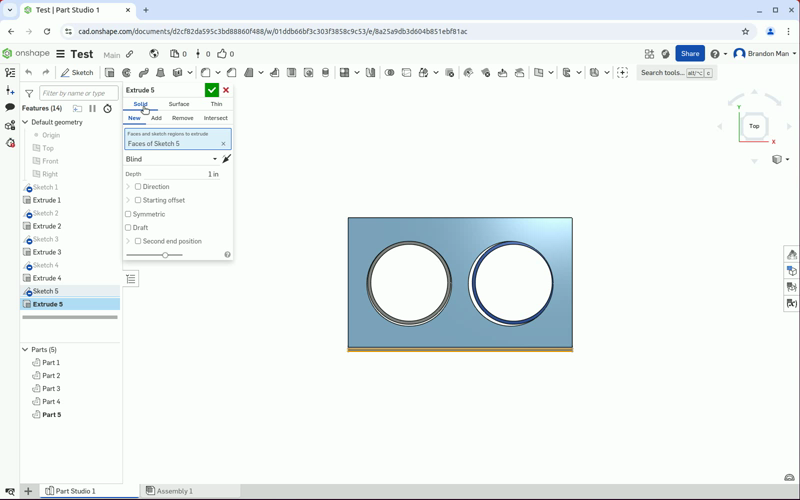
click(143, 106)
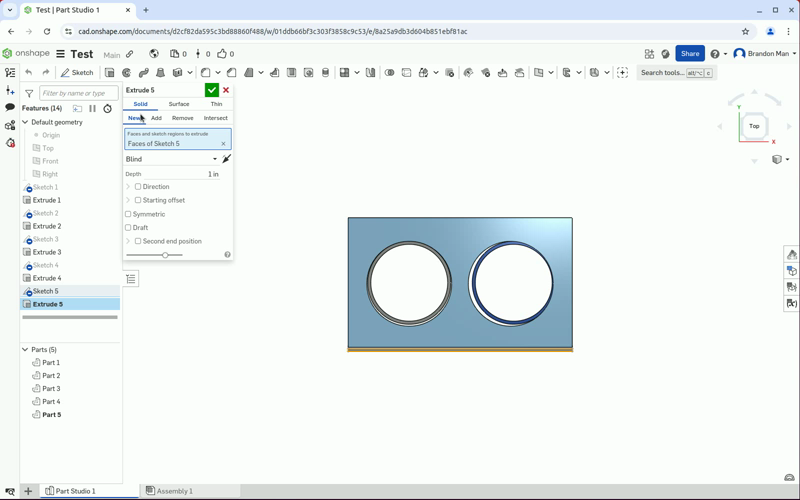
mouse_move(137, 120)
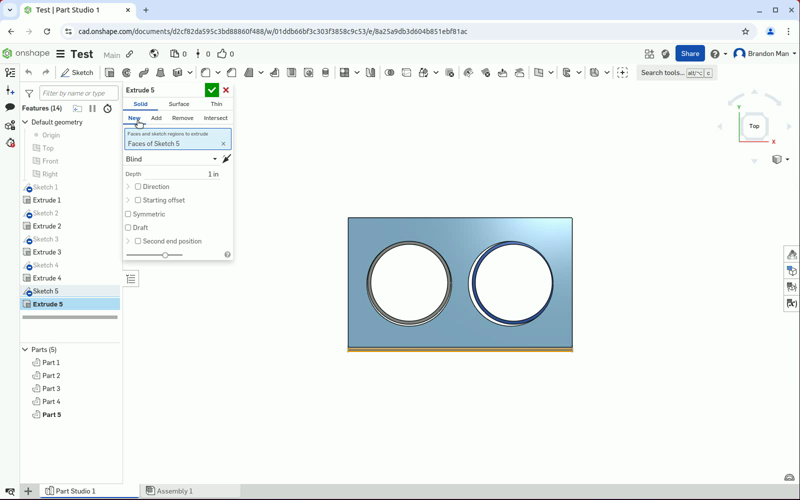
click(137, 120)
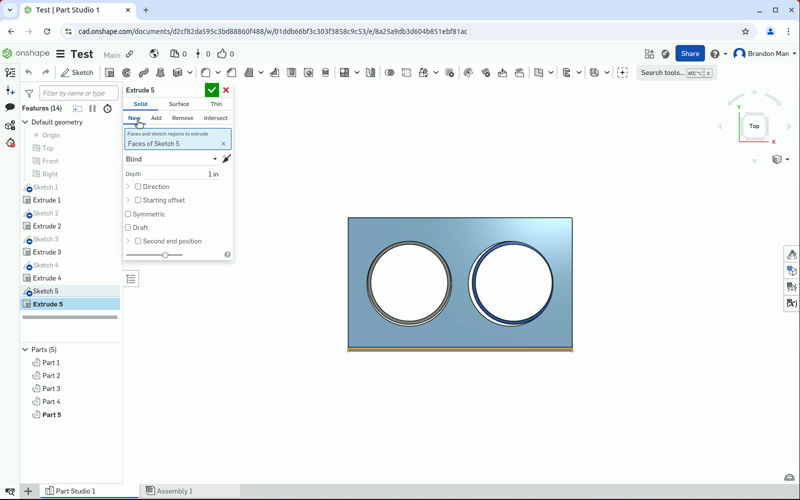
key(tab, 4)
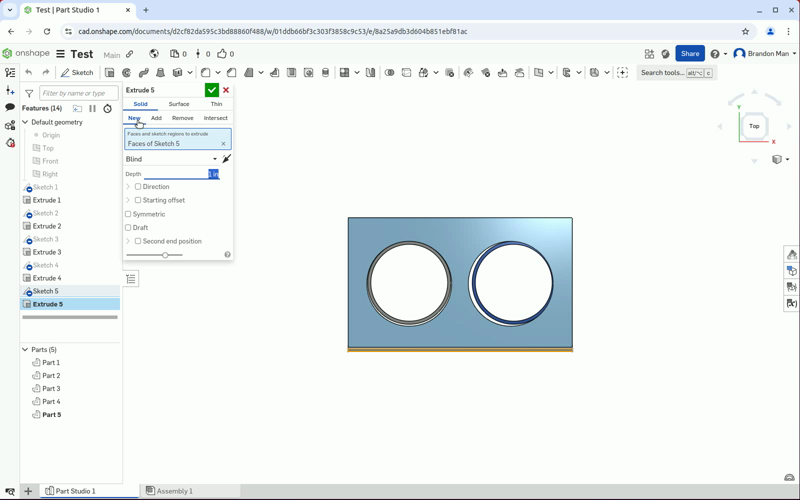
text(-0.722)
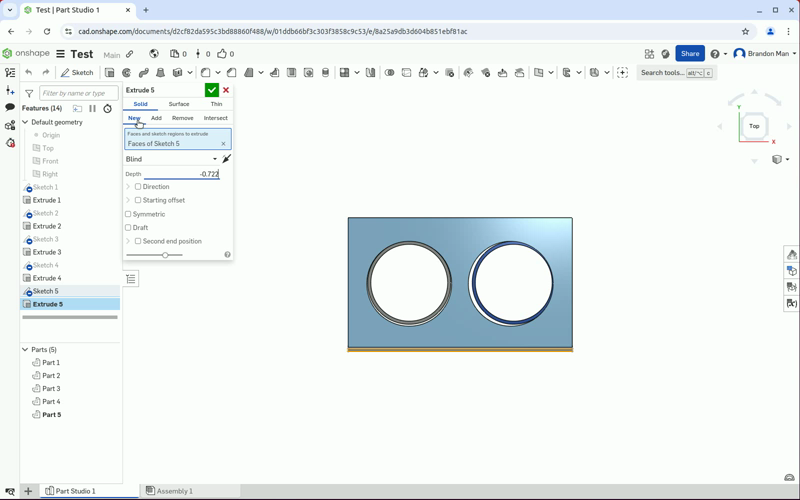
key(enter)
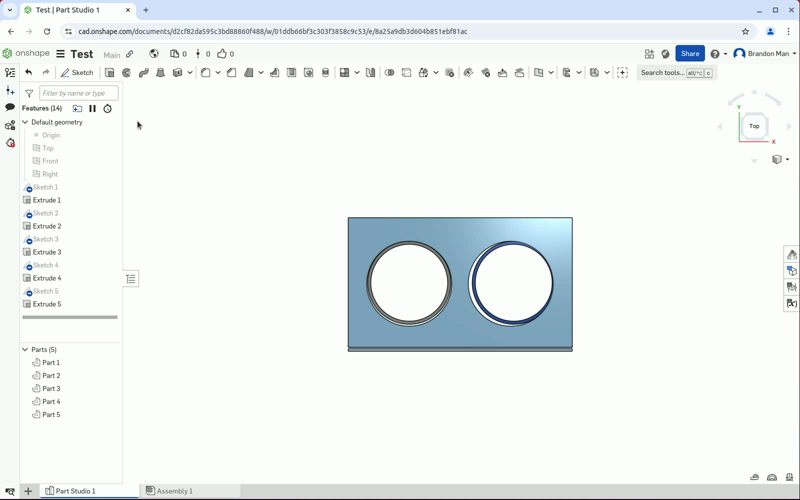
key(shift+h)
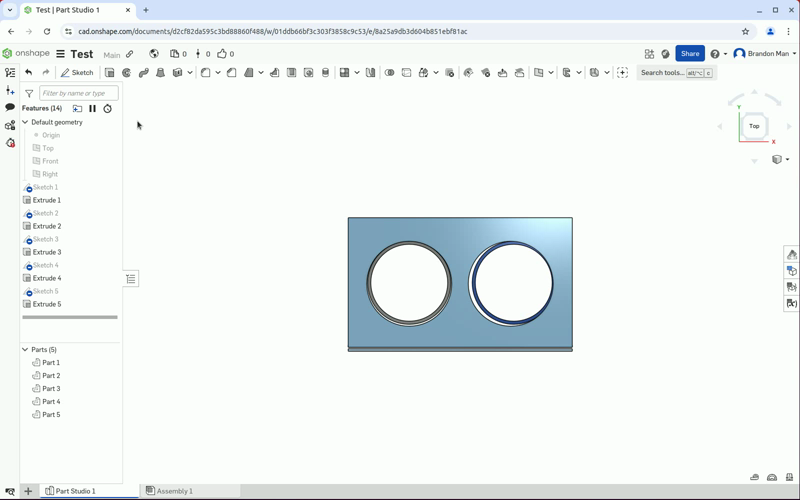
key(shift+h)
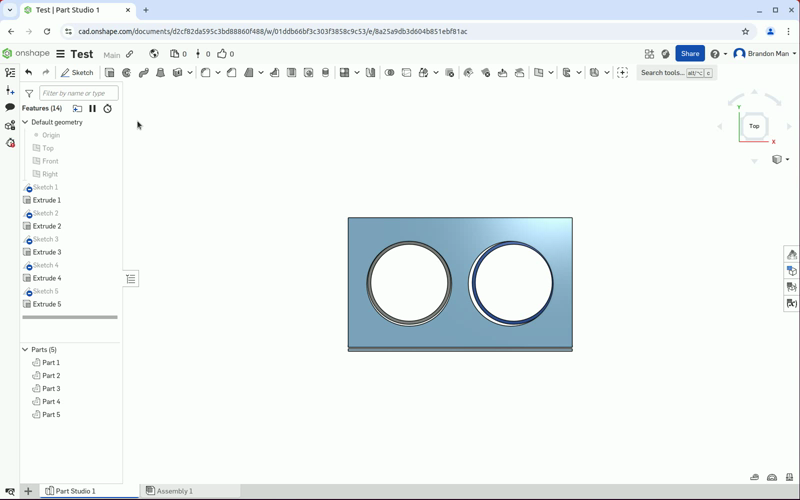
mouse_move(73, 189)
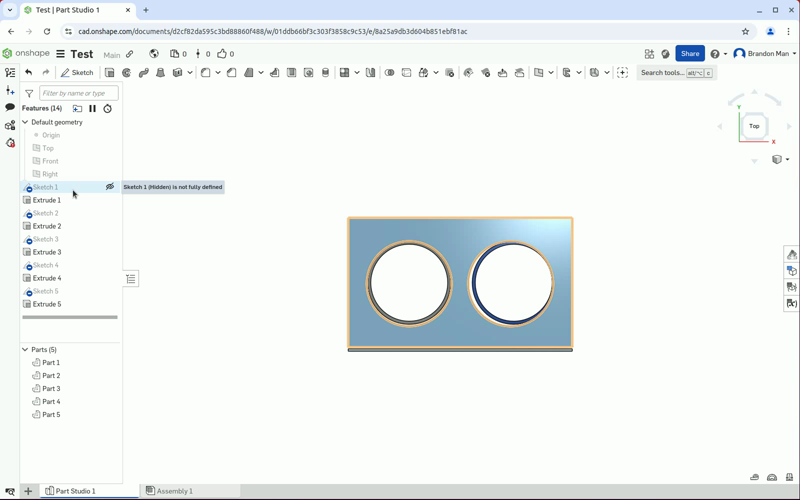
click(73, 189)
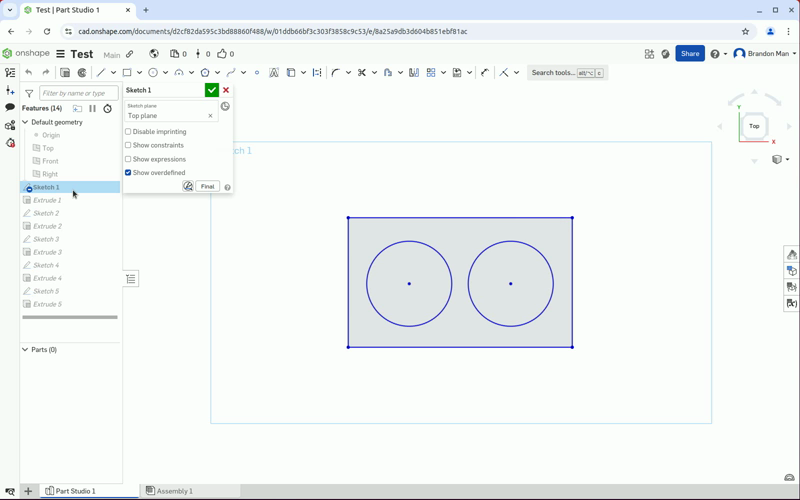
mouse_move(229, 92)
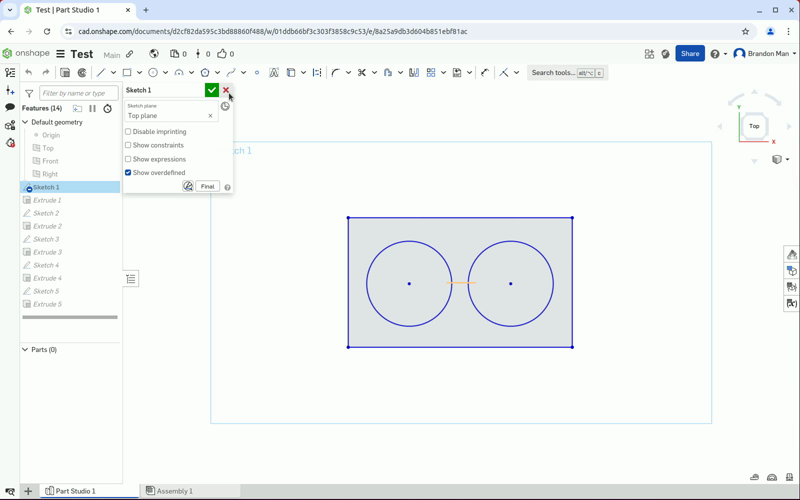
click(229, 92)
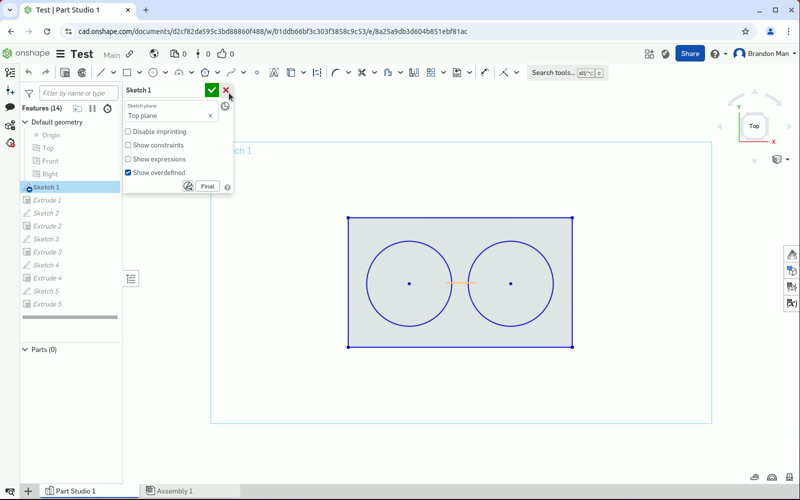
key(shift+s)
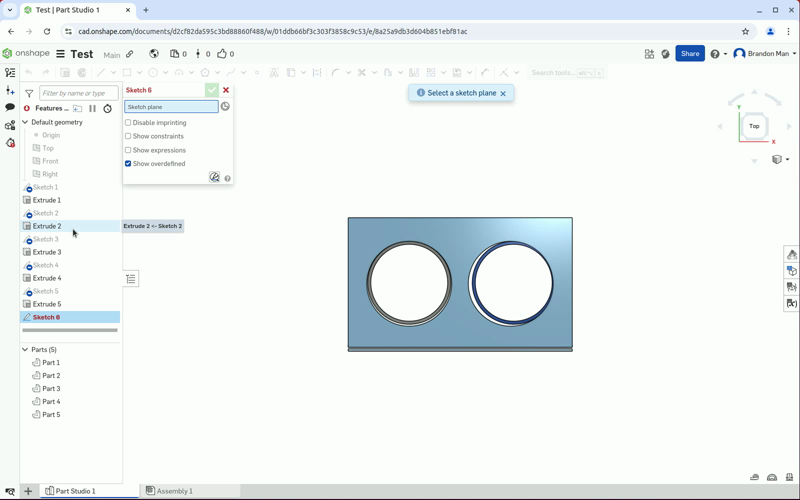
scroll(3)
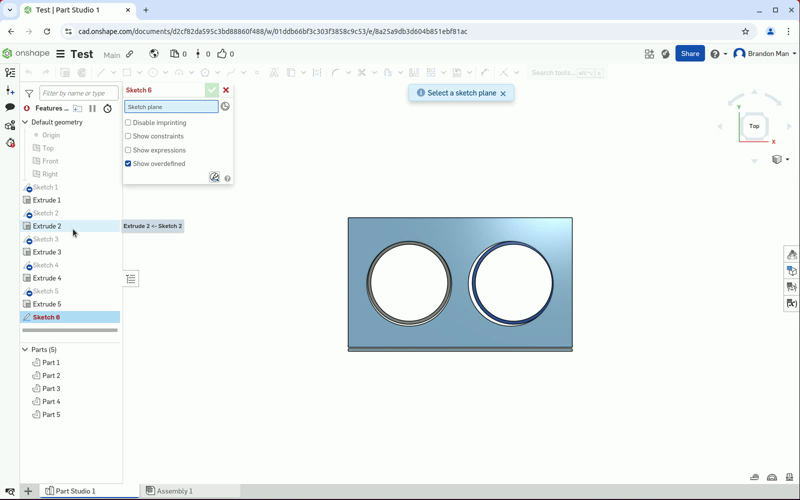
mouse_move(73, 150)
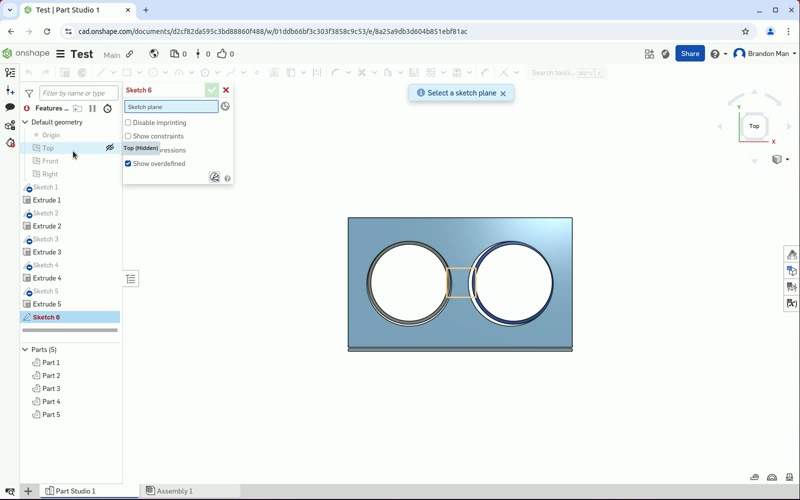
click(73, 150)
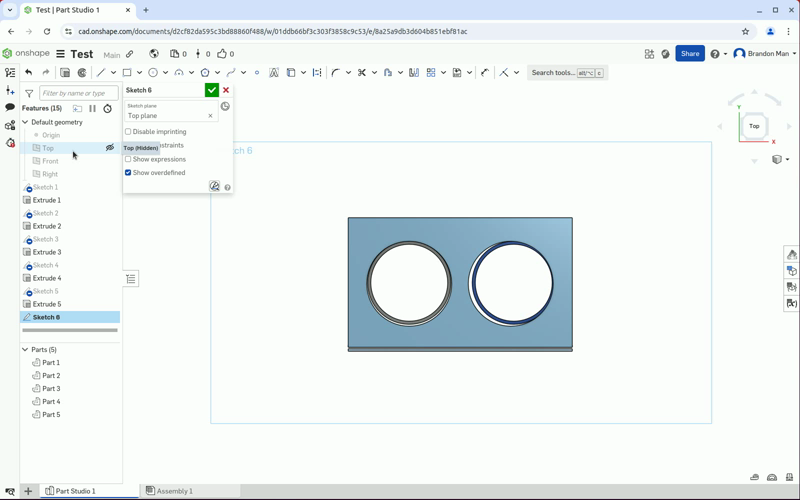
mouse_move(73, 352)
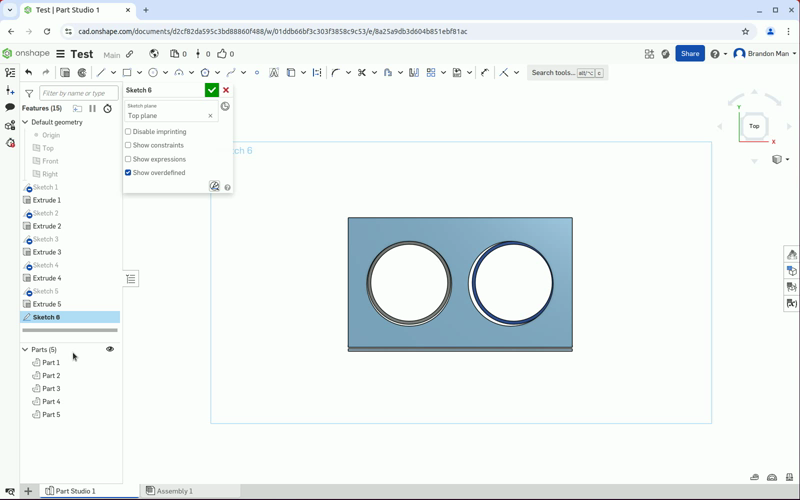
key(y)
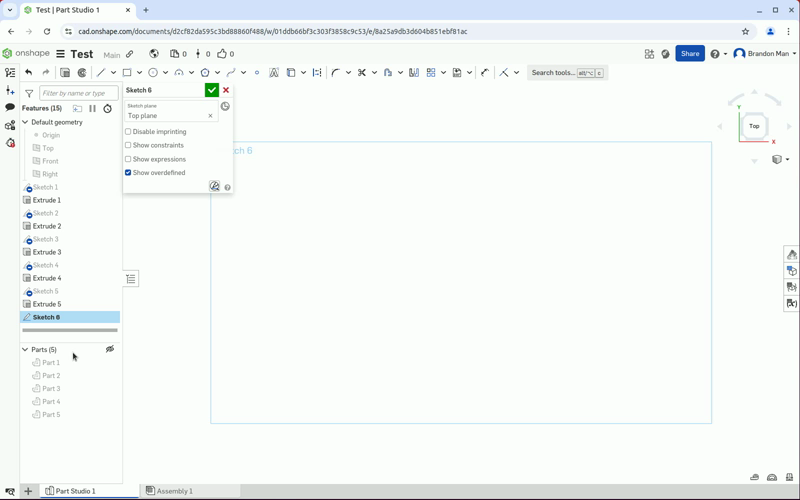
key(l)
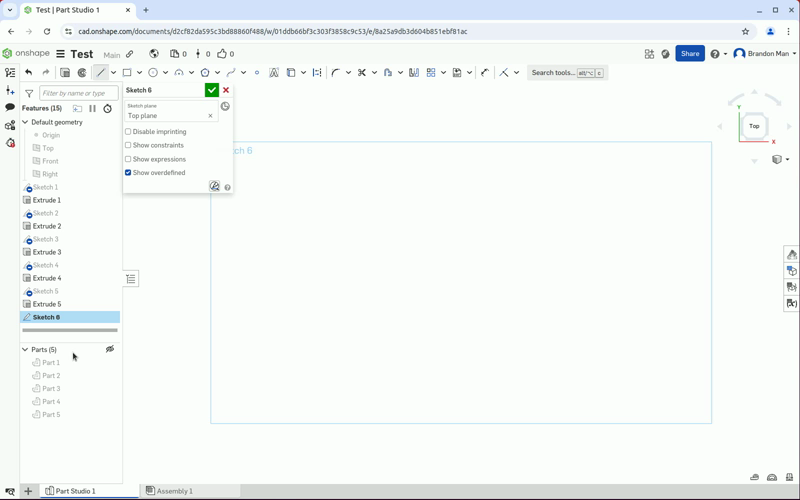
key_down(shift)
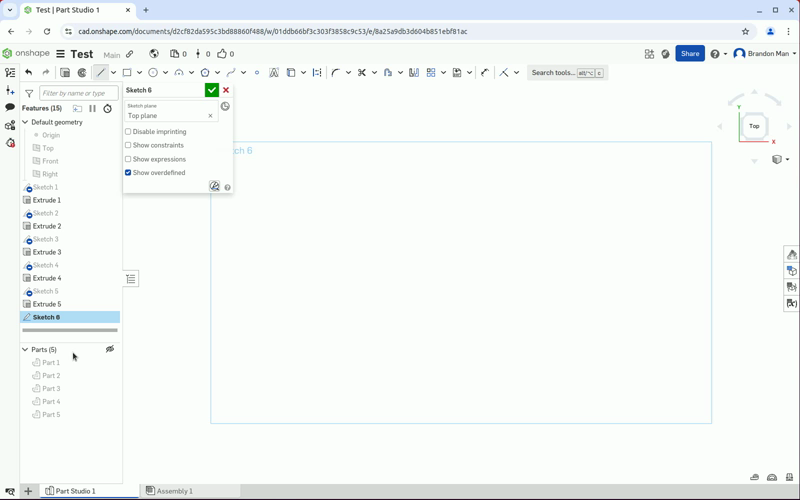
mouse_move(348, 227)
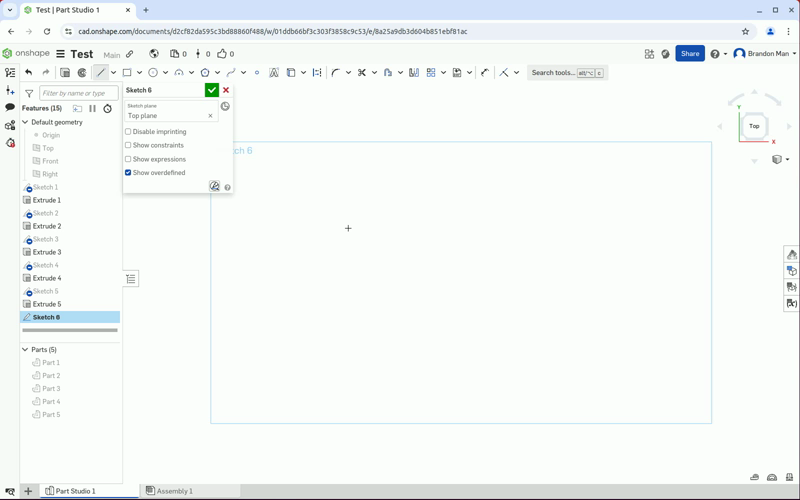
click(348, 227)
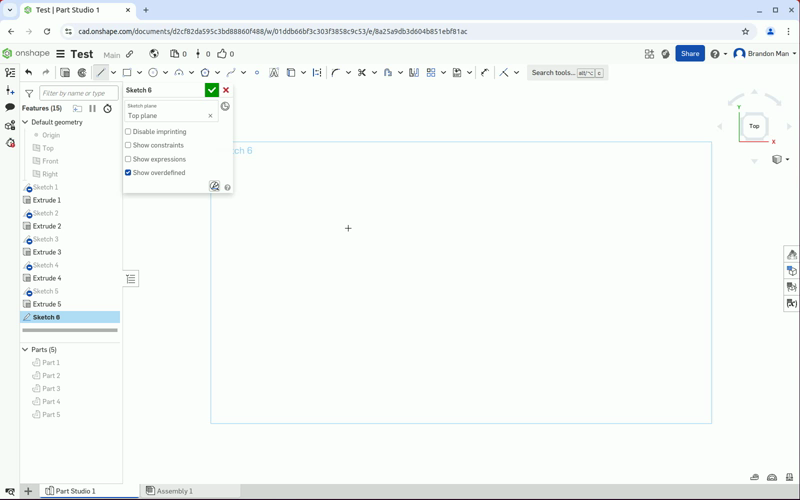
key_up(shift)
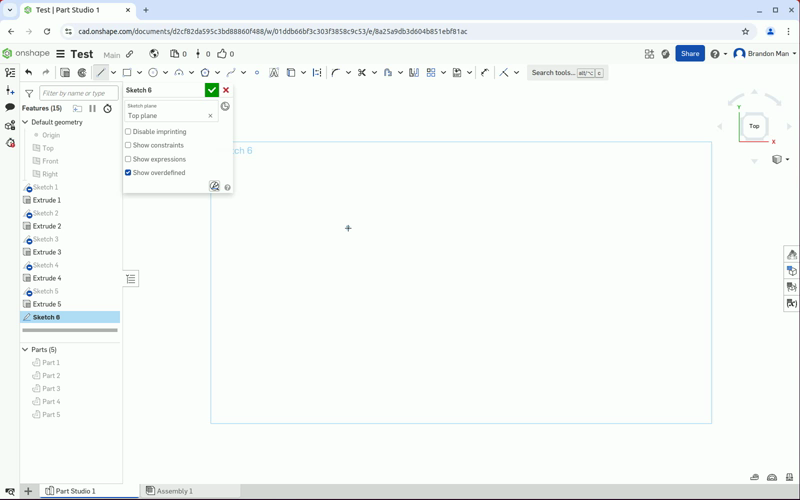
key_down(shift)
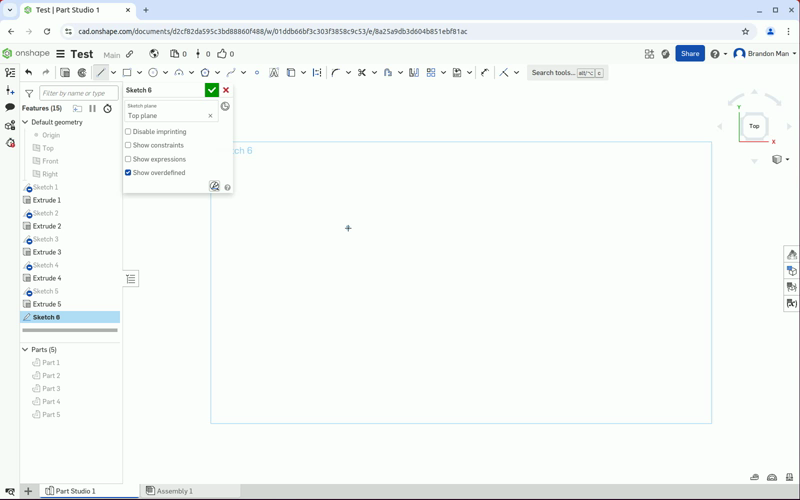
mouse_move(572, 227)
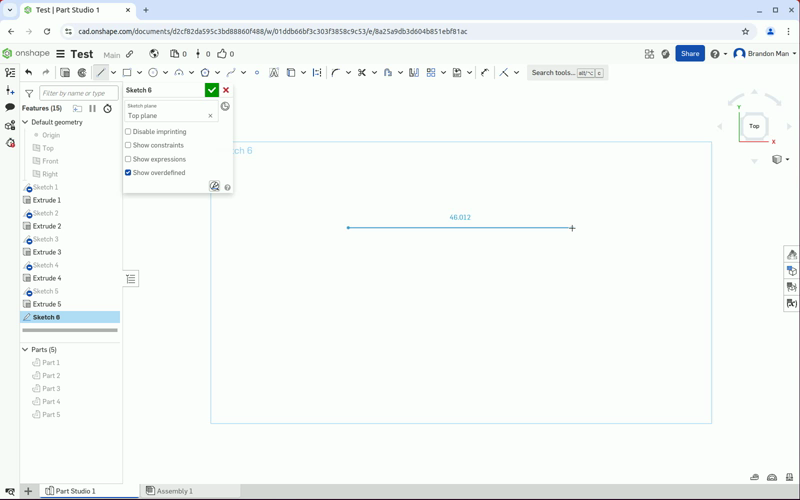
click(572, 227)
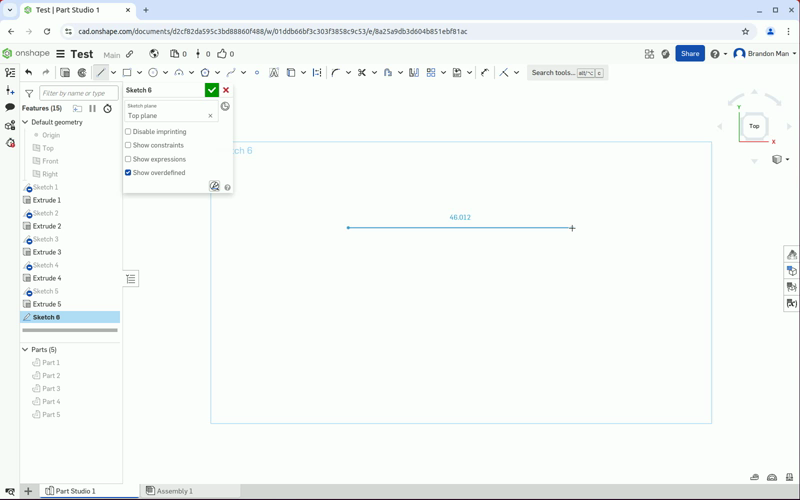
key_up(shift)
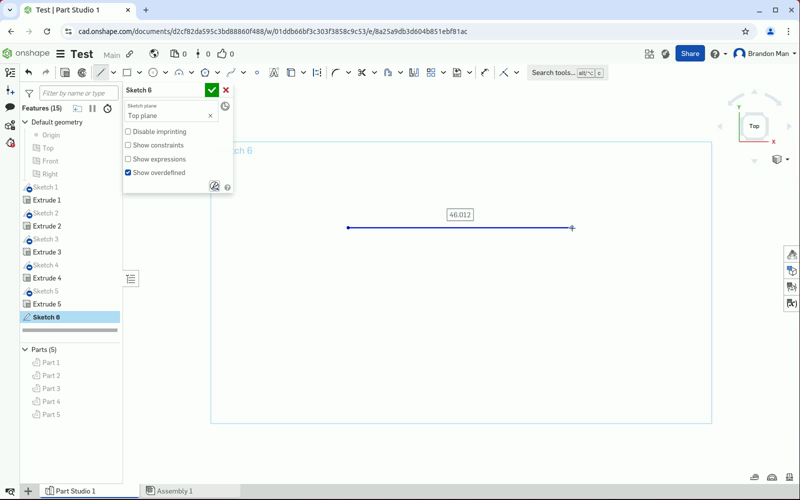
key_down(shift)
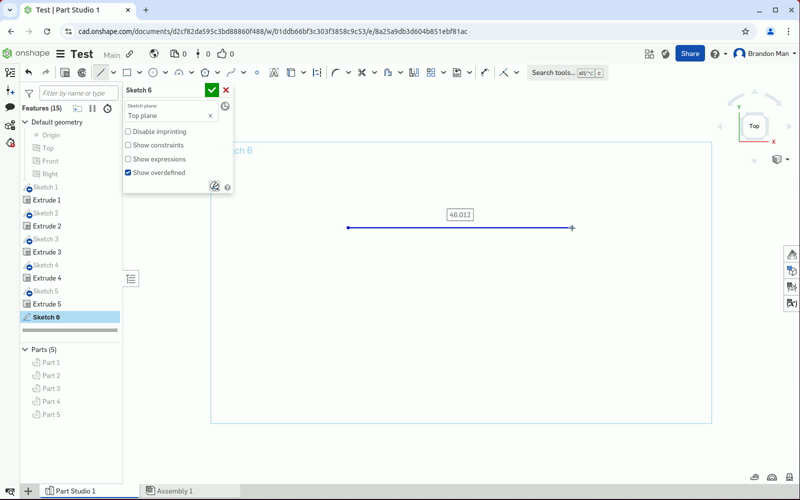
mouse_move(589, 227)
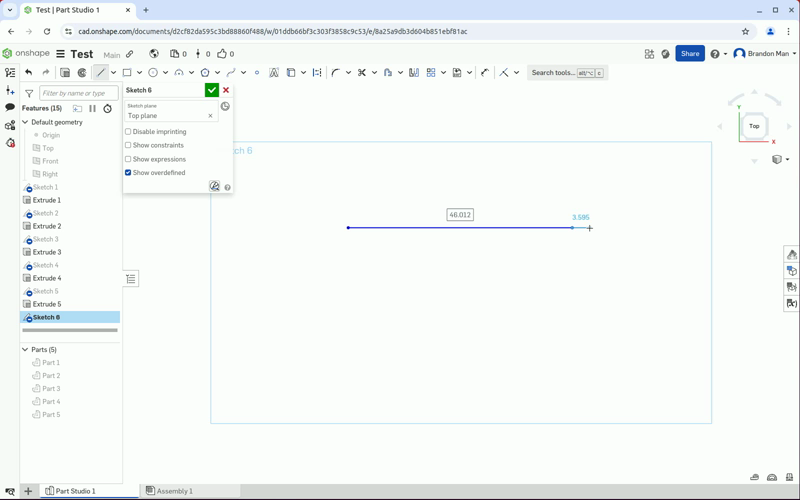
mouse_move(572, 220)
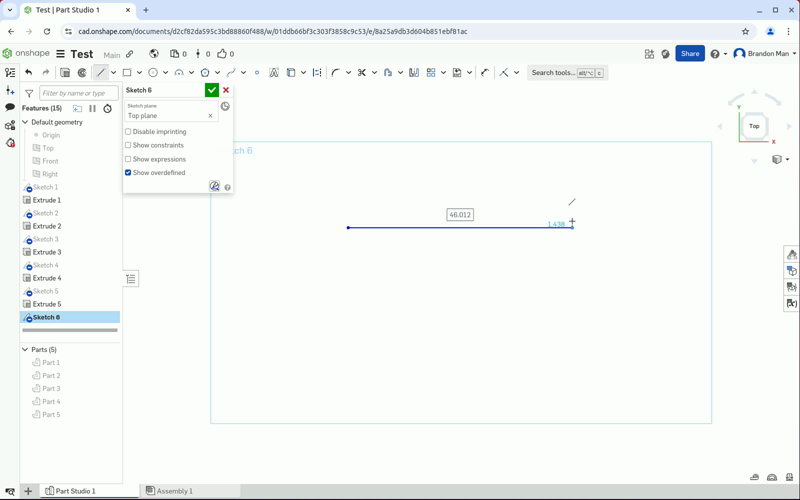
scroll(6)
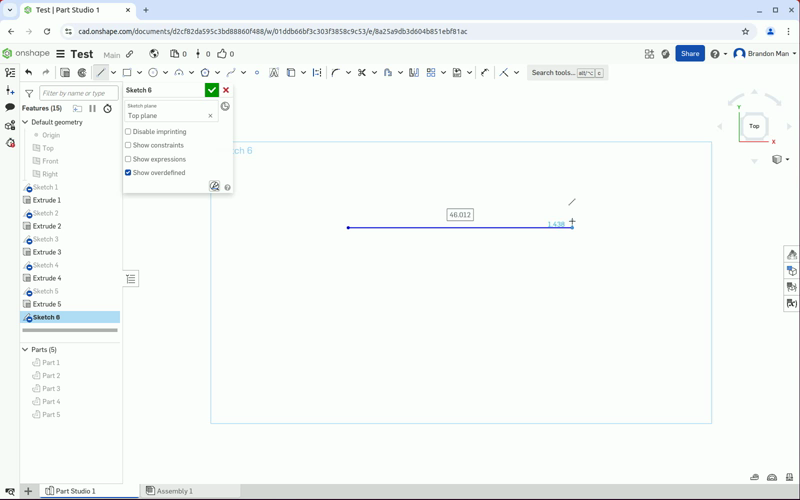
scroll(6)
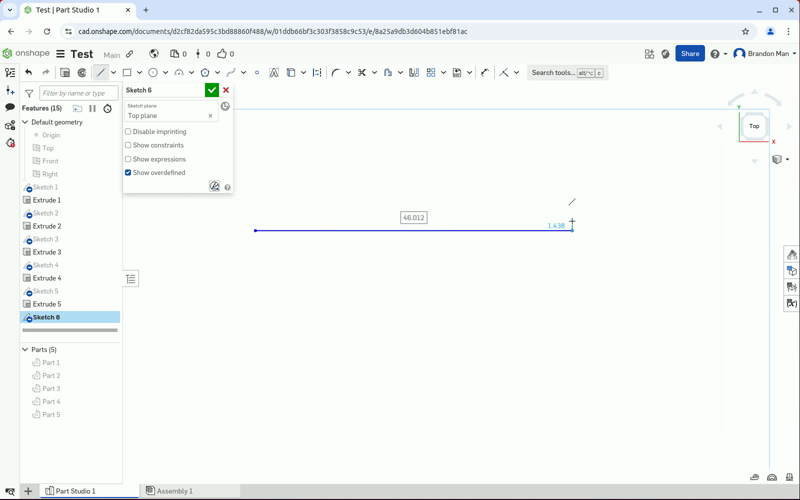
scroll(6)
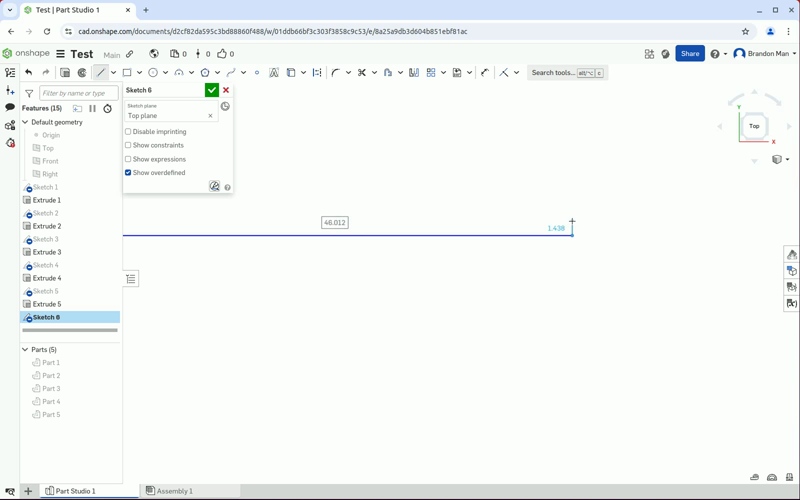
scroll(6)
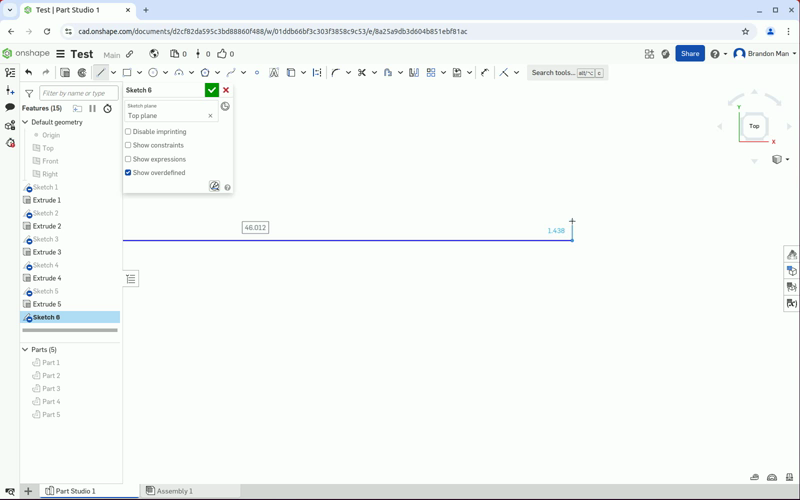
scroll(6)
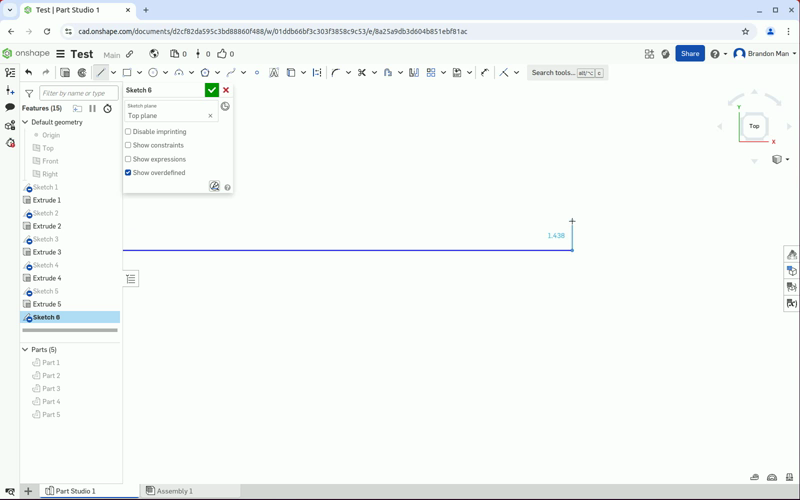
scroll(6)
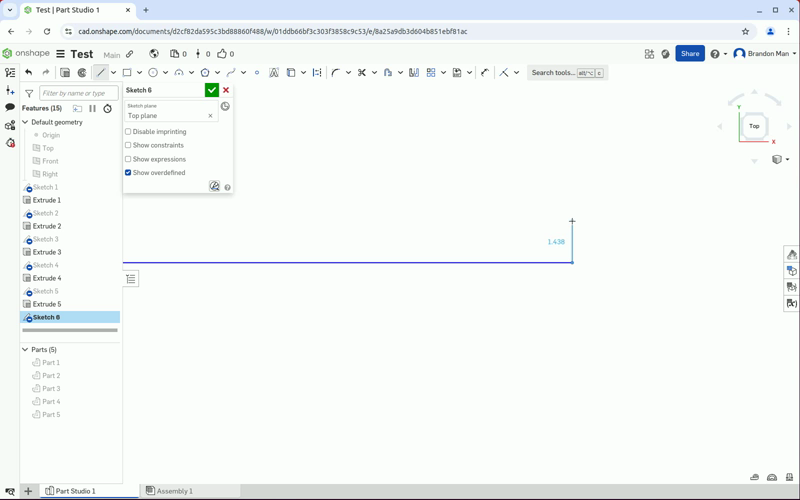
scroll(6)
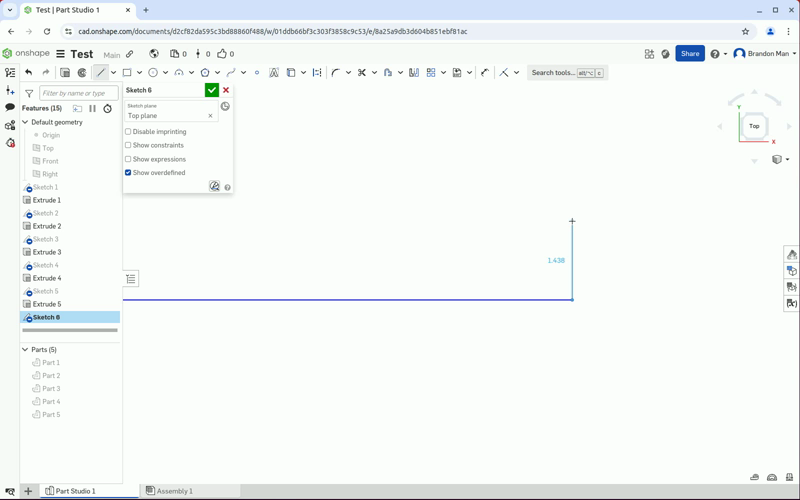
click(572, 220)
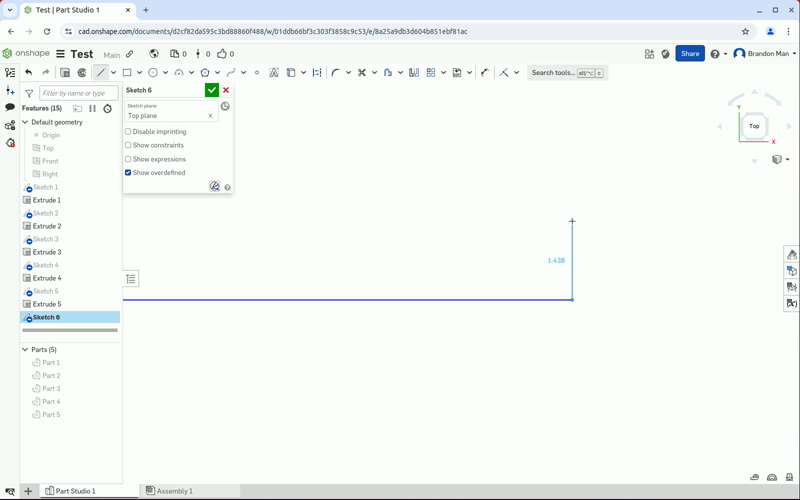
scroll(-6)
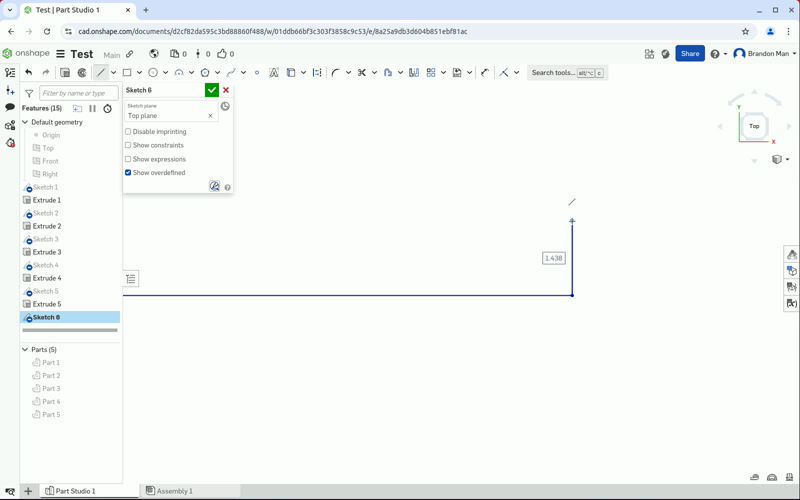
scroll(-6)
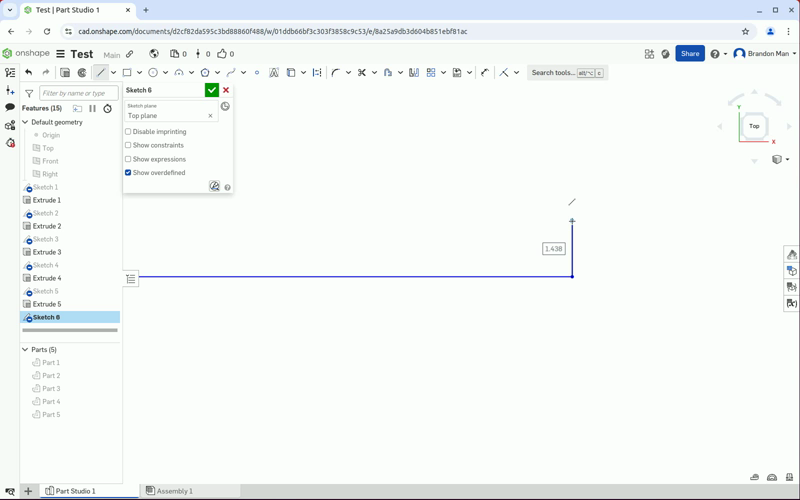
scroll(-6)
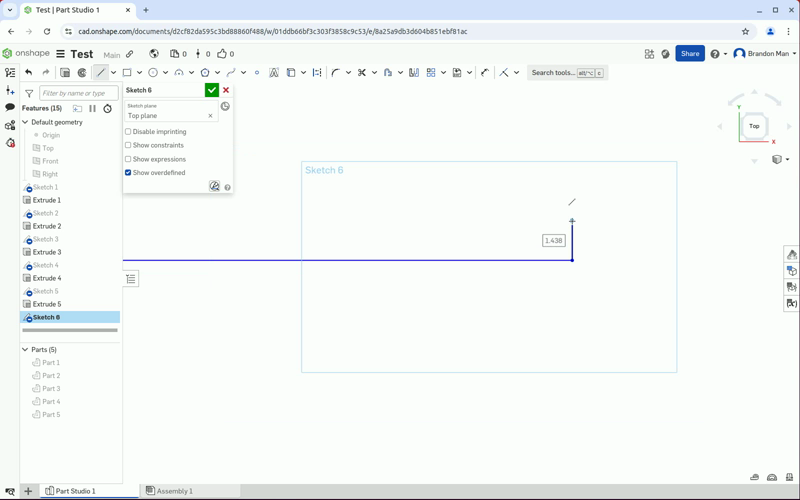
scroll(-6)
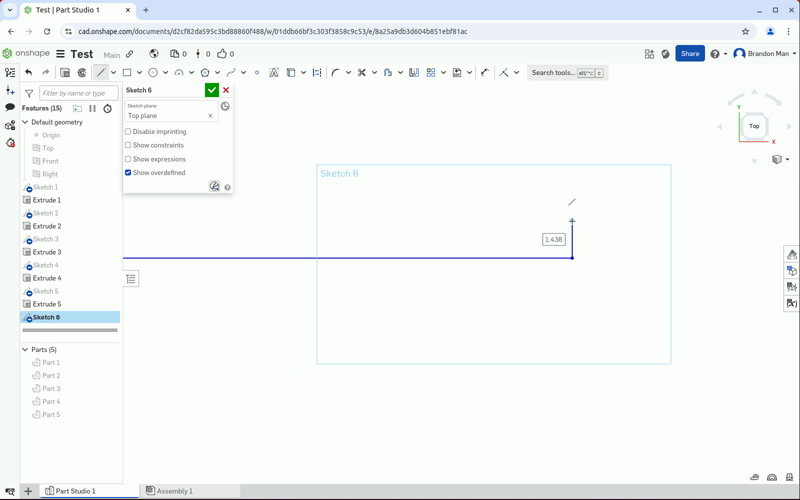
scroll(-6)
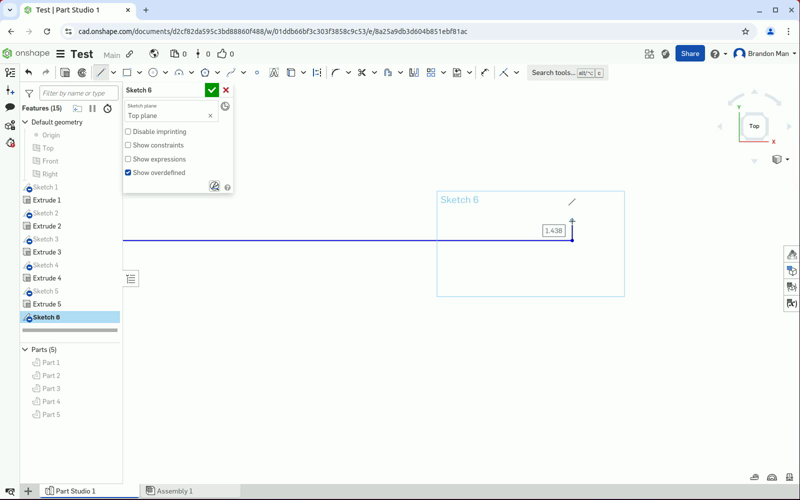
scroll(-6)
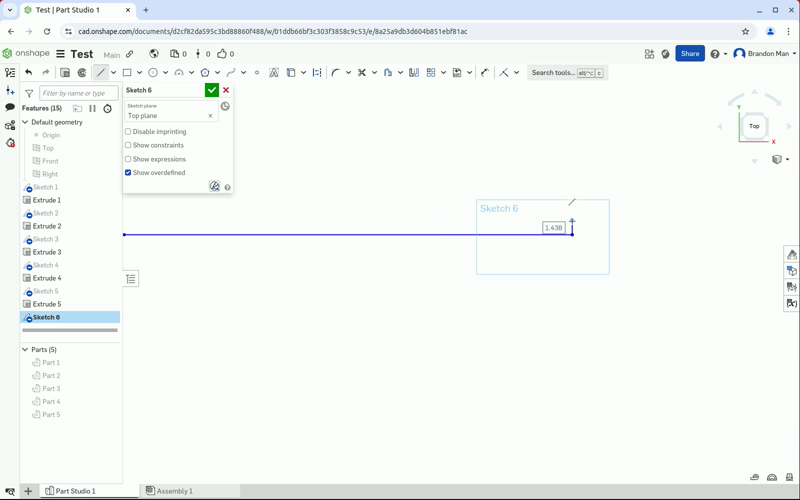
scroll(-6)
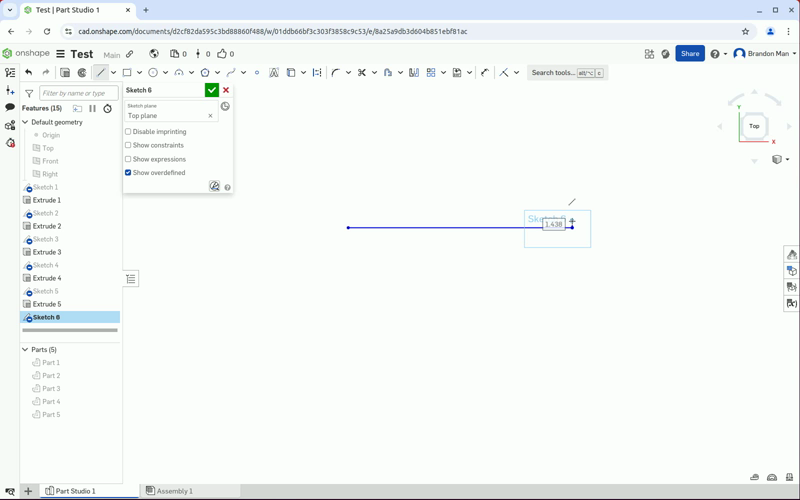
key_up(shift)
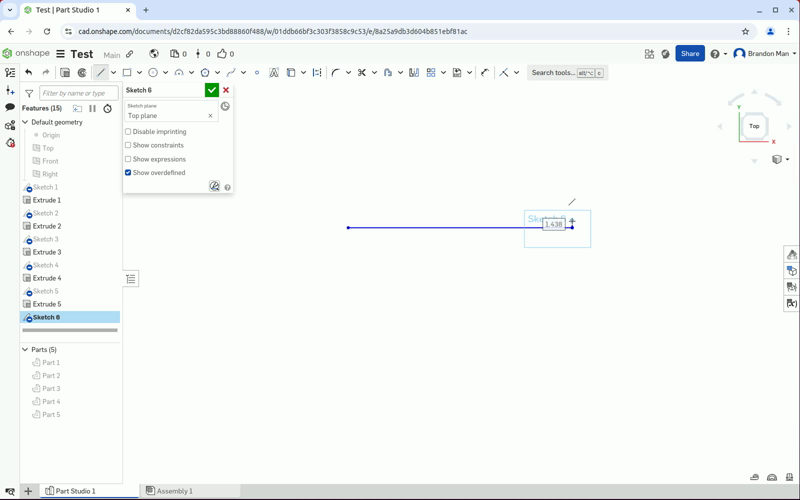
key_down(shift)
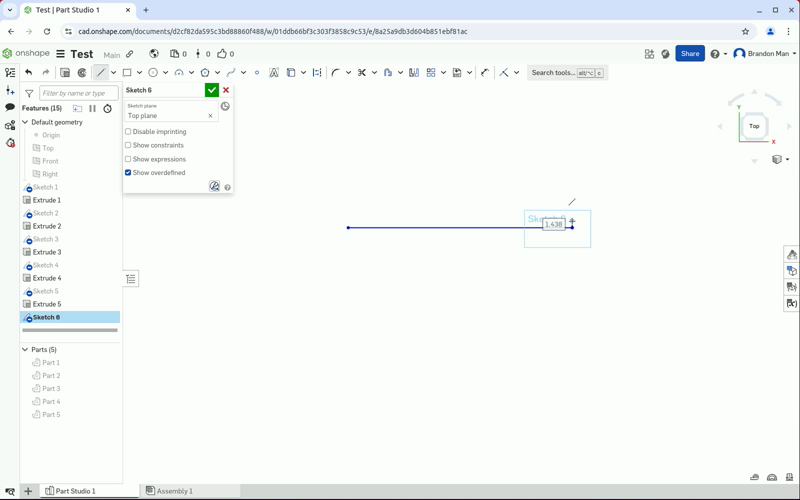
mouse_move(348, 220)
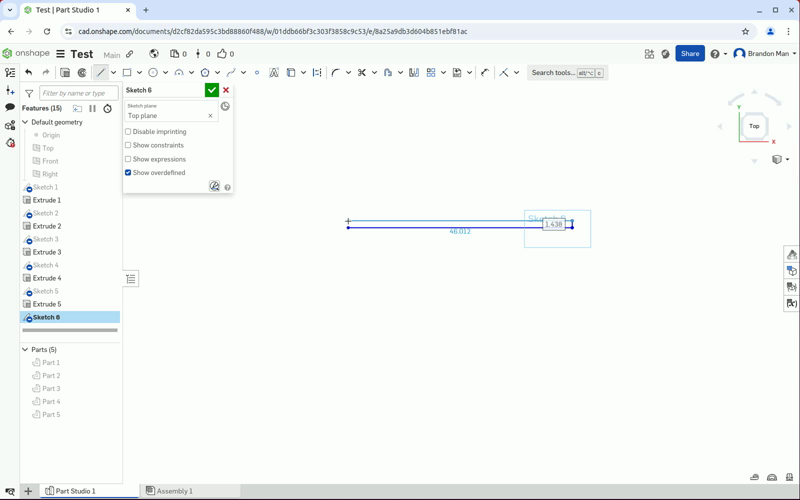
click(348, 220)
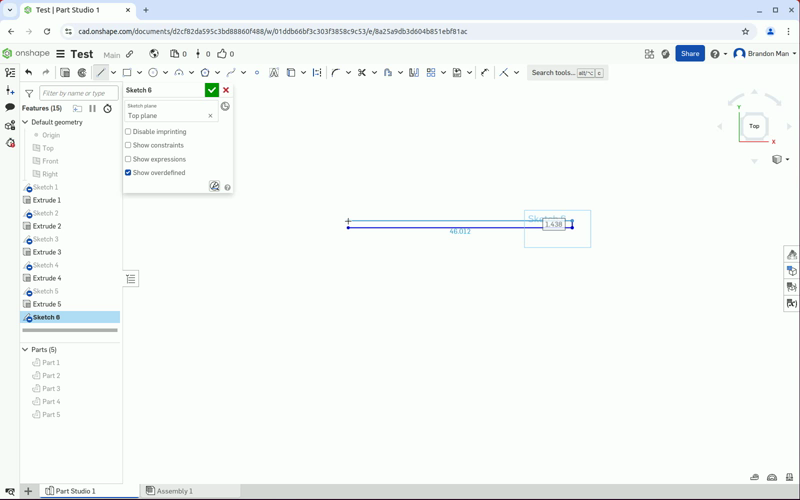
key_up(shift)
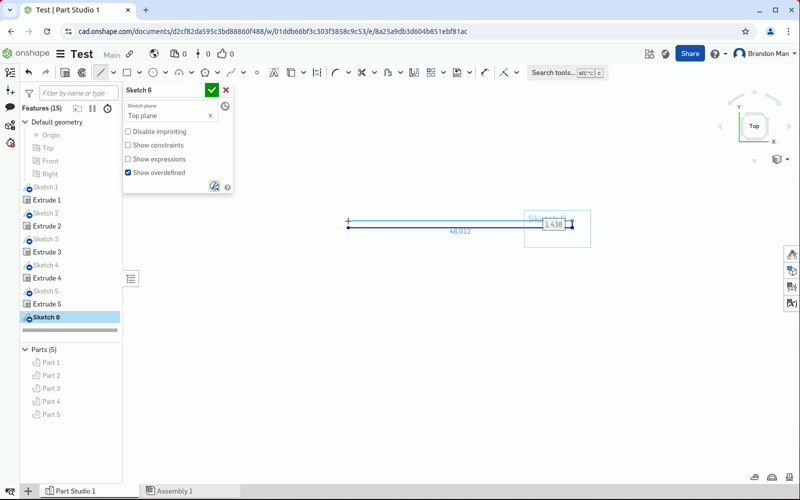
mouse_move(378, 220)
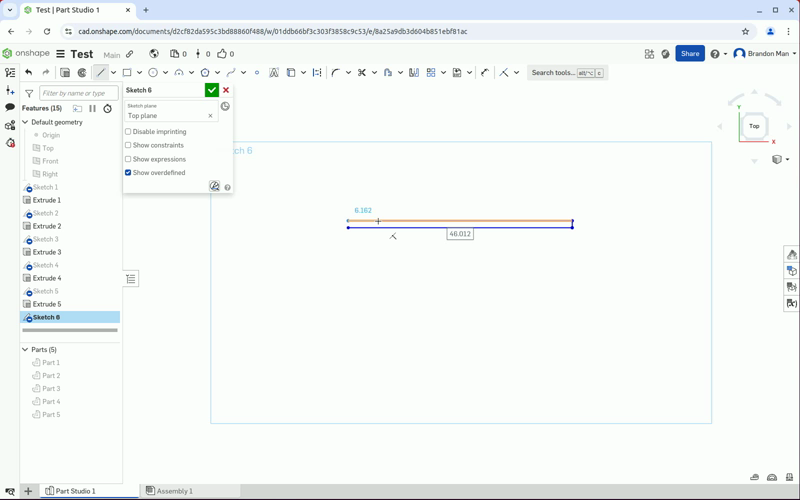
key_down(shift)
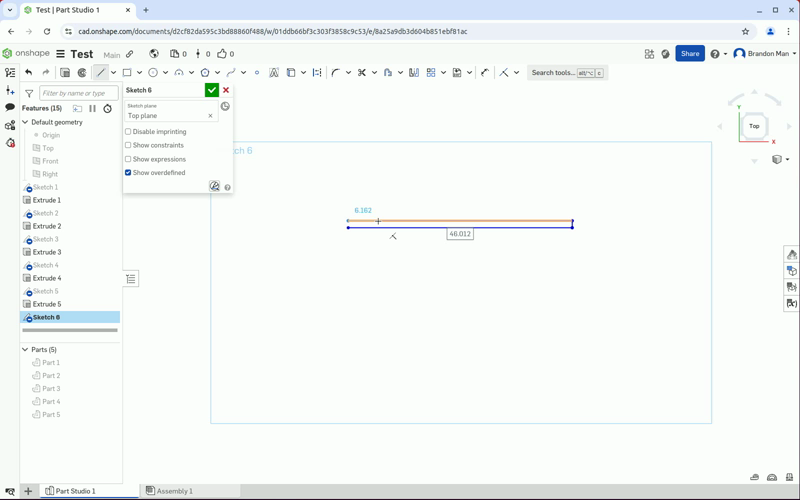
mouse_move(348, 227)
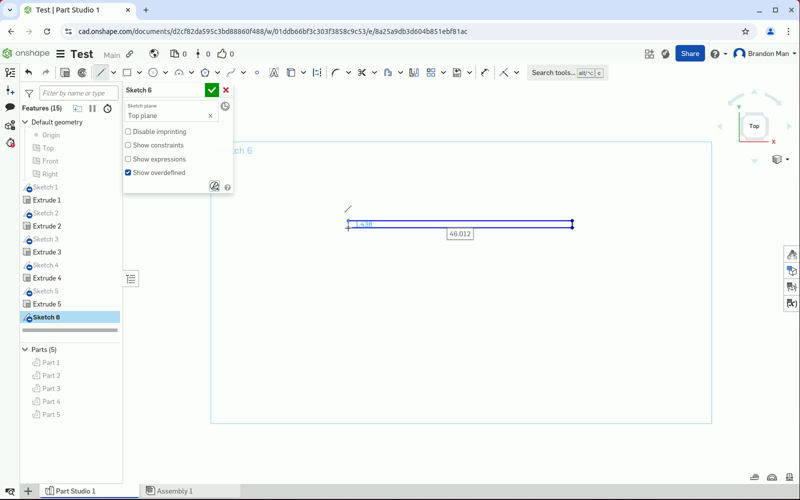
scroll(6)
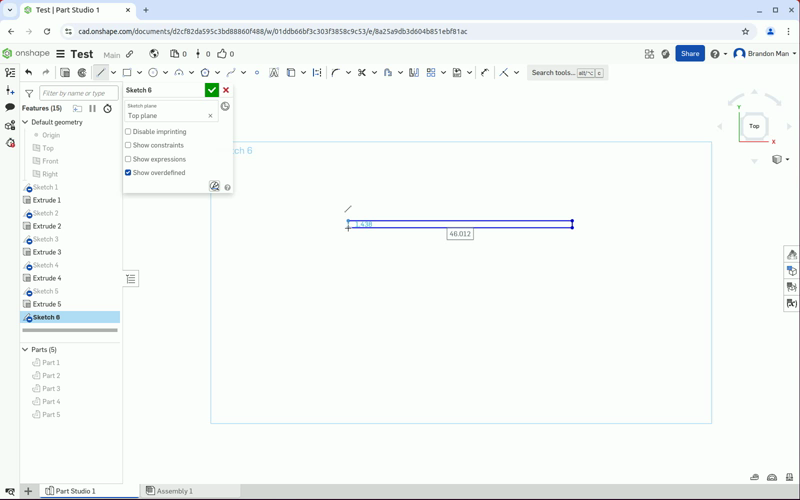
scroll(6)
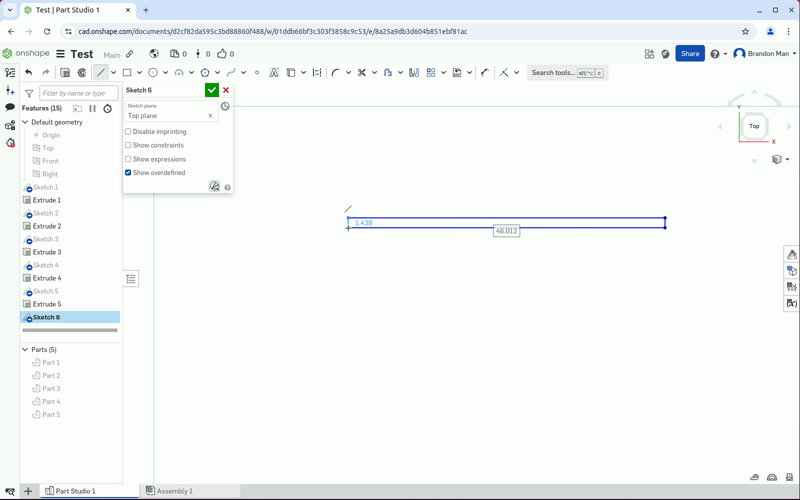
scroll(6)
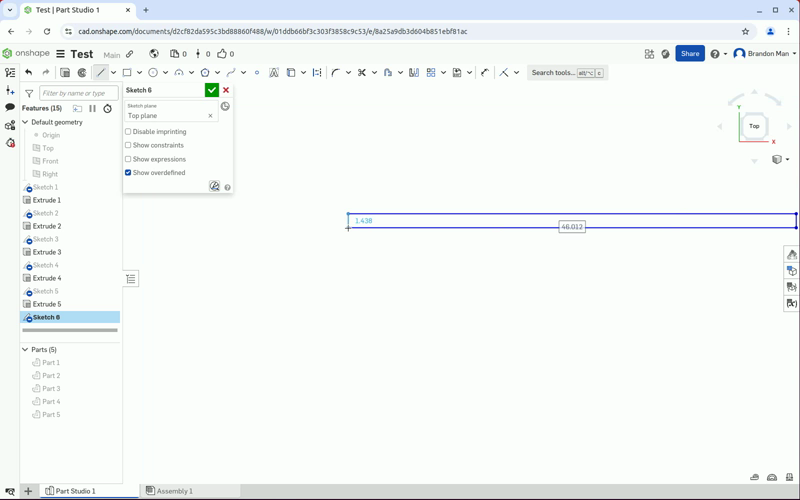
scroll(6)
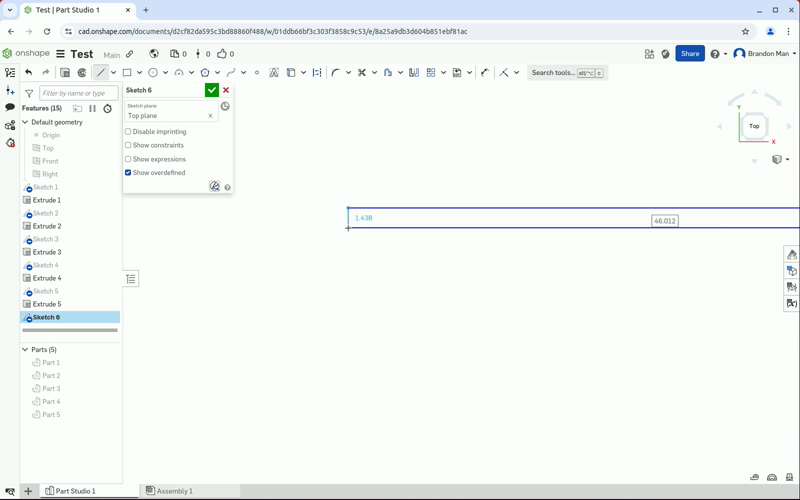
scroll(6)
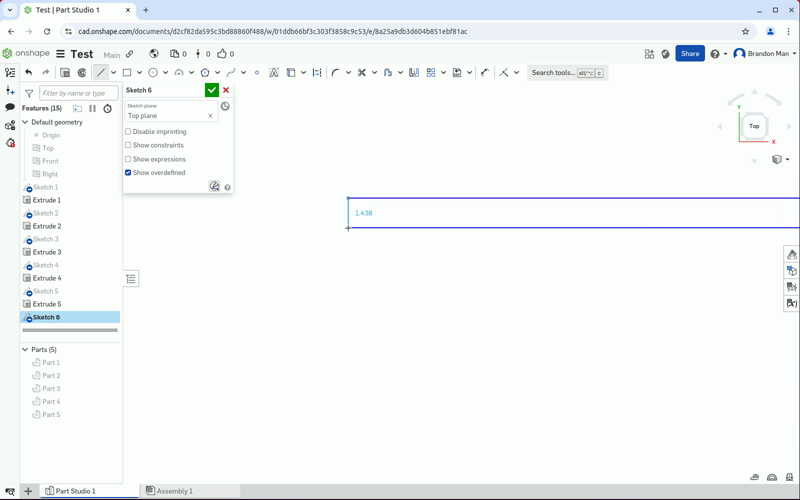
scroll(6)
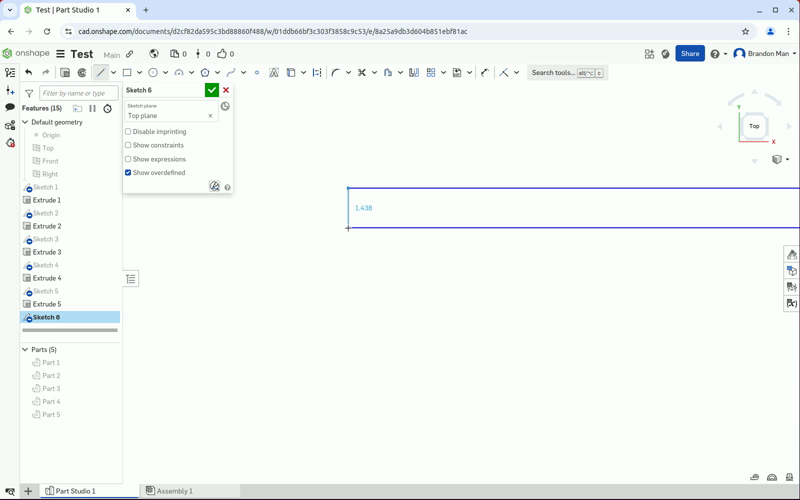
scroll(6)
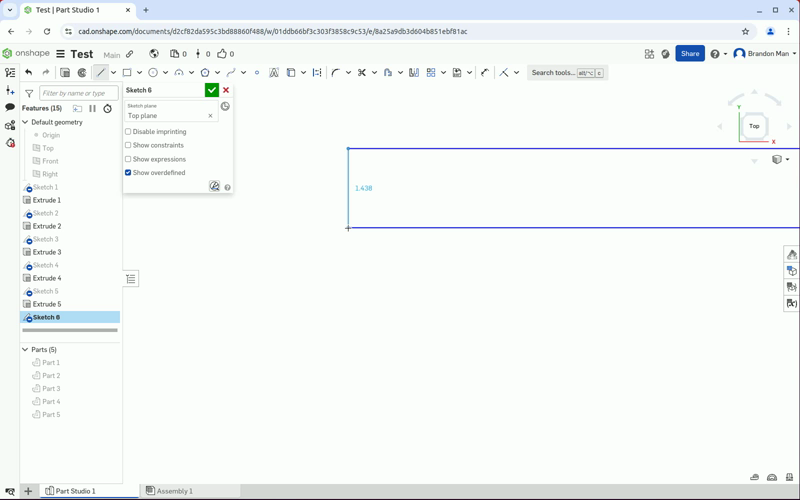
key_up(shift)
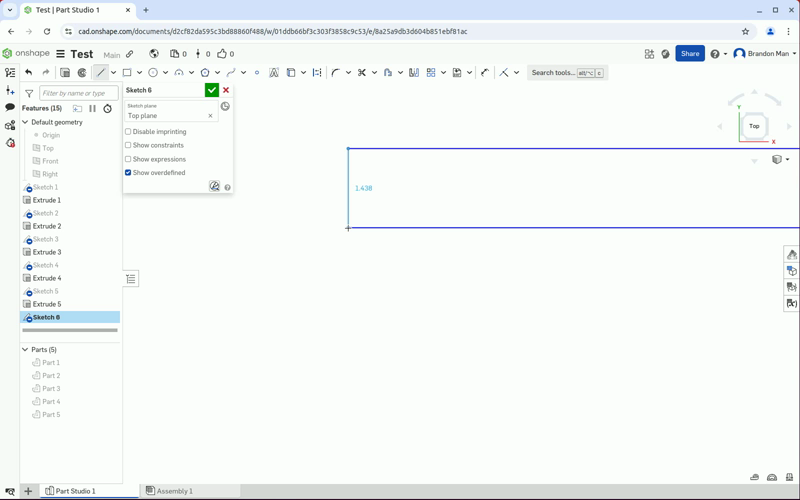
click(348, 227)
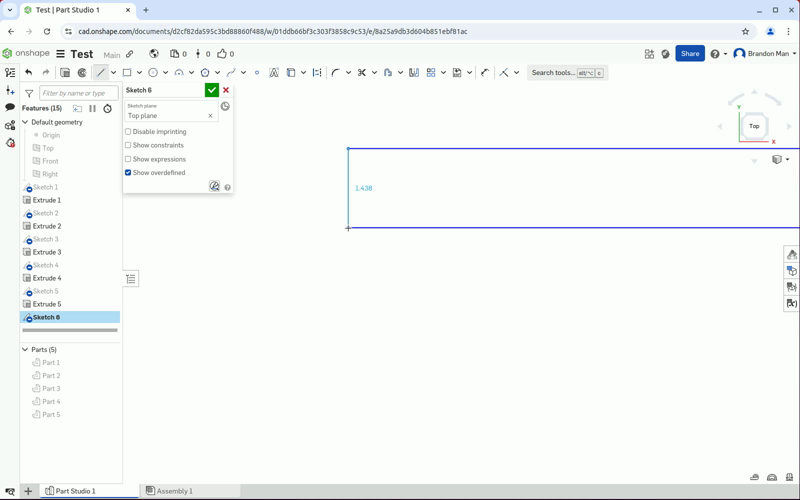
scroll(-6)
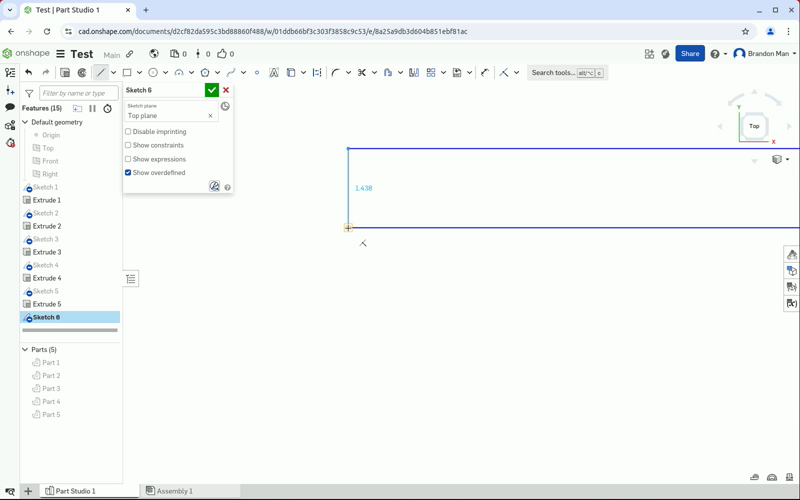
scroll(-6)
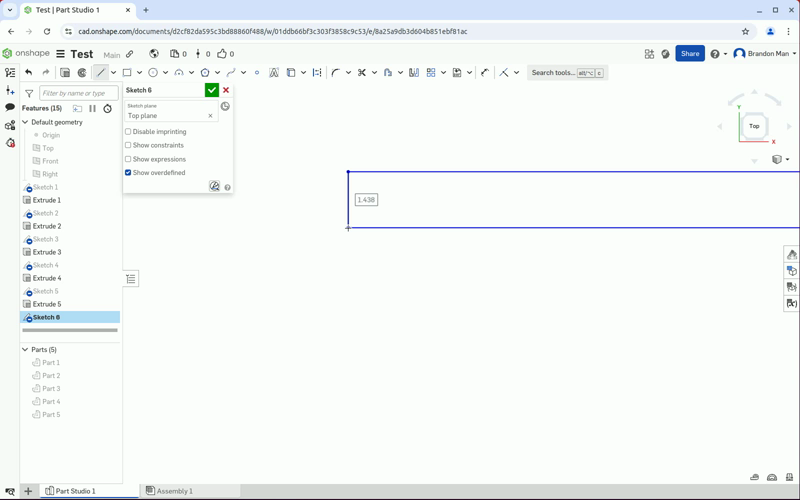
scroll(-6)
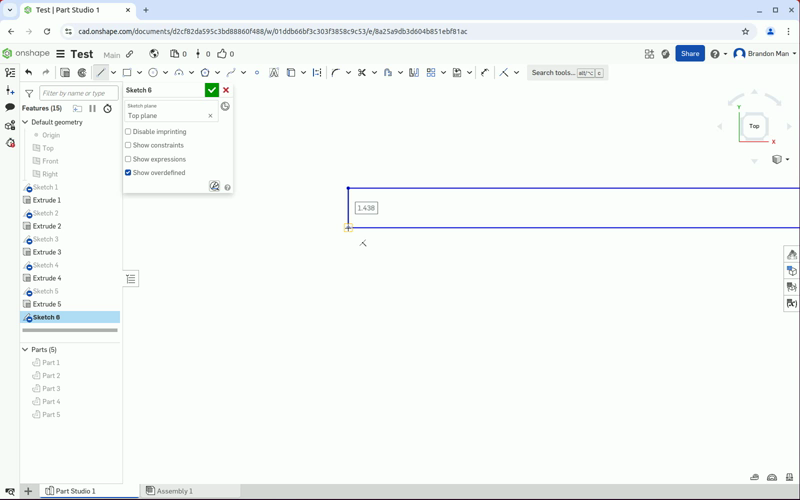
scroll(-6)
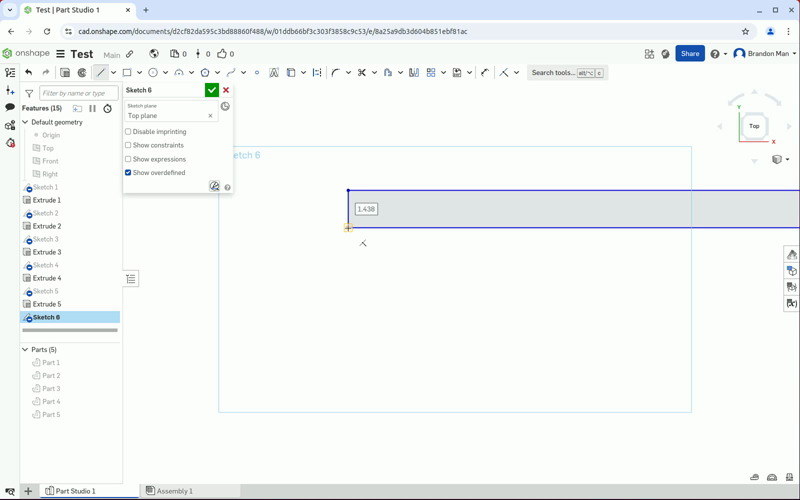
scroll(-6)
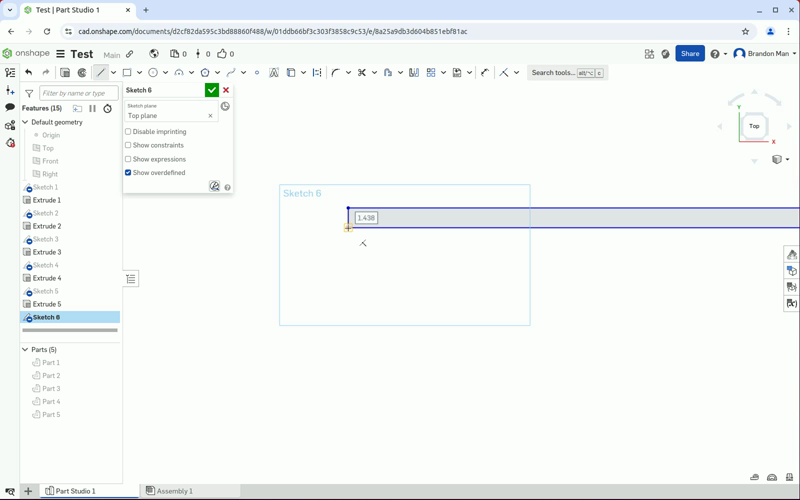
scroll(-6)
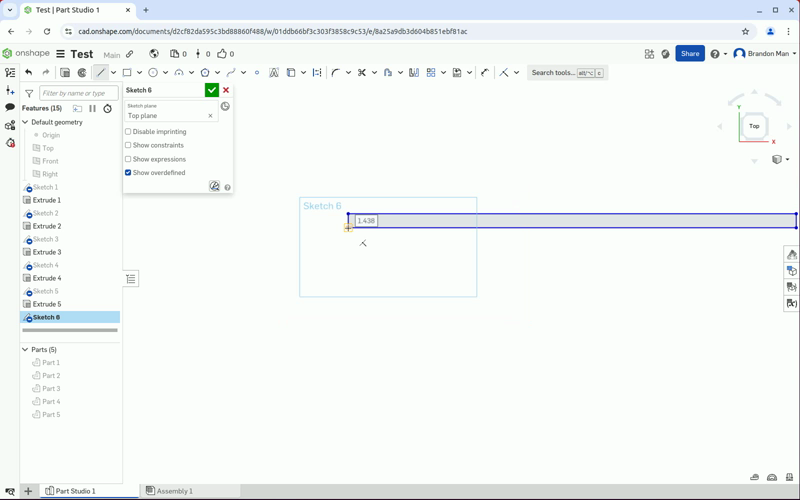
scroll(-6)
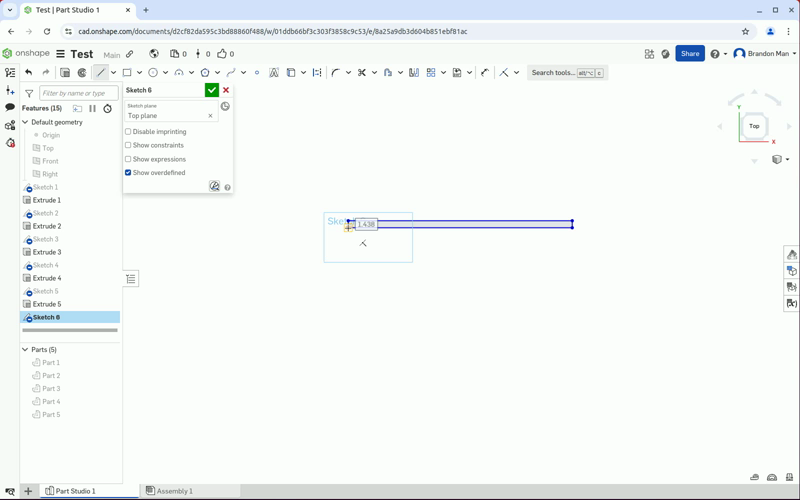
key(esc)
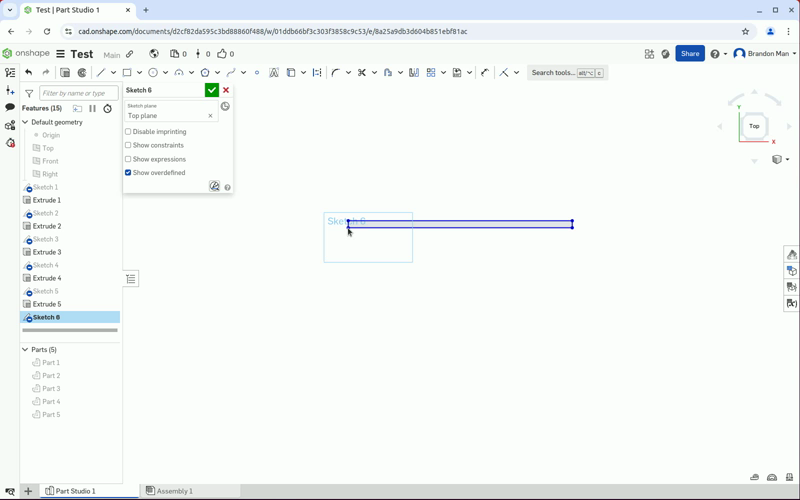
mouse_move(396, 226)
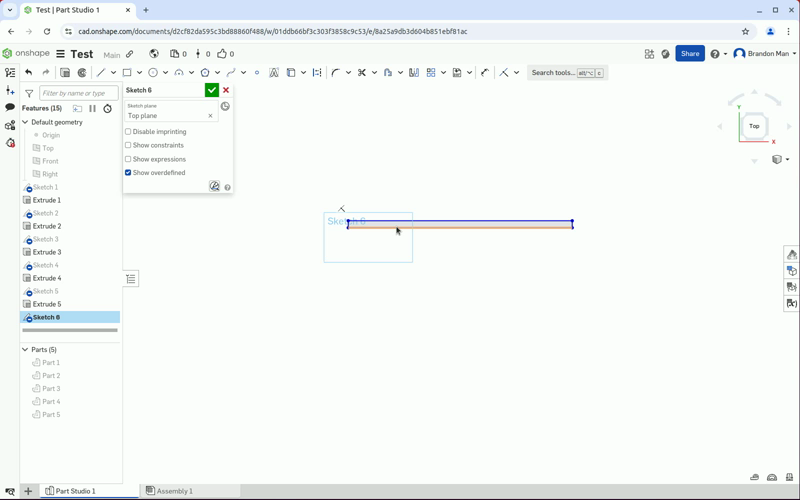
scroll(6)
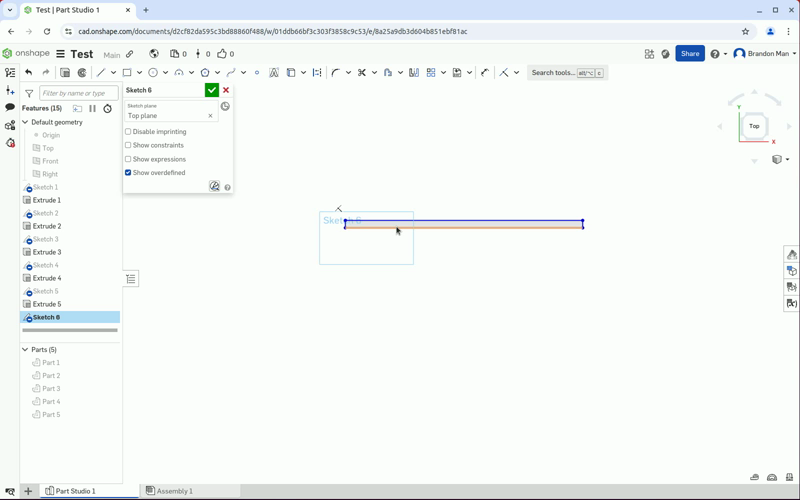
scroll(6)
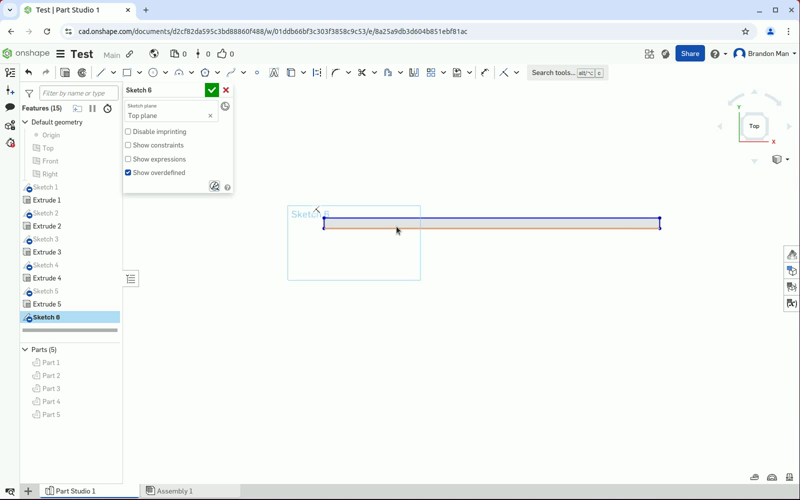
scroll(6)
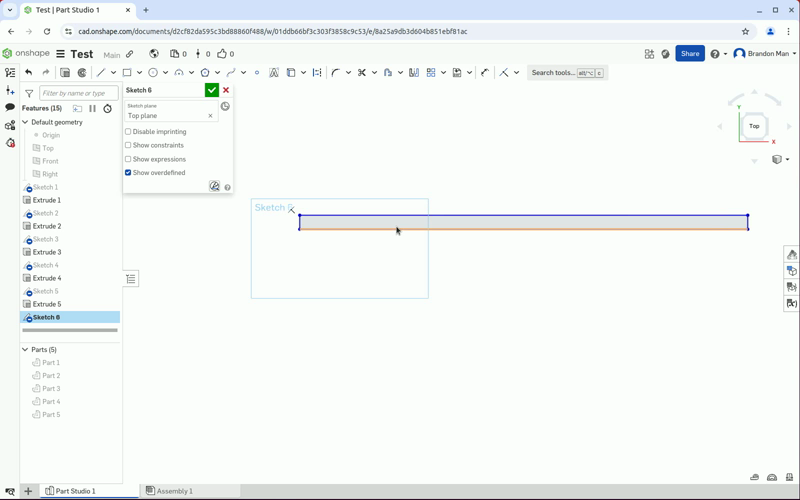
scroll(6)
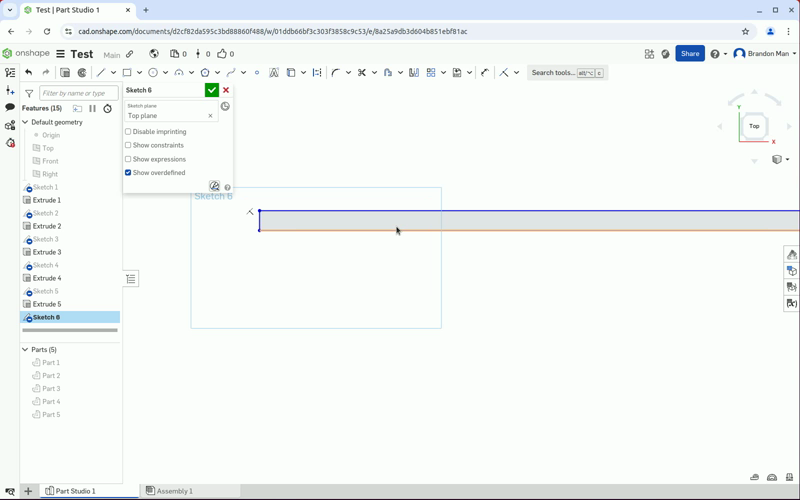
scroll(6)
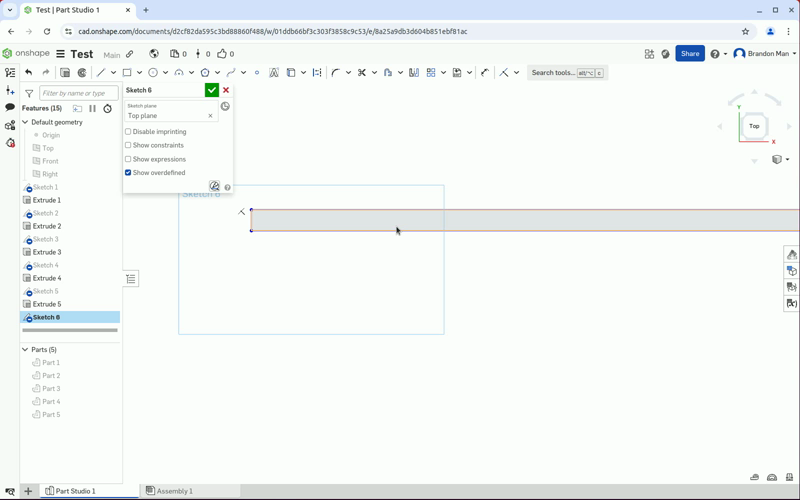
scroll(6)
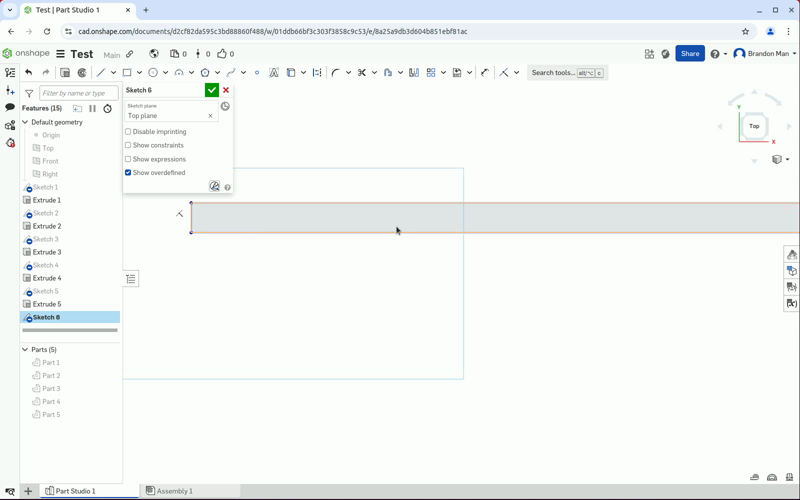
scroll(6)
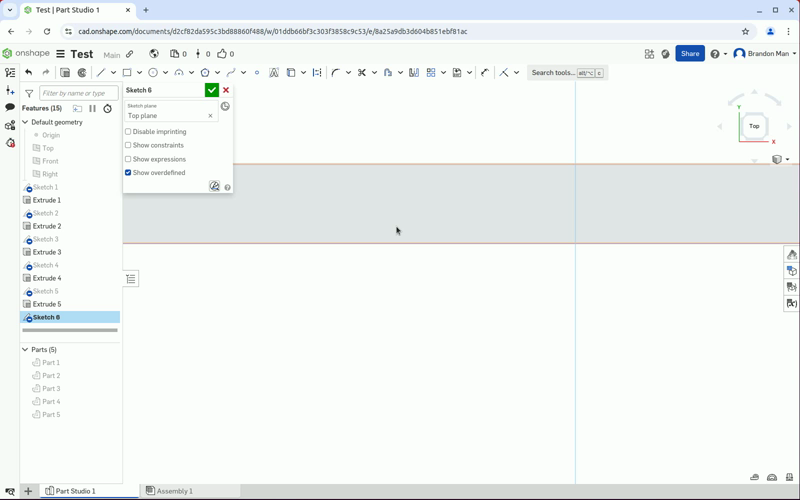
click(396, 226)
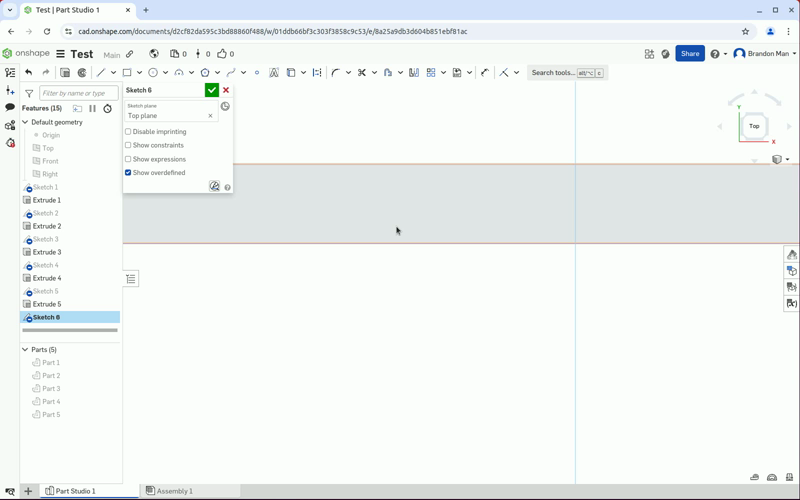
scroll(-6)
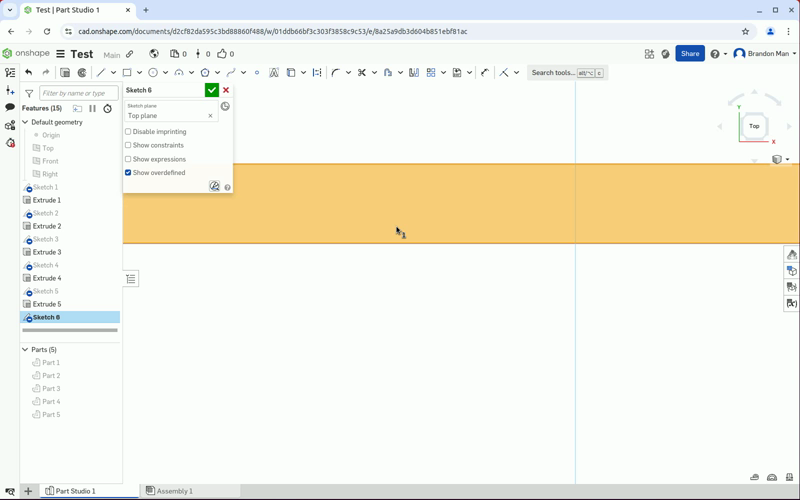
scroll(-6)
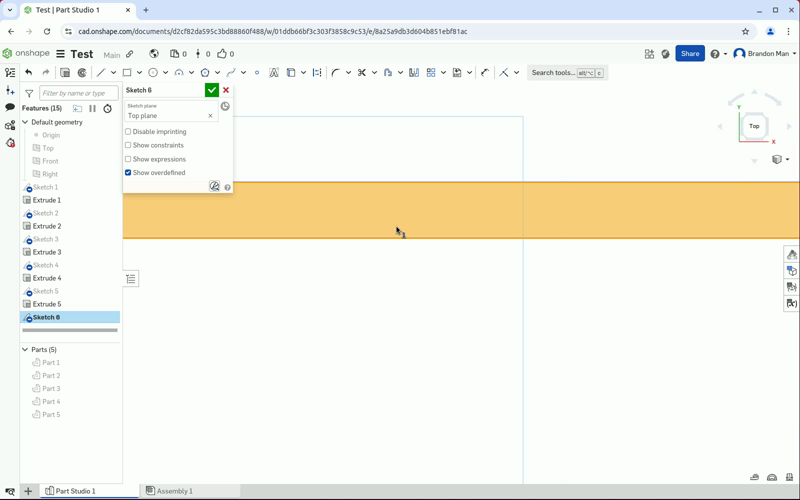
scroll(-6)
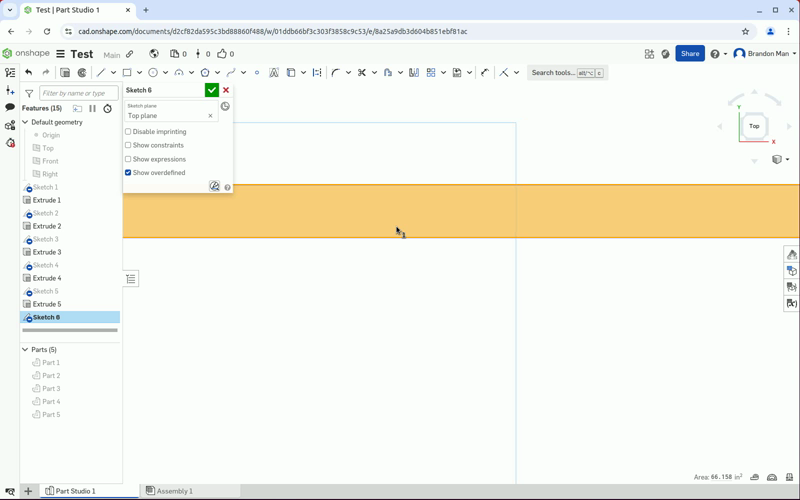
scroll(-6)
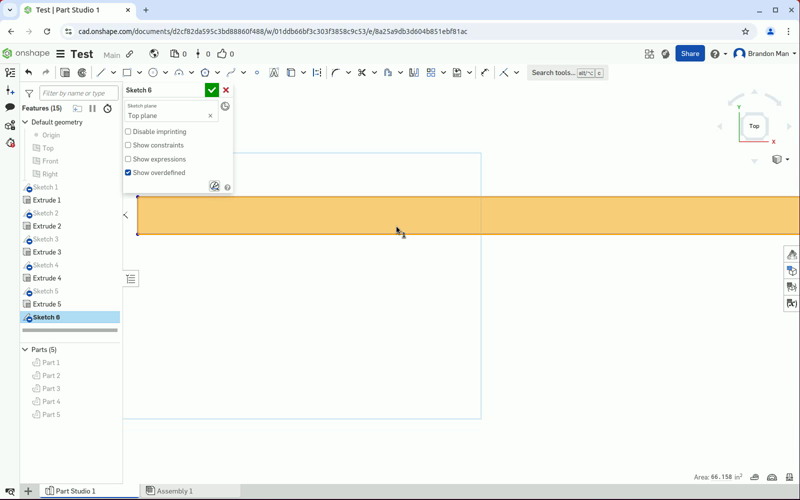
scroll(-6)
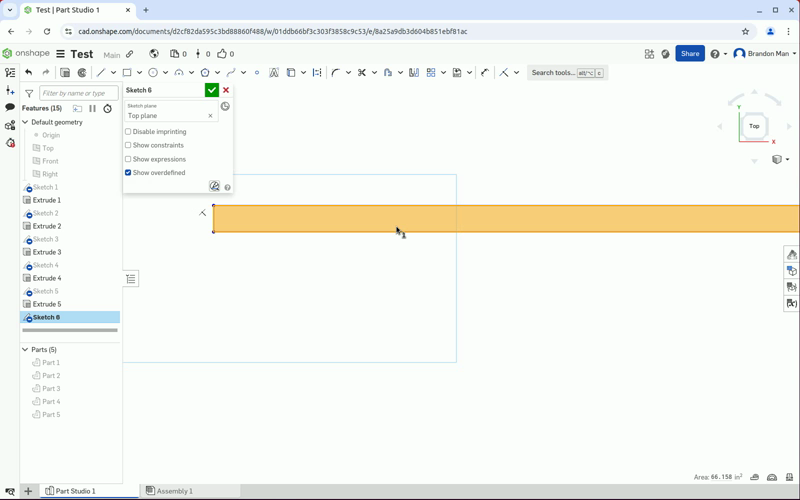
scroll(-6)
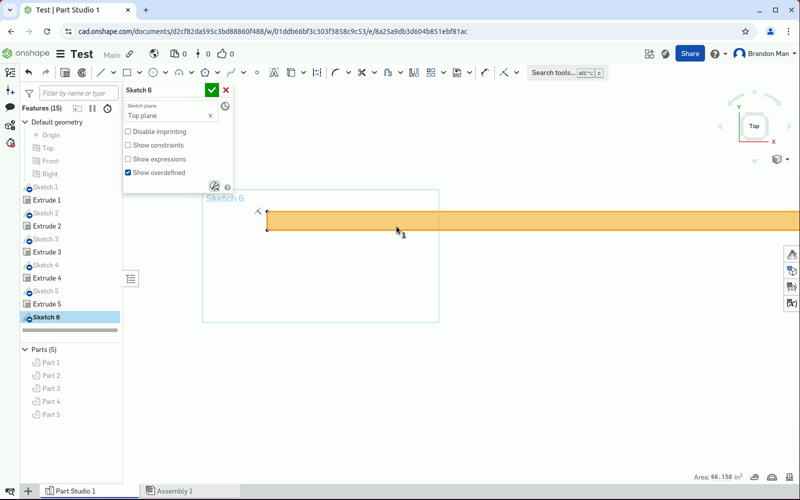
scroll(-6)
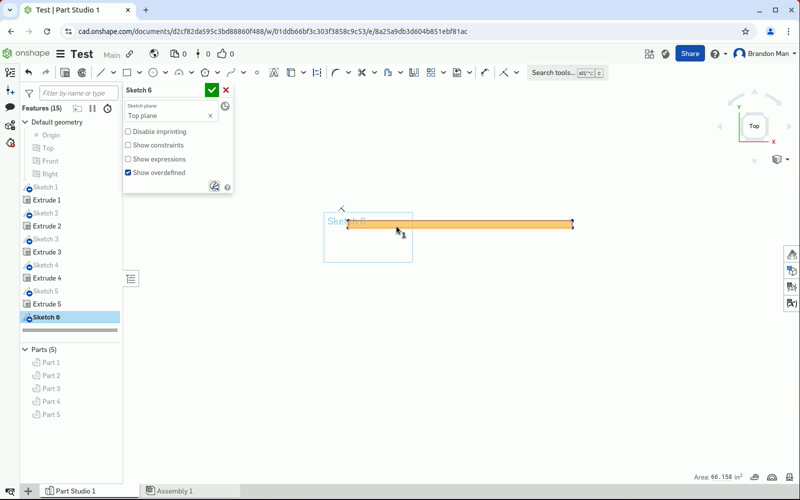
mouse_move(73, 352)
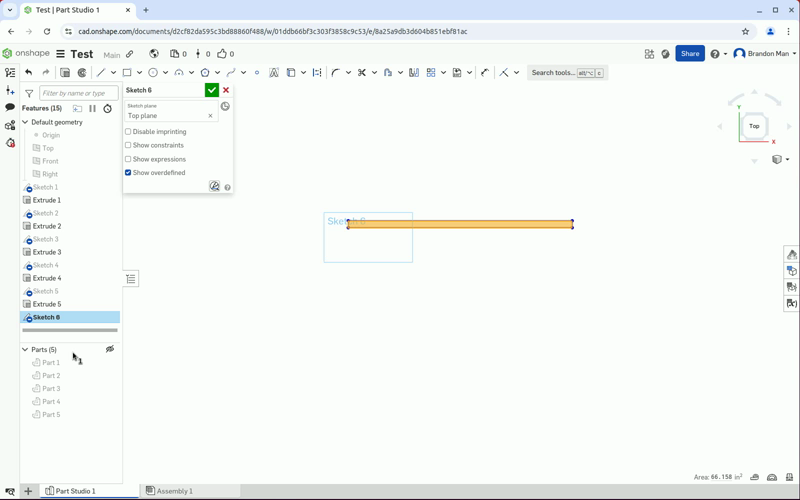
key(shift+y)
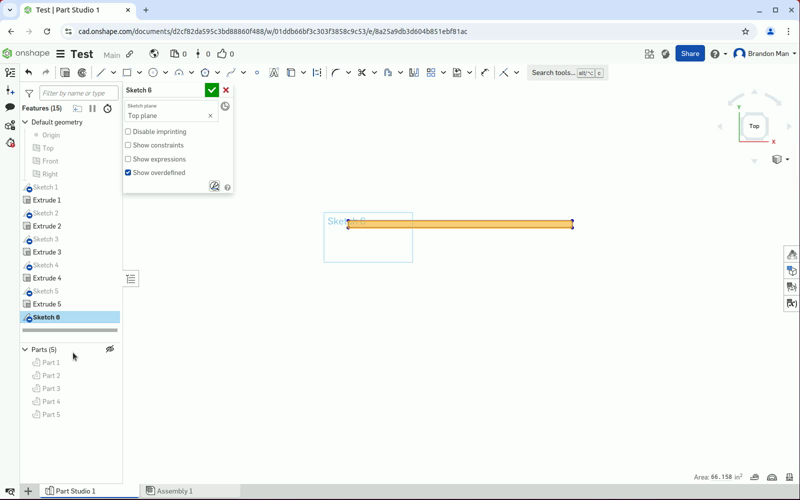
key(shift+e)
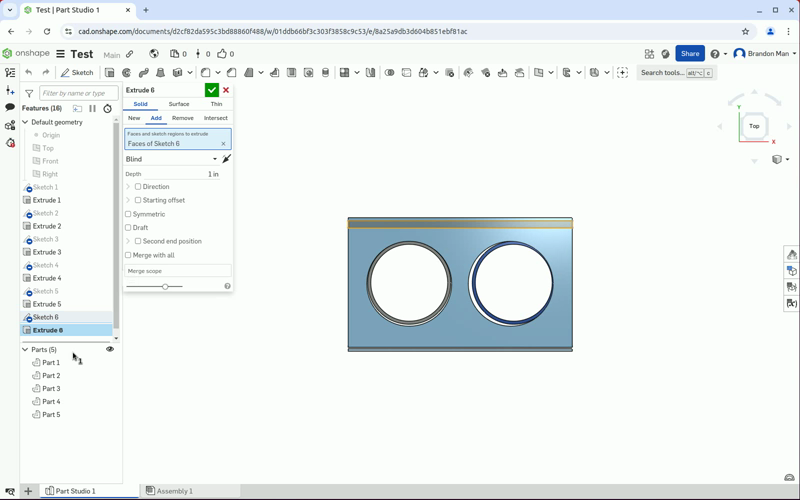
mouse_move(143, 106)
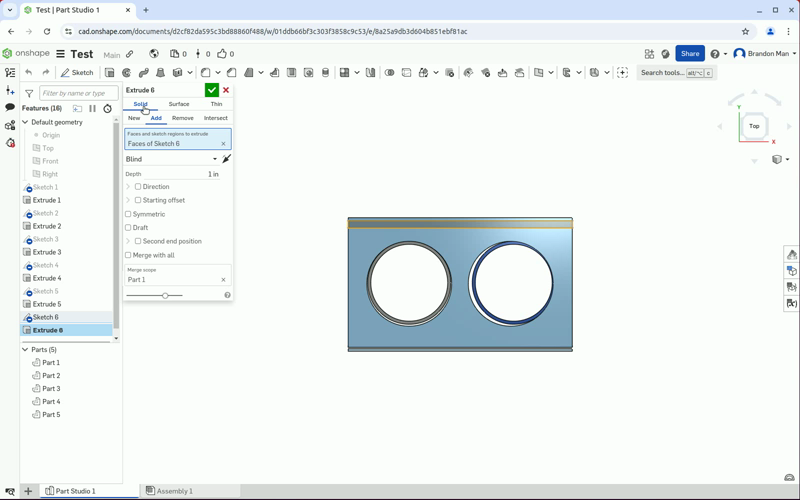
click(143, 106)
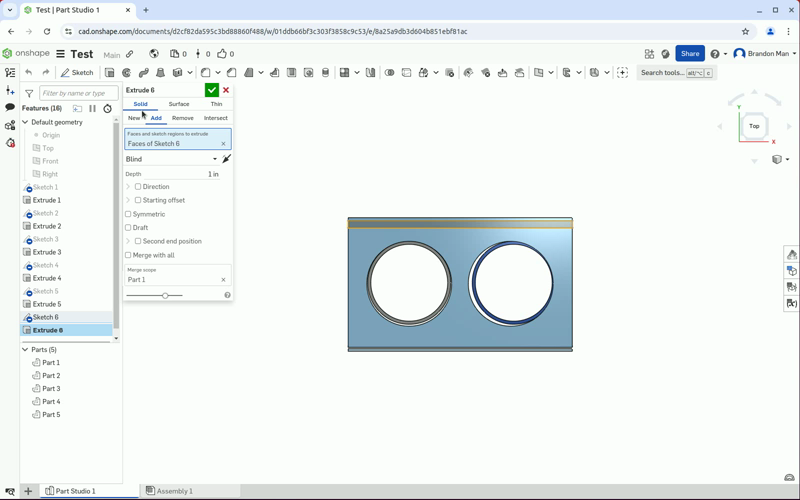
mouse_move(137, 120)
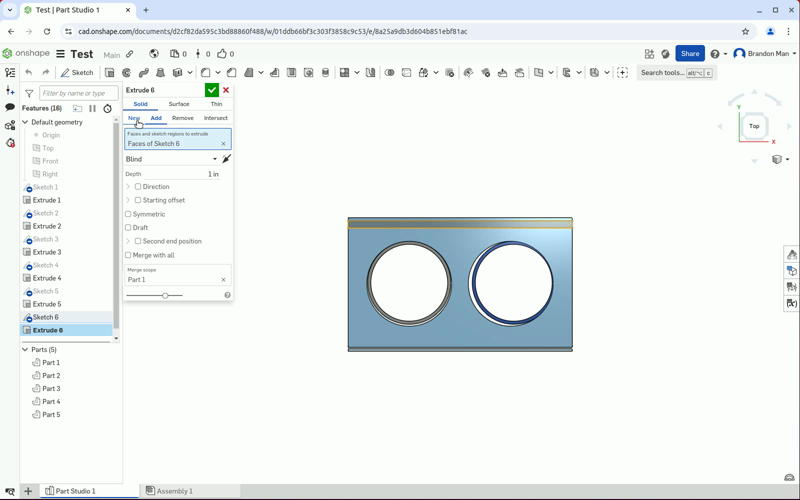
click(137, 120)
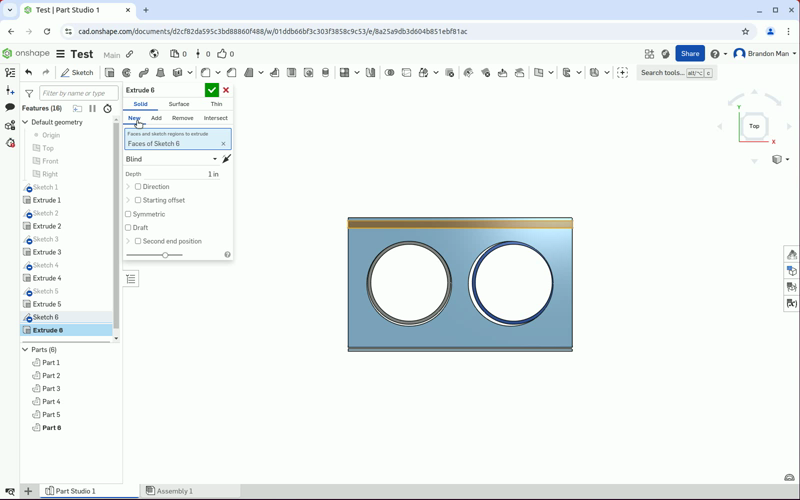
key(tab, 4)
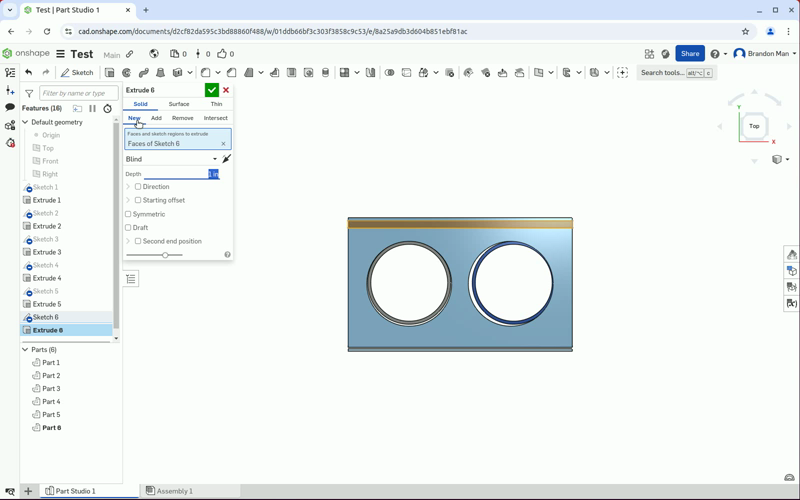
text(-0.722)
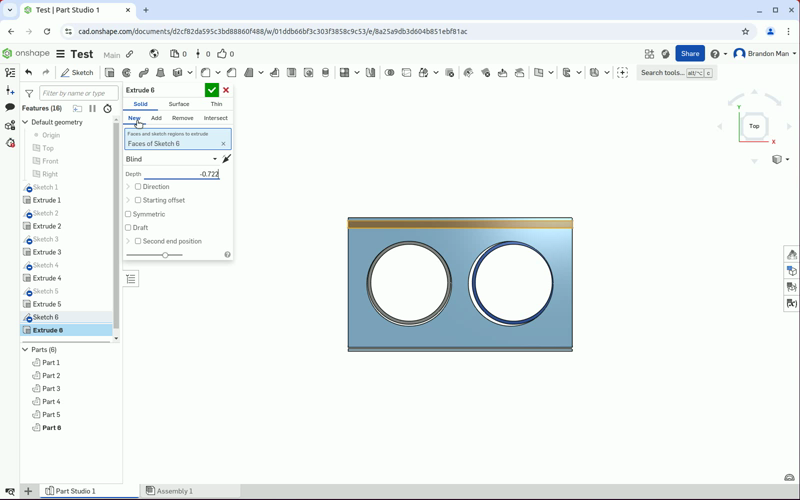
key(enter)
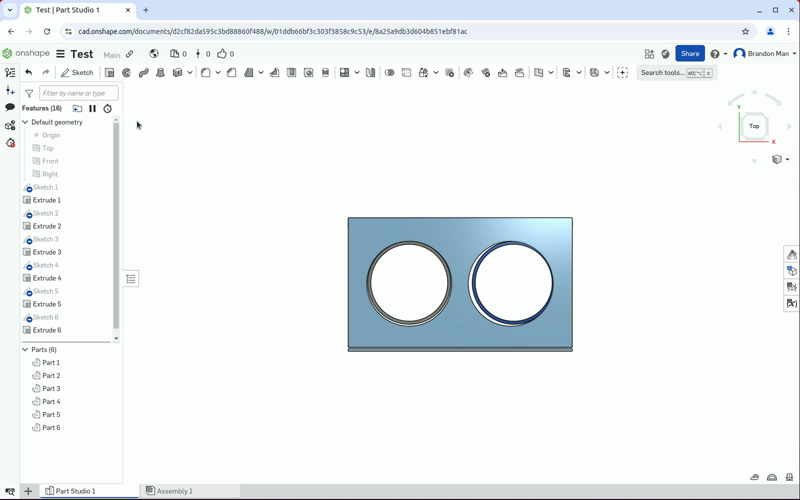
key(shift+h)
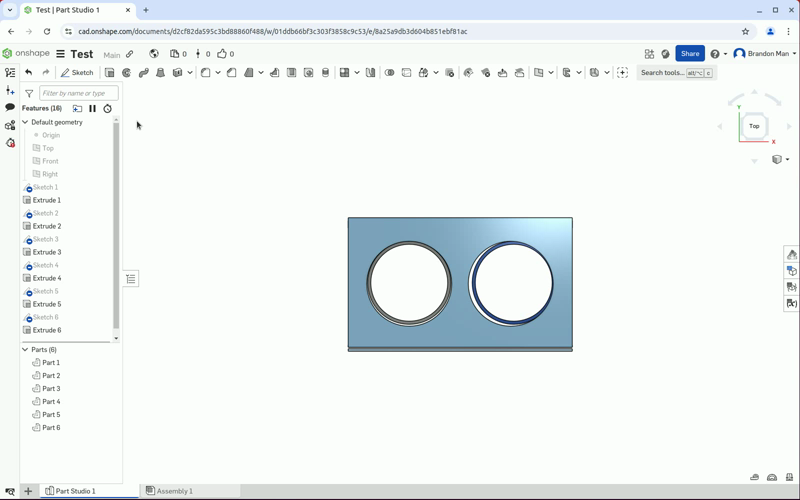
key(shift+h)
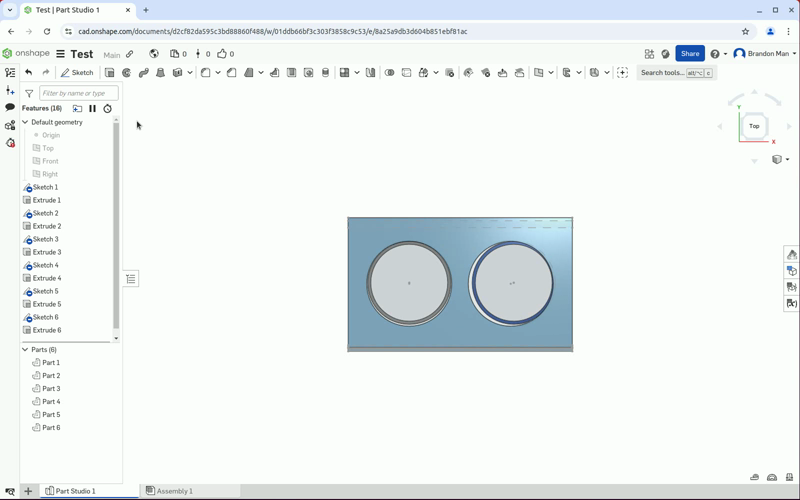
key(shift+7)
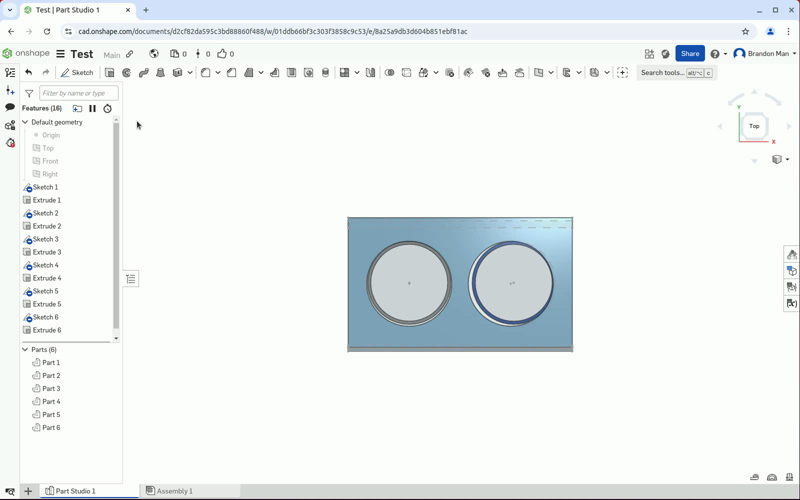
key(up, 3)
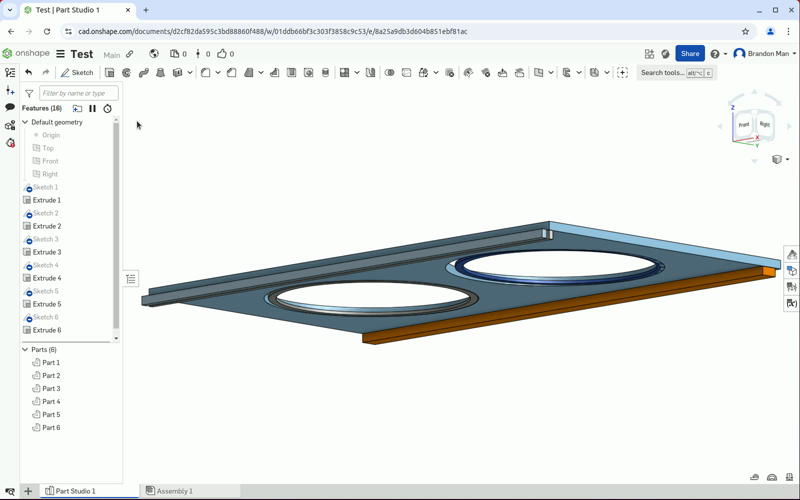
key(left, 3)
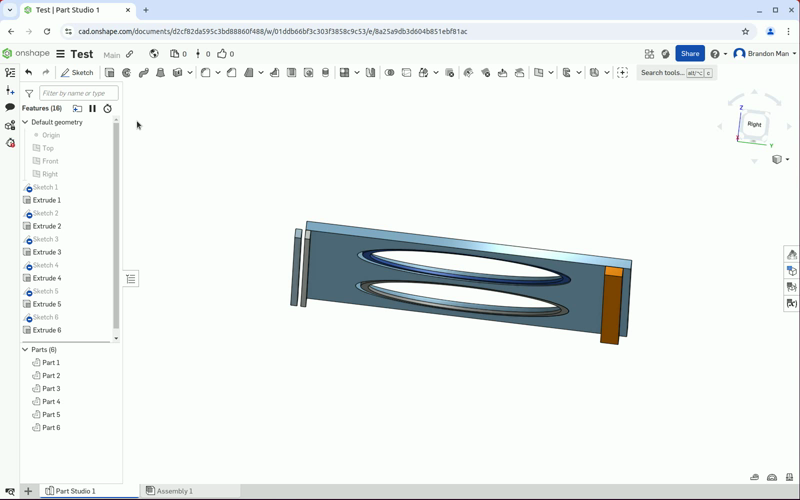
key(right, 3)
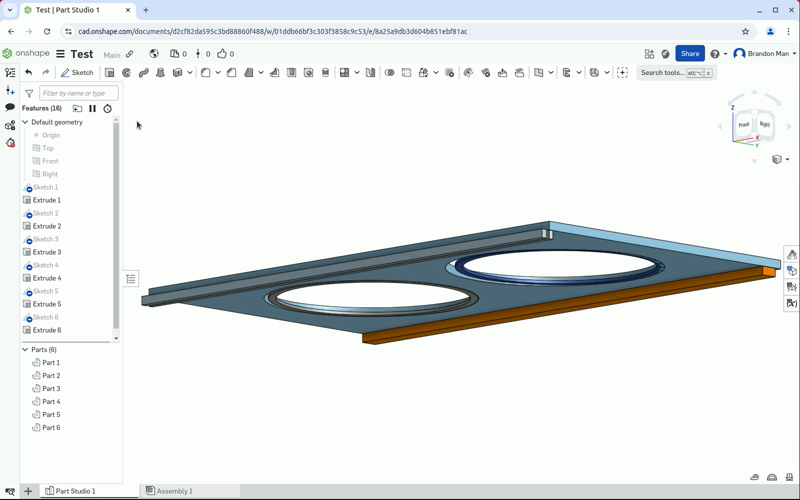
key(down, 3)
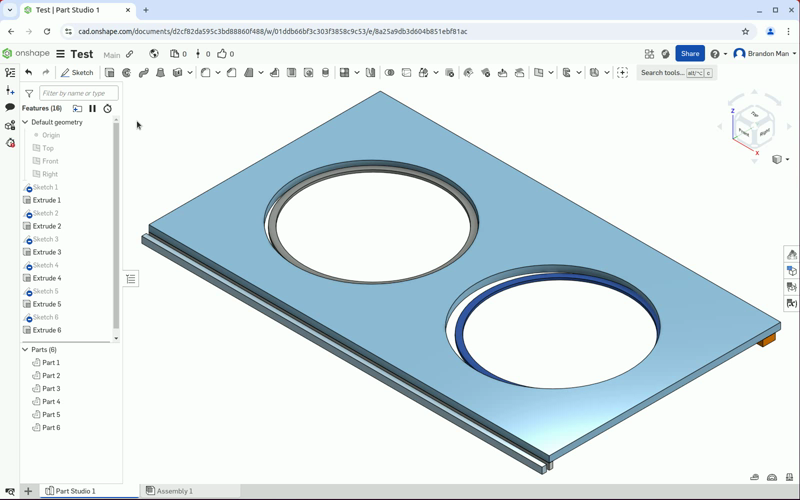
mouse_move(69, 189)
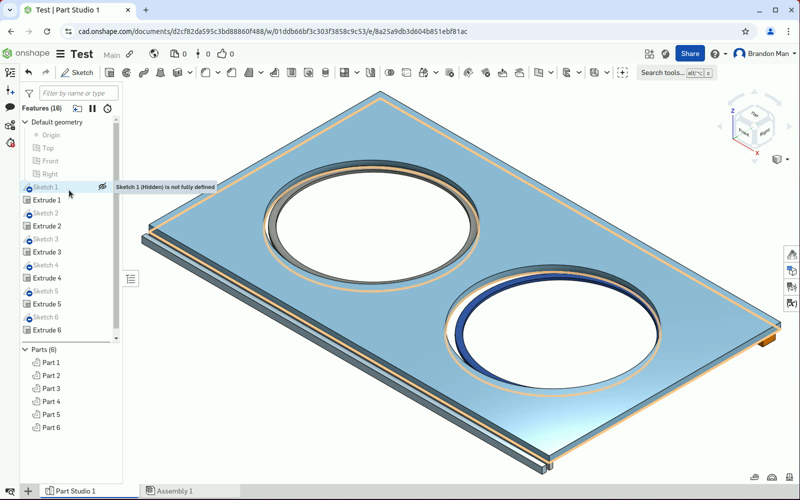
click(69, 189)